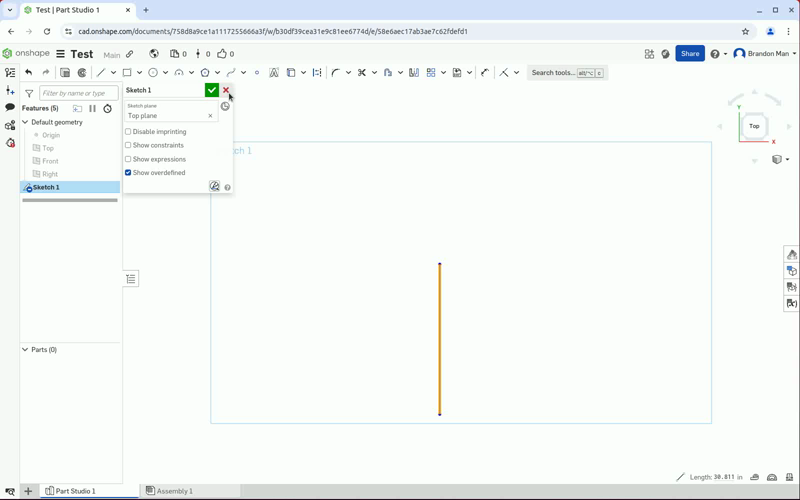
key(shift+h)
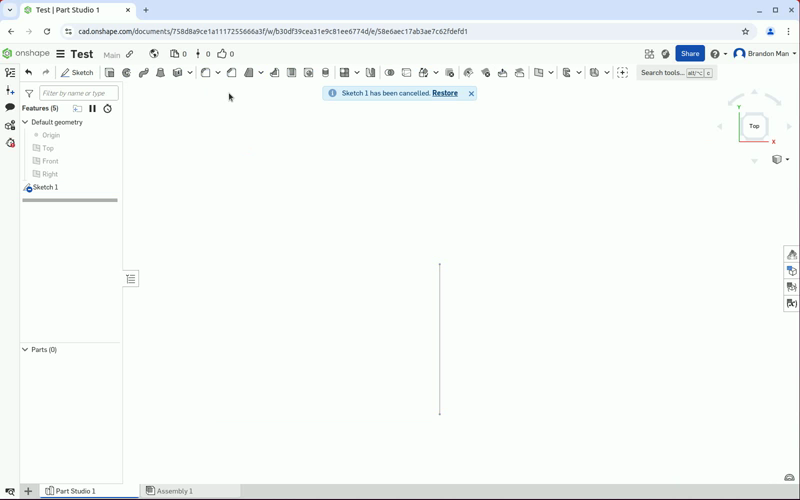
key(shift+s)
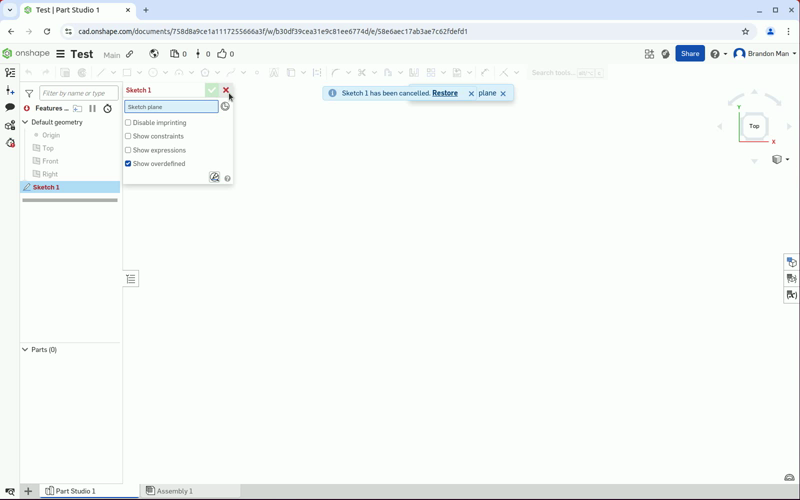
mouse_move(73, 150)
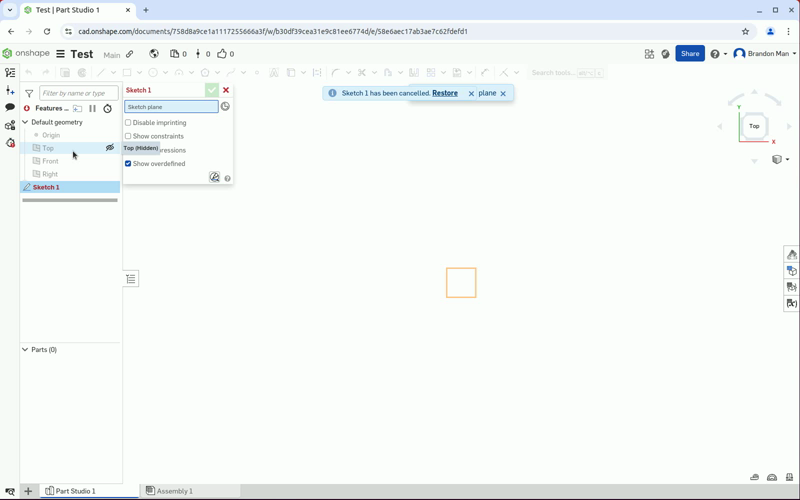
click(73, 150)
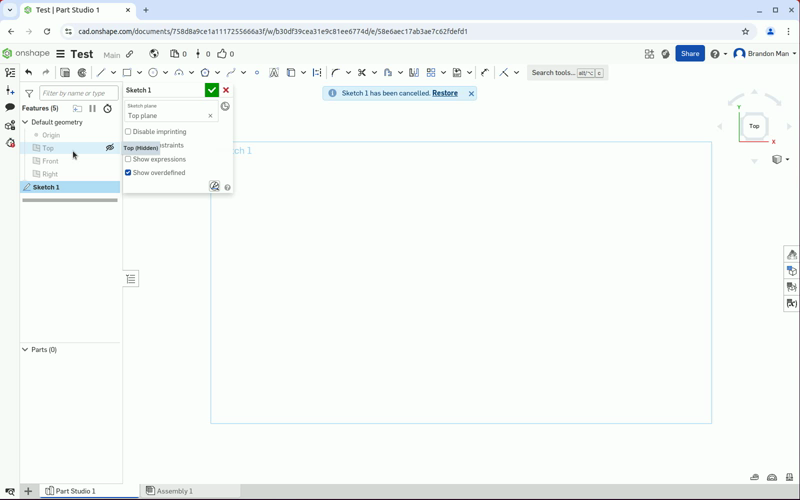
mouse_move(73, 352)
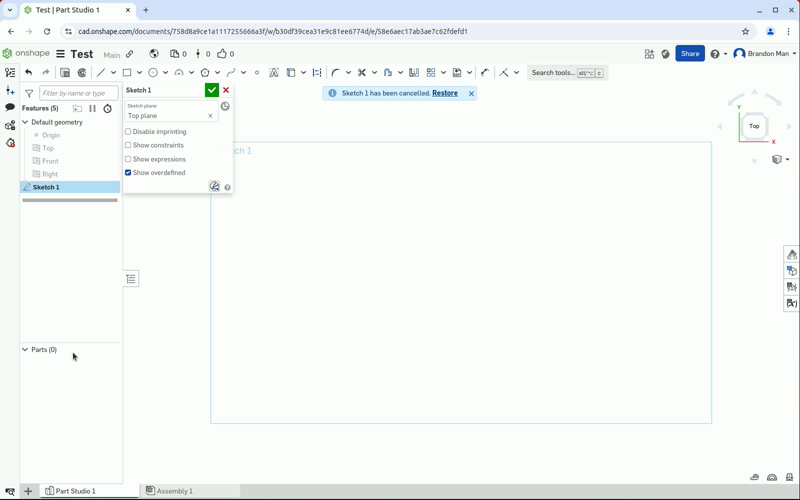
key(y)
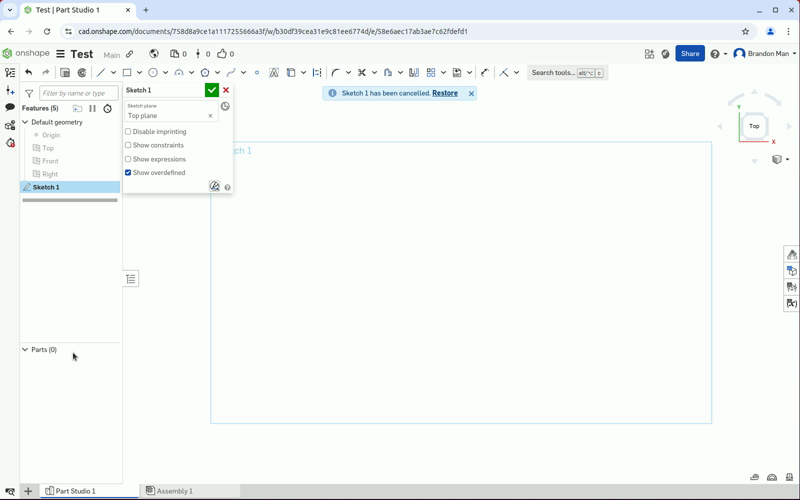
key(l)
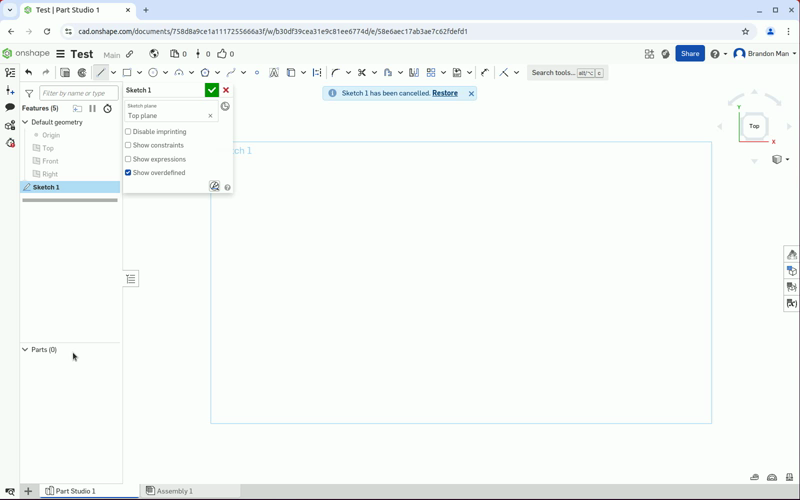
key_down(shift)
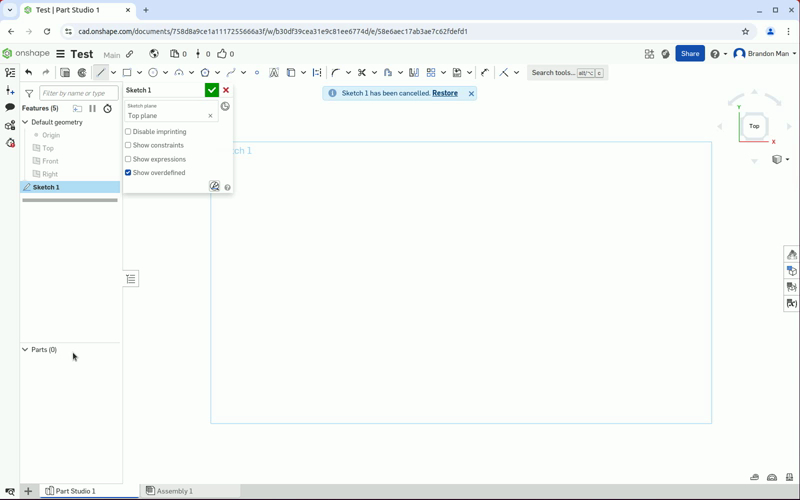
mouse_move(398, 314)
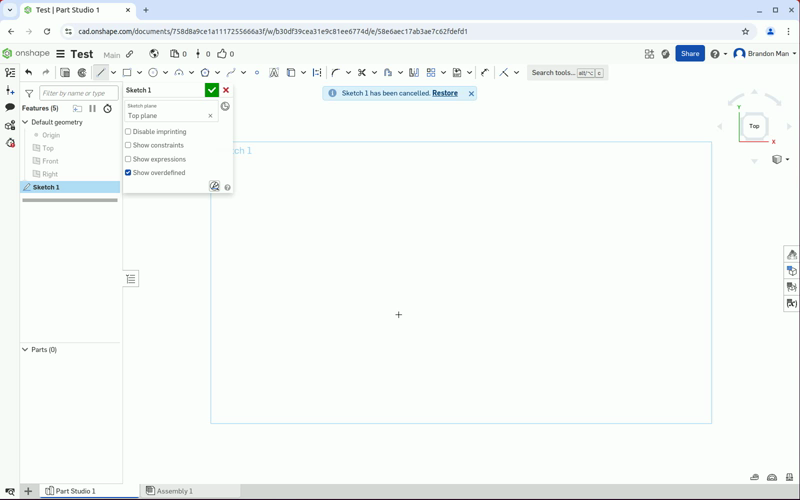
click(398, 314)
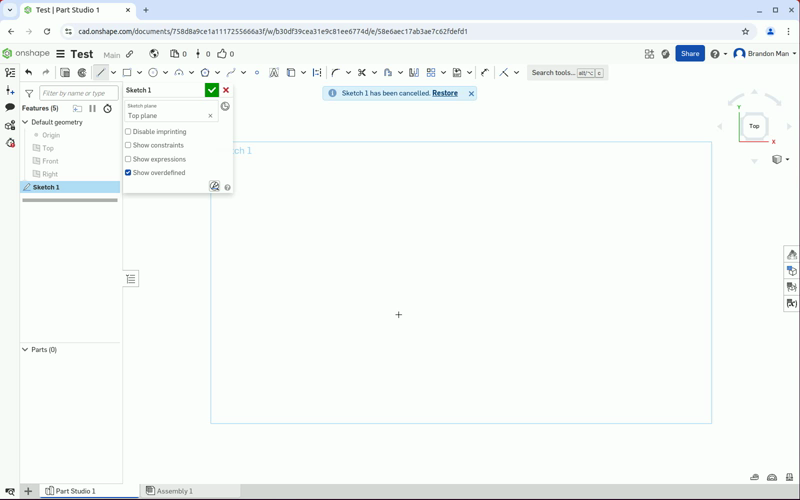
key_up(shift)
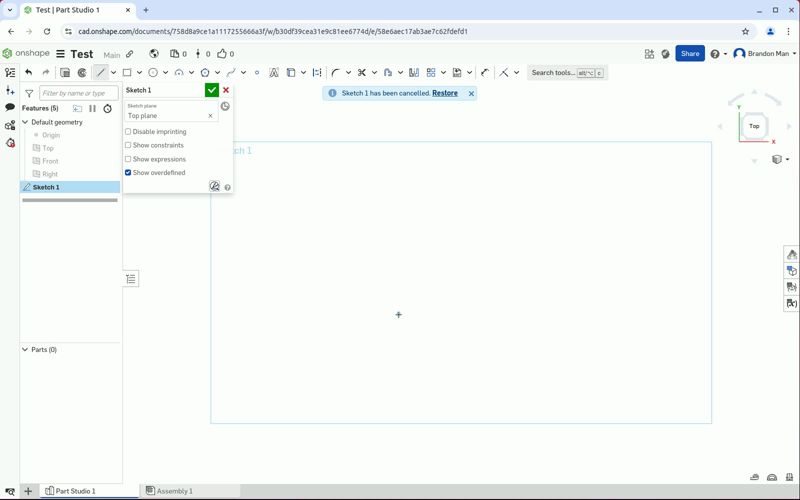
key_down(shift)
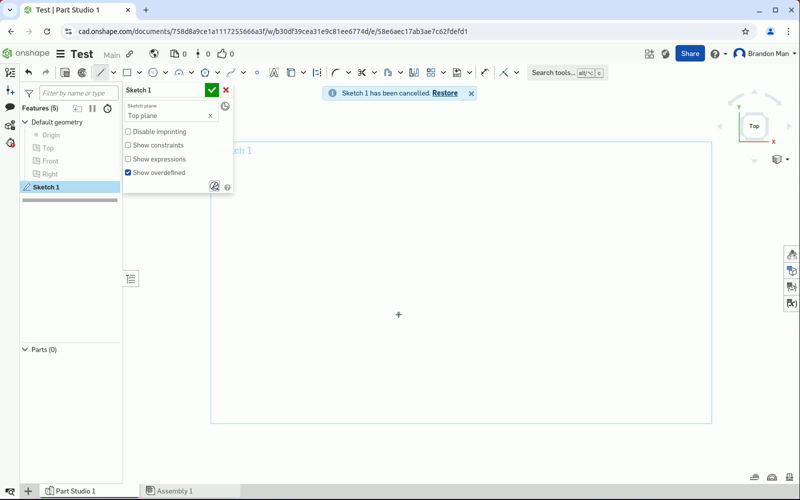
mouse_move(521, 314)
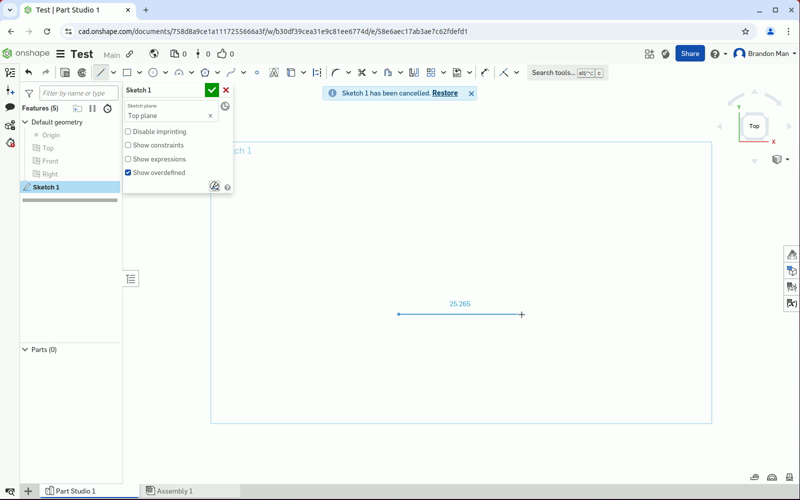
click(521, 314)
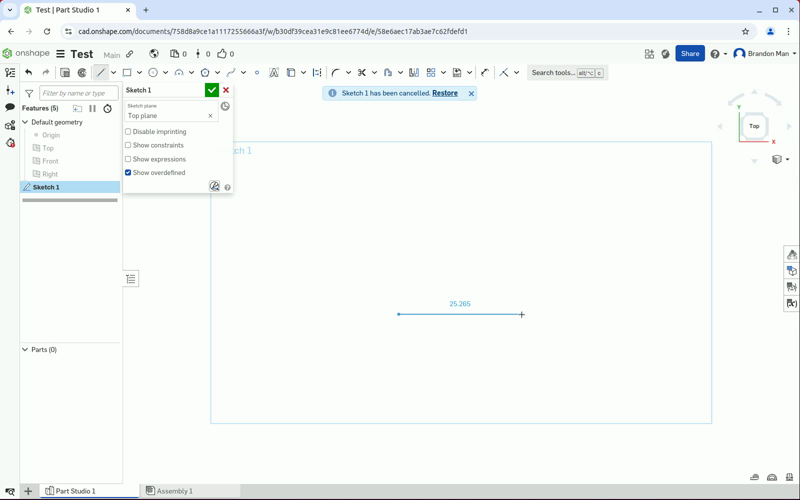
key_up(shift)
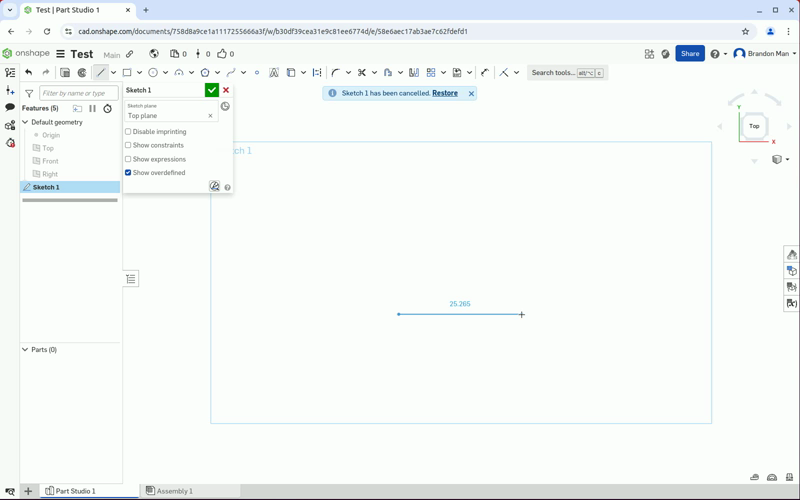
key_down(shift)
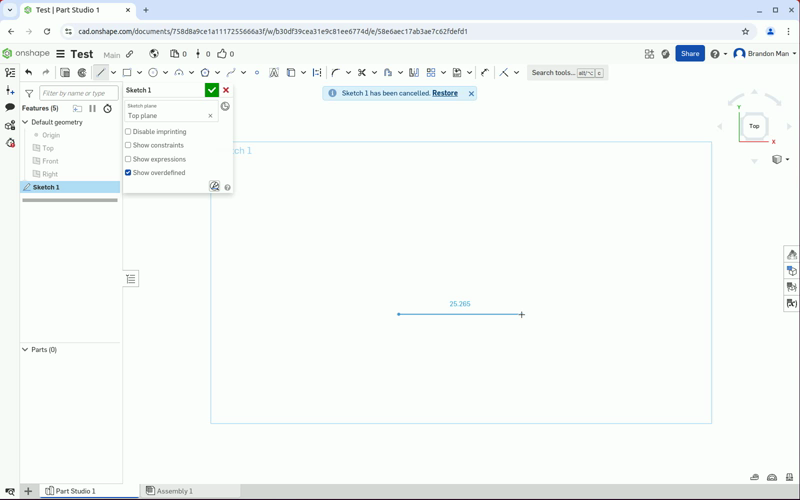
mouse_move(521, 249)
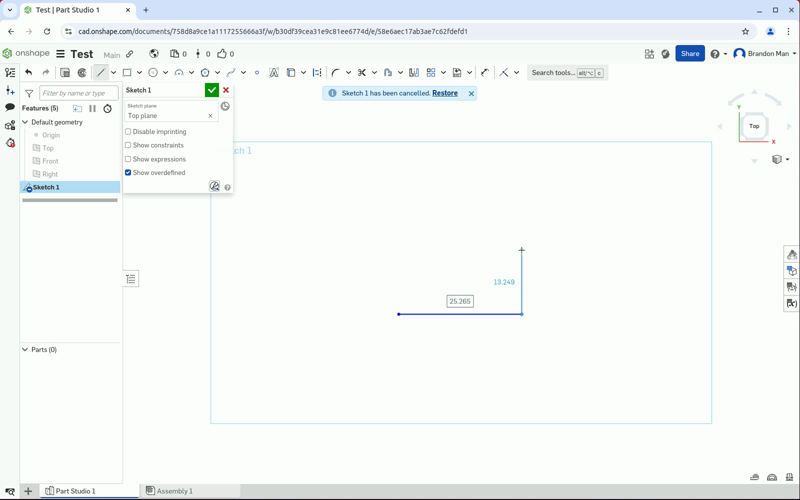
click(521, 249)
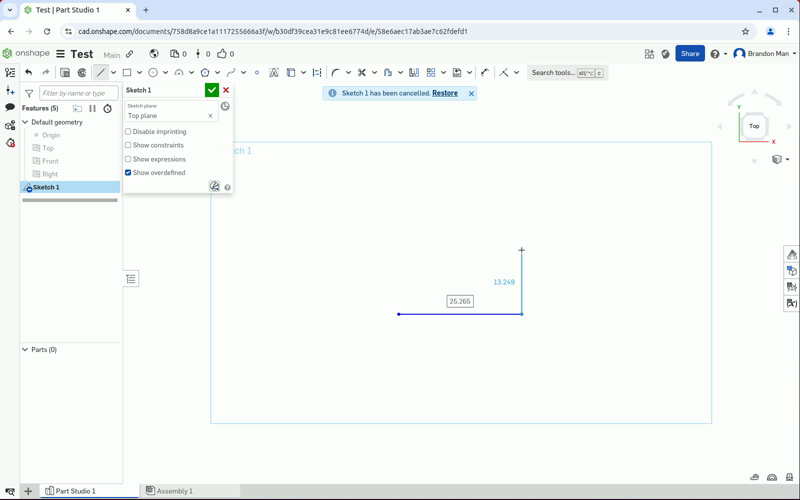
key_up(shift)
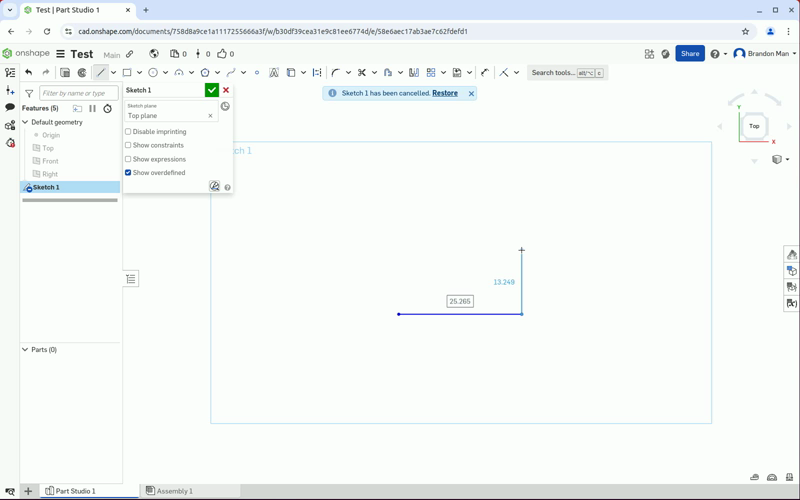
key_down(shift)
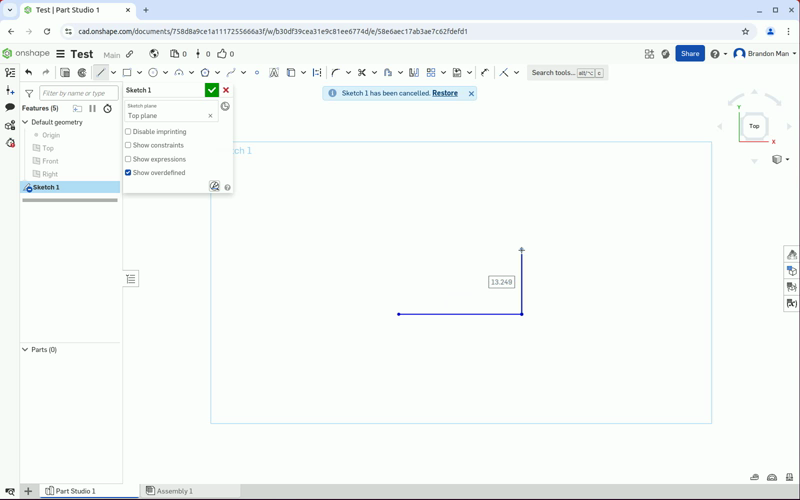
mouse_move(398, 249)
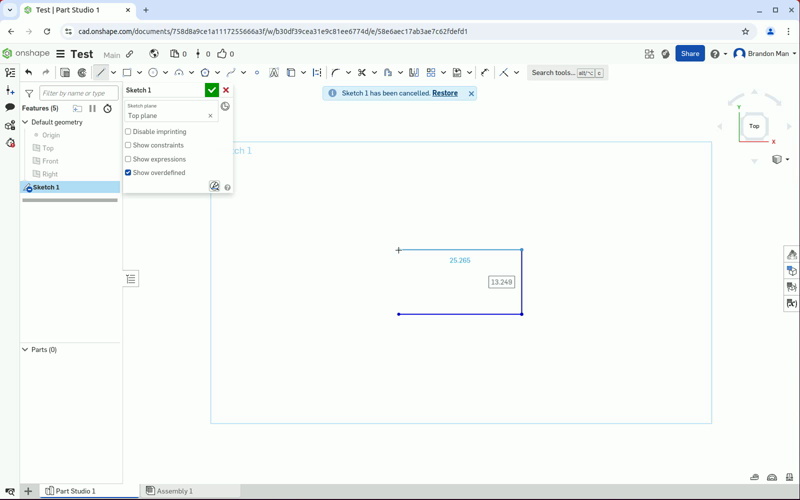
click(398, 249)
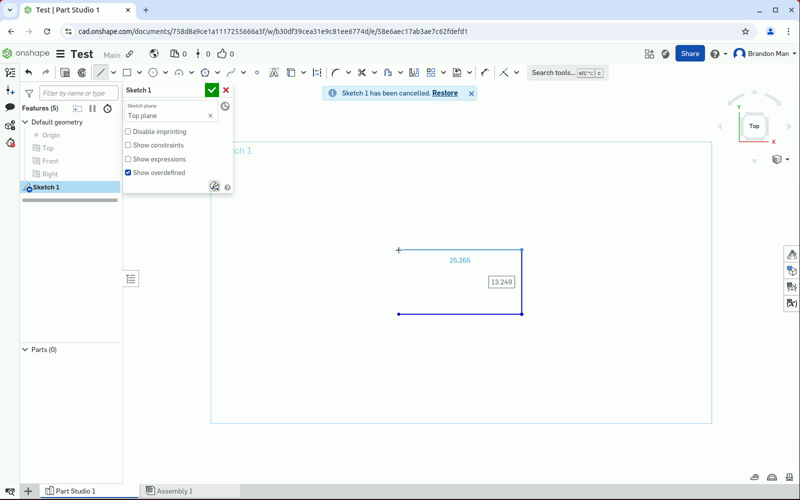
key_up(shift)
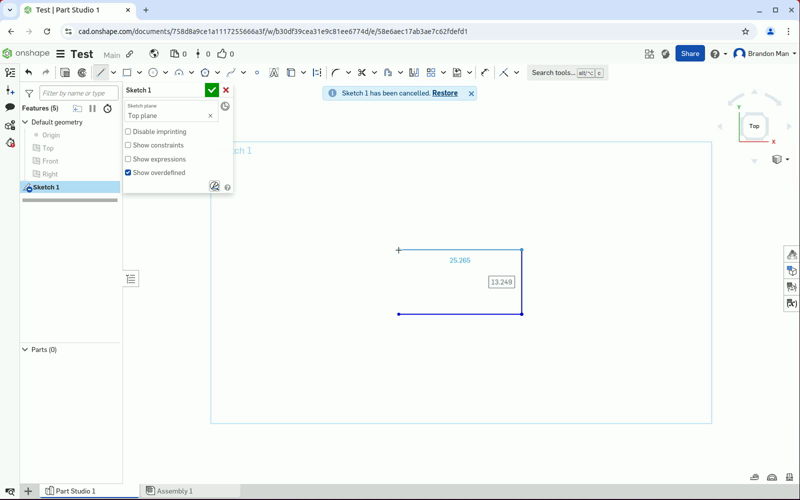
key_down(shift)
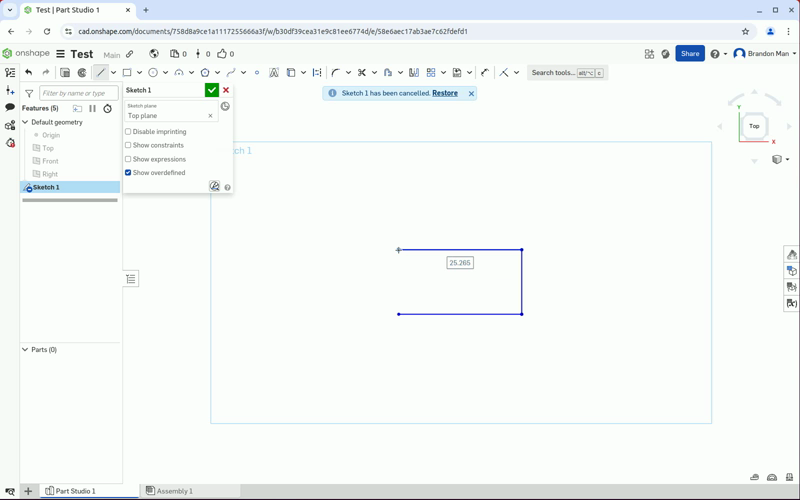
mouse_move(398, 314)
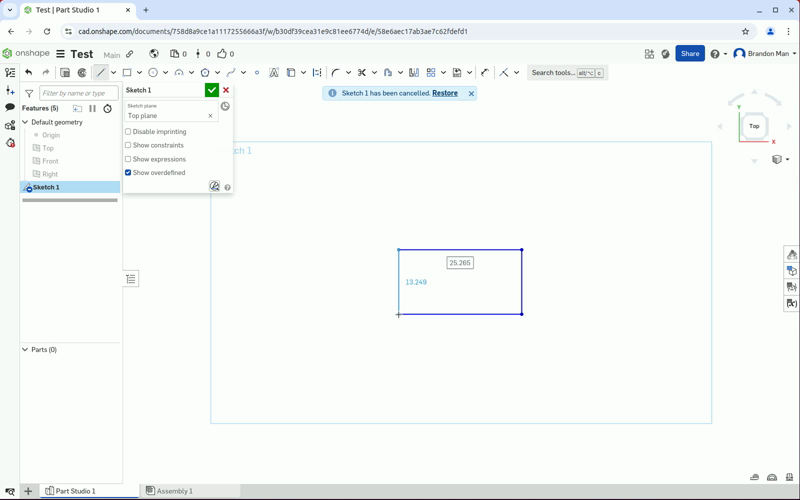
key_up(shift)
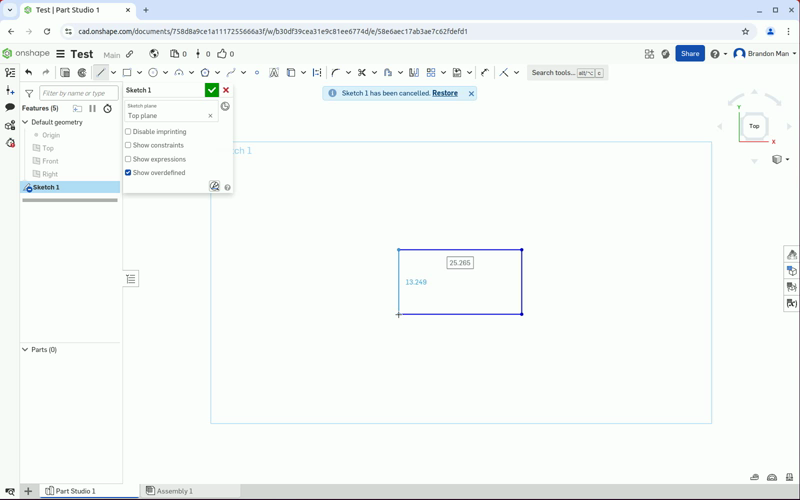
click(398, 314)
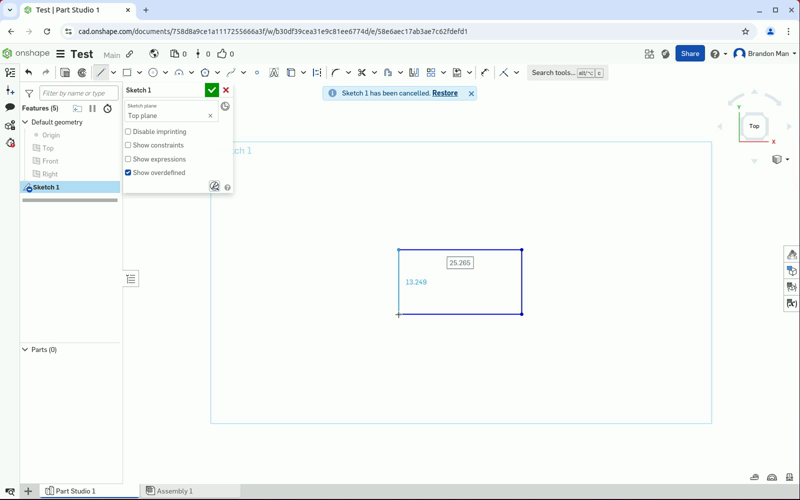
key(esc)
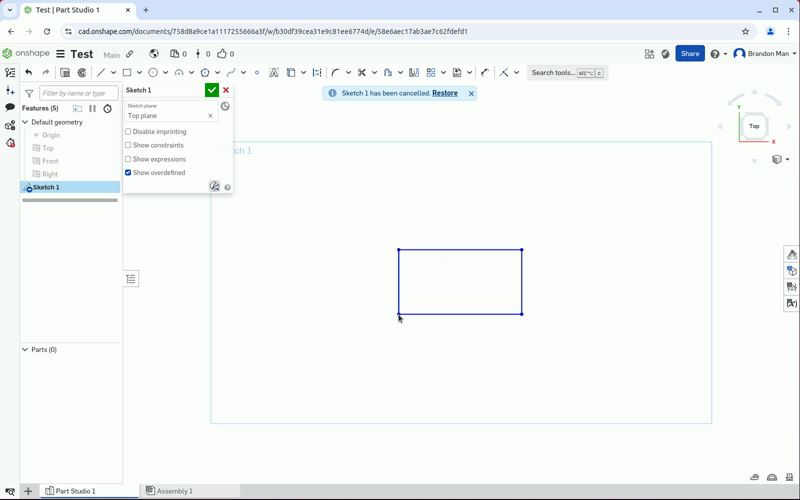
mouse_move(428, 270)
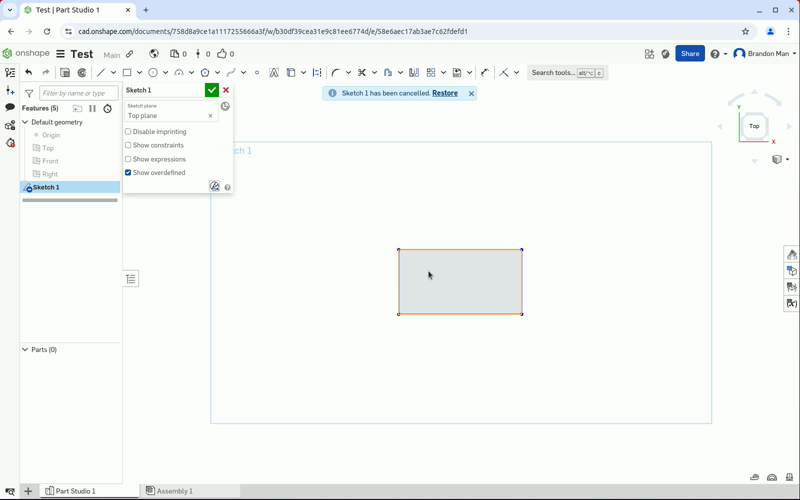
click(428, 270)
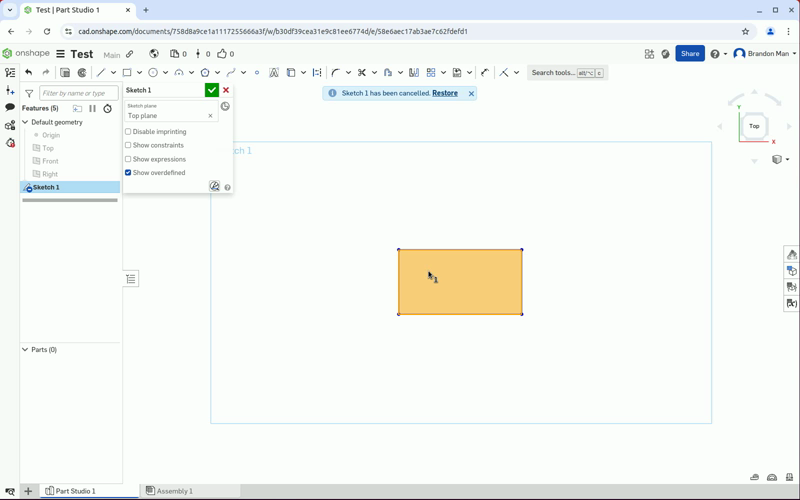
mouse_move(73, 352)
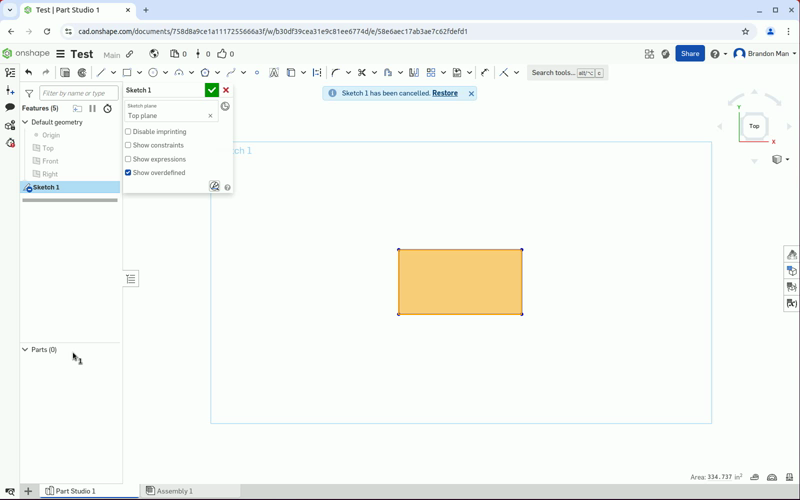
key(shift+y)
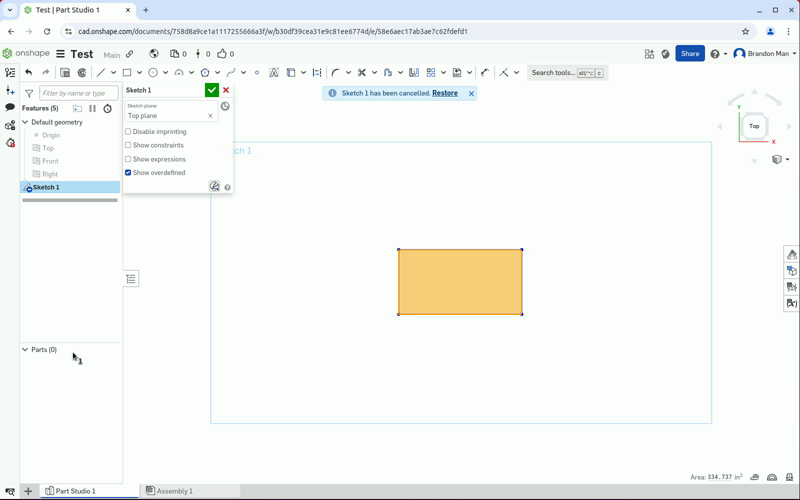
key(shift+e)
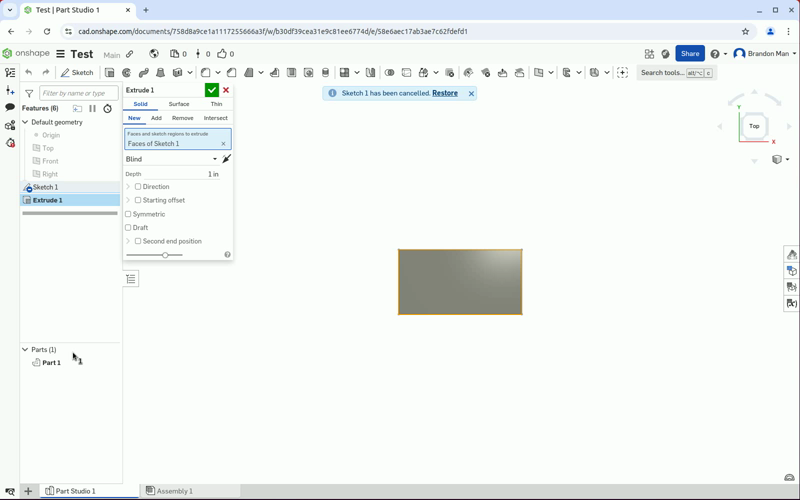
mouse_move(143, 106)
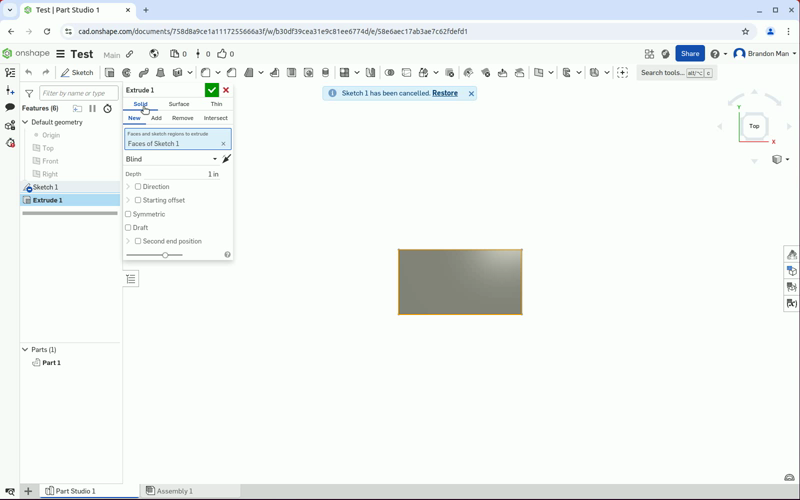
click(143, 106)
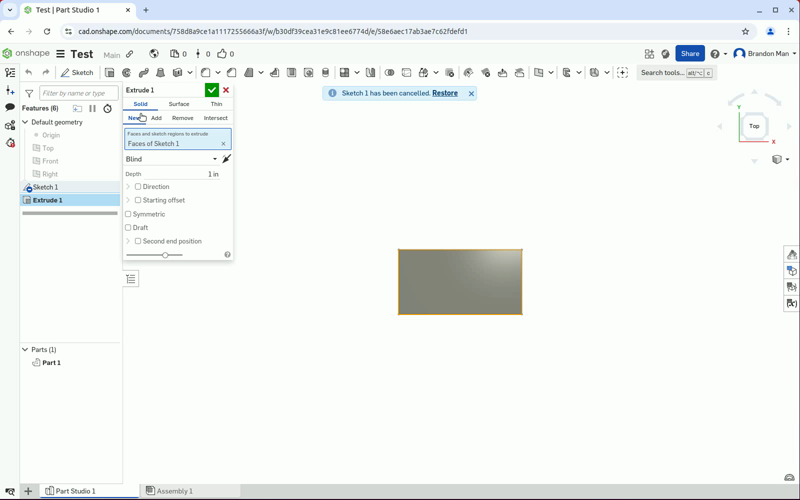
mouse_move(137, 120)
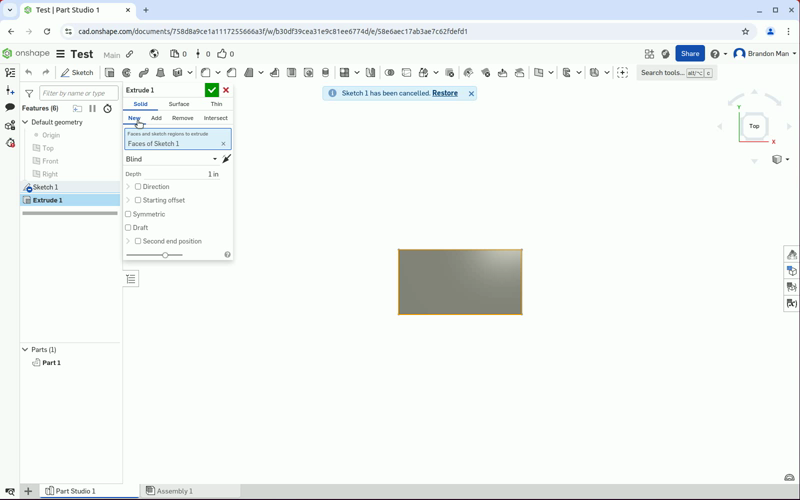
click(137, 120)
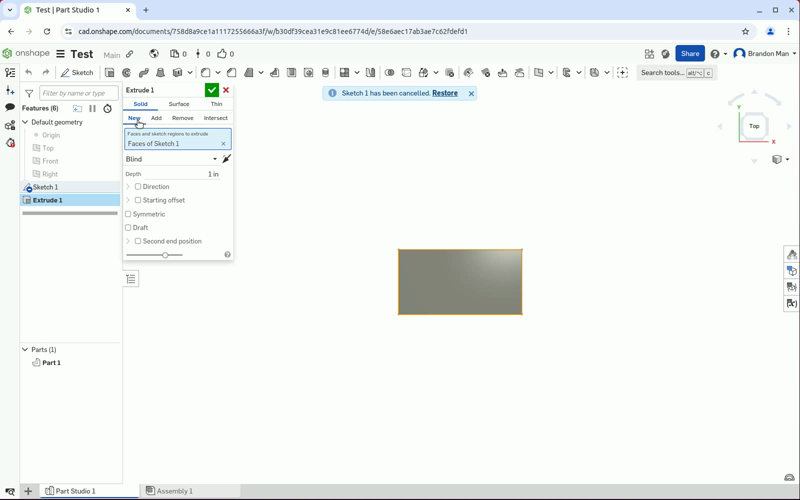
key(tab, 4)
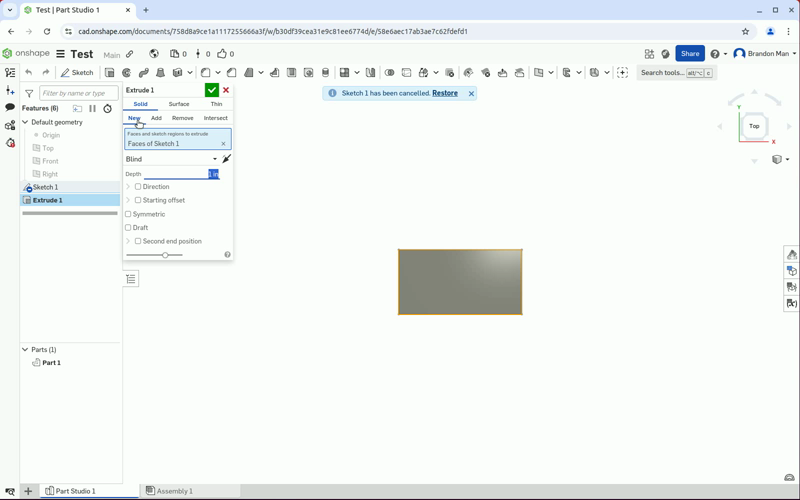
text(25.516)
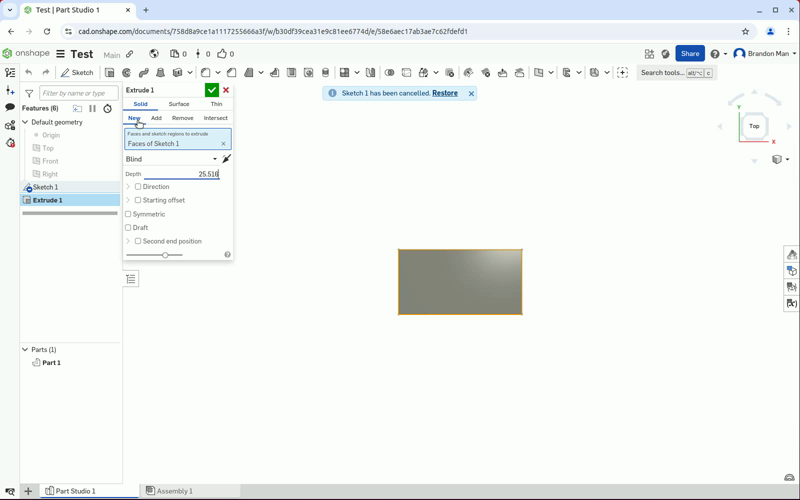
key(tab, 3)
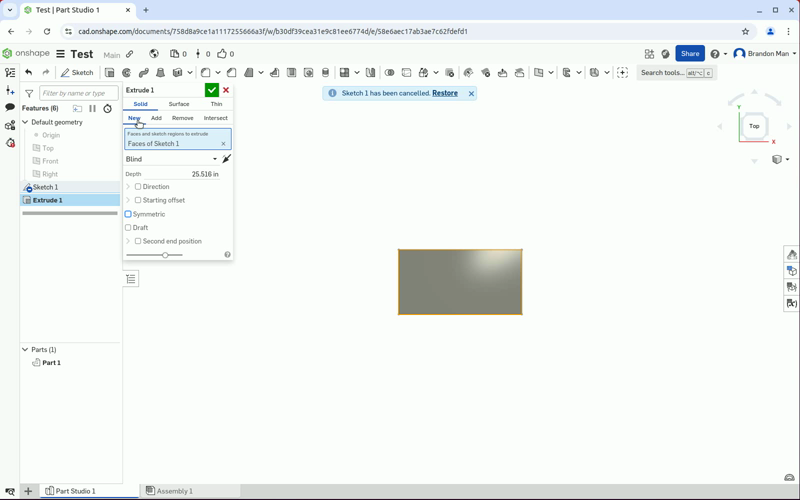
key(space)
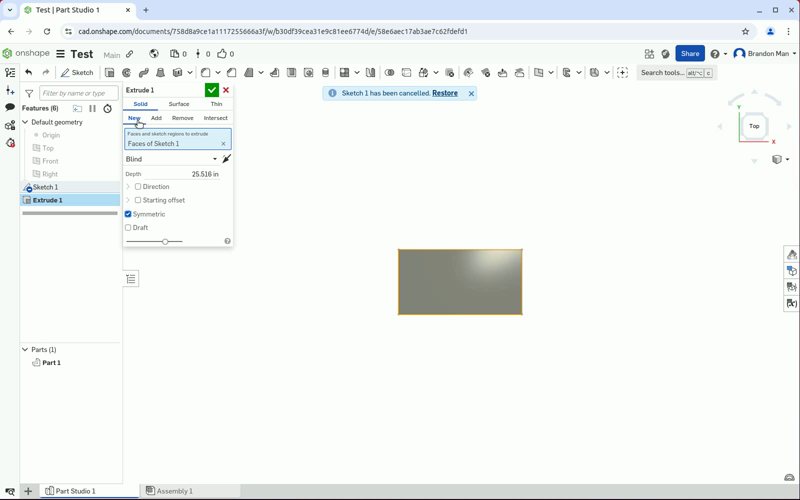
key(enter)
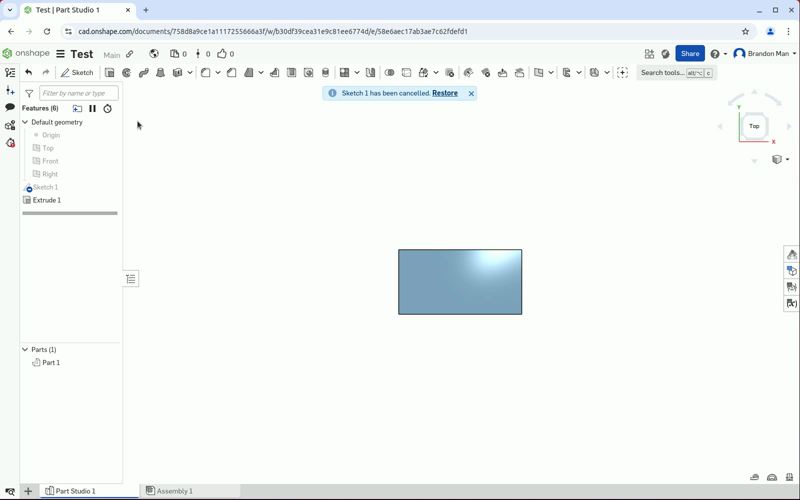
key(shift+h)
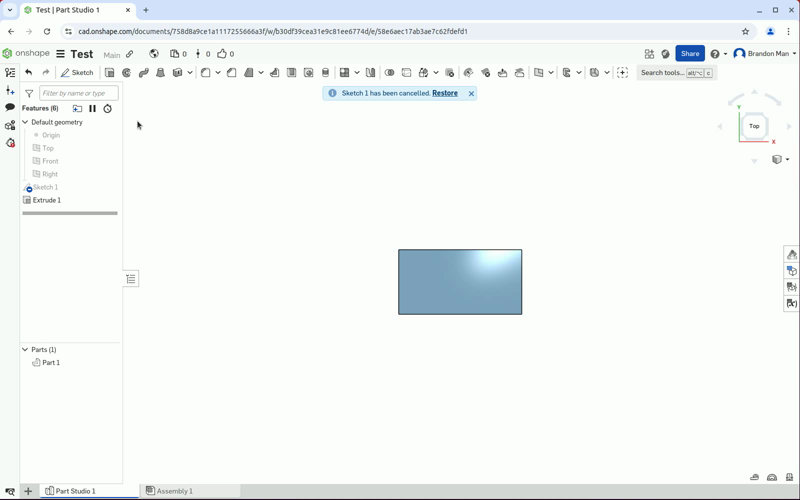
key(shift+h)
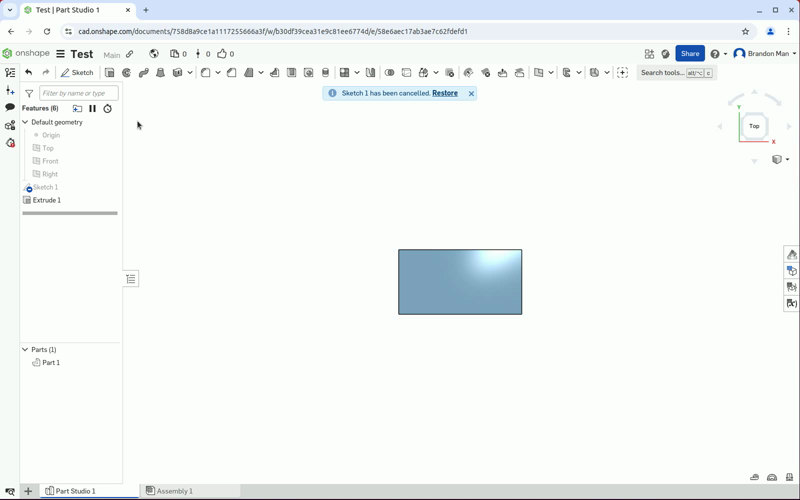
mouse_move(73, 189)
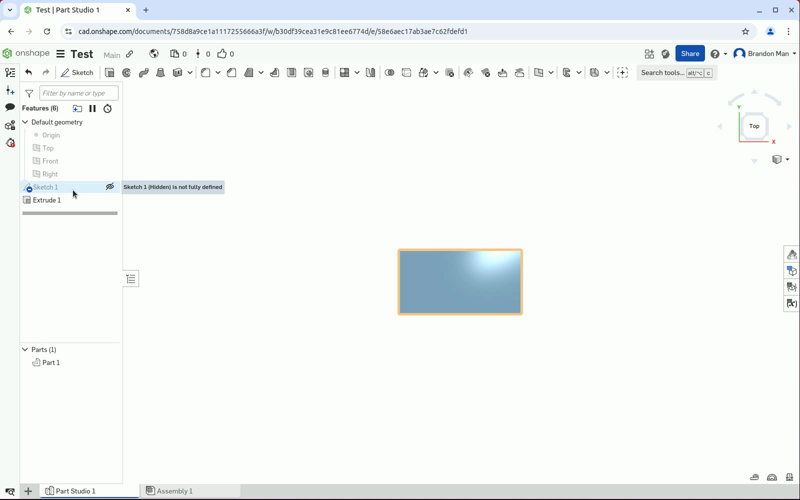
click(73, 189)
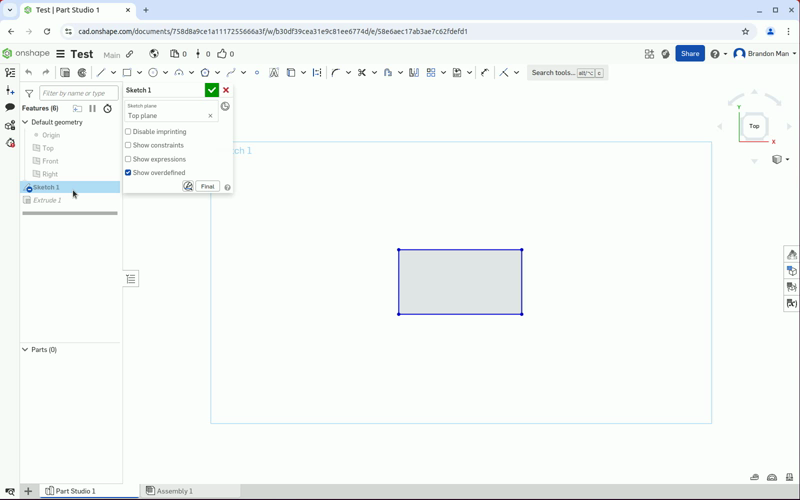
mouse_move(229, 92)
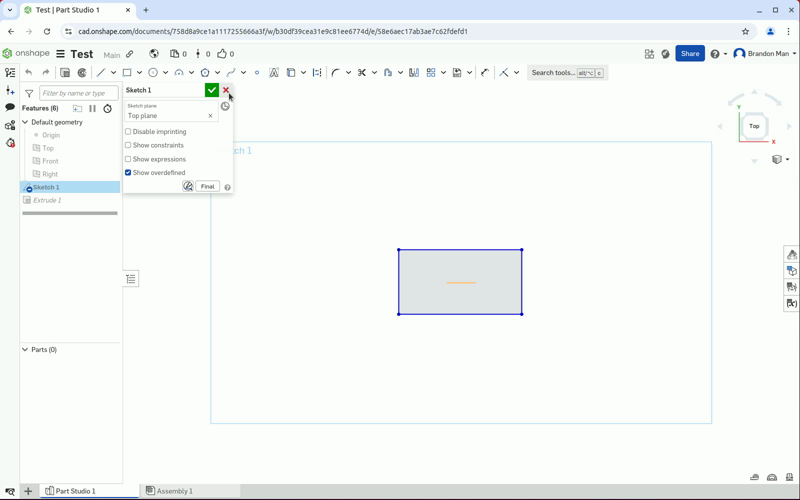
click(229, 92)
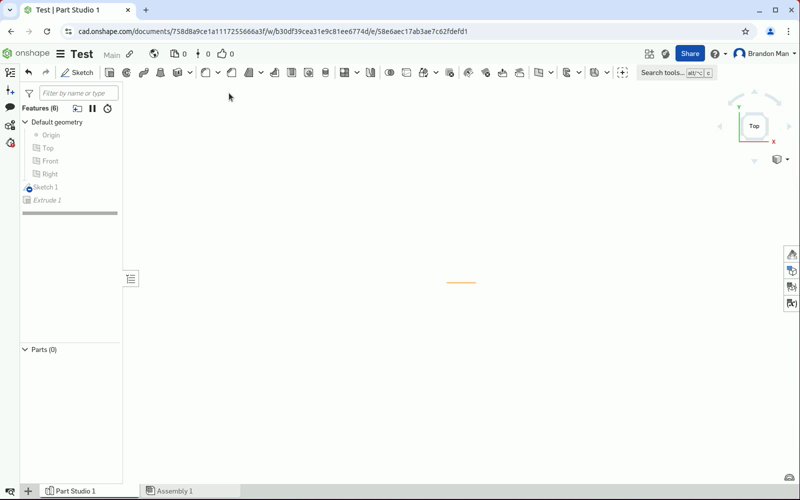
mouse_move(541, 75)
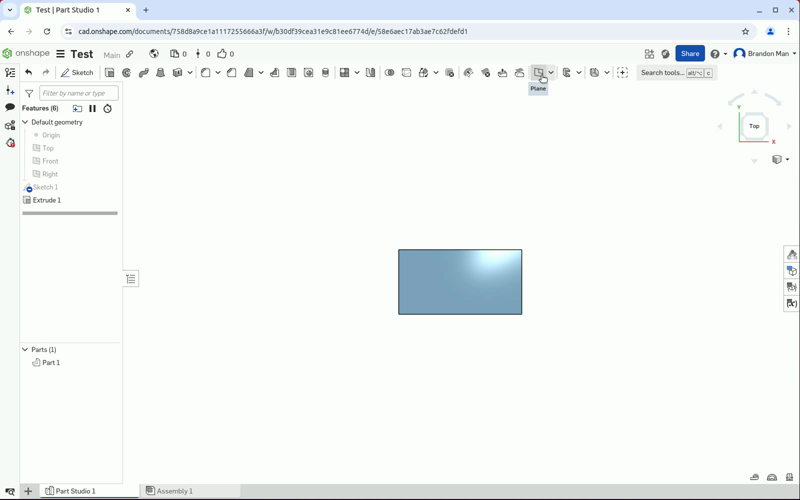
click(541, 75)
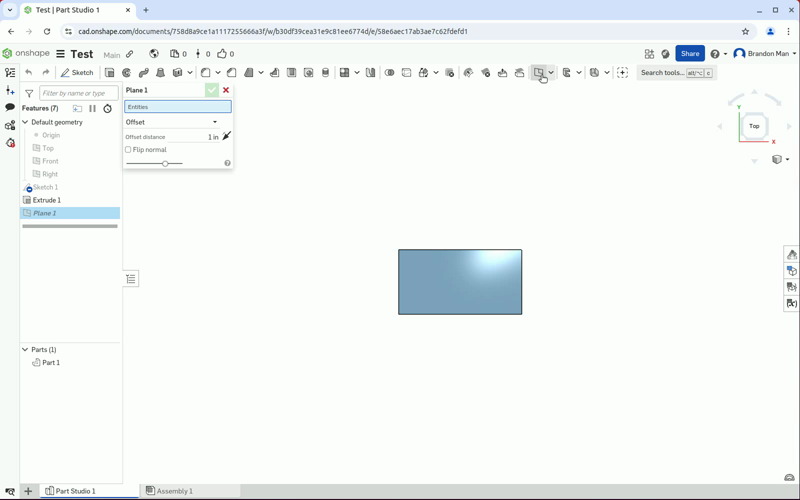
mouse_move(73, 150)
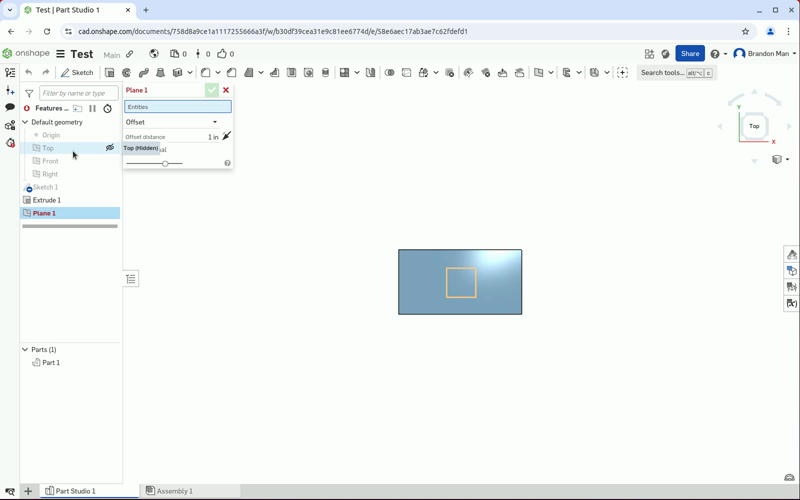
click(73, 150)
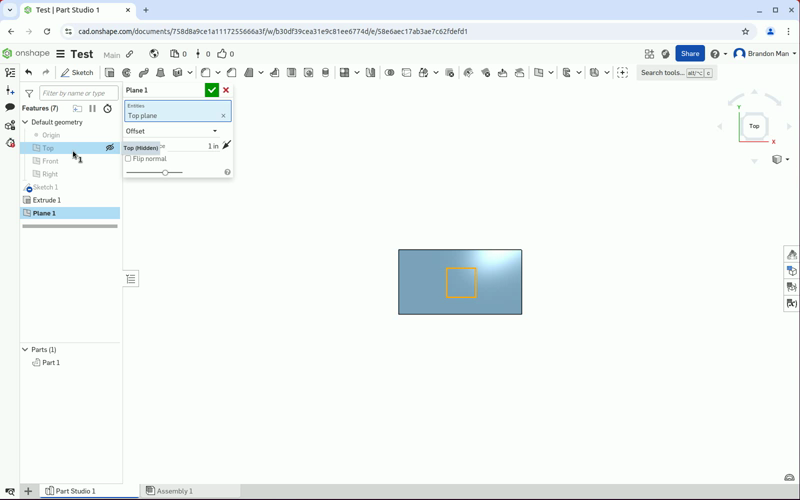
key(tab, 2)
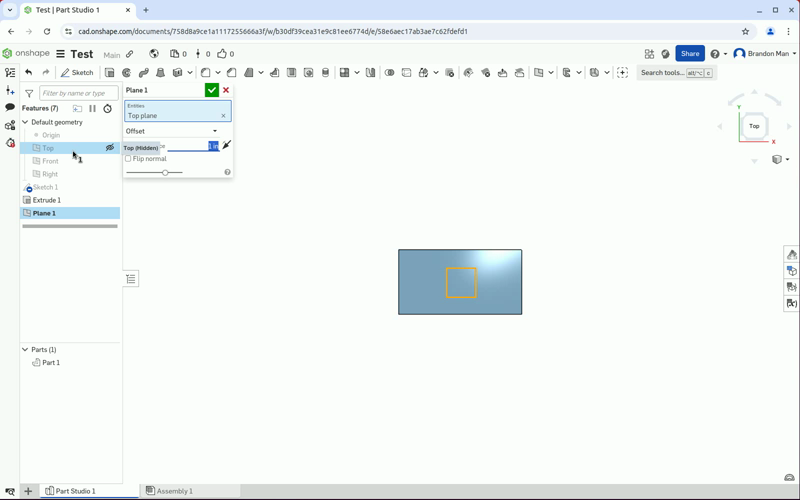
text(12.756)
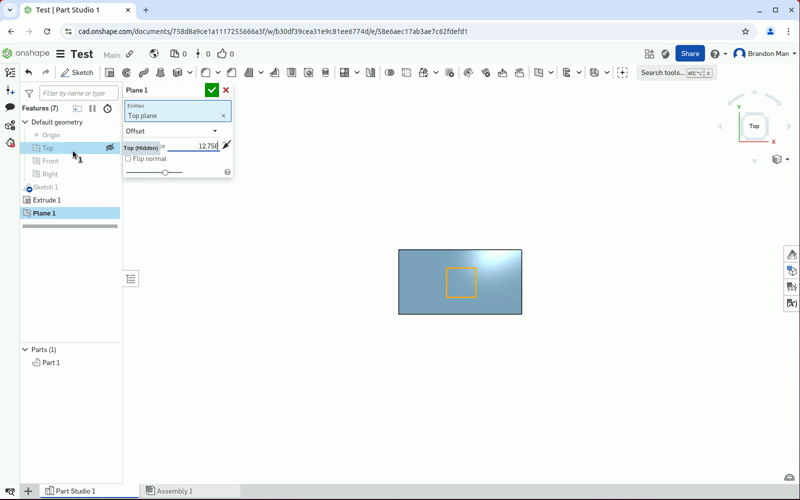
key(enter, 2)
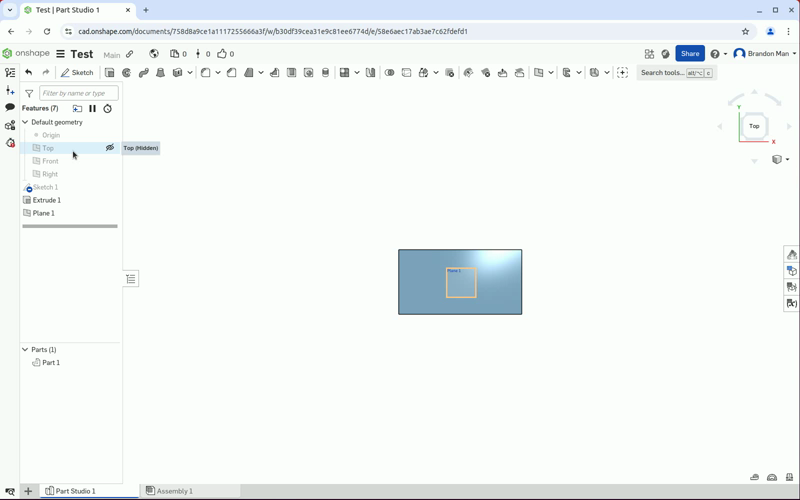
key(shift+s)
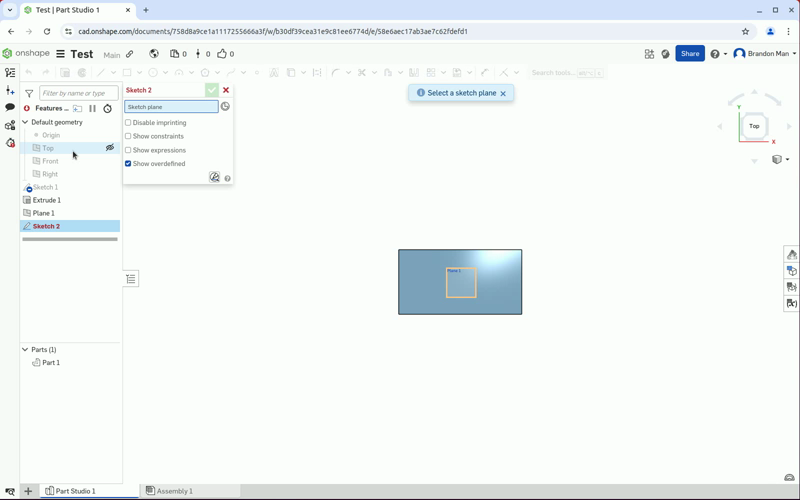
mouse_move(73, 215)
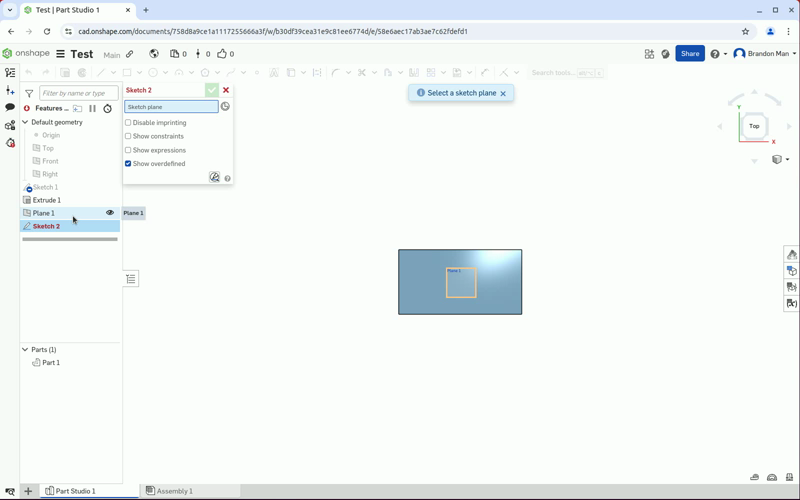
click(73, 215)
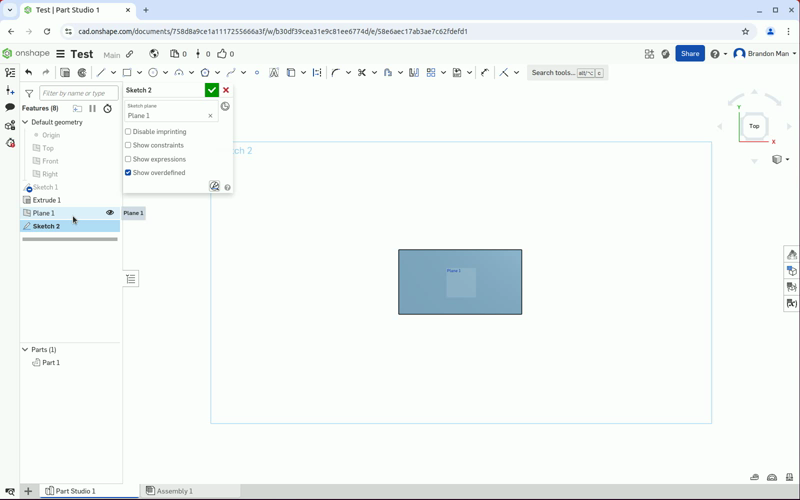
mouse_move(73, 352)
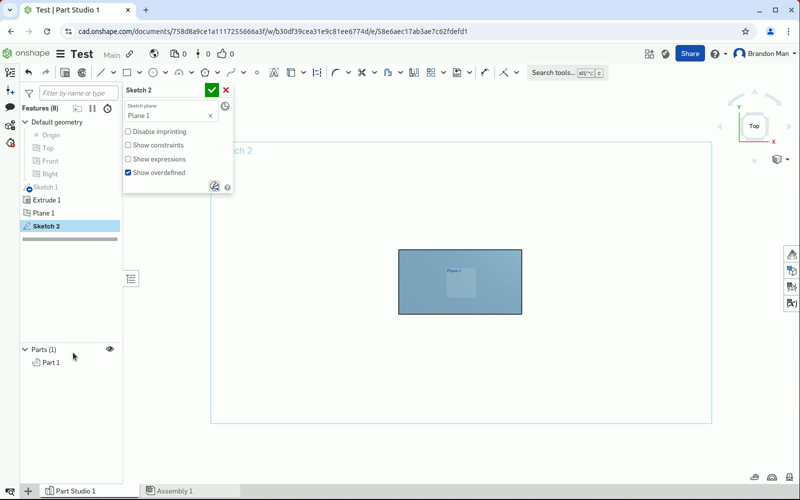
key(y)
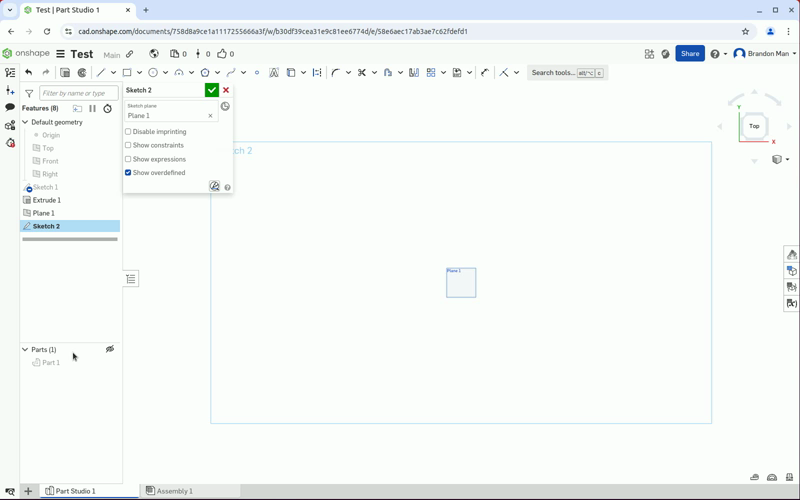
key(a)
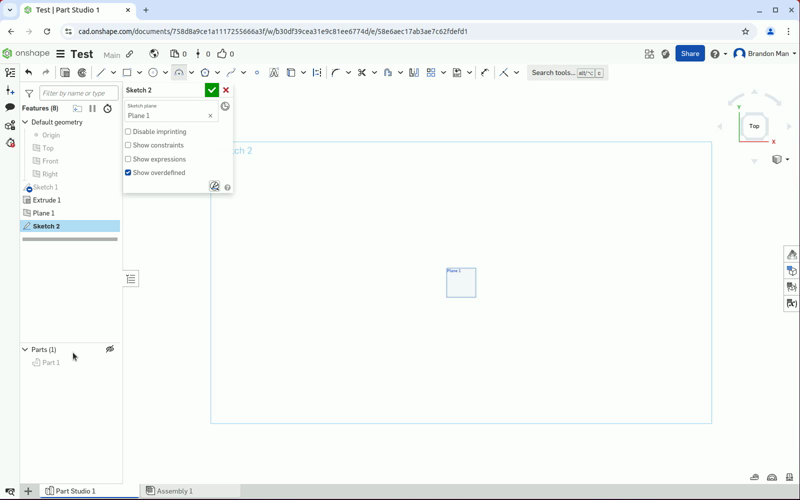
key_down(shift)
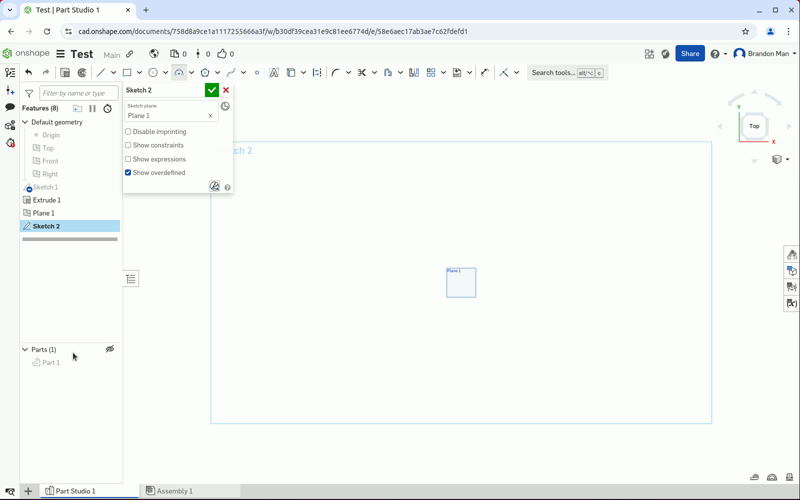
mouse_move(459, 293)
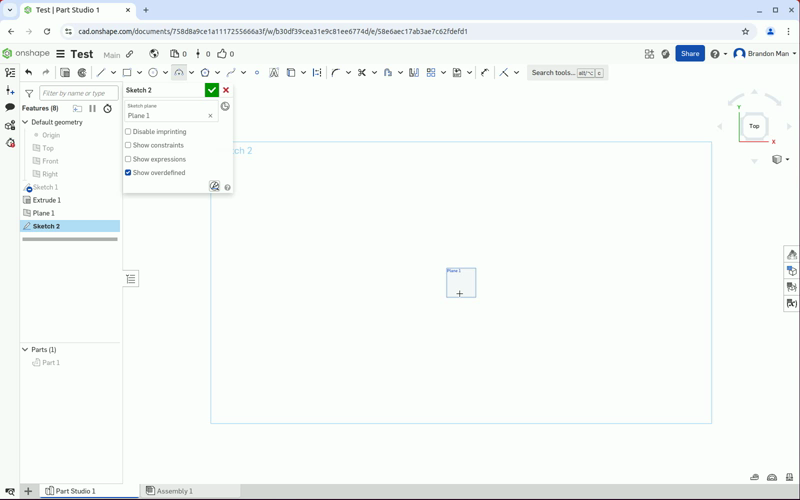
click(459, 293)
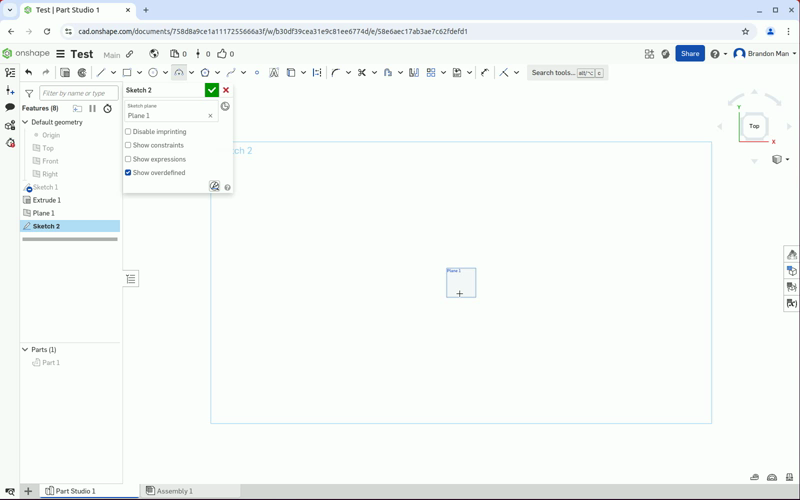
key_up(shift)
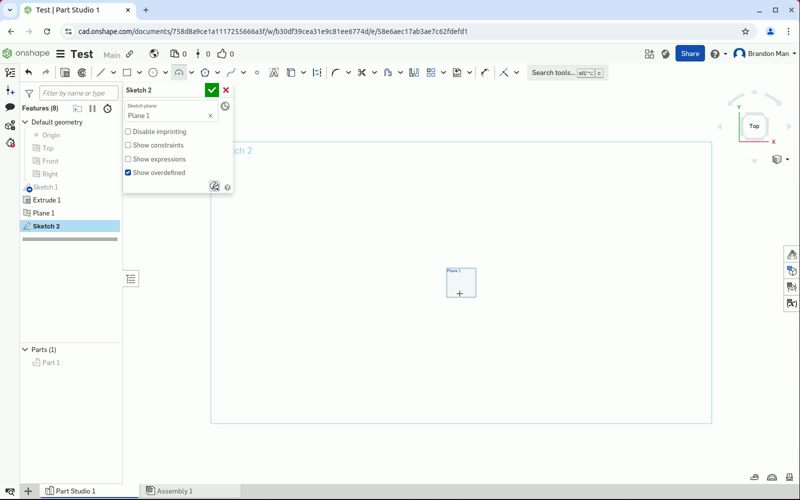
key_down(shift)
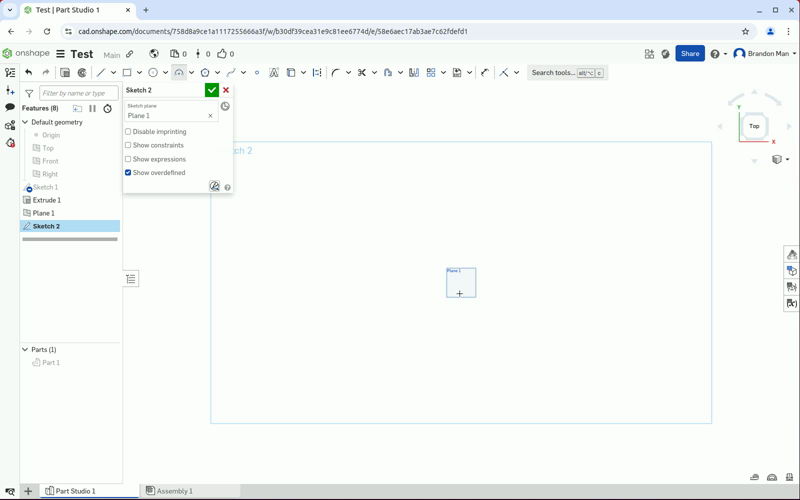
mouse_move(459, 272)
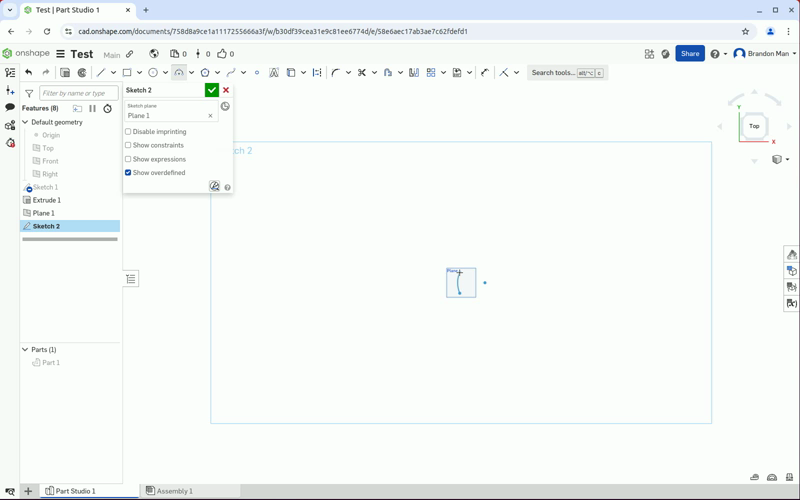
click(459, 272)
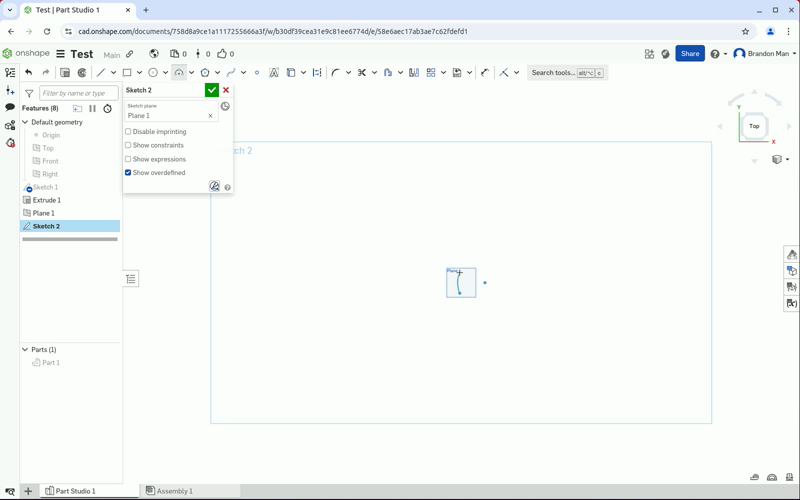
mouse_move(522, 282)
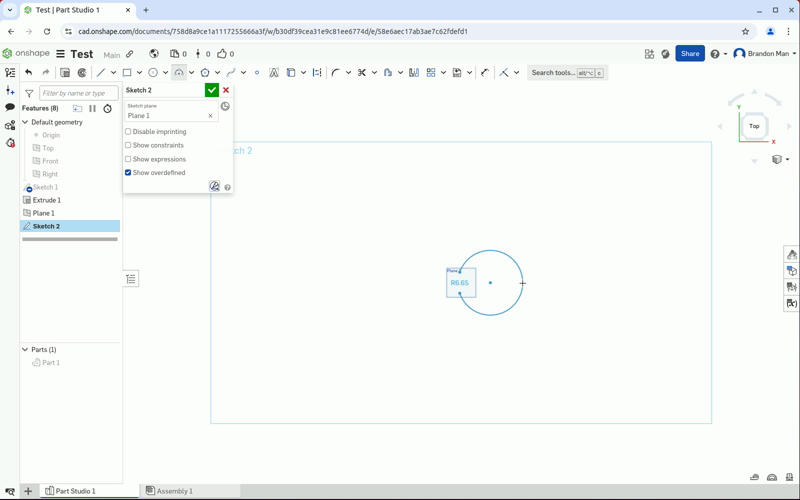
click(522, 282)
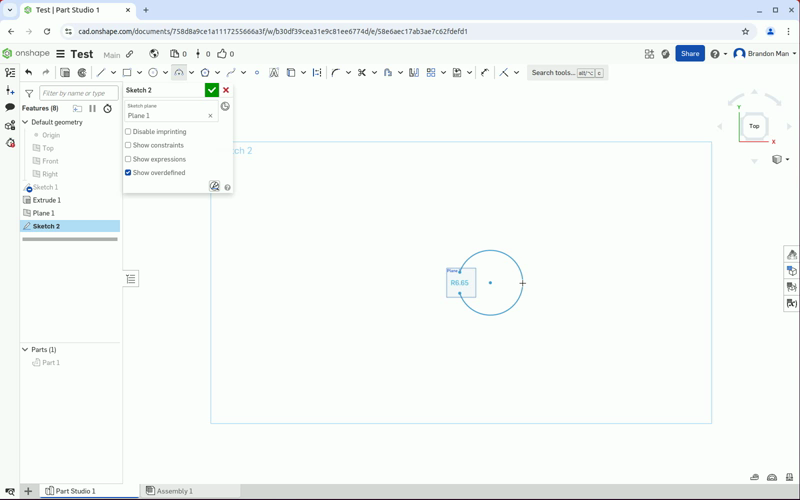
key_up(shift)
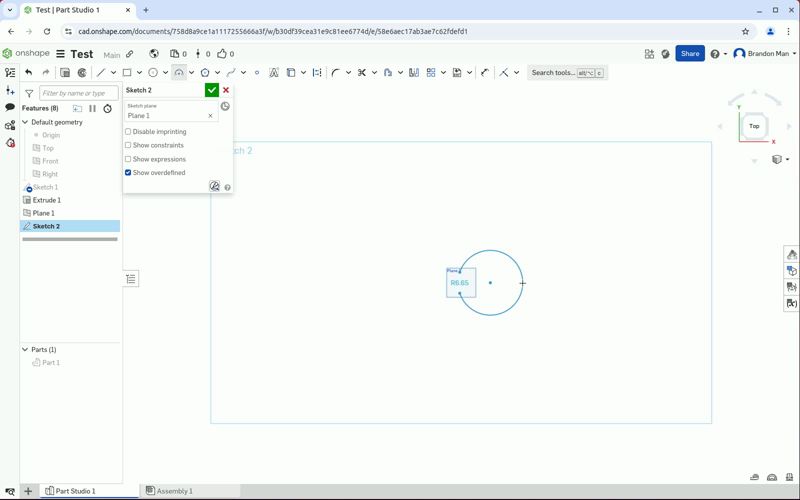
mouse_move(459, 272)
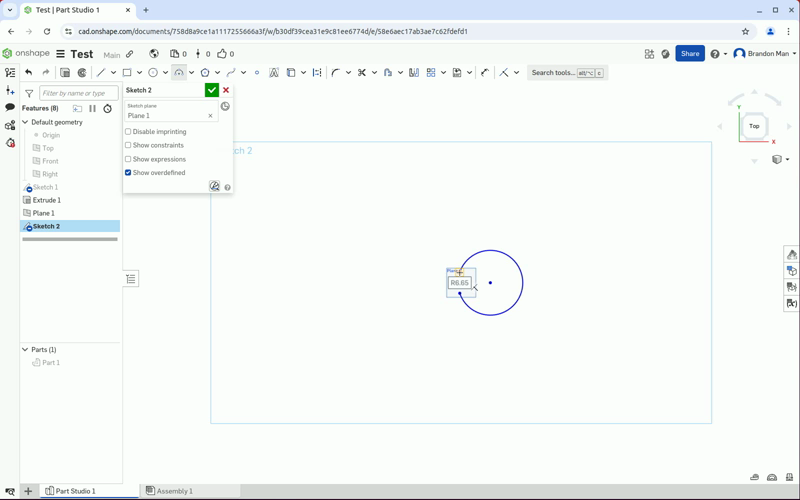
click(459, 272)
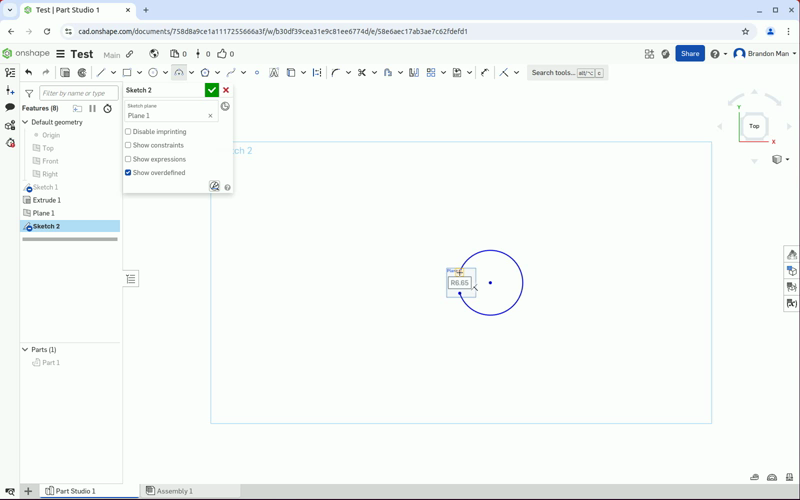
mouse_move(459, 293)
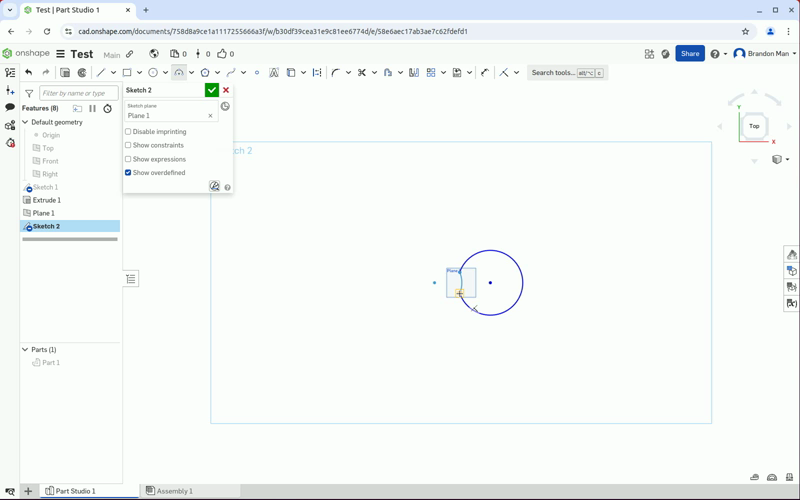
click(459, 293)
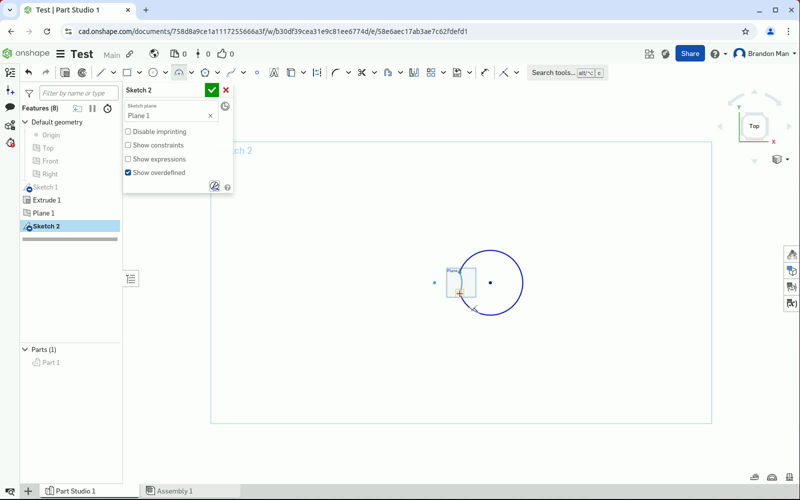
key_down(shift)
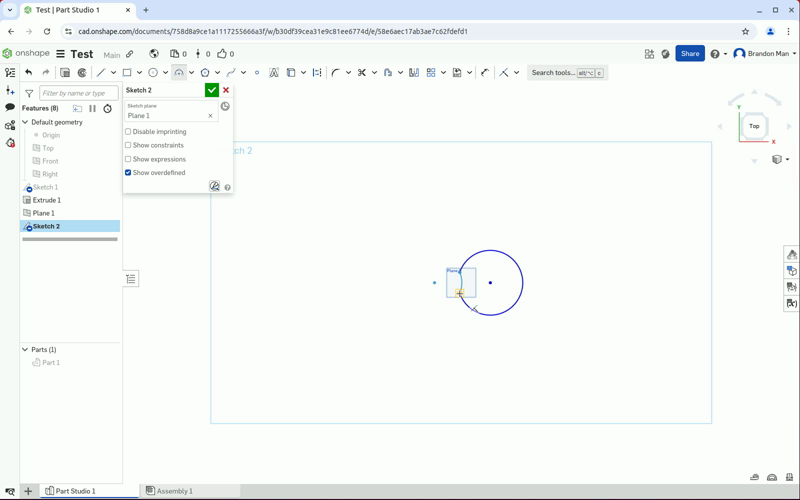
mouse_move(468, 282)
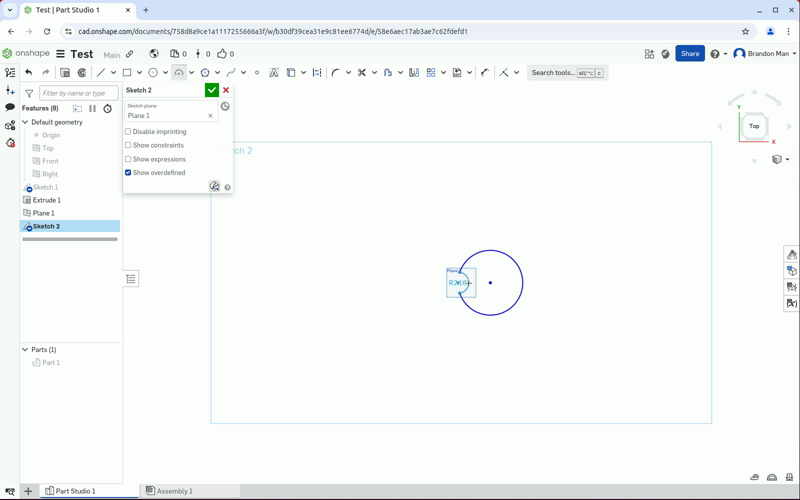
click(468, 282)
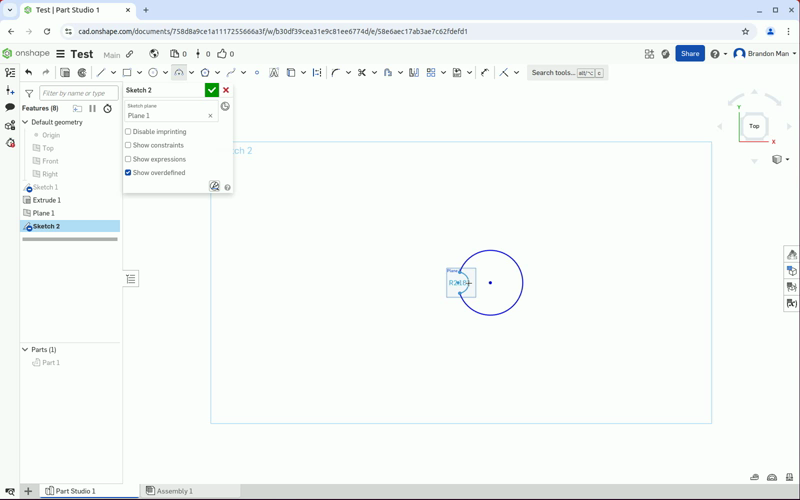
key_up(shift)
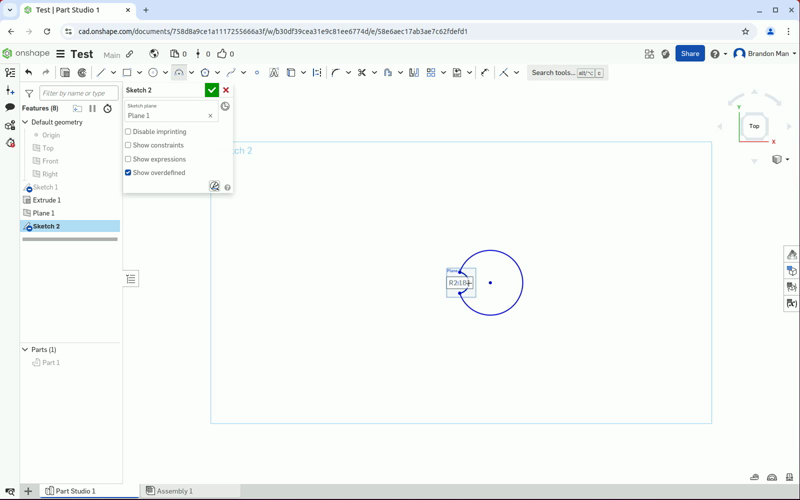
key(esc)
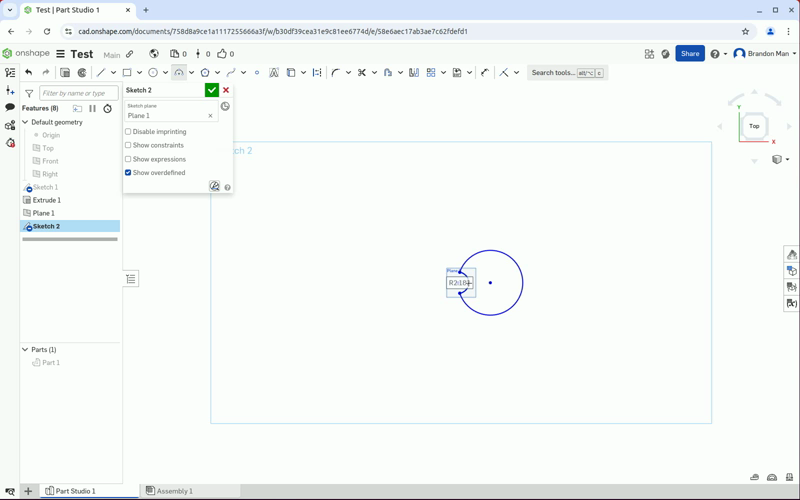
mouse_move(472, 276)
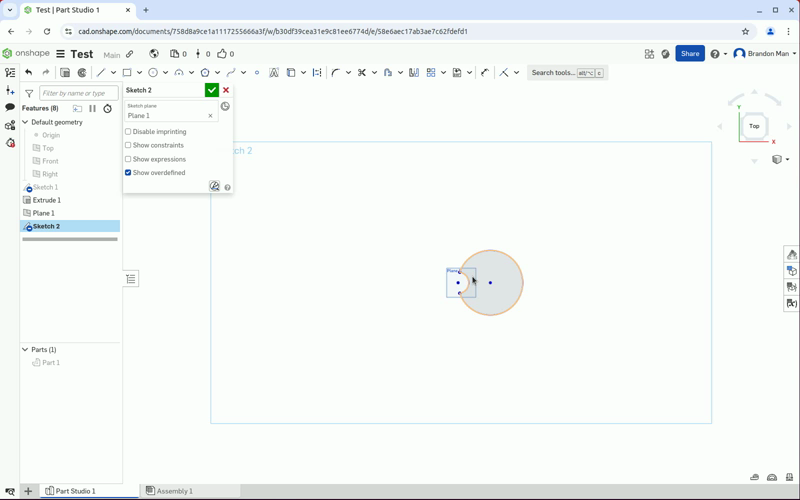
click(472, 276)
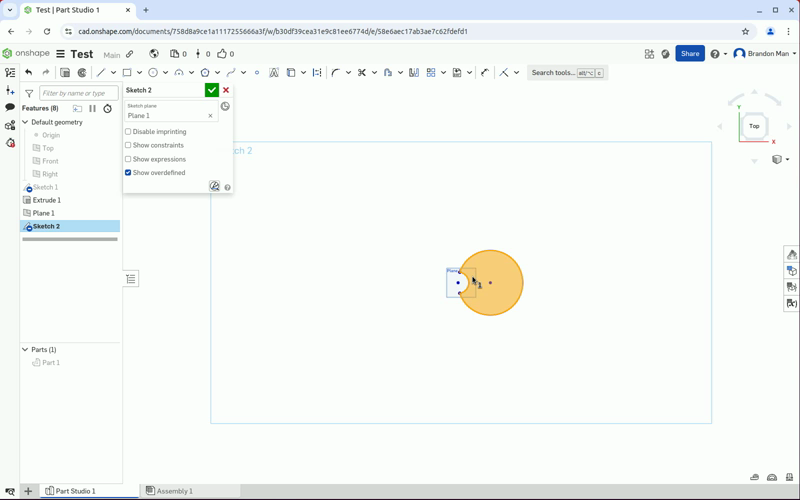
mouse_move(73, 352)
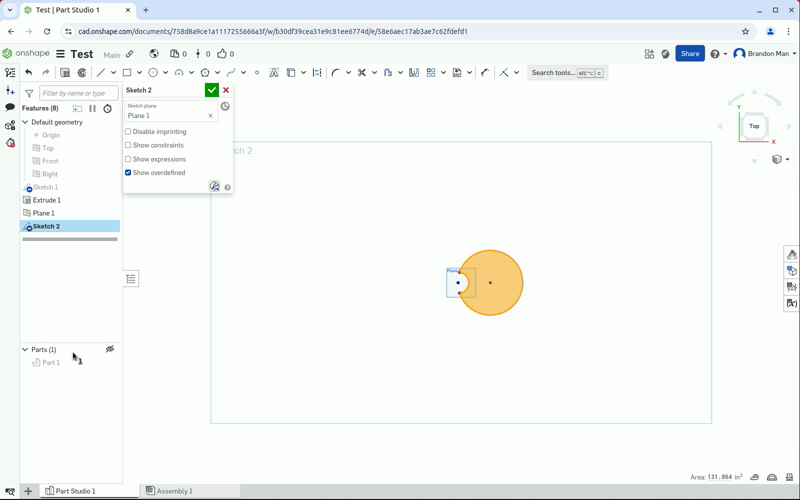
key(shift+y)
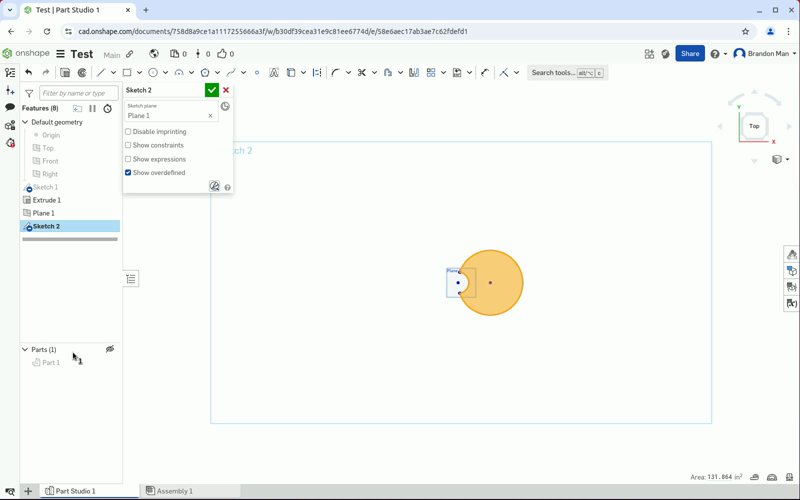
key(shift+e)
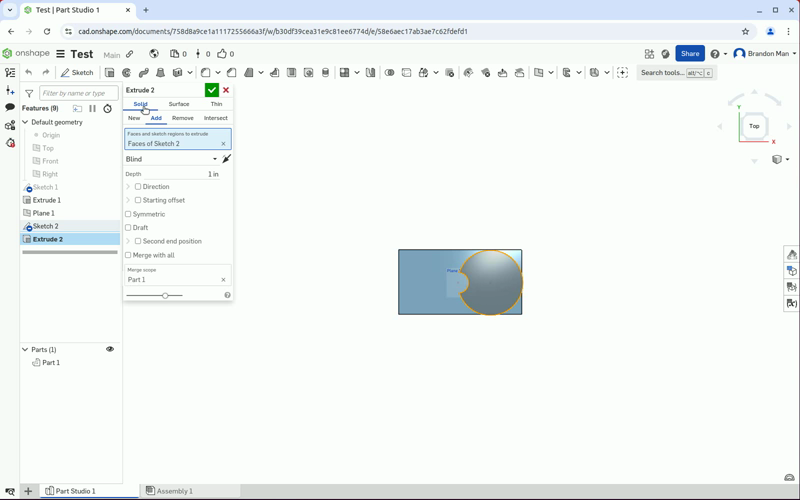
mouse_move(143, 106)
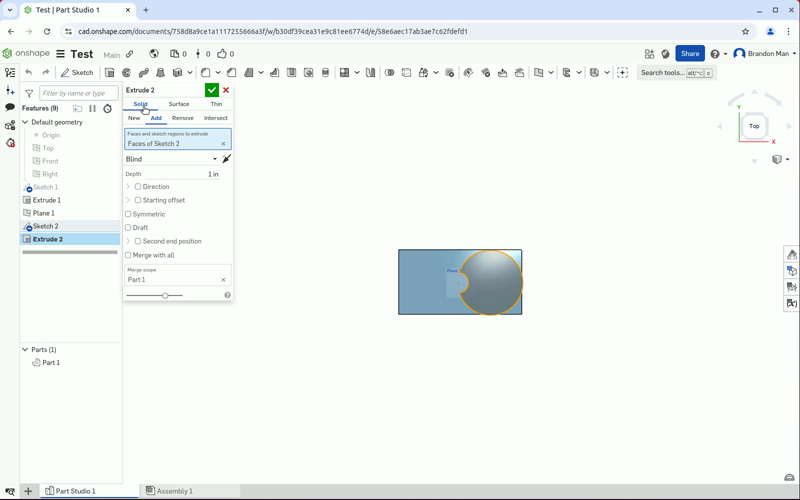
click(143, 106)
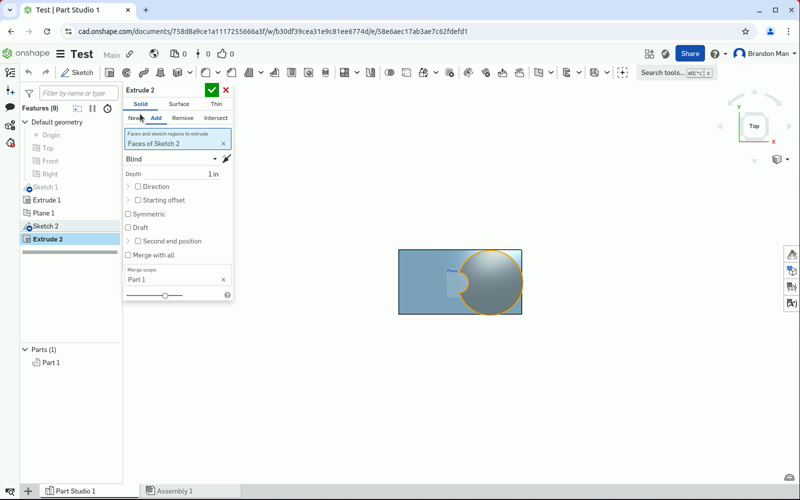
mouse_move(137, 120)
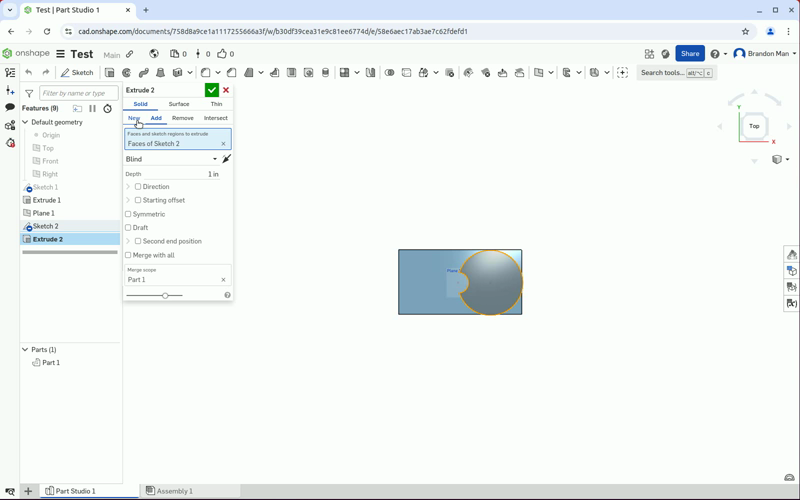
click(137, 120)
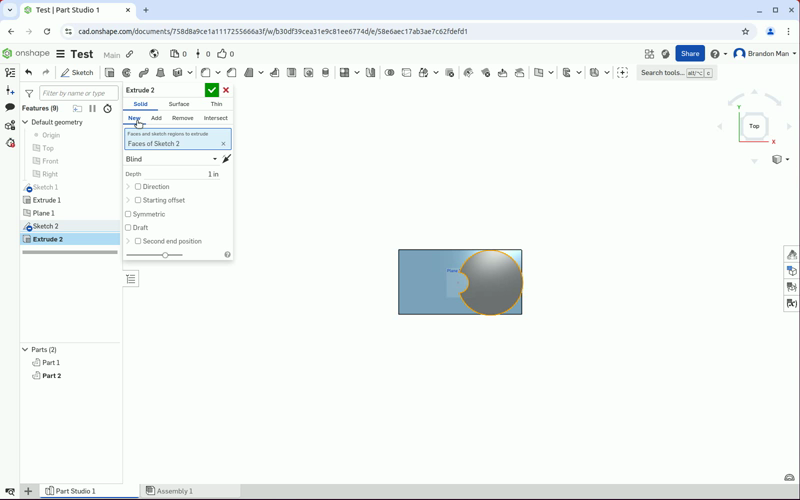
key(tab, 4)
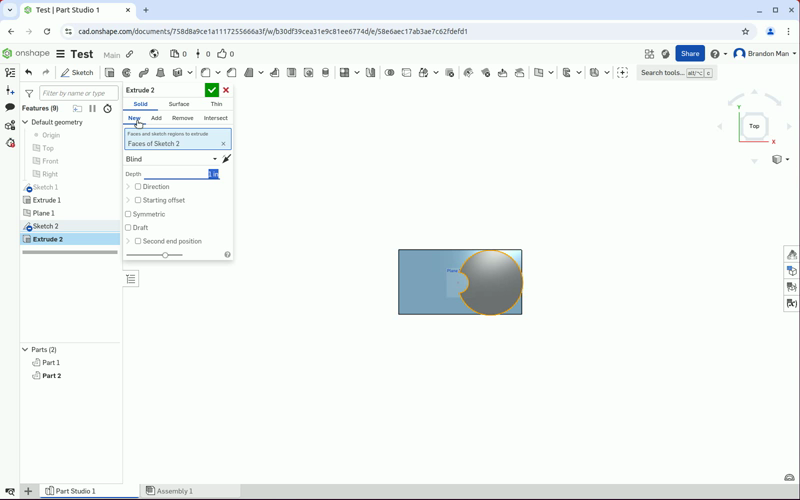
text(6.018)
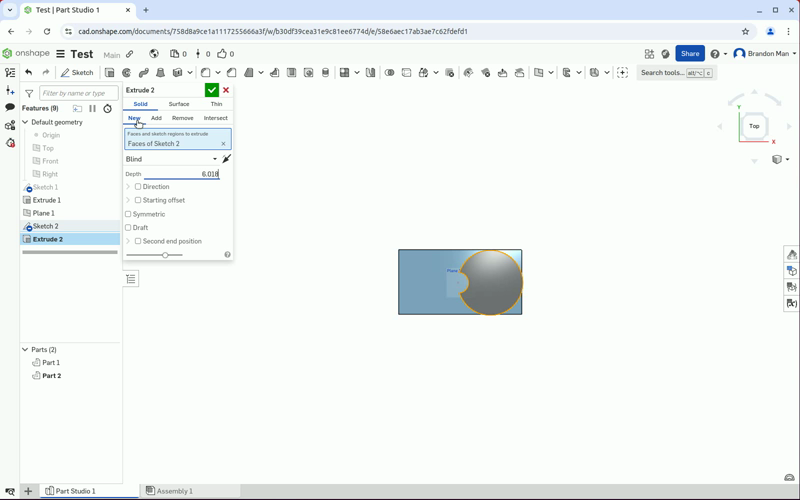
key(enter)
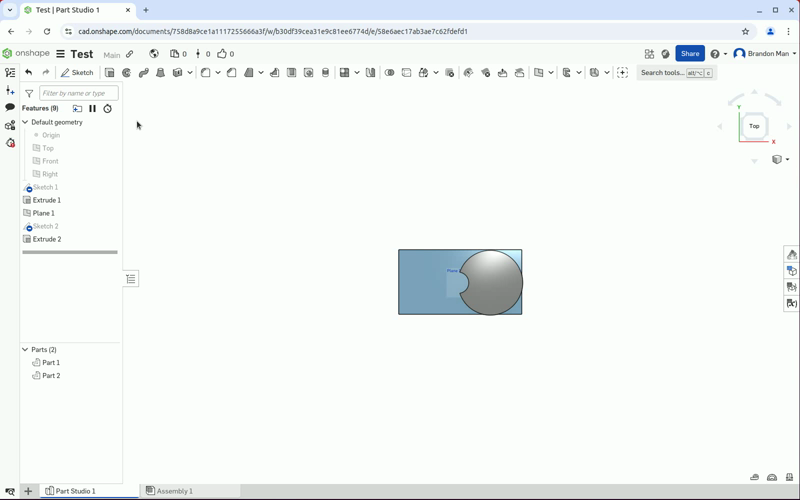
key(shift+h)
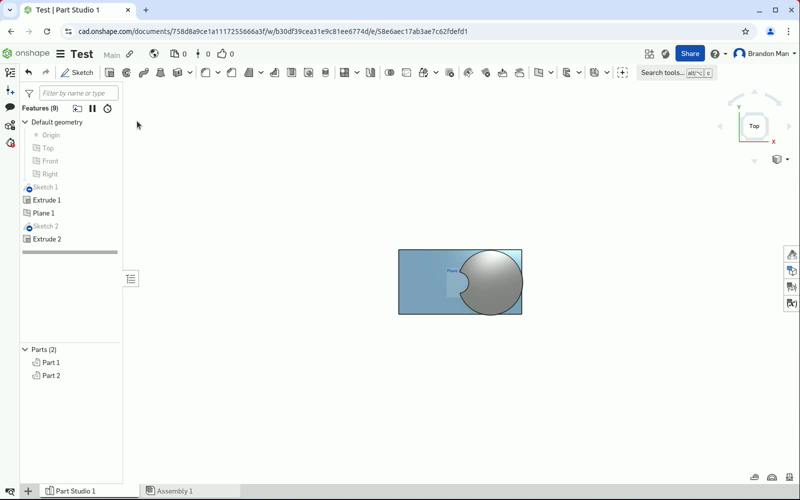
key(shift+h)
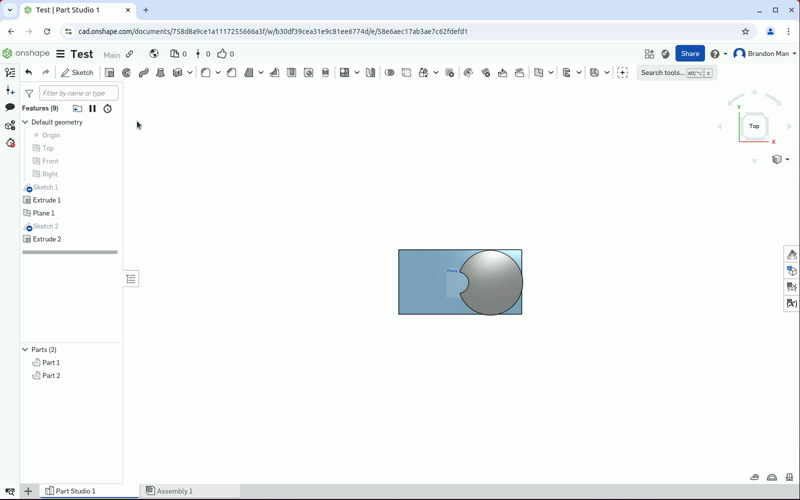
mouse_move(73, 189)
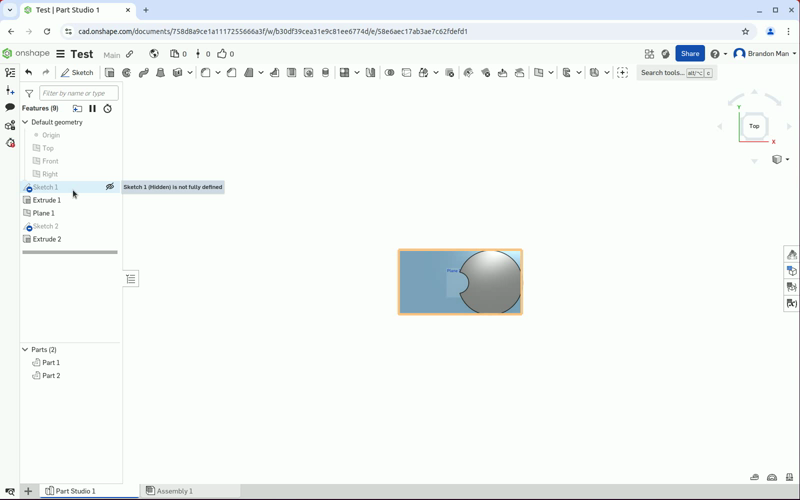
click(73, 189)
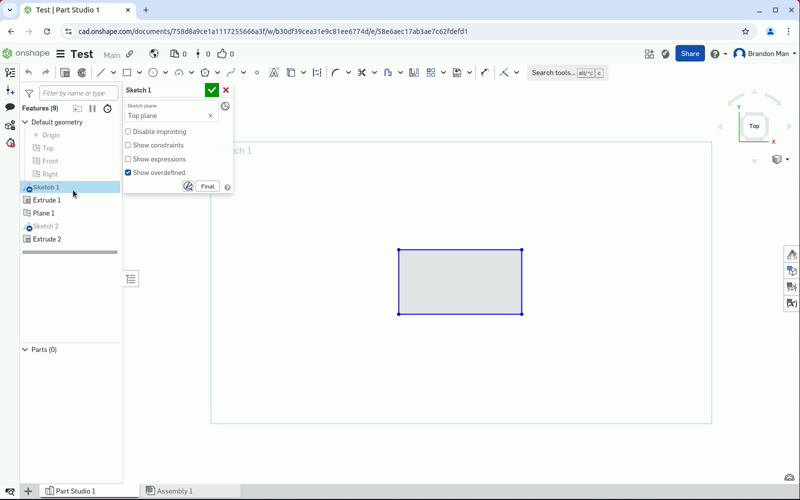
mouse_move(229, 92)
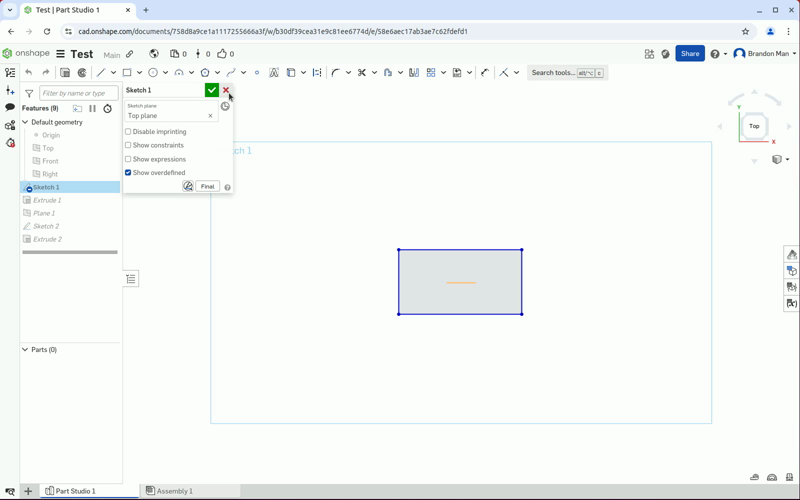
click(229, 92)
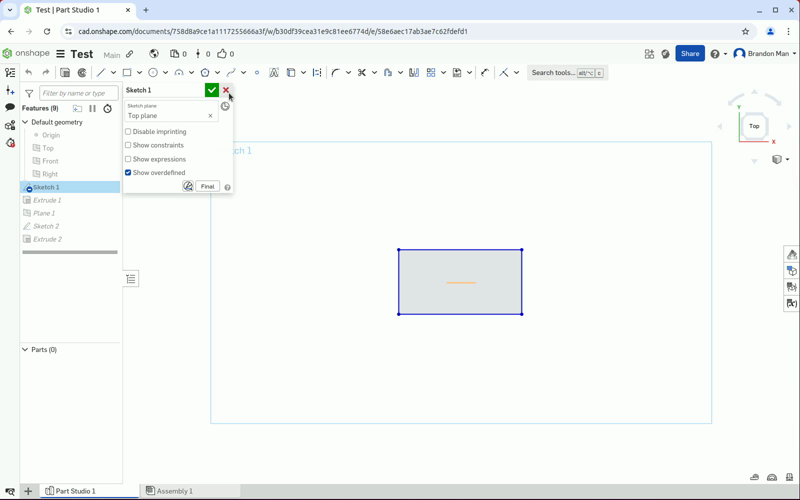
key(shift+s)
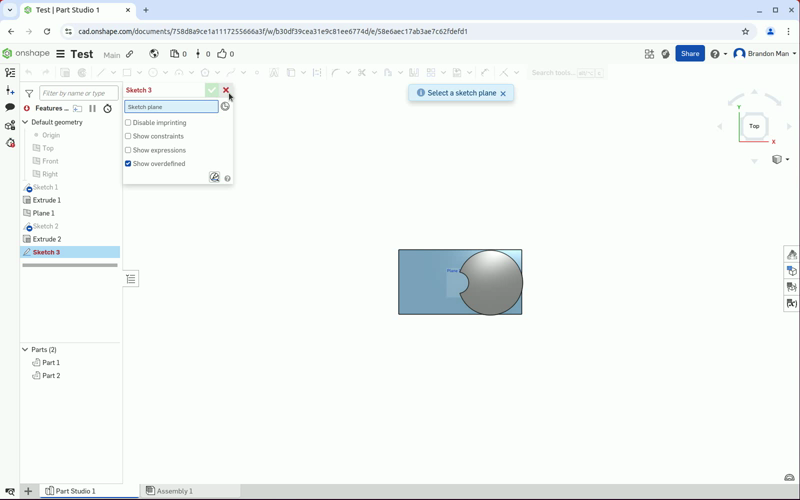
mouse_move(73, 215)
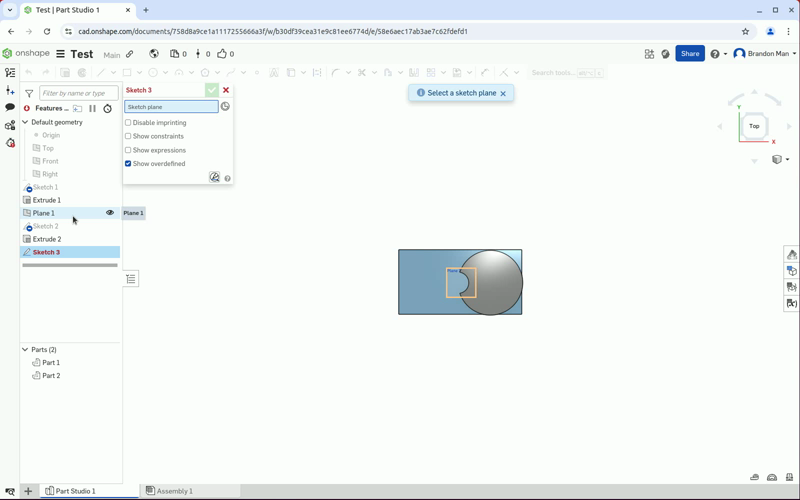
click(73, 215)
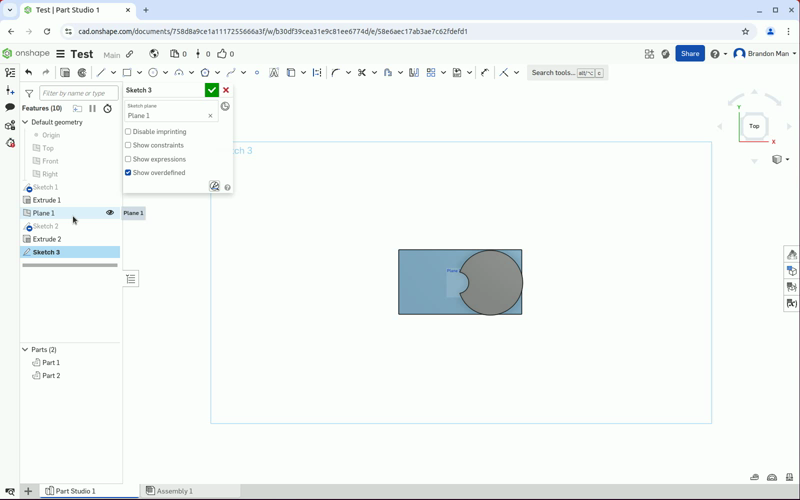
mouse_move(73, 352)
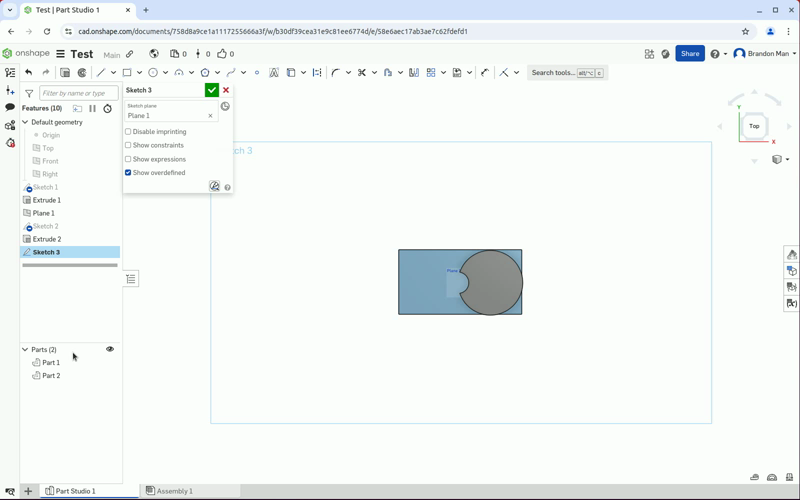
key(y)
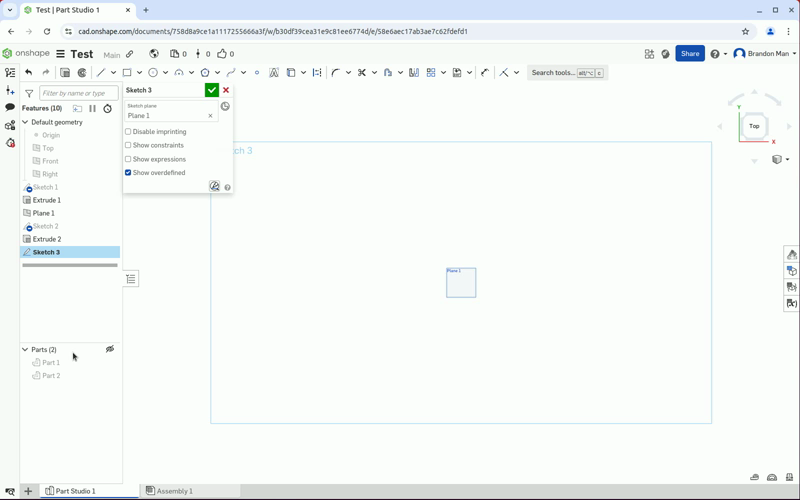
key(a)
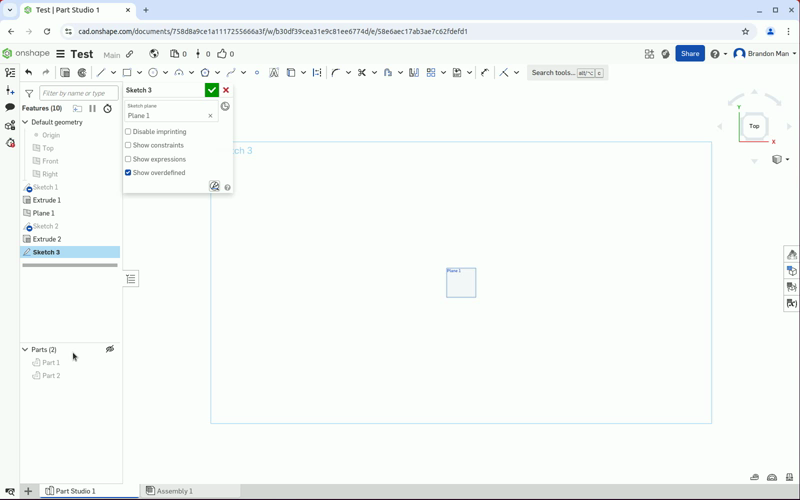
key_down(shift)
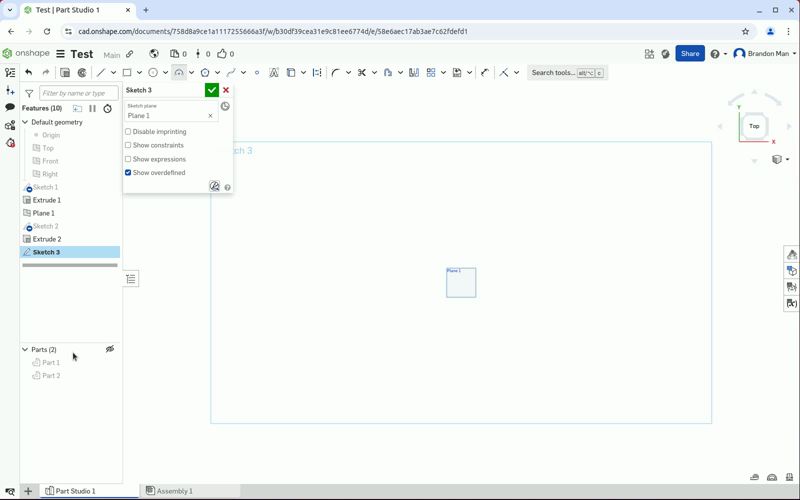
mouse_move(459, 293)
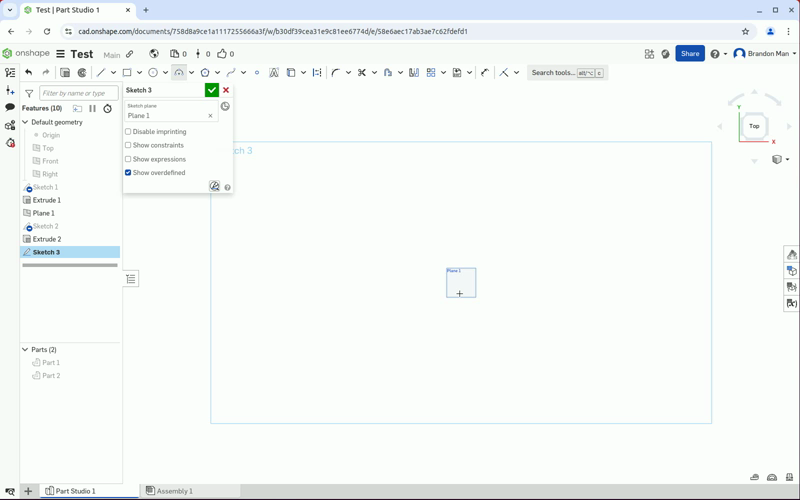
click(459, 293)
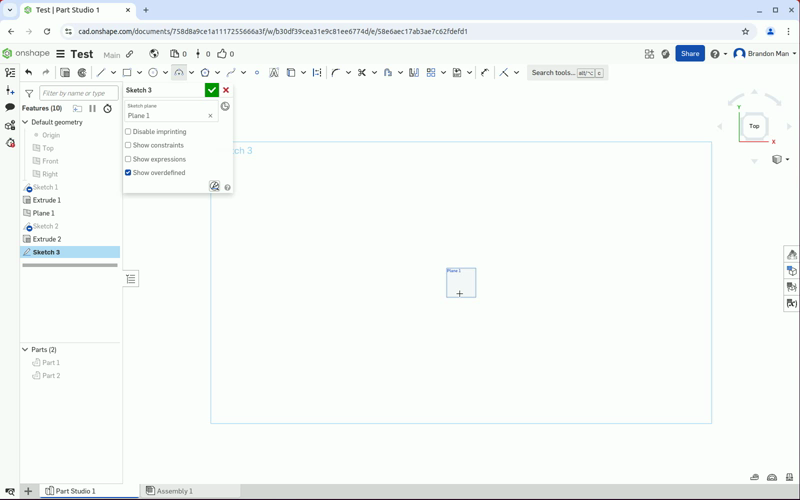
key_up(shift)
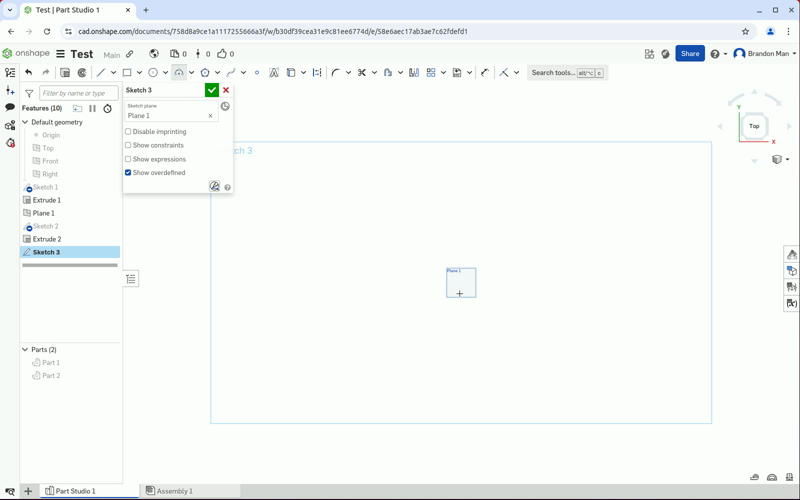
key_down(shift)
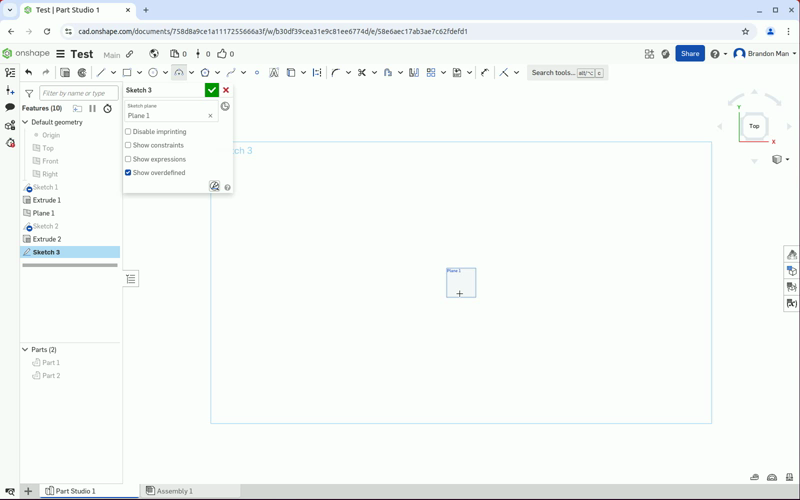
mouse_move(459, 271)
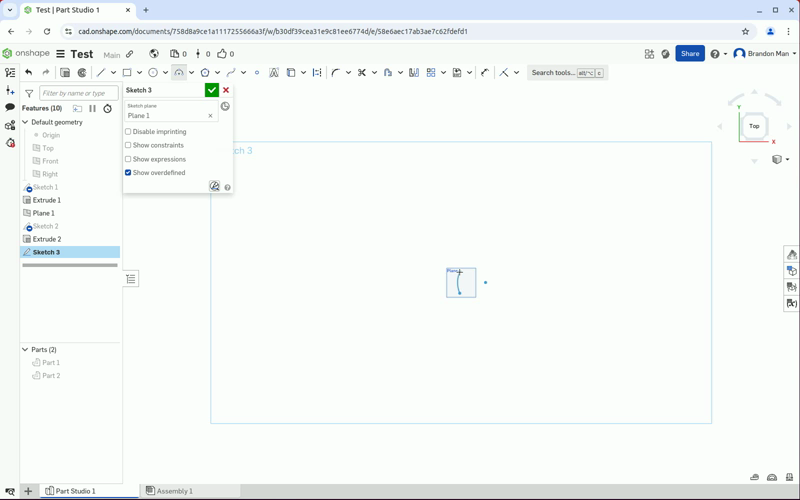
click(459, 271)
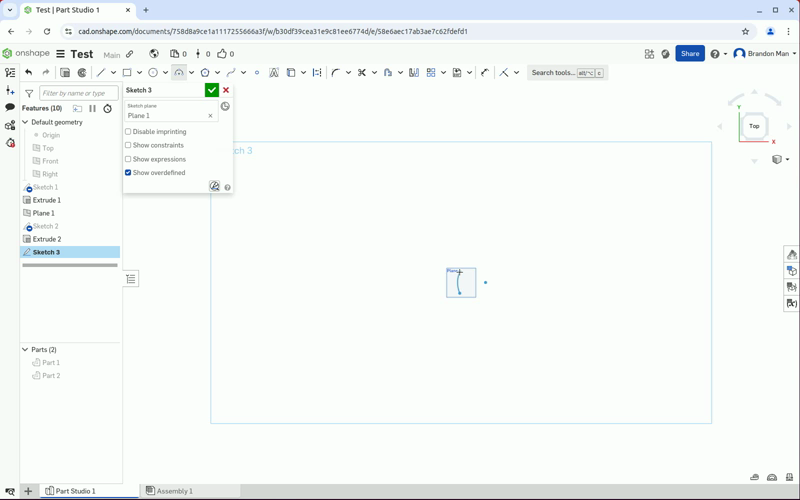
mouse_move(468, 282)
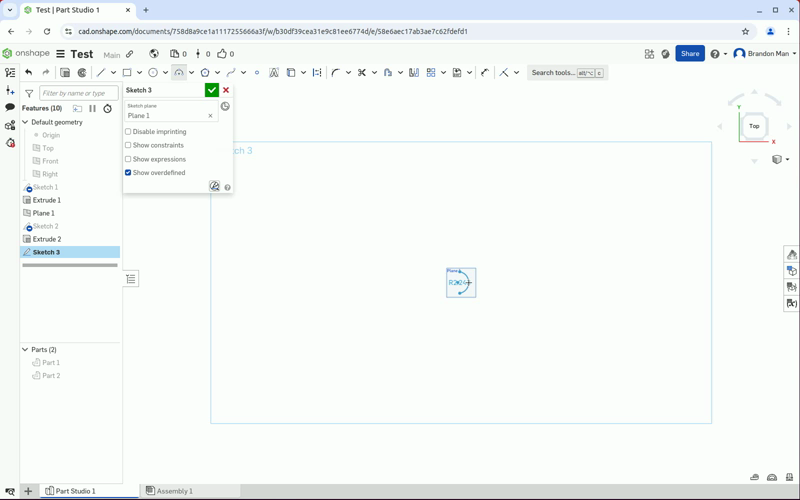
click(468, 282)
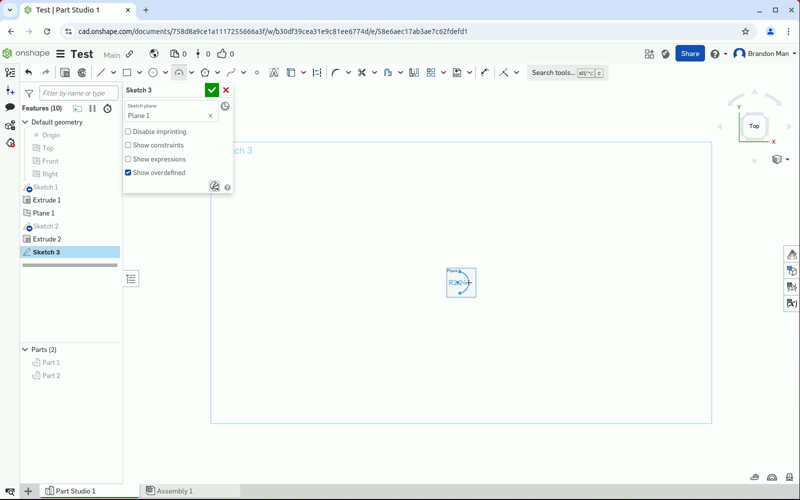
key_up(shift)
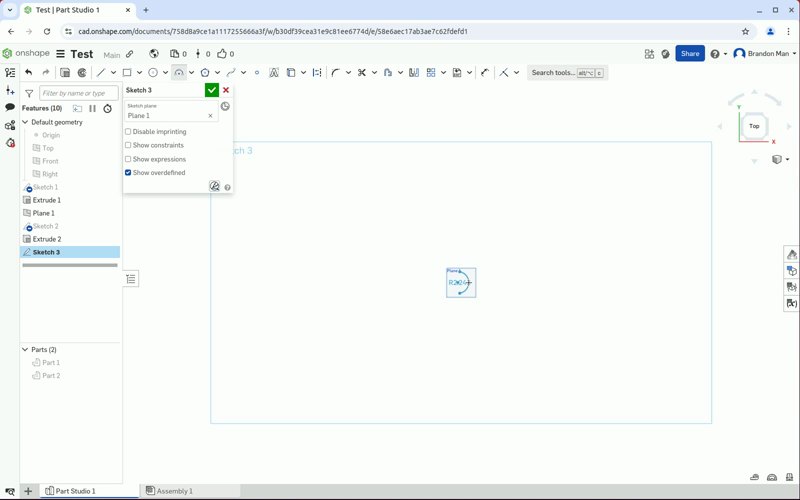
mouse_move(459, 271)
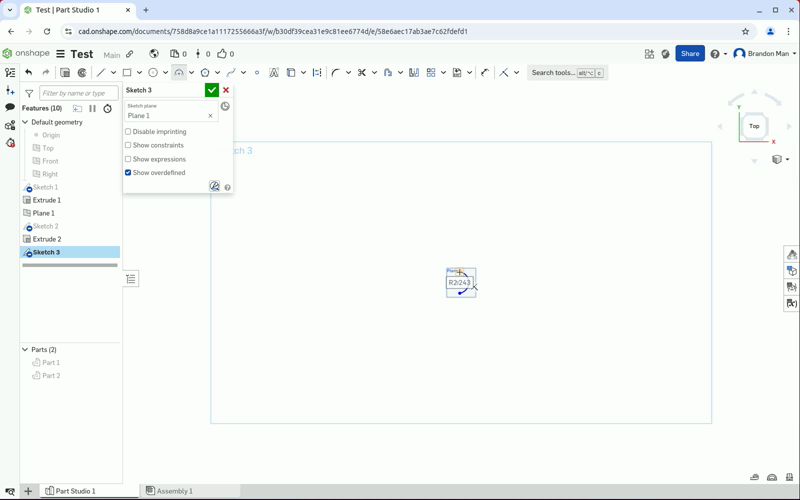
click(459, 271)
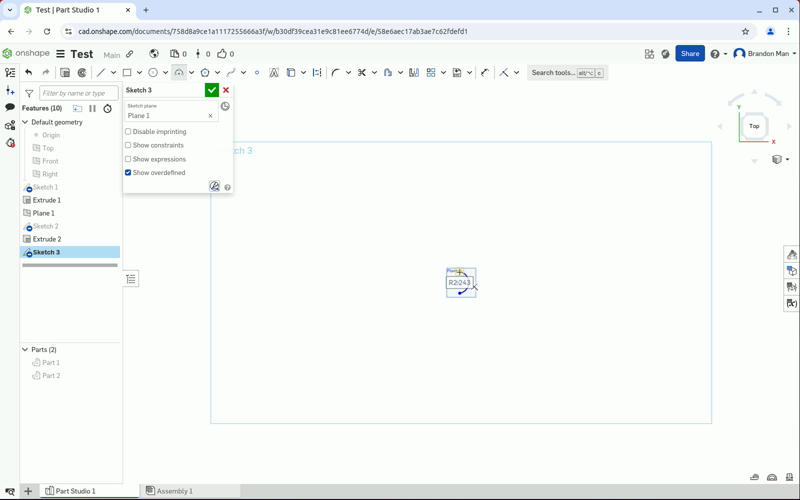
mouse_move(459, 293)
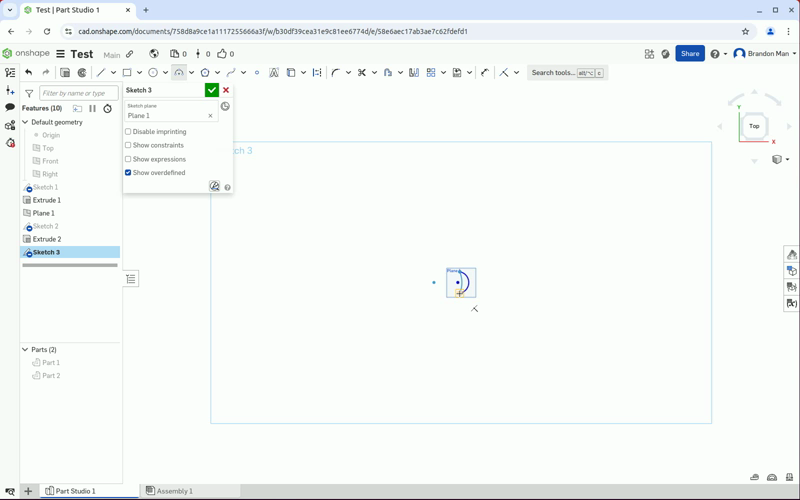
click(459, 293)
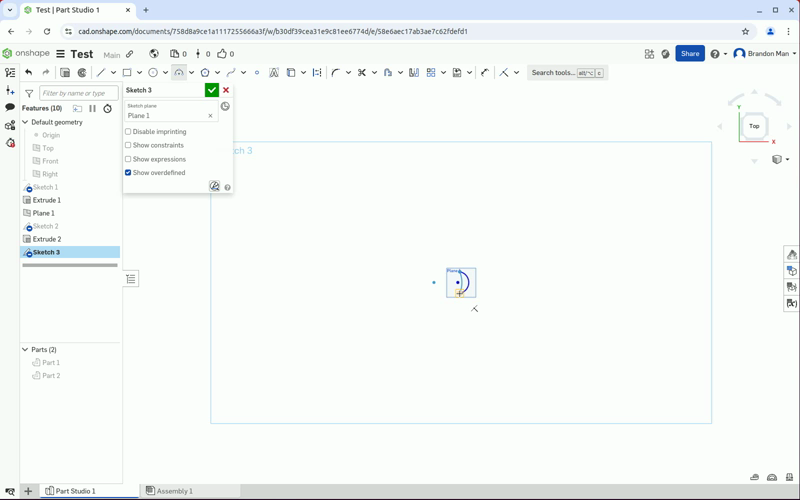
key_down(shift)
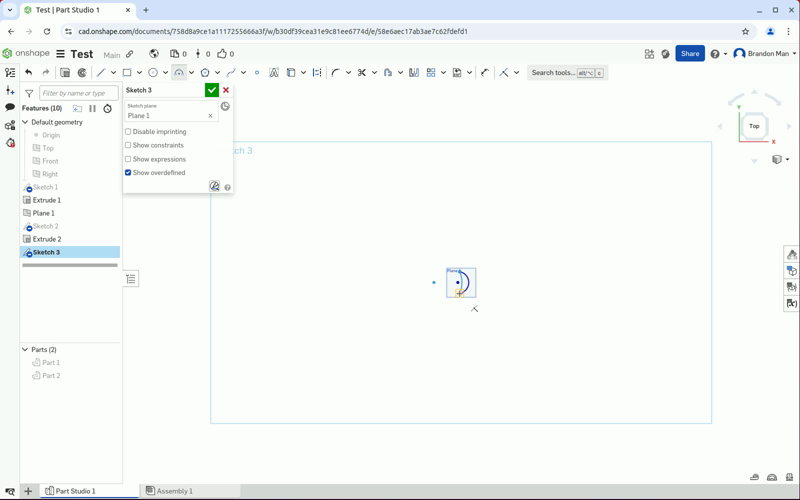
mouse_move(457, 282)
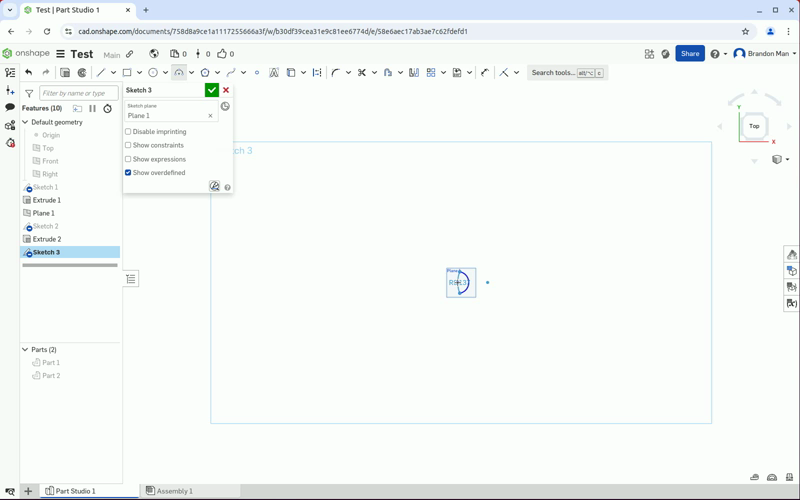
click(457, 282)
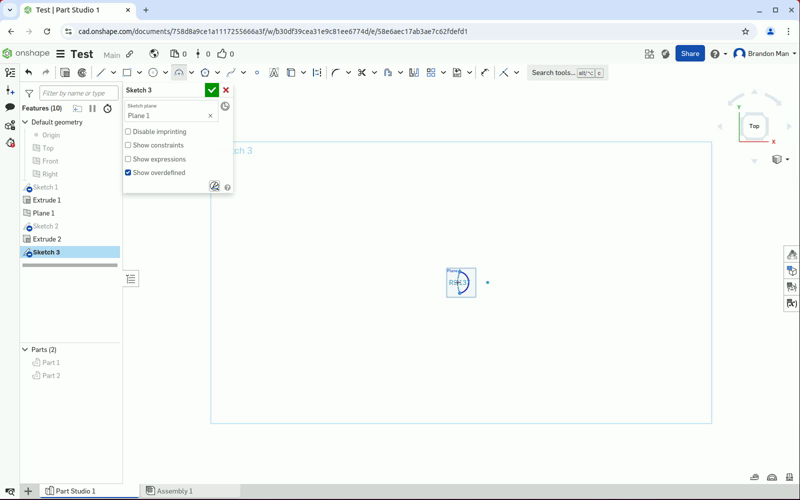
key_up(shift)
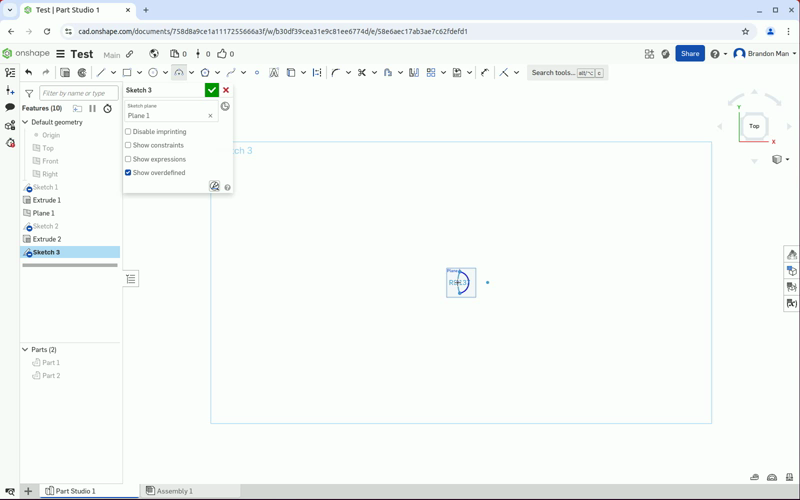
key(esc)
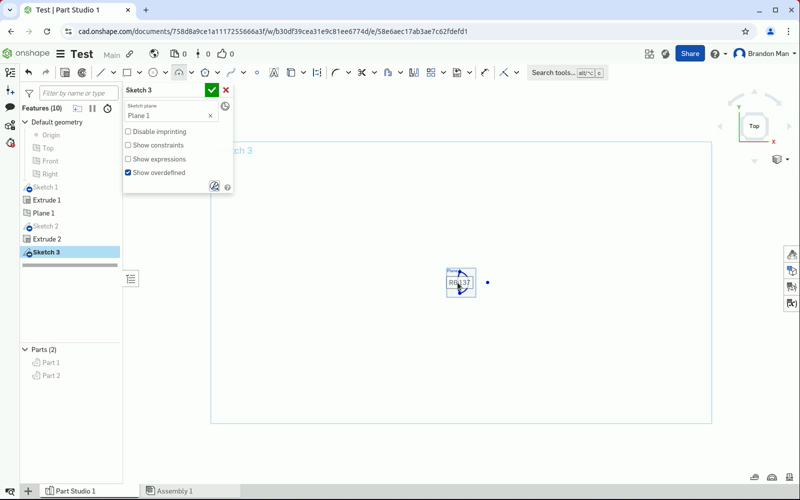
mouse_move(468, 281)
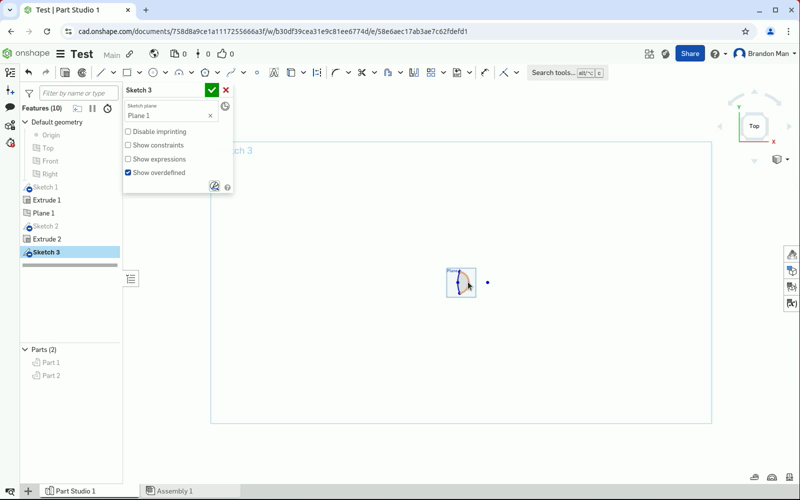
scroll(6)
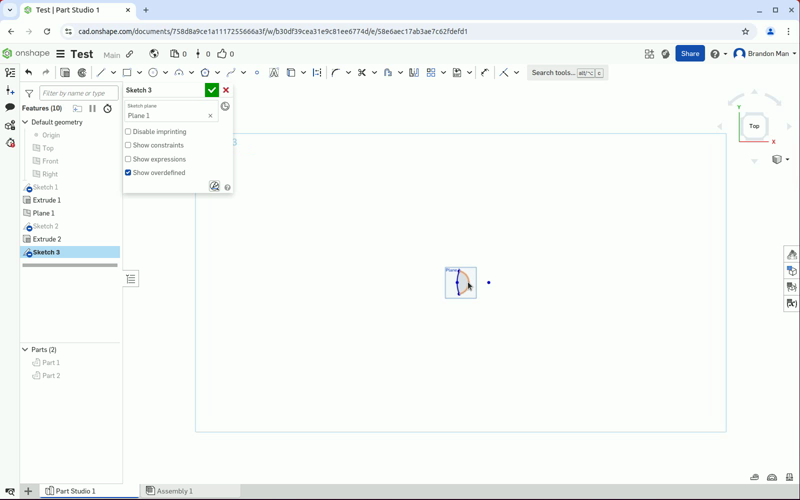
scroll(6)
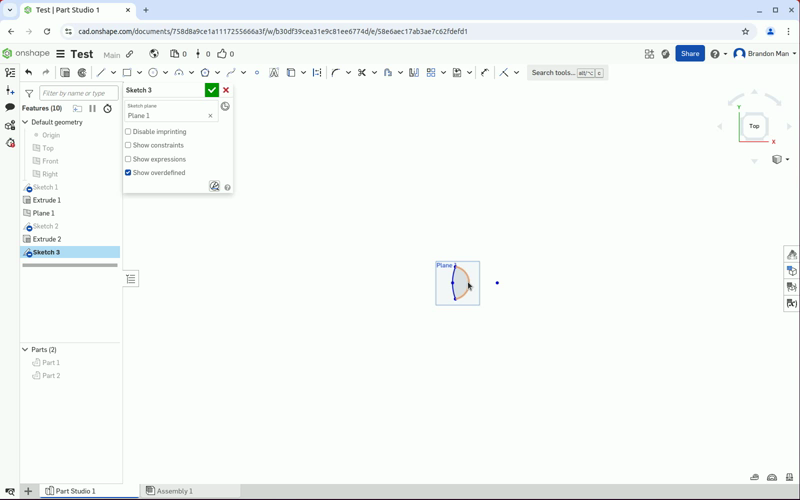
scroll(6)
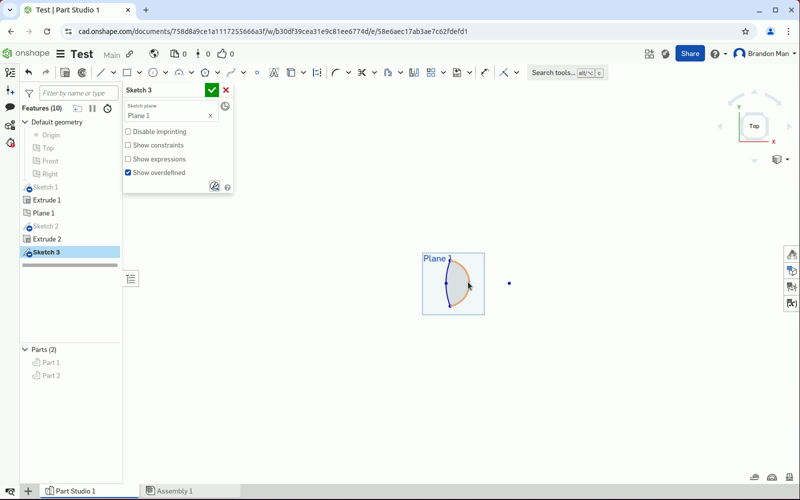
scroll(6)
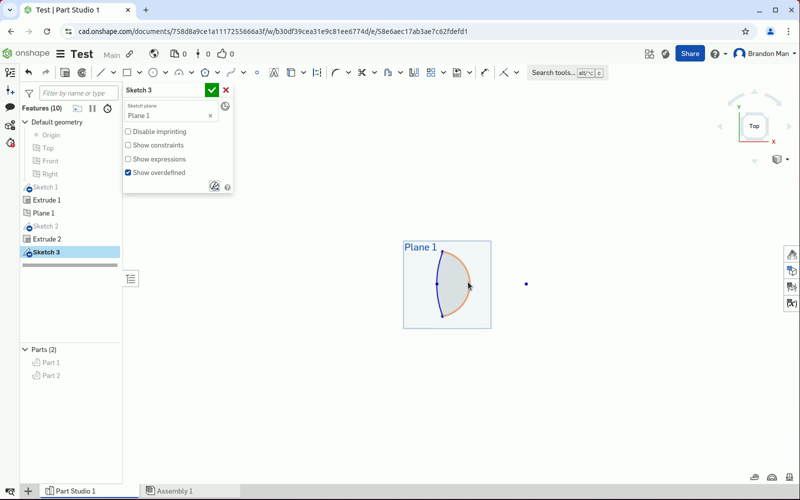
scroll(6)
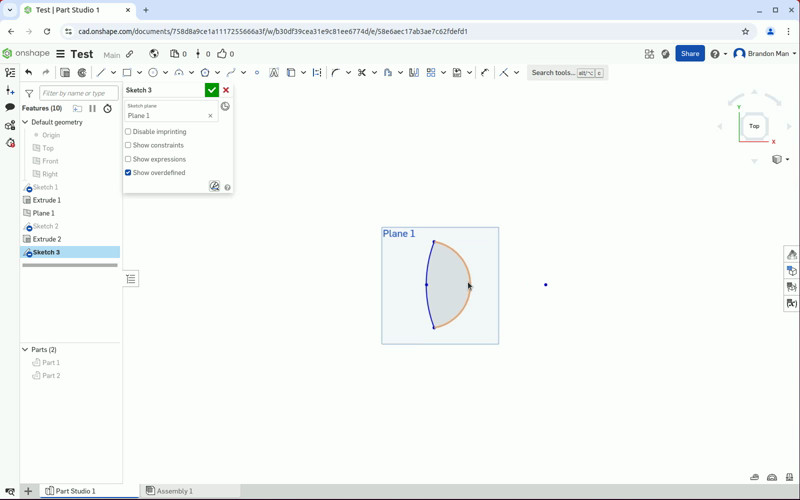
scroll(6)
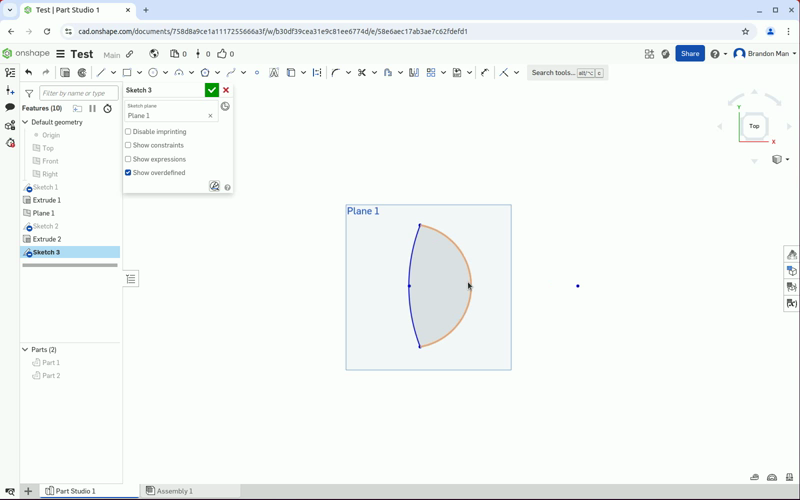
scroll(6)
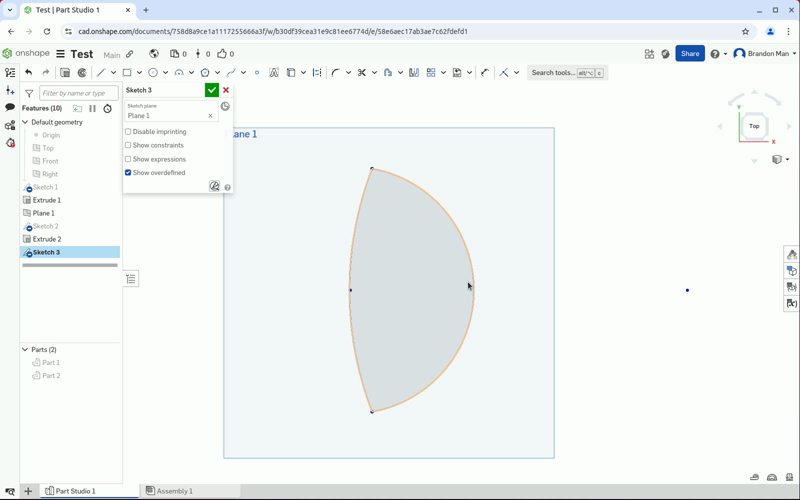
click(468, 281)
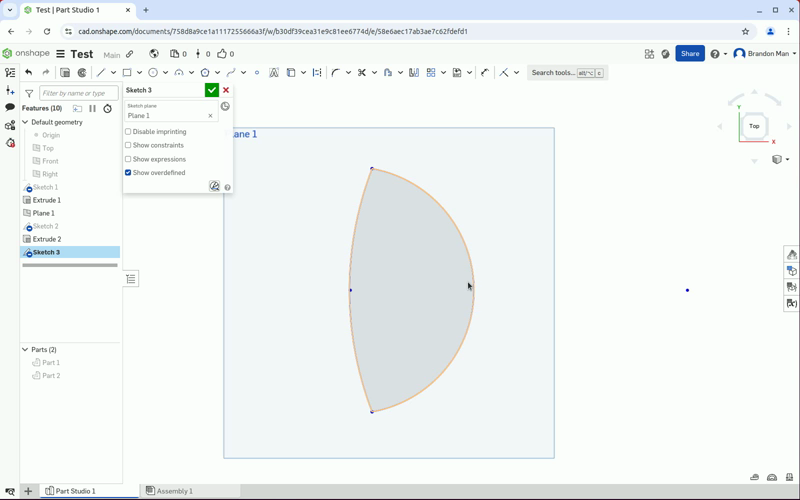
scroll(-6)
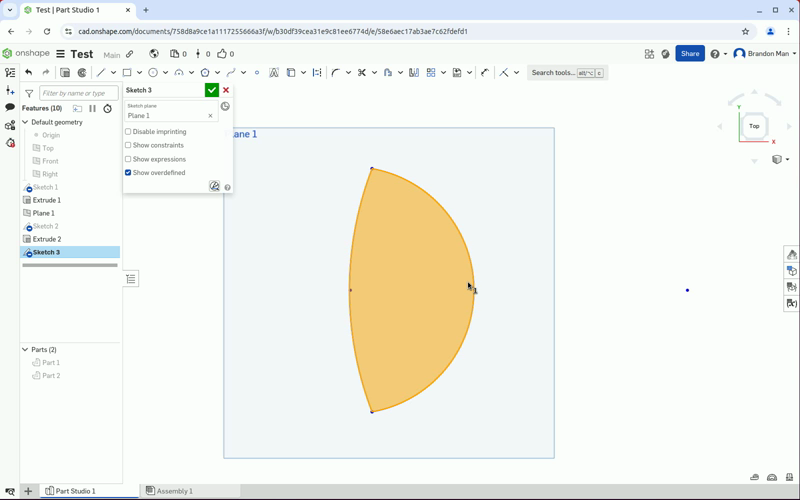
scroll(-6)
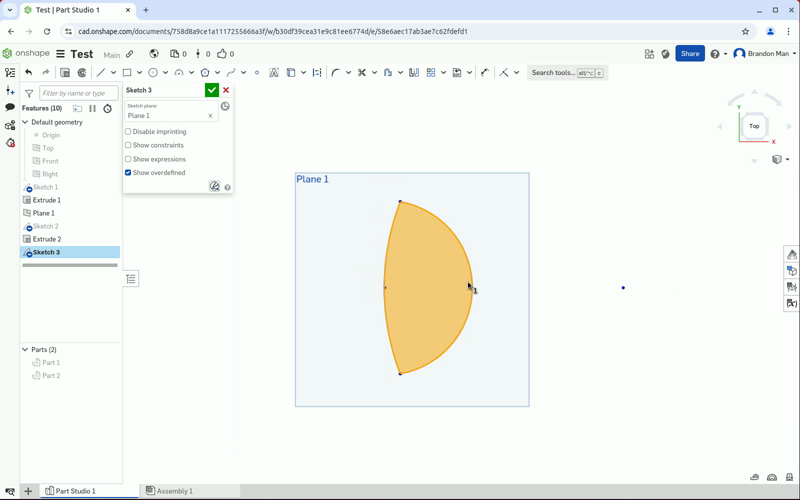
scroll(-6)
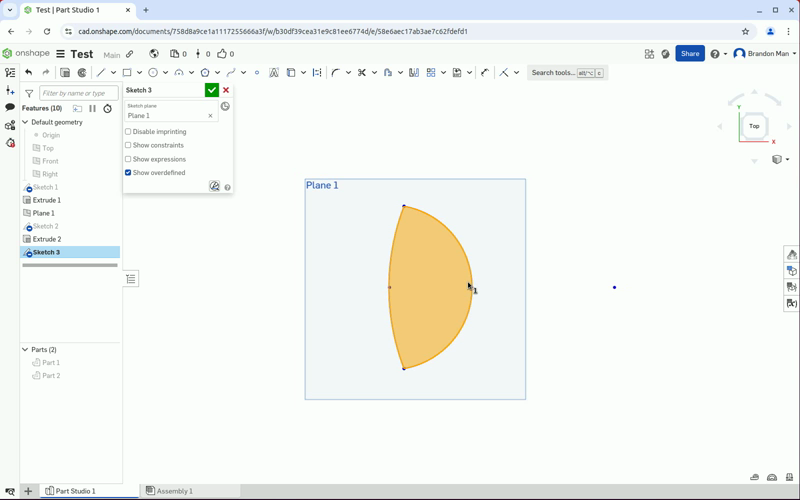
scroll(-6)
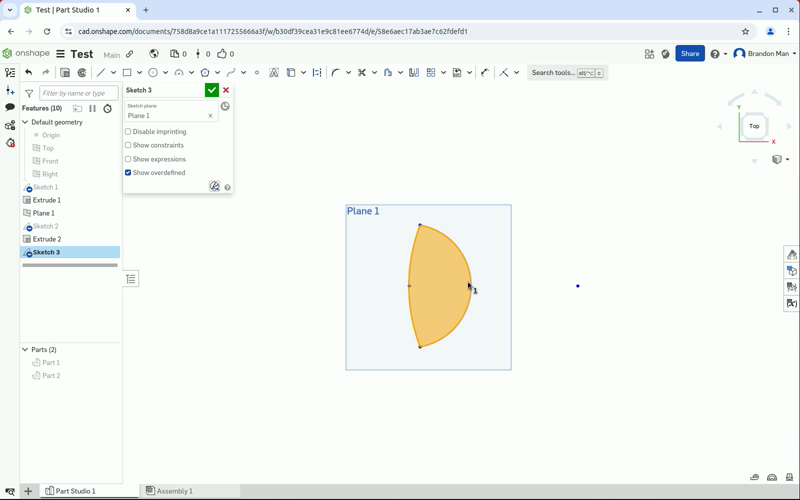
scroll(-6)
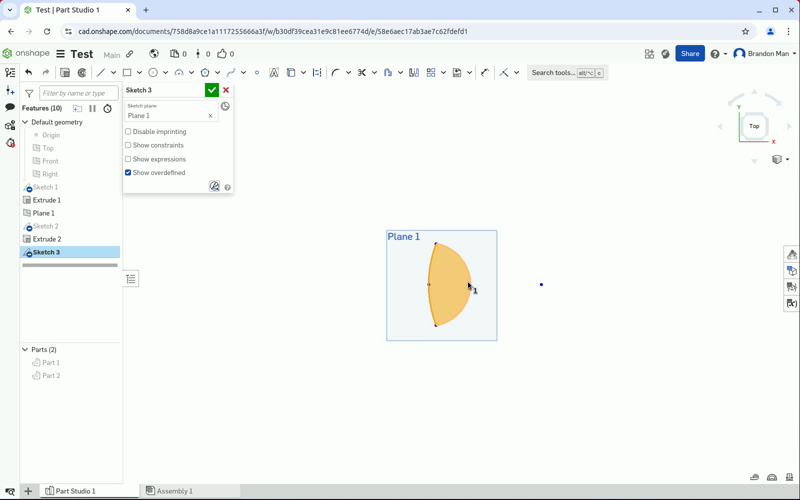
scroll(-6)
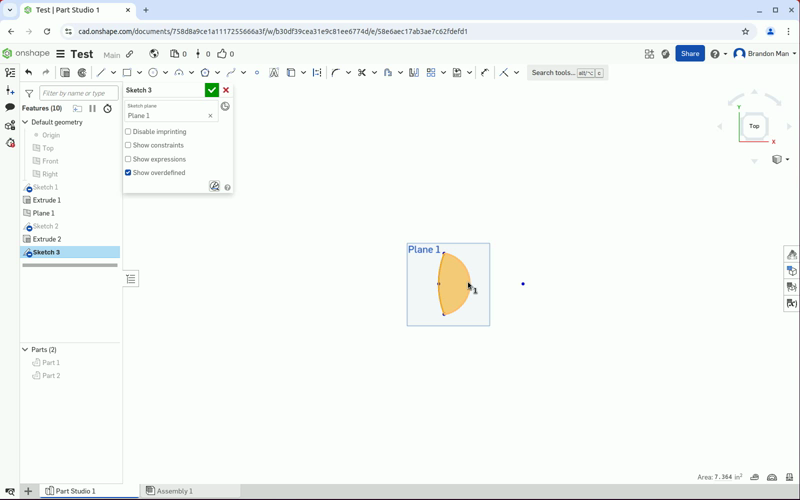
scroll(-6)
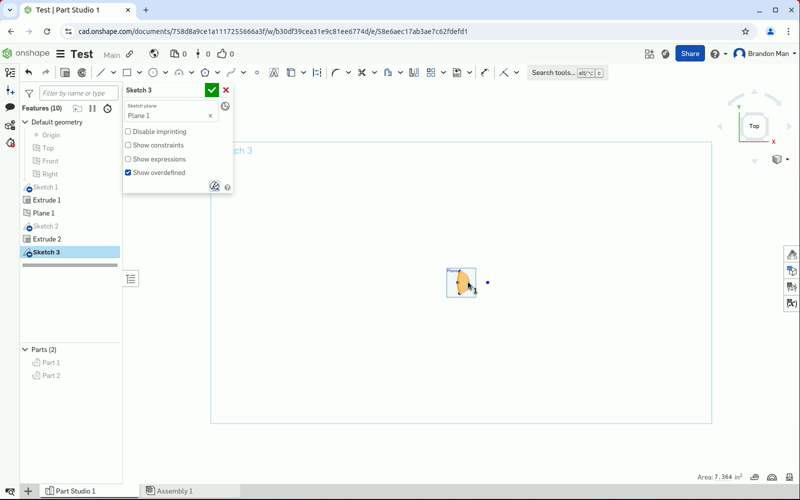
mouse_move(73, 352)
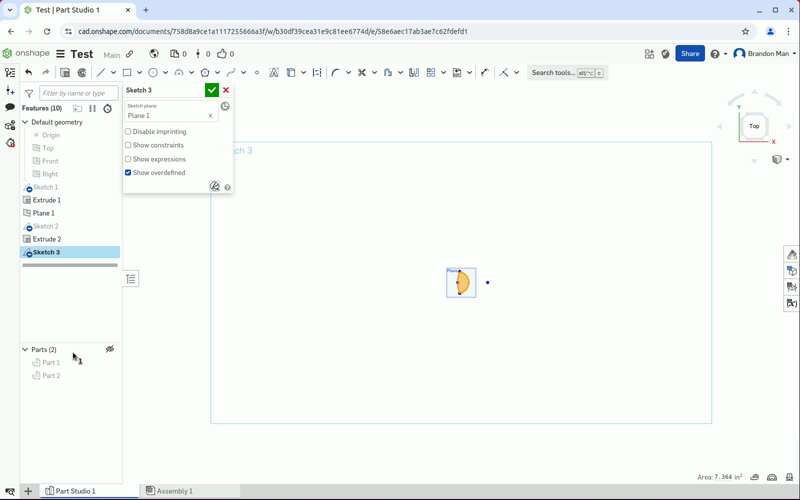
key(shift+y)
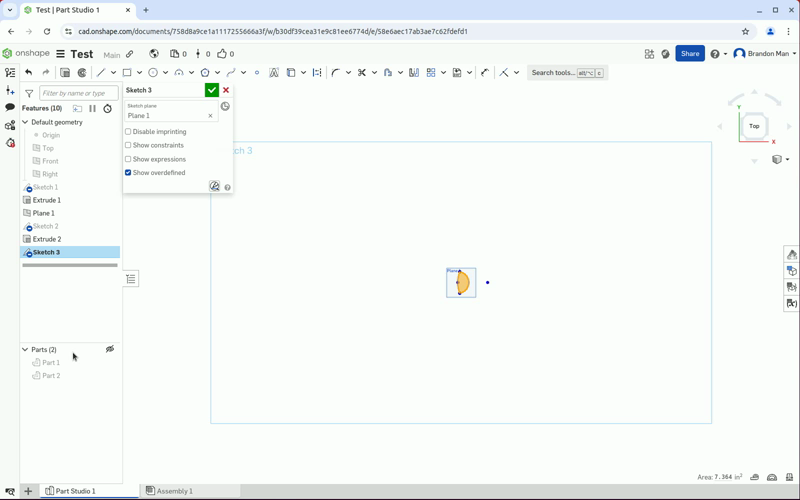
key(shift+e)
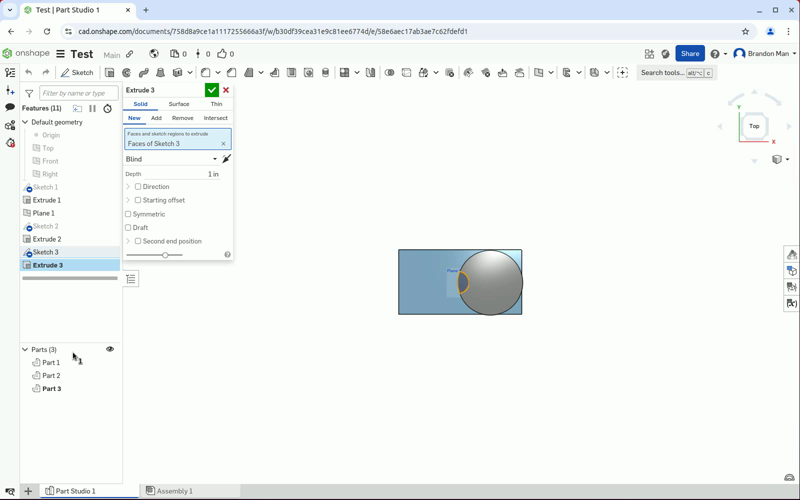
mouse_move(143, 106)
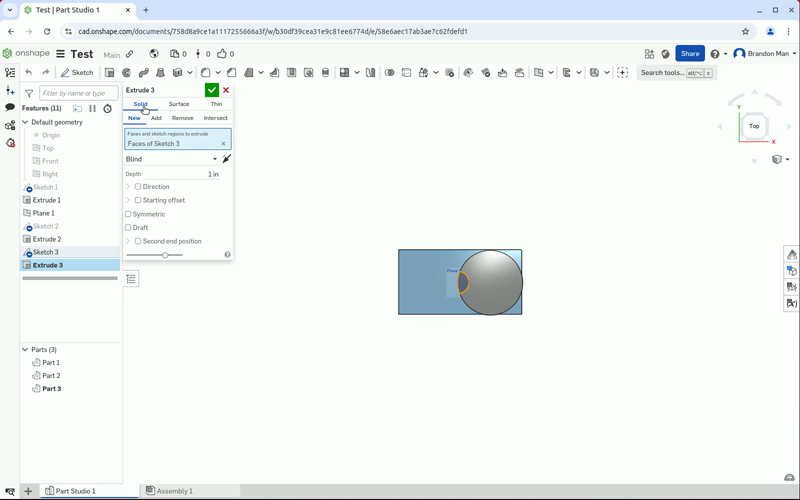
click(143, 106)
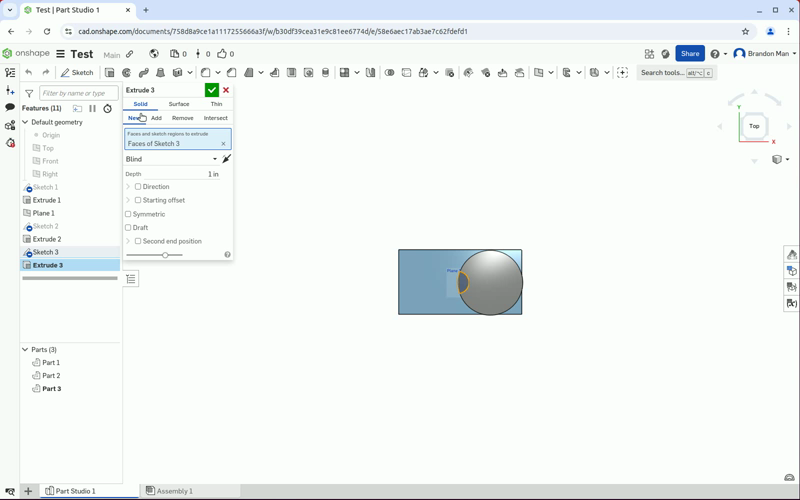
mouse_move(137, 120)
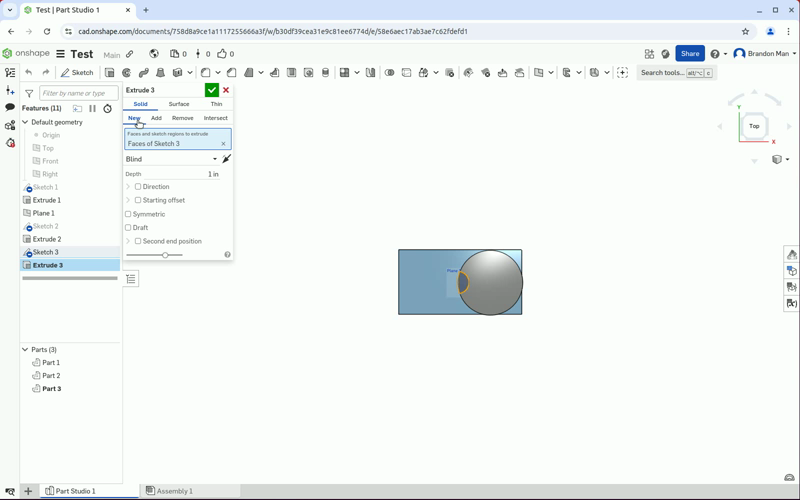
click(137, 120)
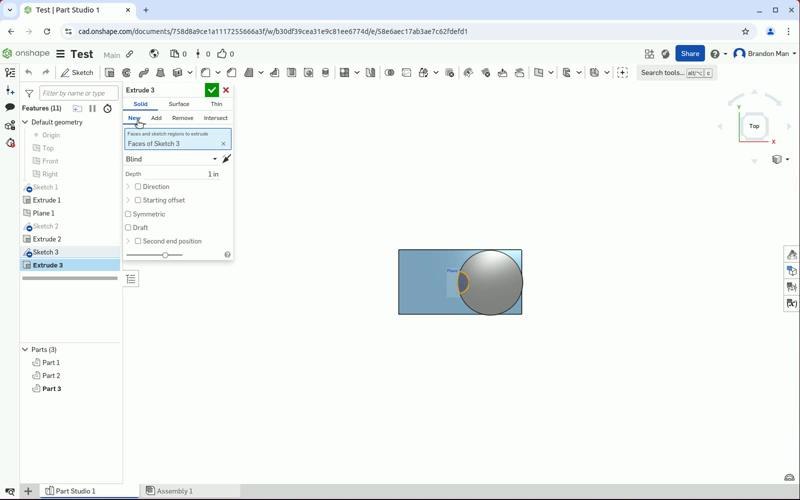
key(tab, 4)
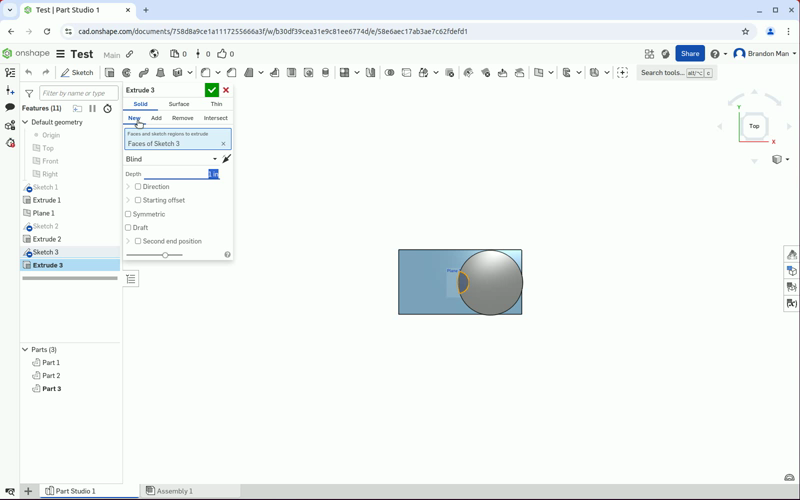
text(6.018)
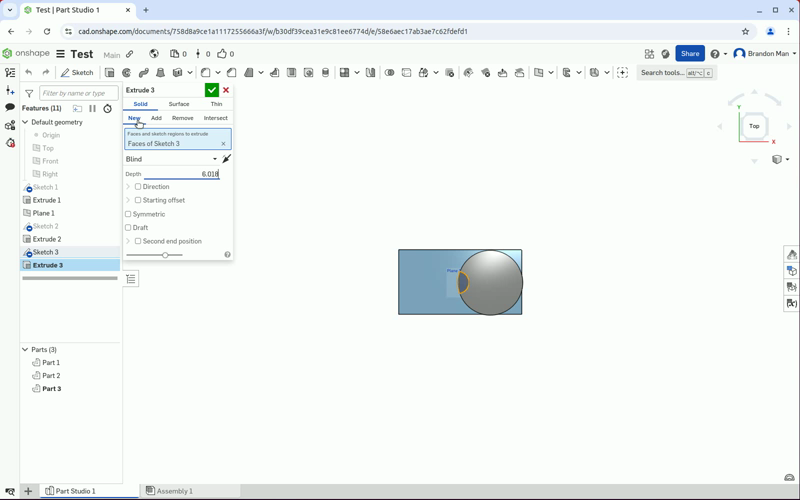
key(enter)
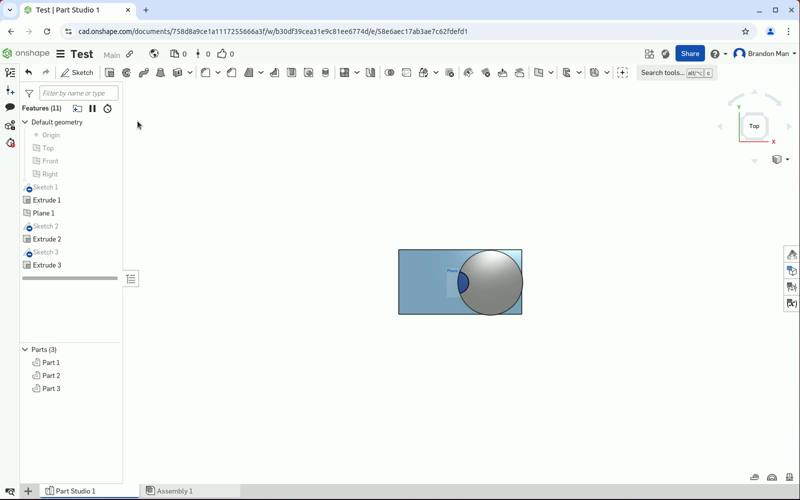
key(shift+h)
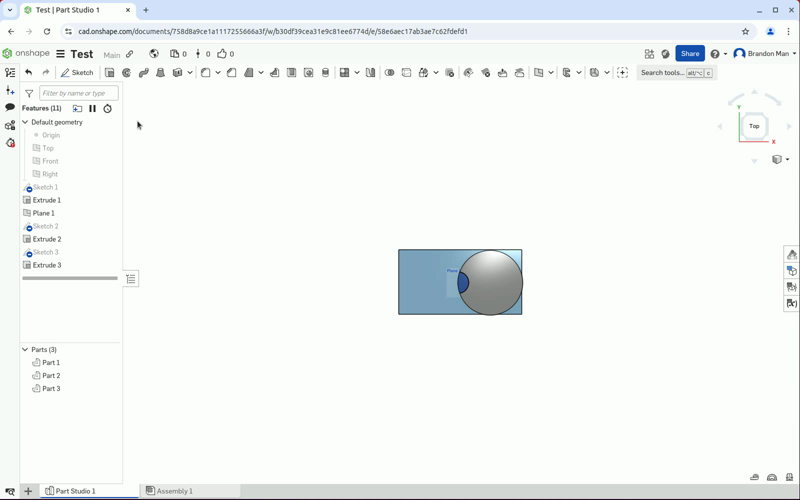
key(shift+h)
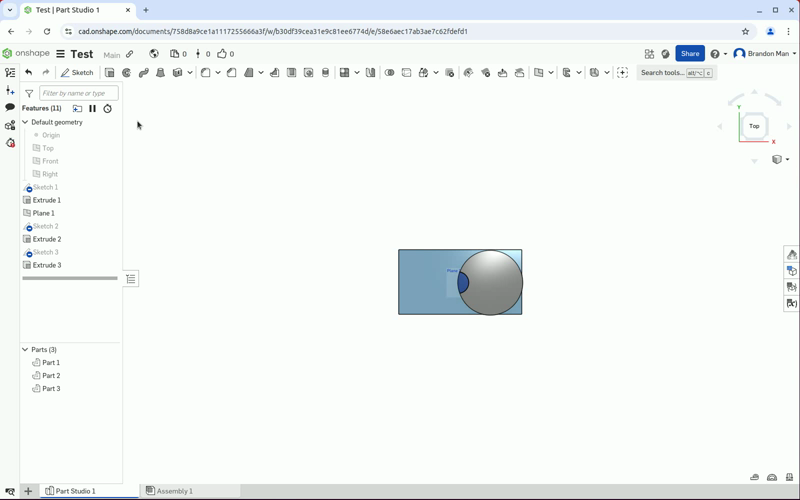
mouse_move(73, 189)
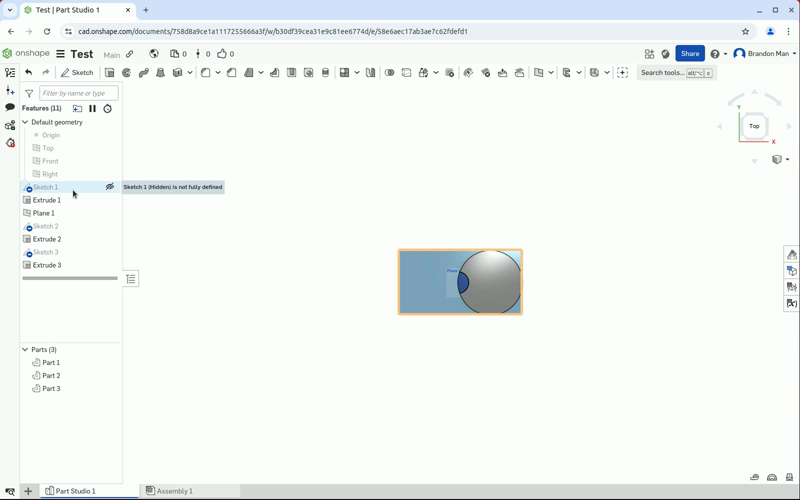
click(73, 189)
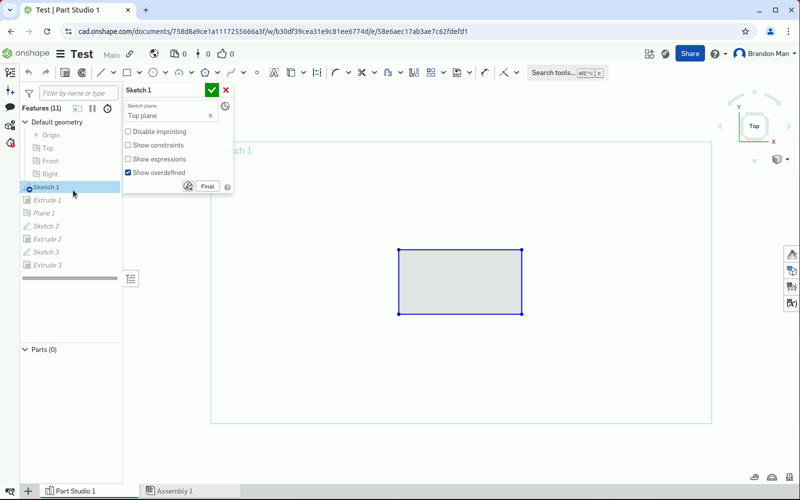
mouse_move(229, 92)
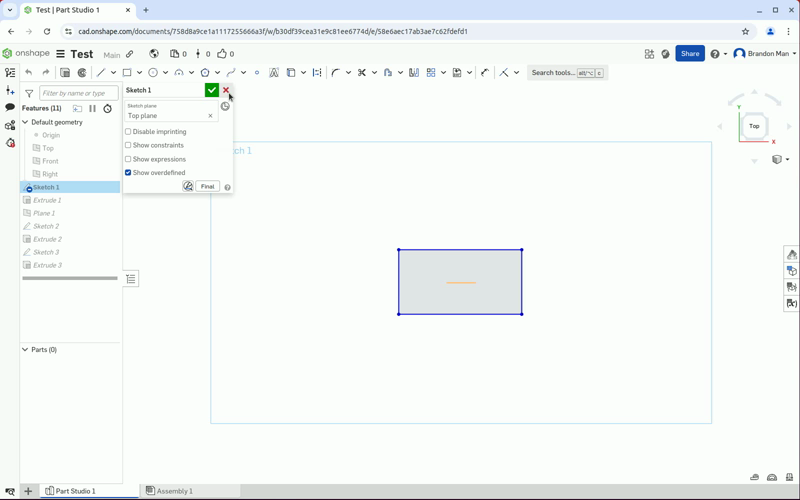
click(229, 92)
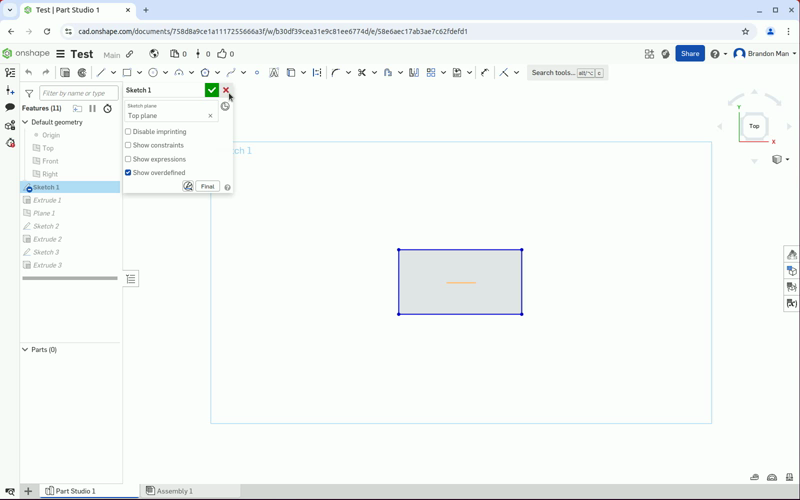
key(shift+s)
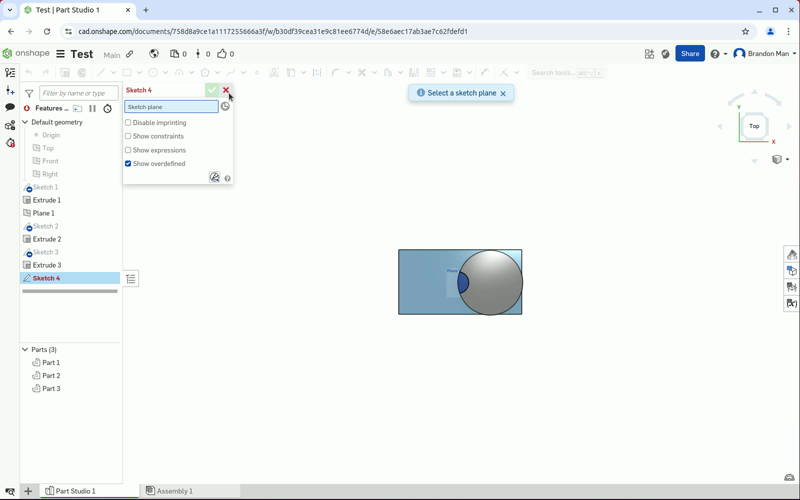
mouse_move(73, 215)
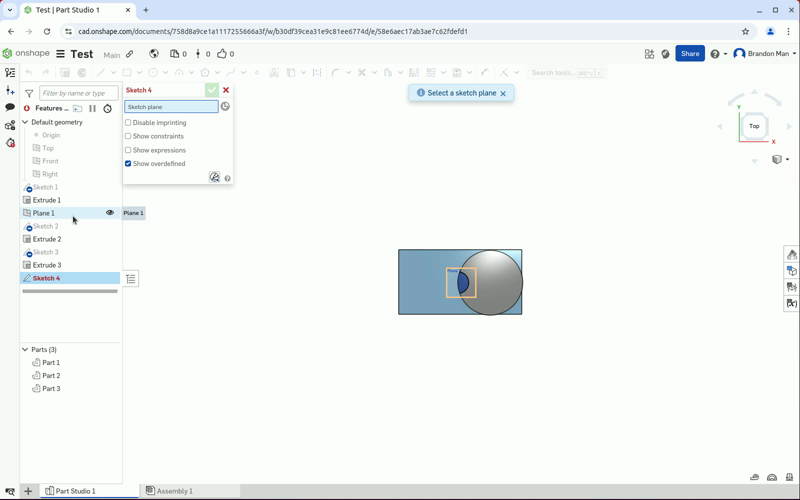
click(73, 215)
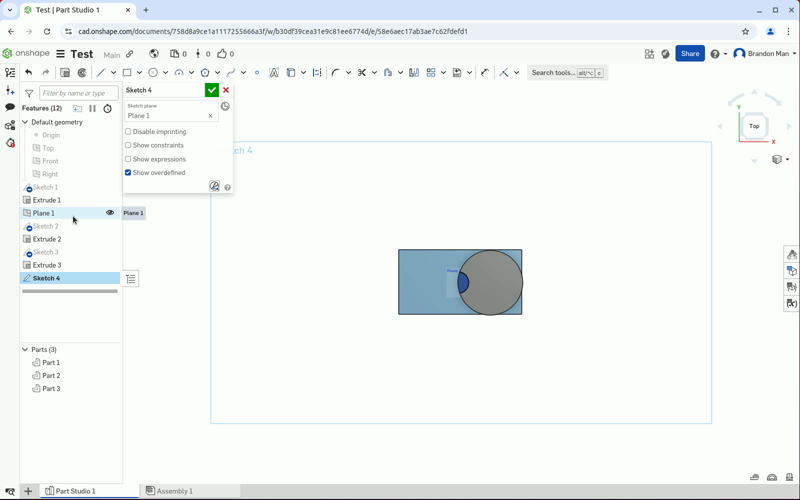
mouse_move(73, 352)
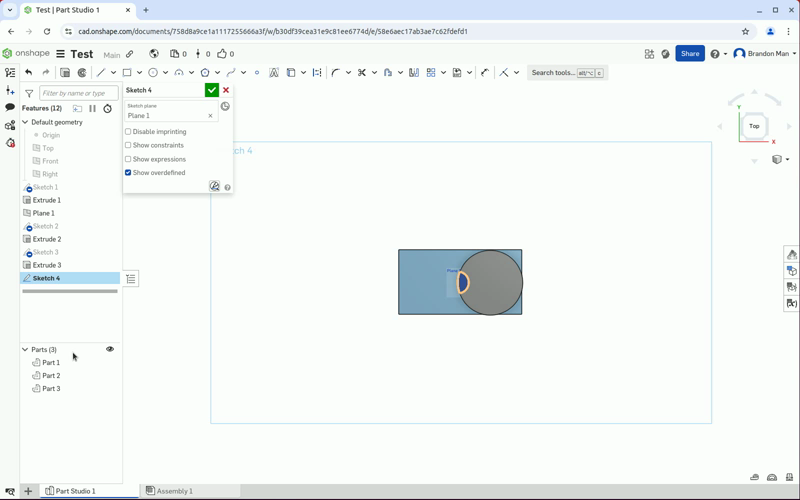
key(y)
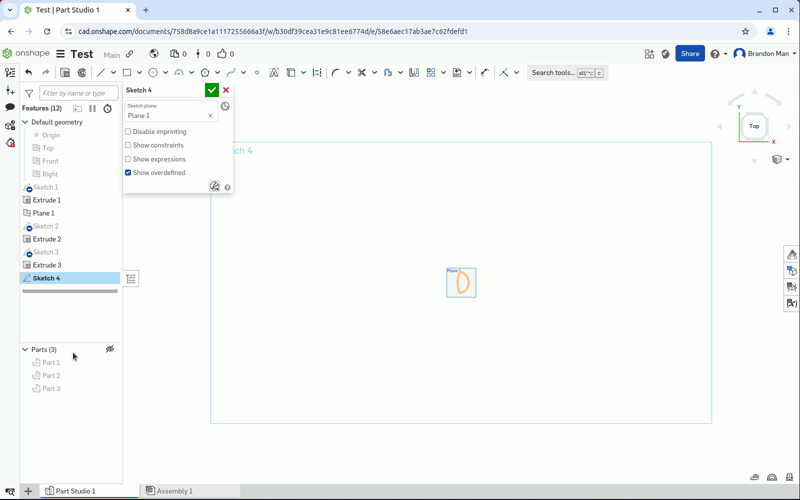
key(a)
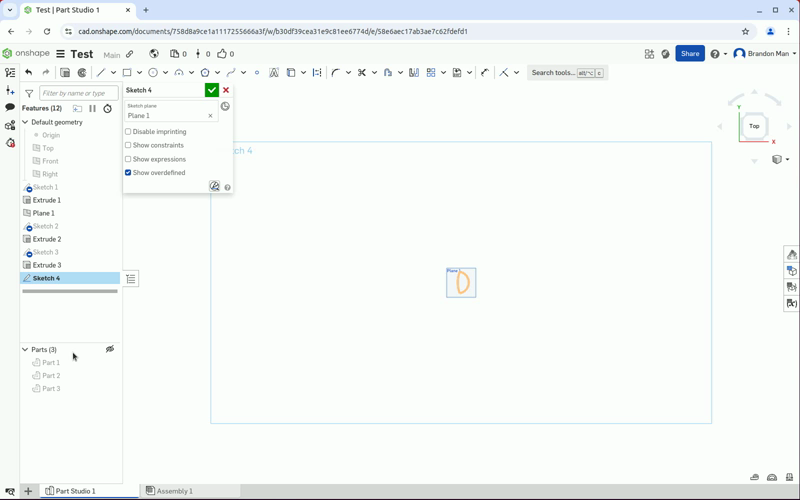
key_down(shift)
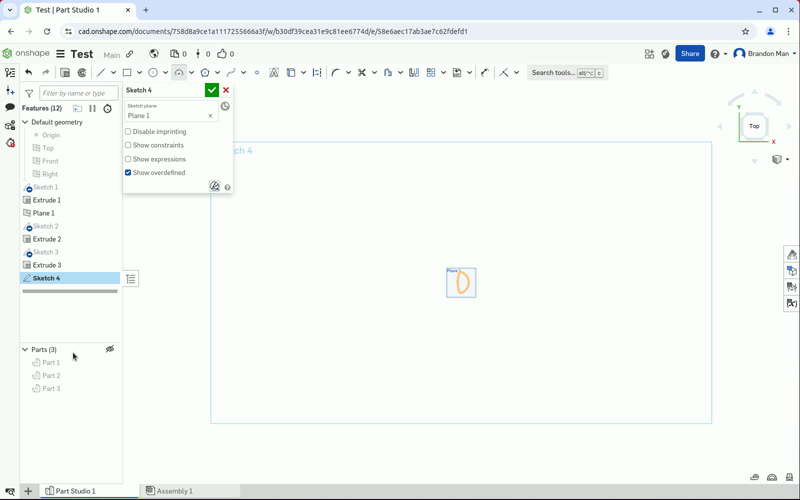
mouse_move(459, 293)
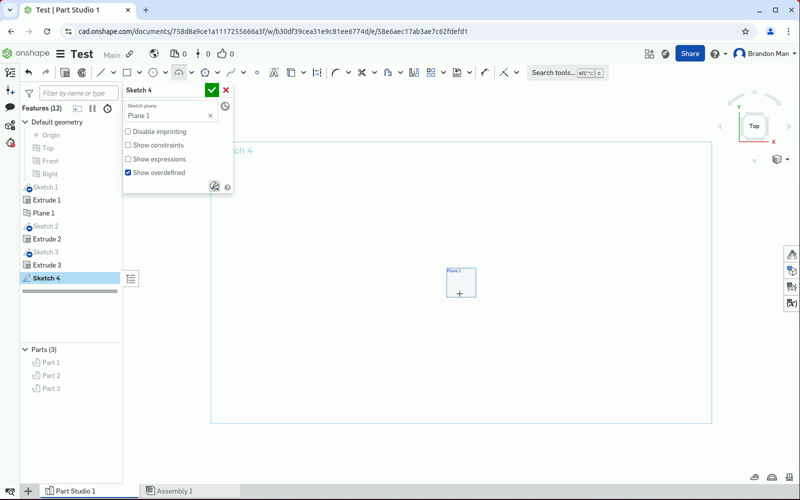
click(459, 293)
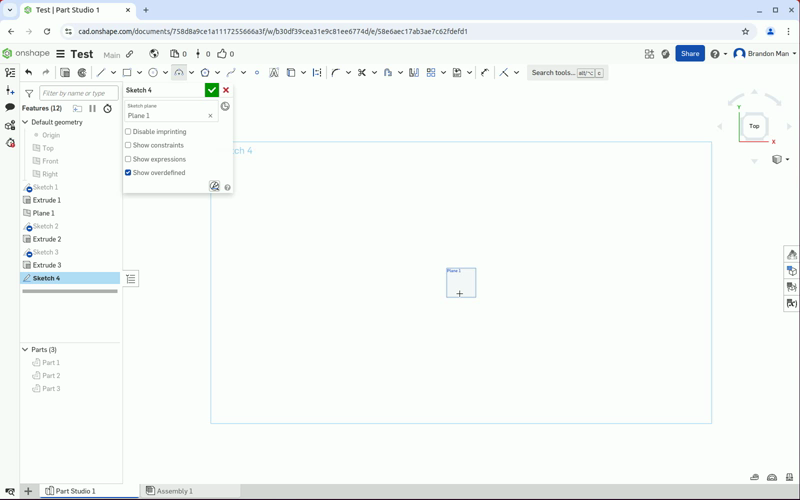
key_up(shift)
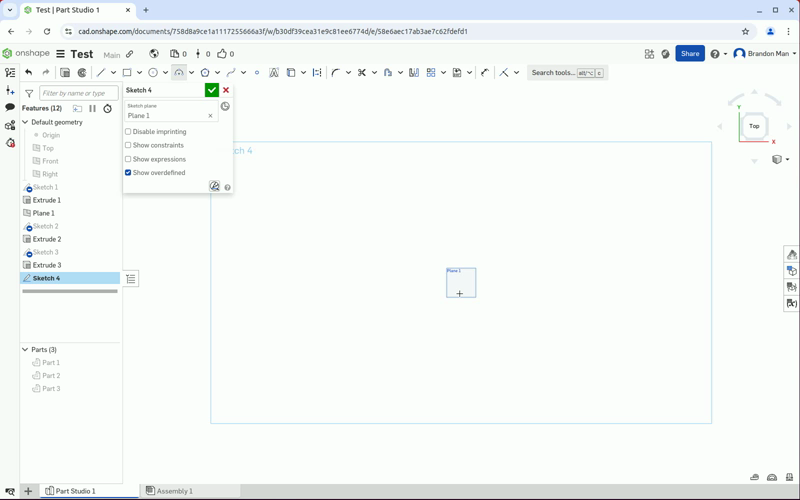
key_down(shift)
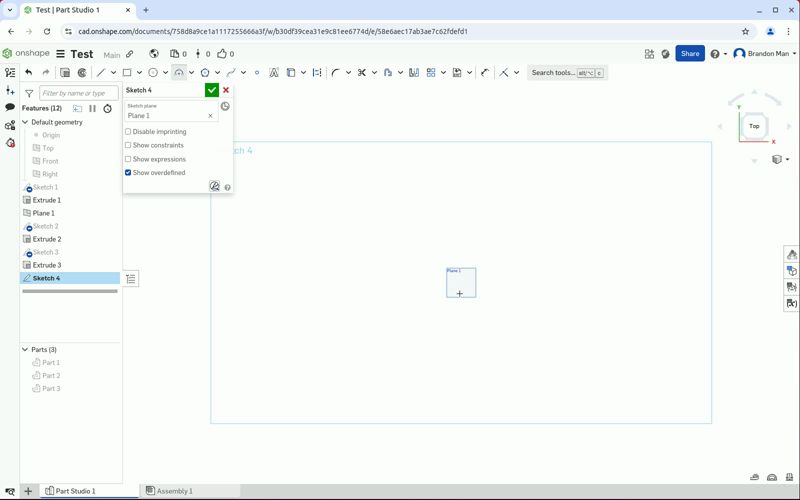
mouse_move(459, 271)
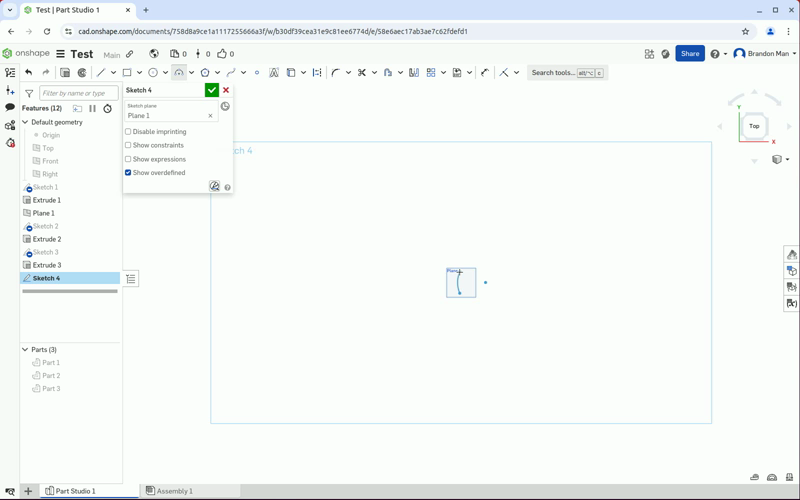
click(459, 271)
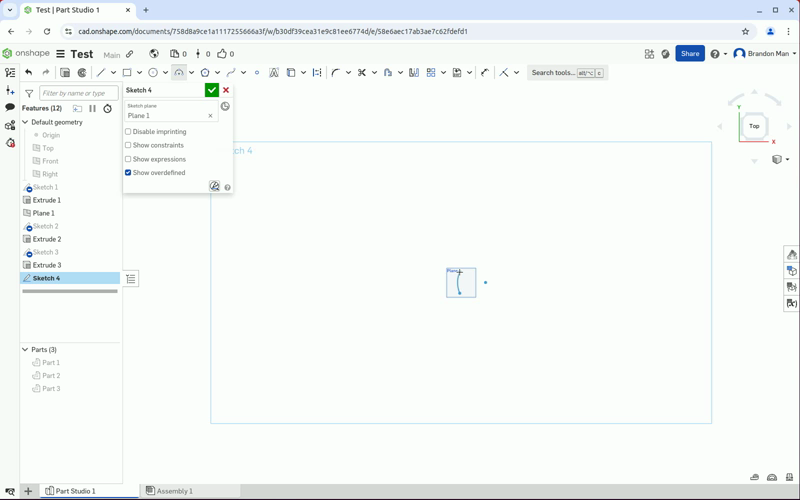
mouse_move(457, 282)
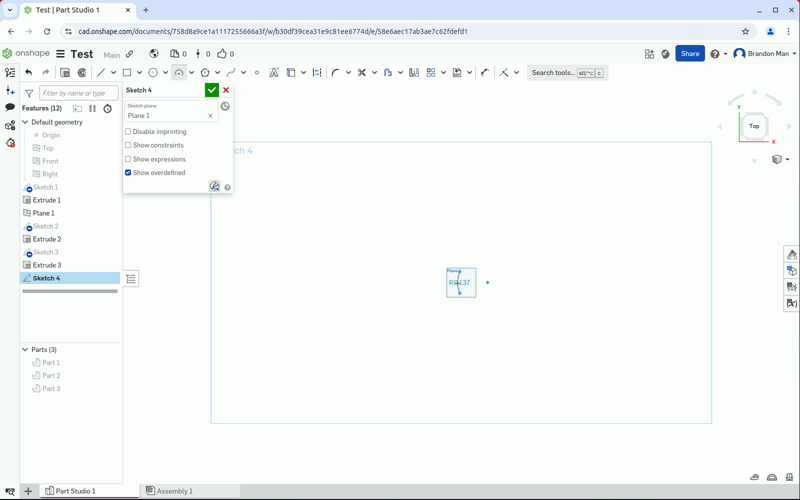
click(457, 282)
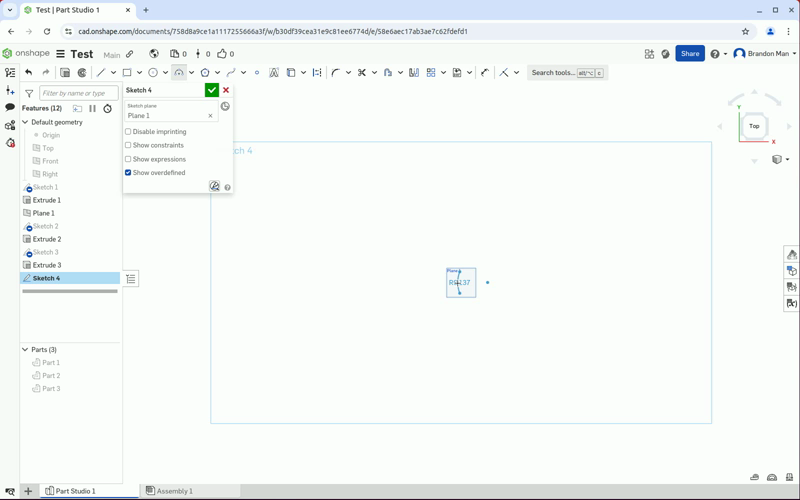
key_up(shift)
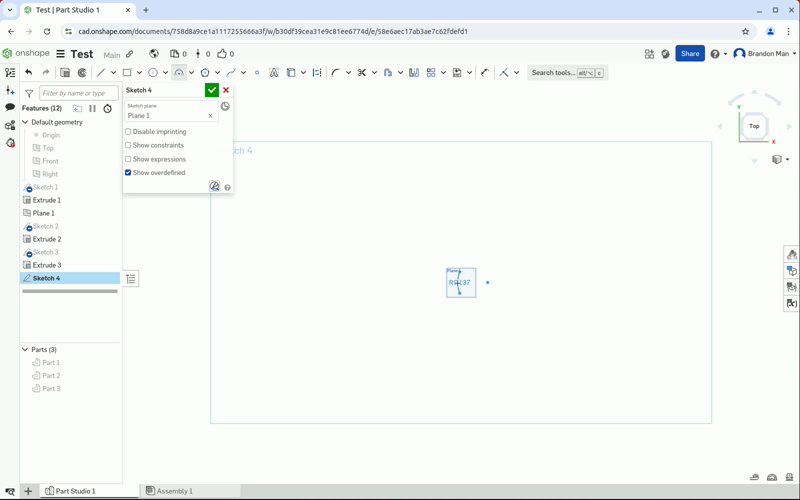
mouse_move(459, 271)
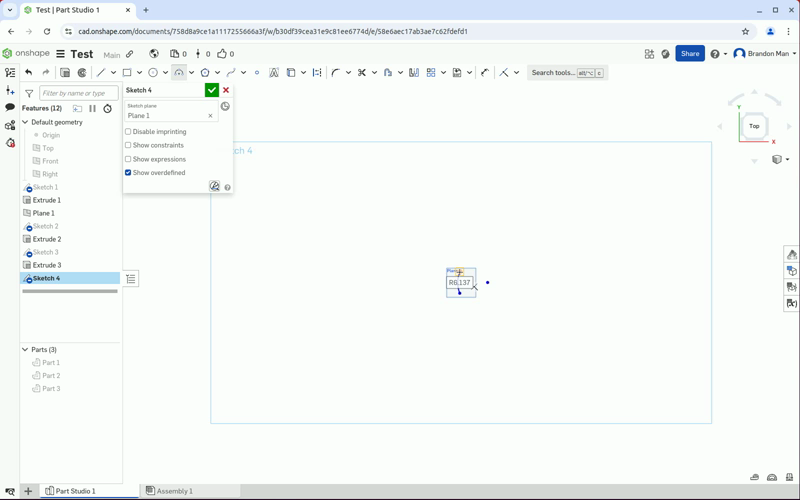
click(459, 271)
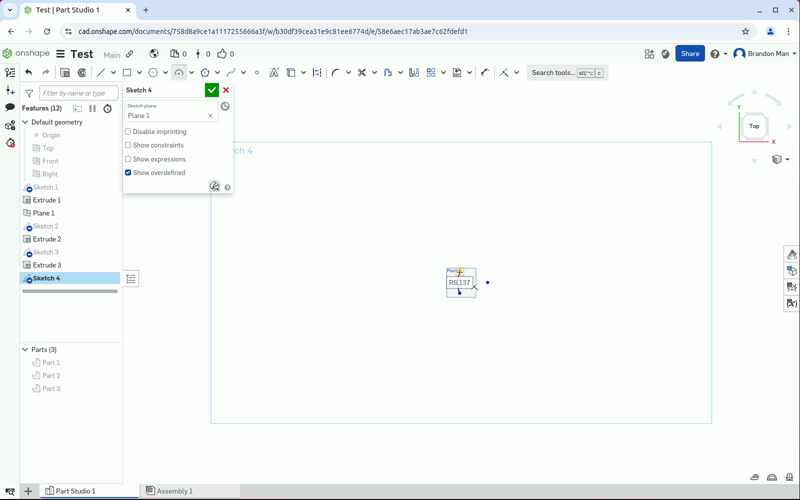
mouse_move(459, 293)
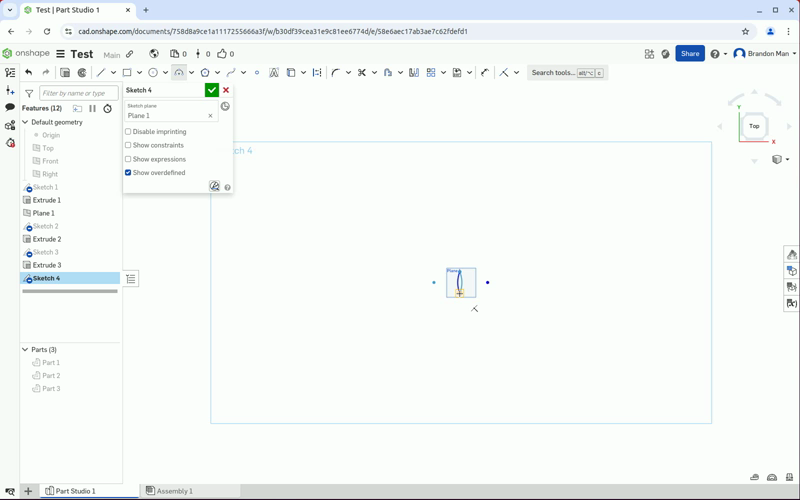
click(459, 293)
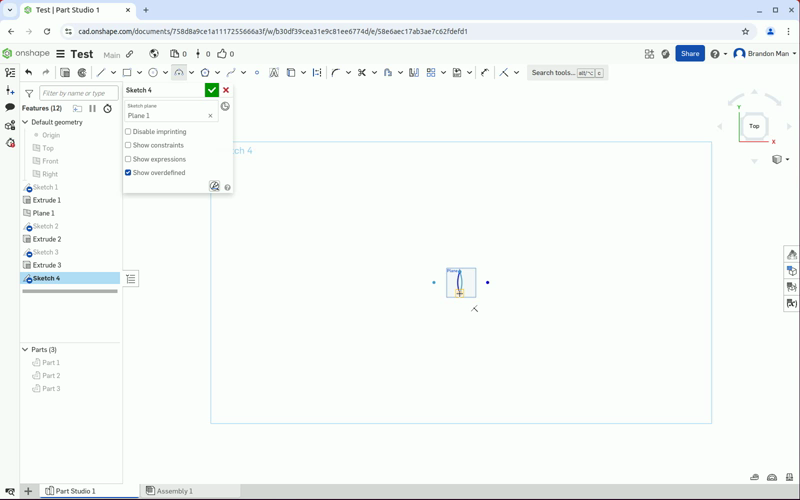
key_down(shift)
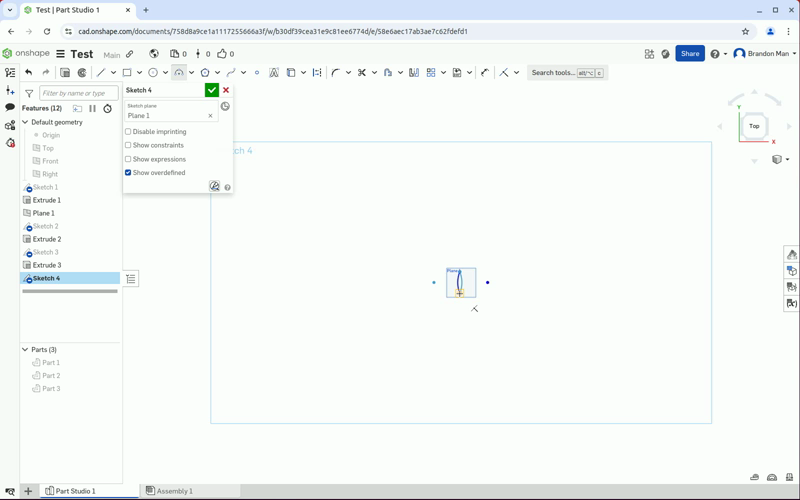
mouse_move(446, 282)
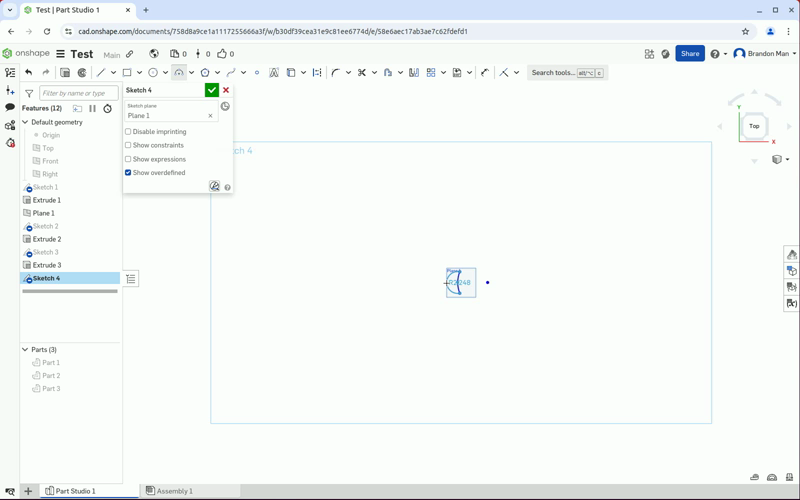
click(446, 282)
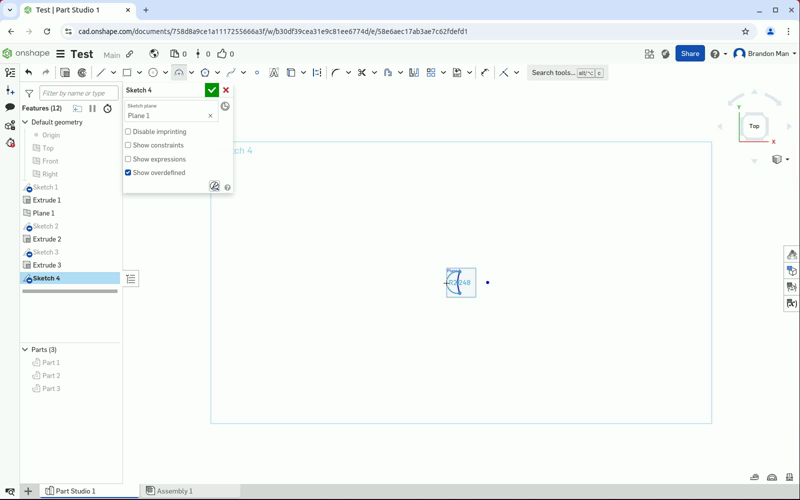
key_up(shift)
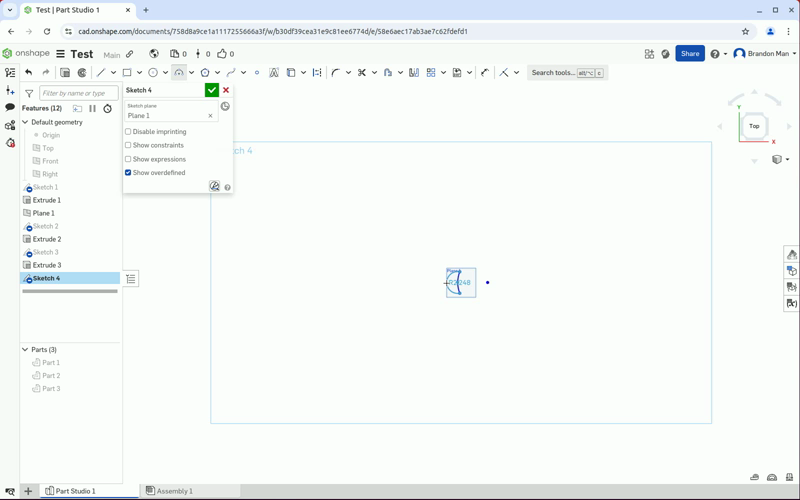
key(esc)
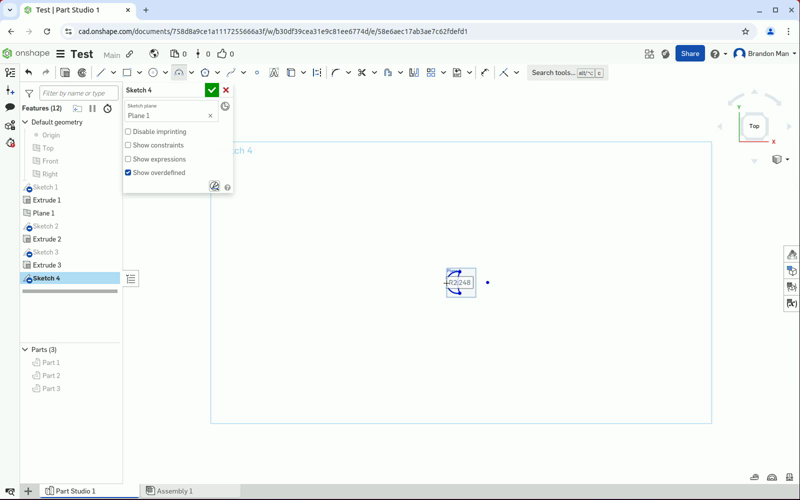
mouse_move(453, 278)
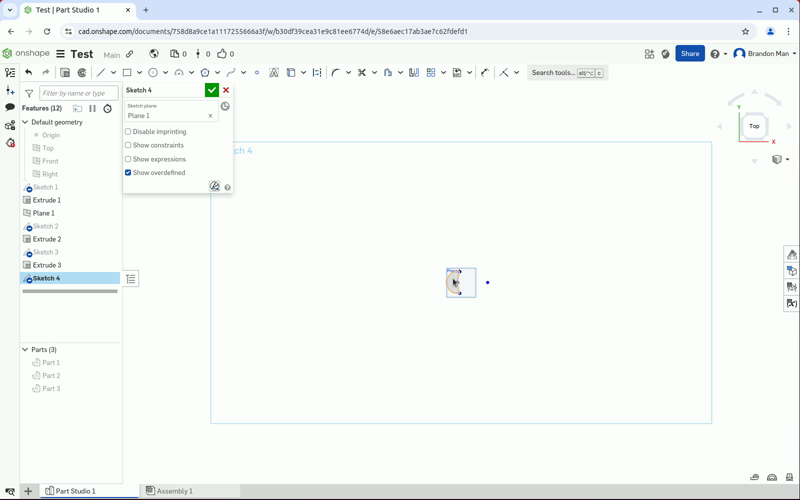
scroll(6)
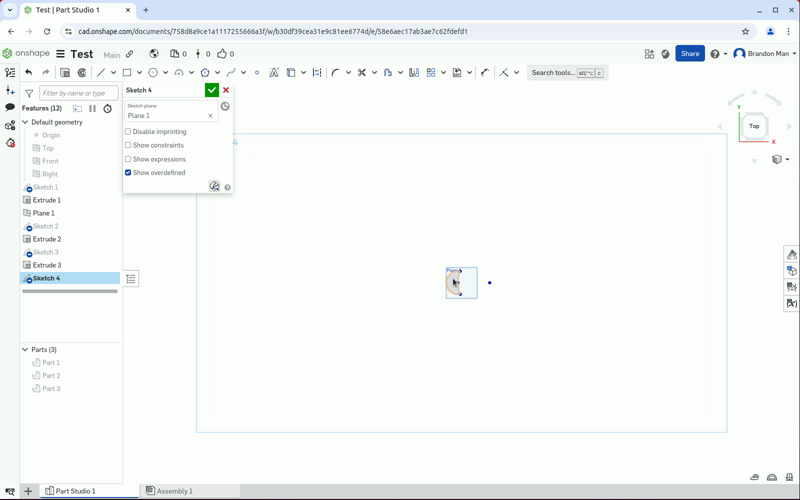
scroll(6)
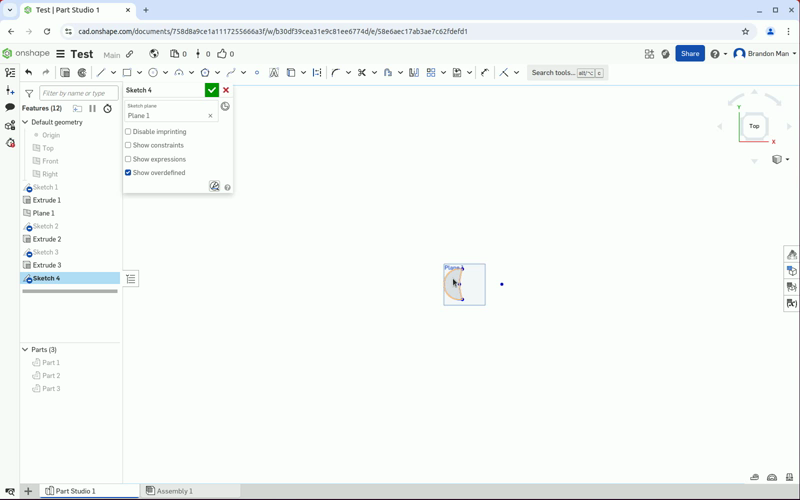
scroll(6)
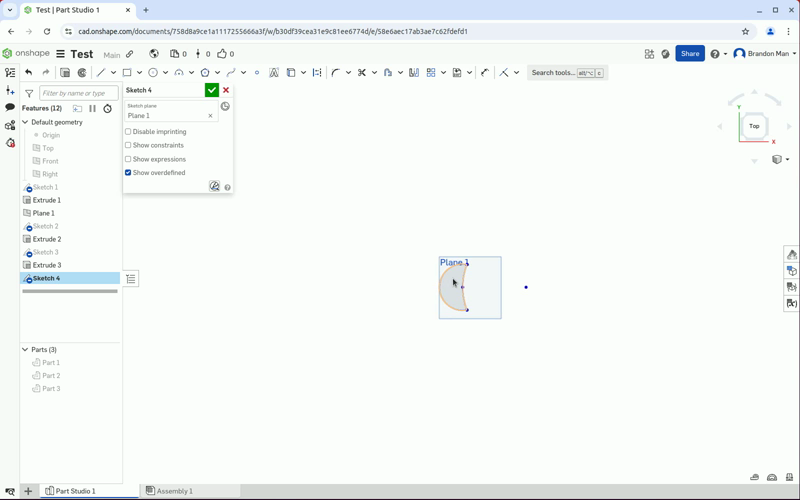
scroll(6)
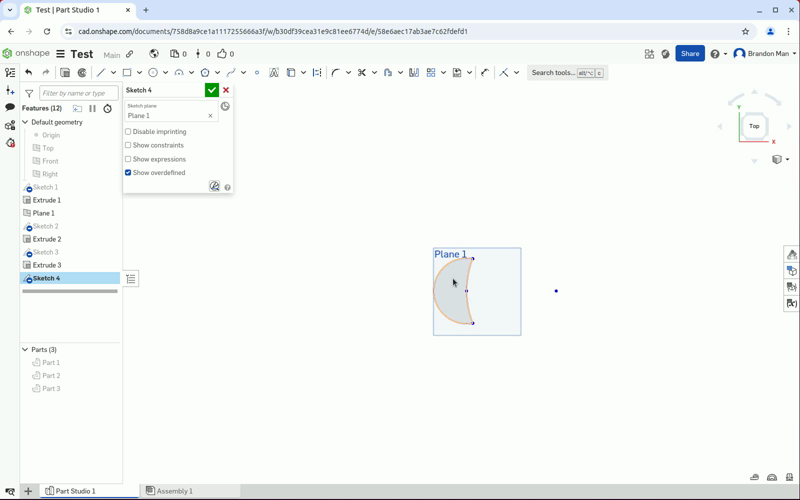
scroll(6)
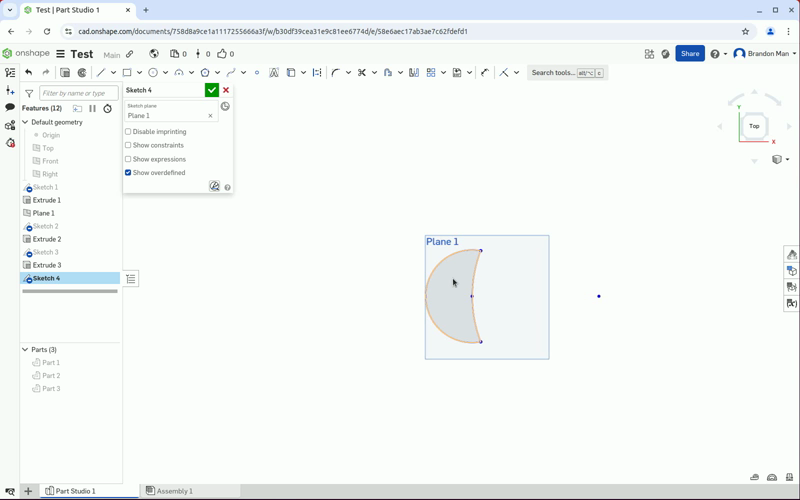
scroll(6)
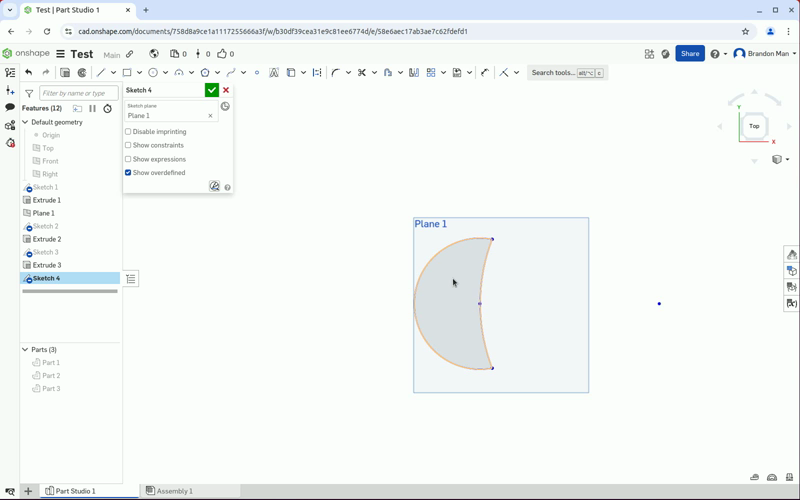
scroll(6)
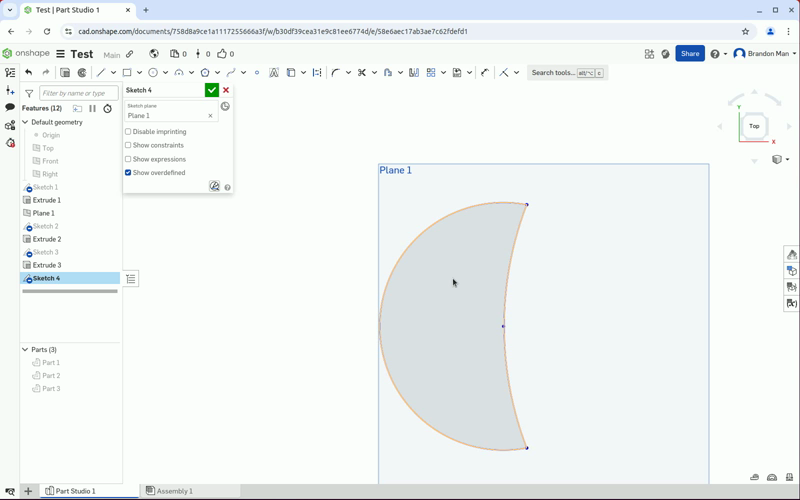
click(453, 278)
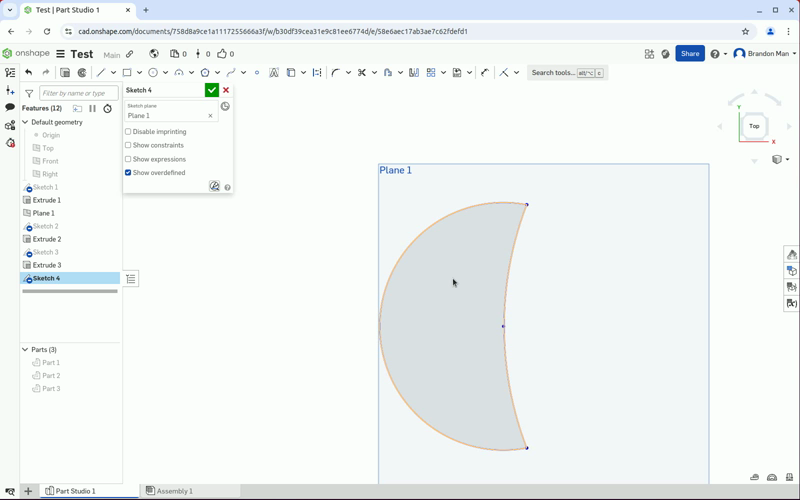
scroll(-6)
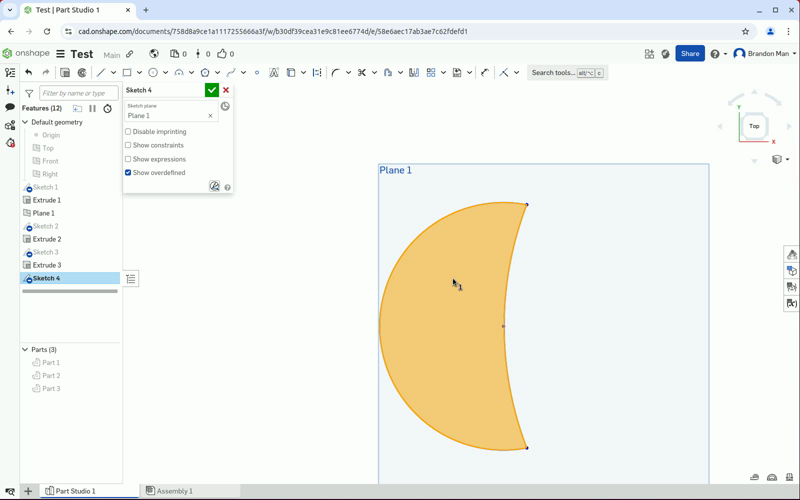
scroll(-6)
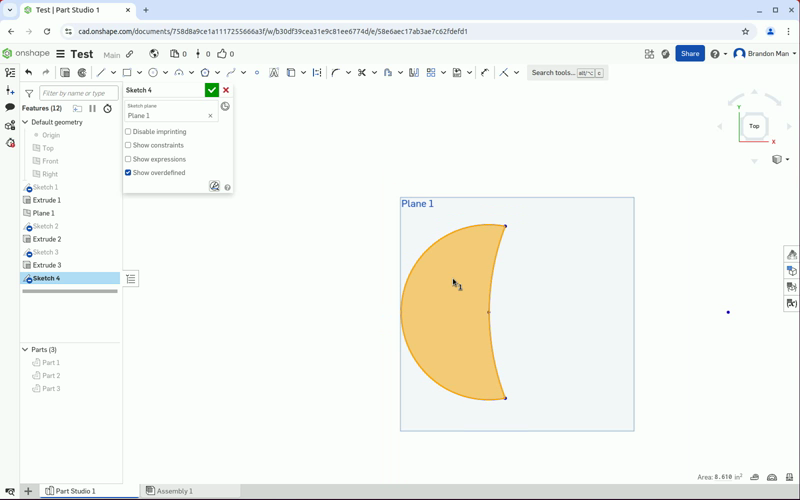
scroll(-6)
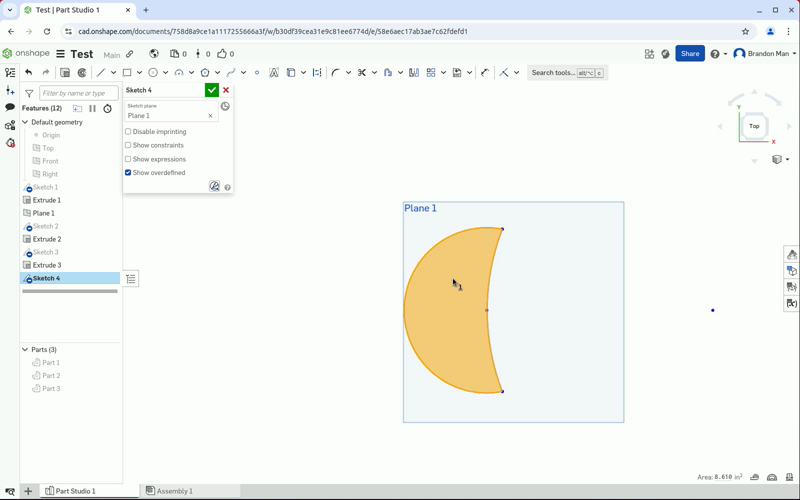
scroll(-6)
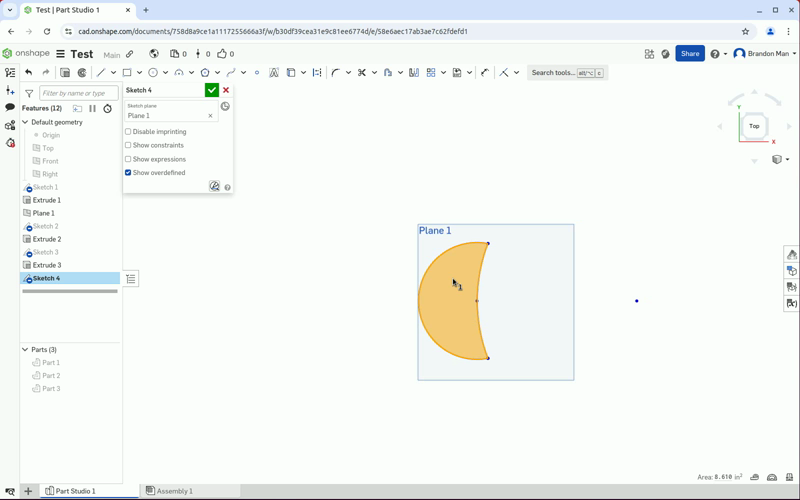
scroll(-6)
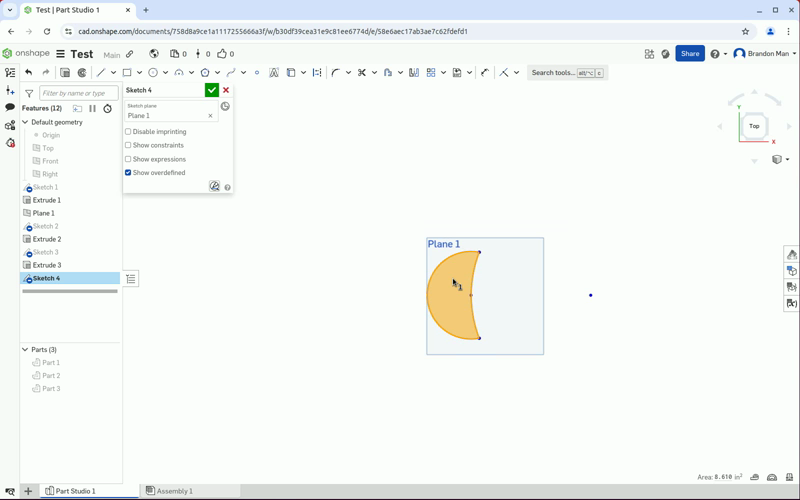
scroll(-6)
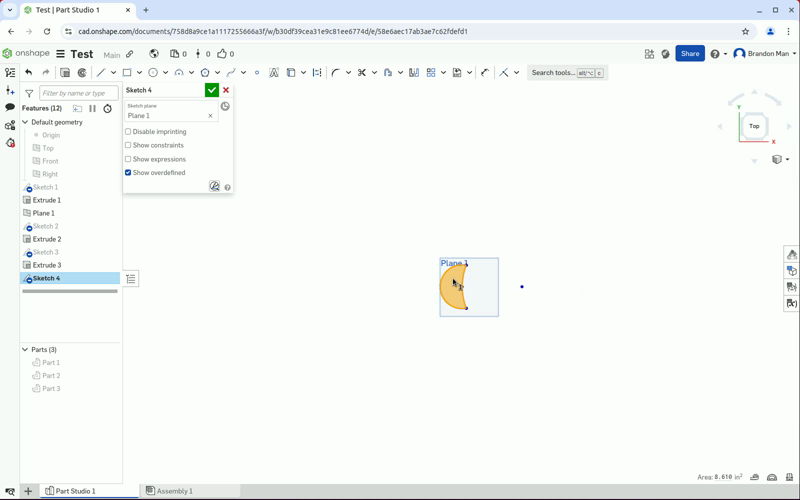
scroll(-6)
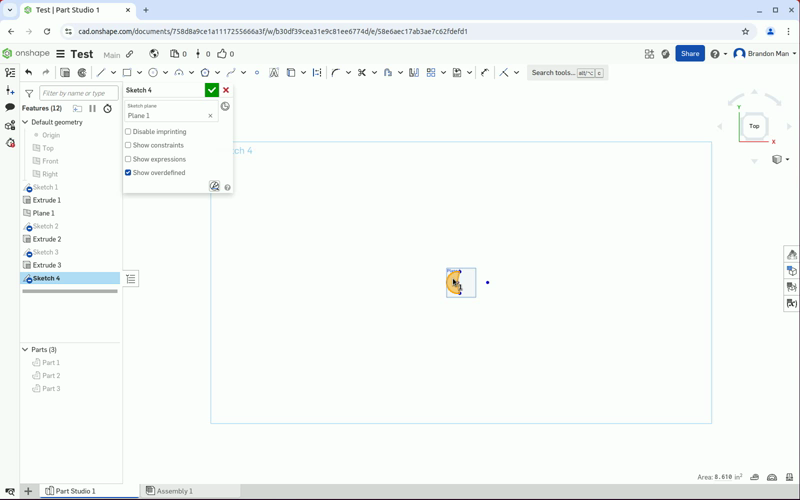
mouse_move(73, 352)
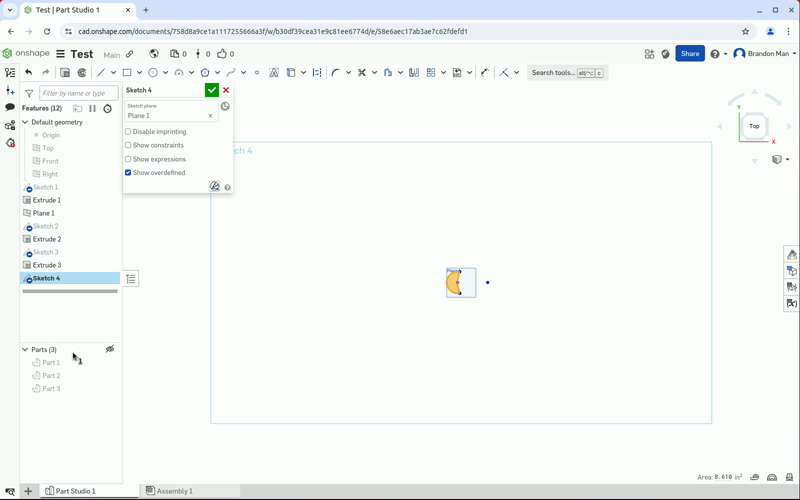
key(shift+y)
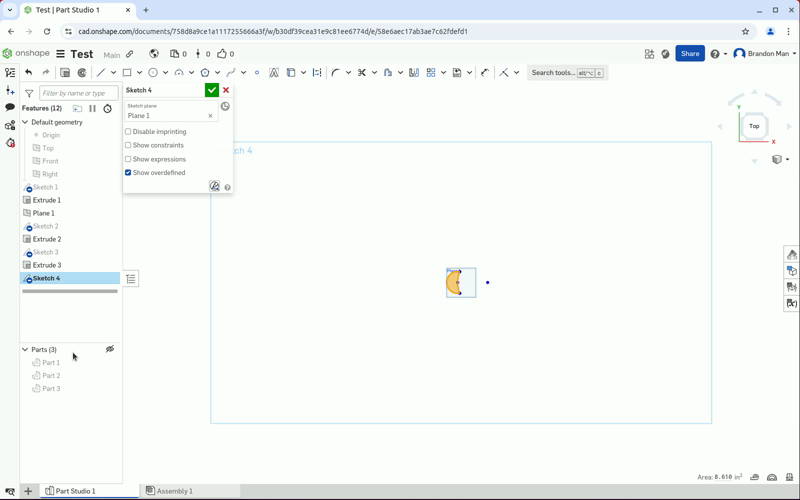
key(shift+e)
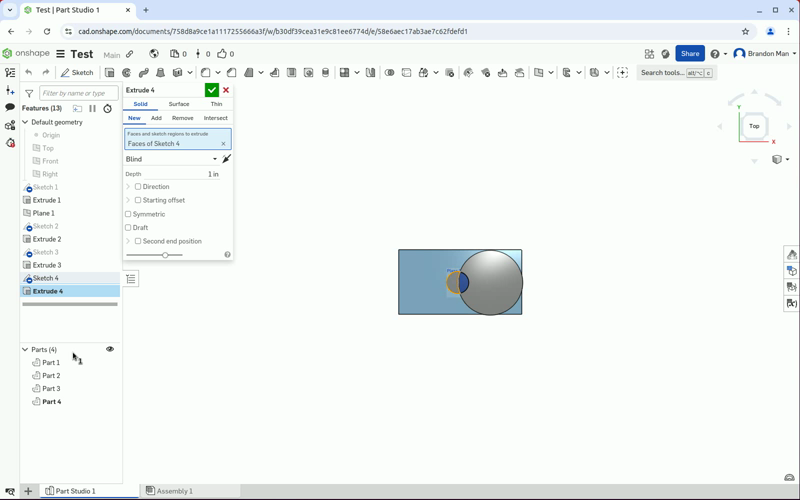
mouse_move(143, 106)
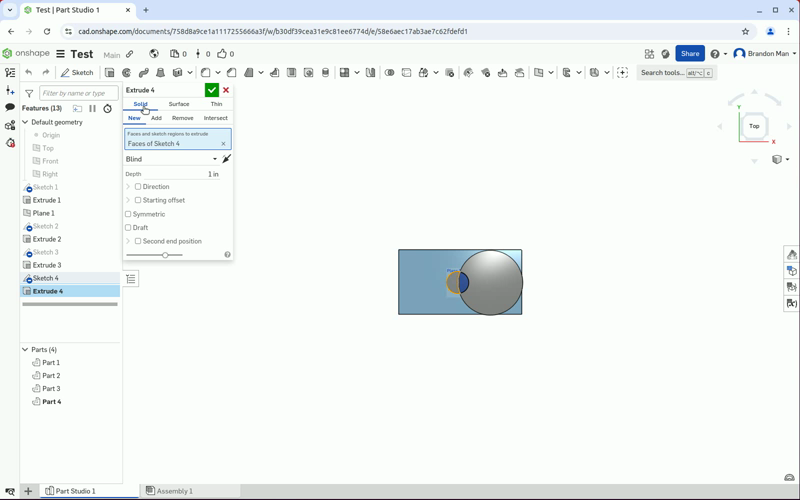
click(143, 106)
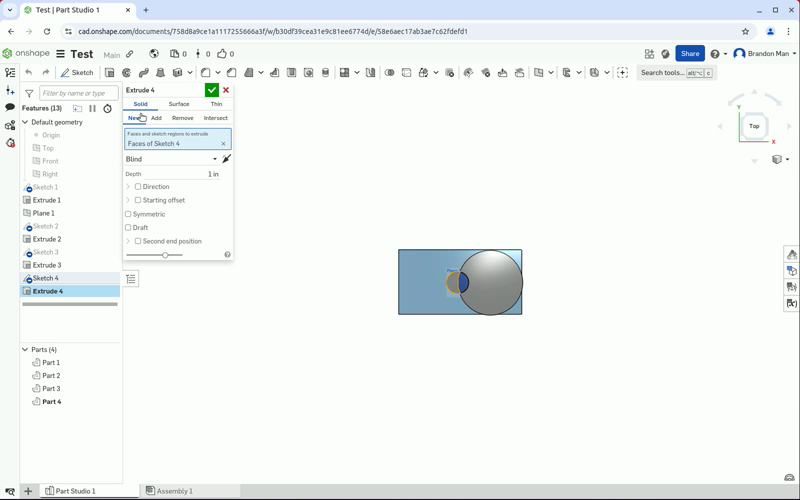
mouse_move(137, 120)
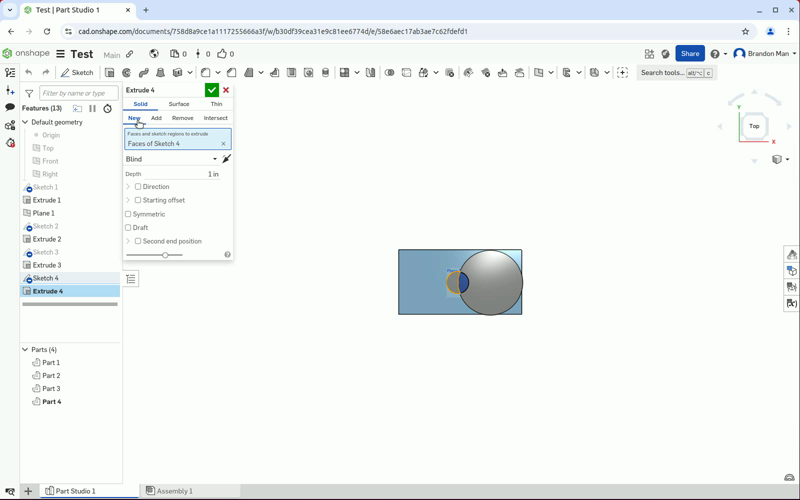
click(137, 120)
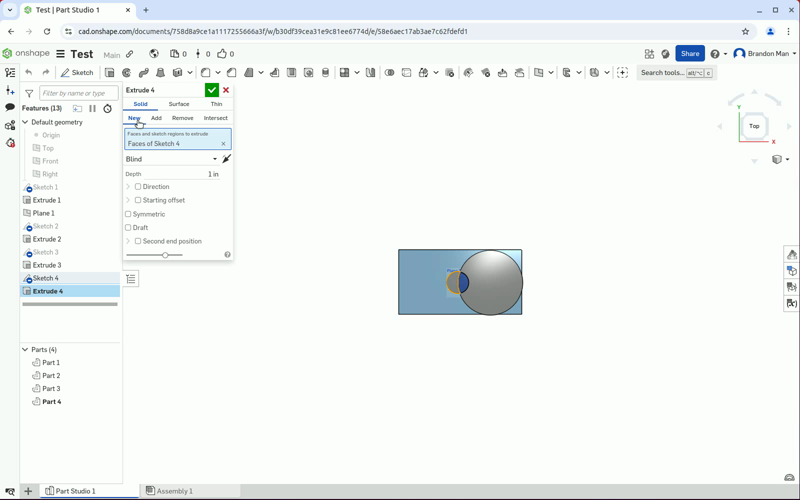
key(tab, 4)
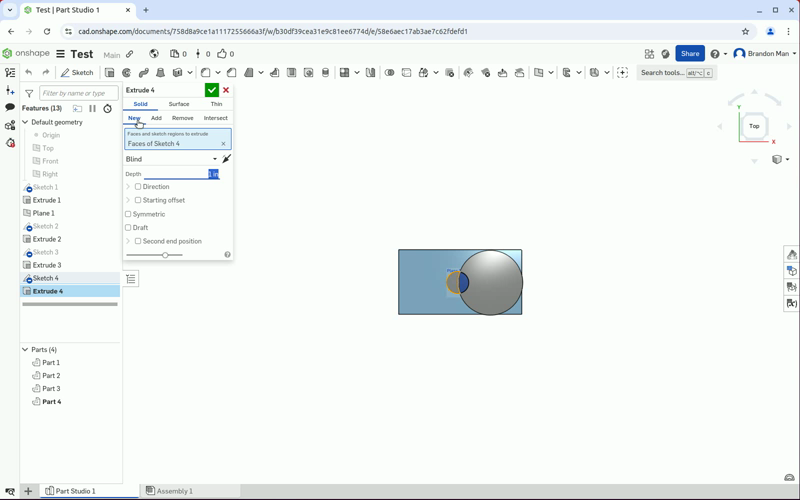
text(6.018)
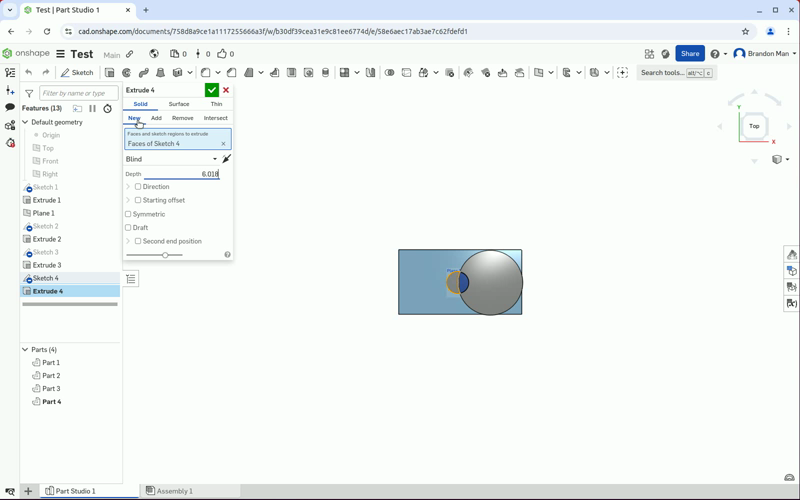
key(enter)
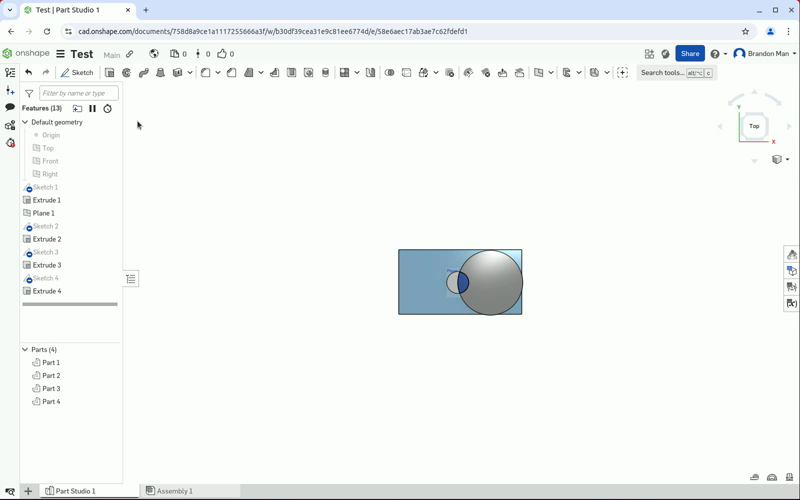
key(shift+h)
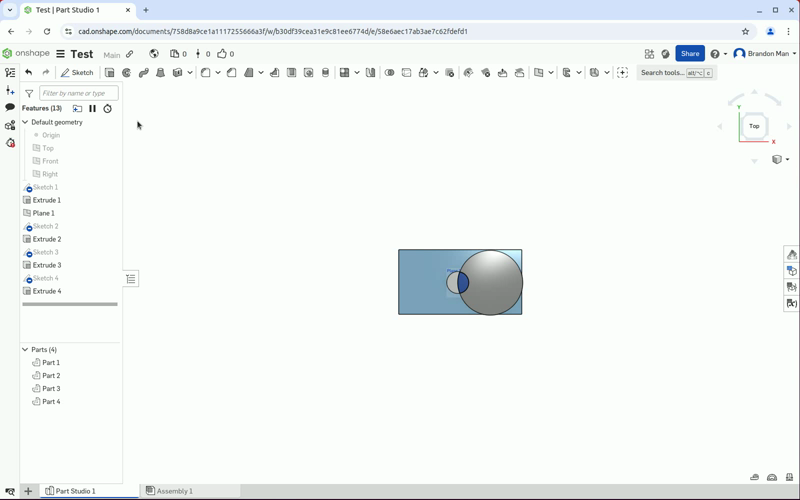
key(shift+h)
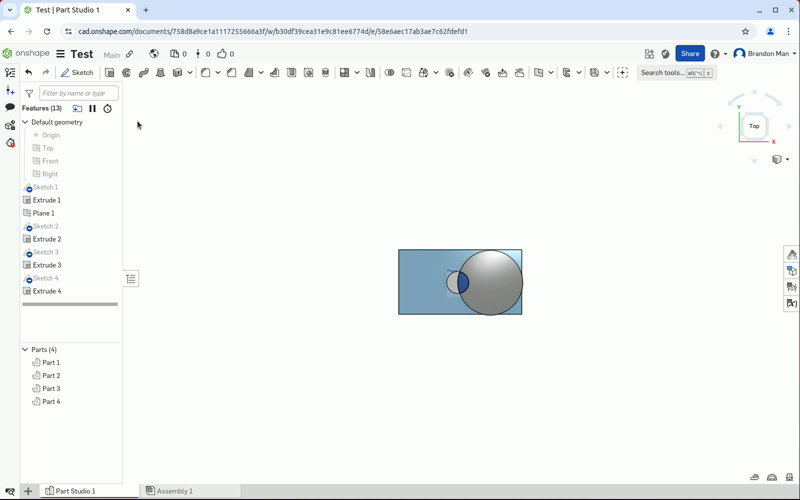
mouse_move(73, 189)
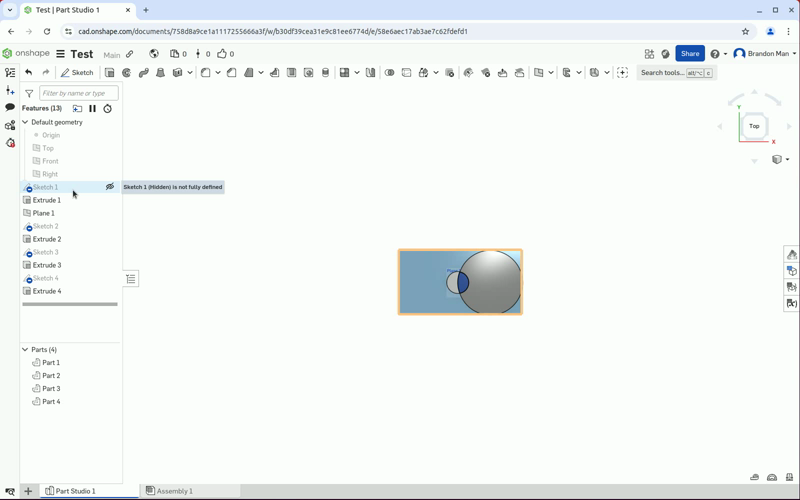
click(73, 189)
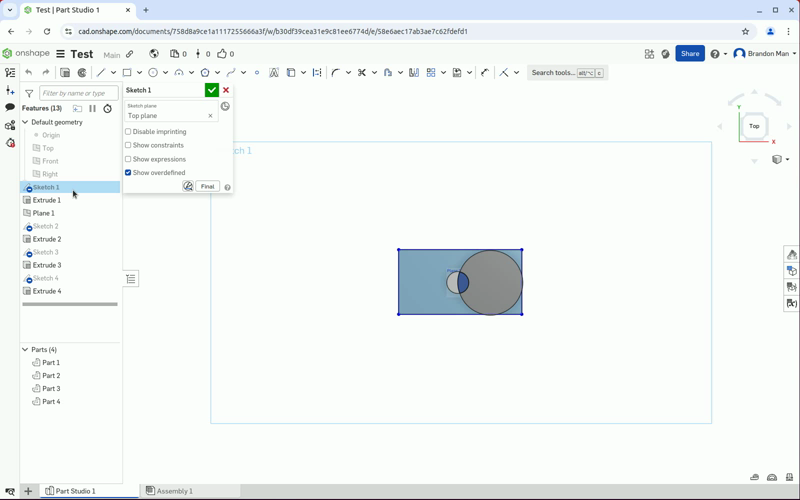
mouse_move(229, 92)
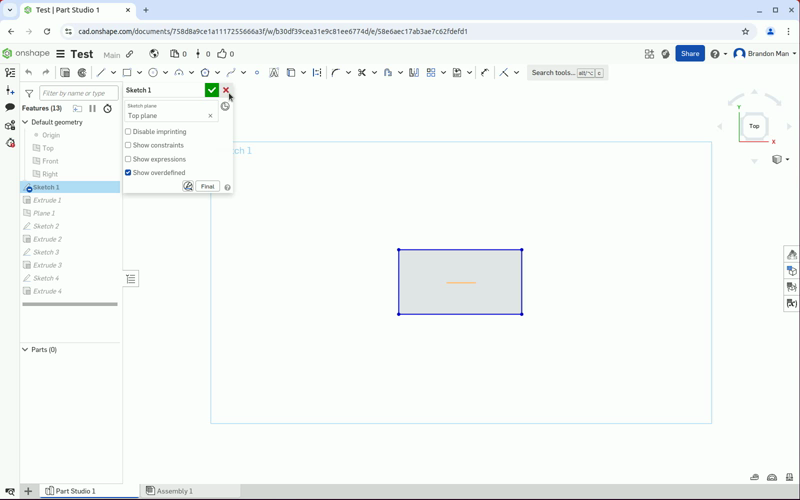
click(229, 92)
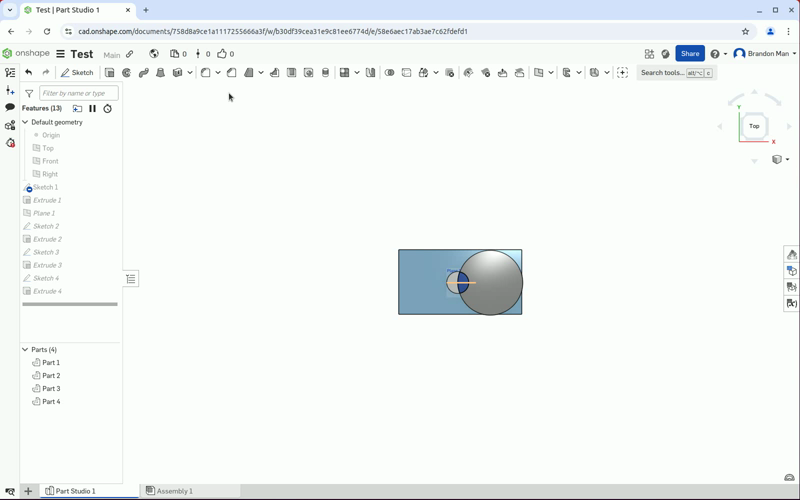
mouse_move(541, 75)
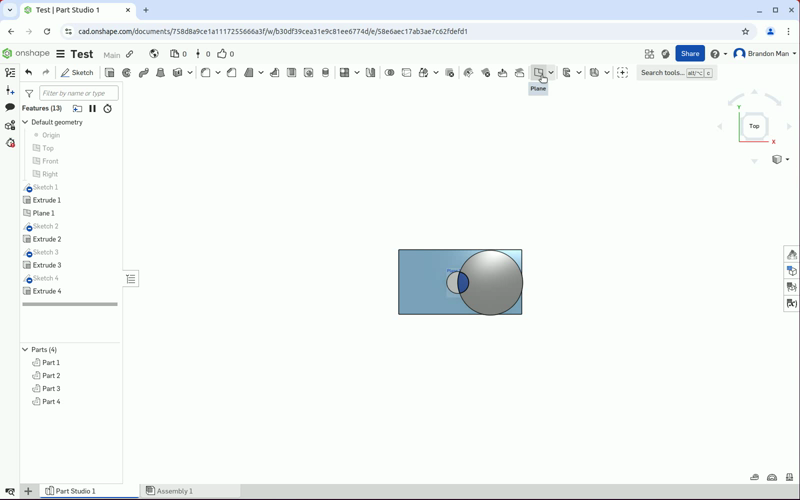
click(541, 75)
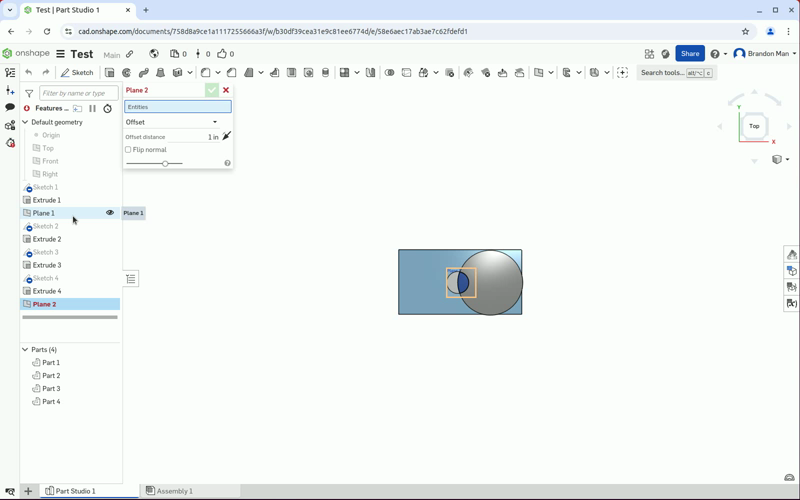
scroll(3)
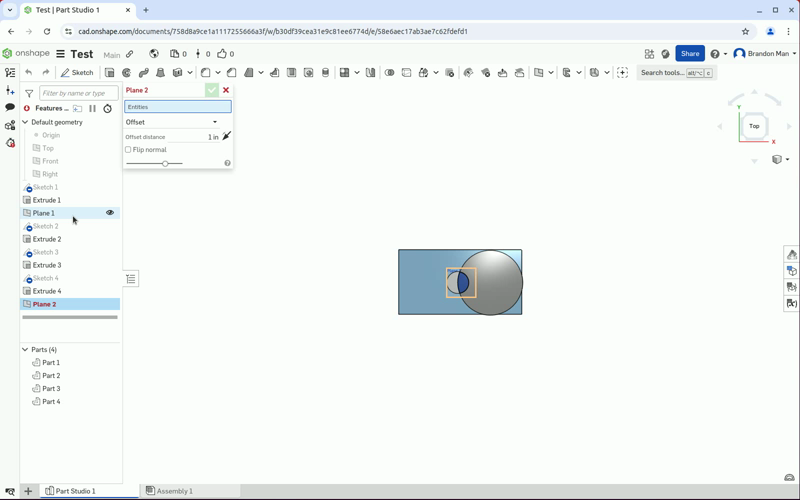
mouse_move(73, 150)
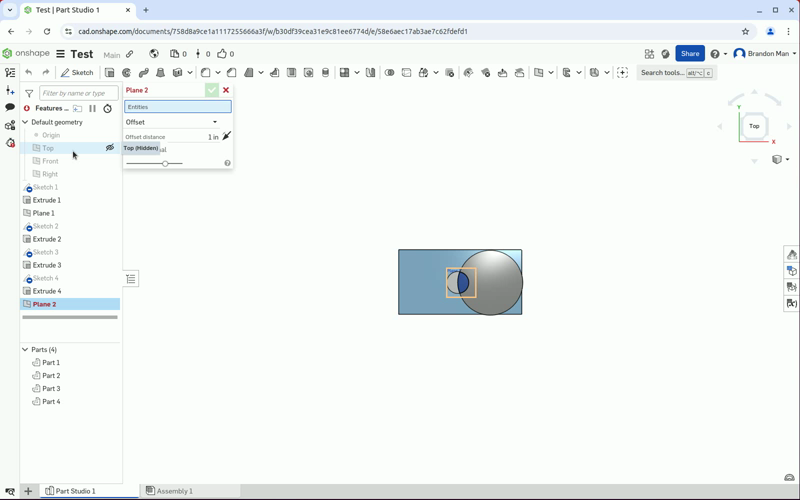
click(73, 150)
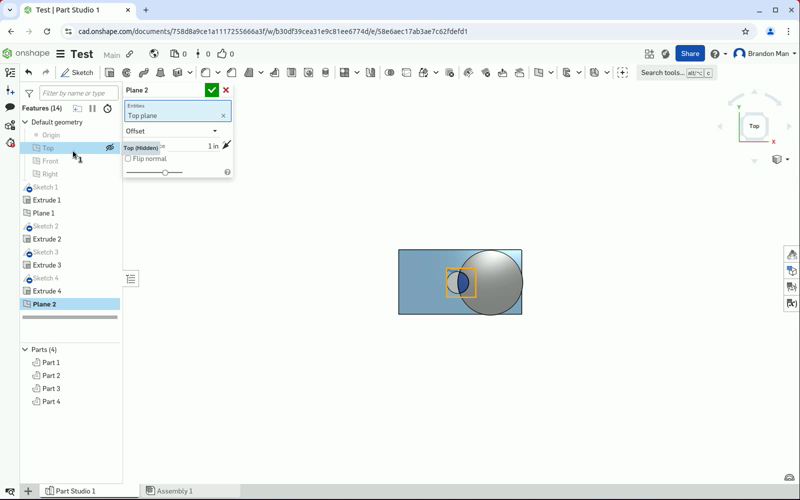
key(tab, 2)
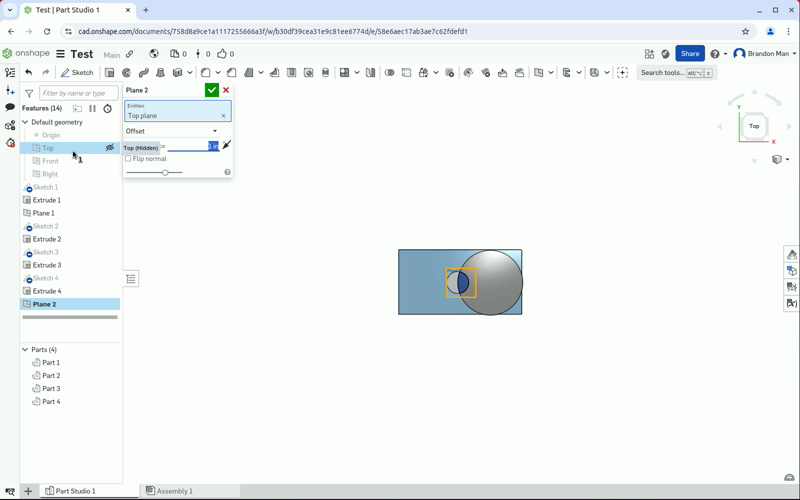
text(18.764)
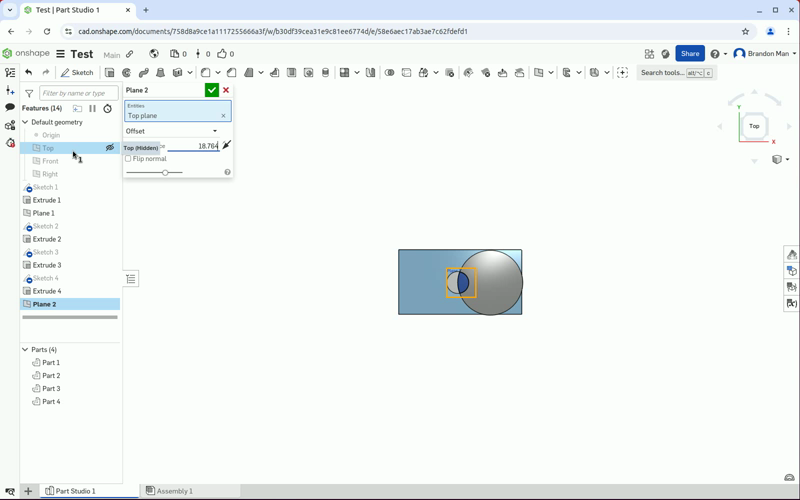
key(enter, 2)
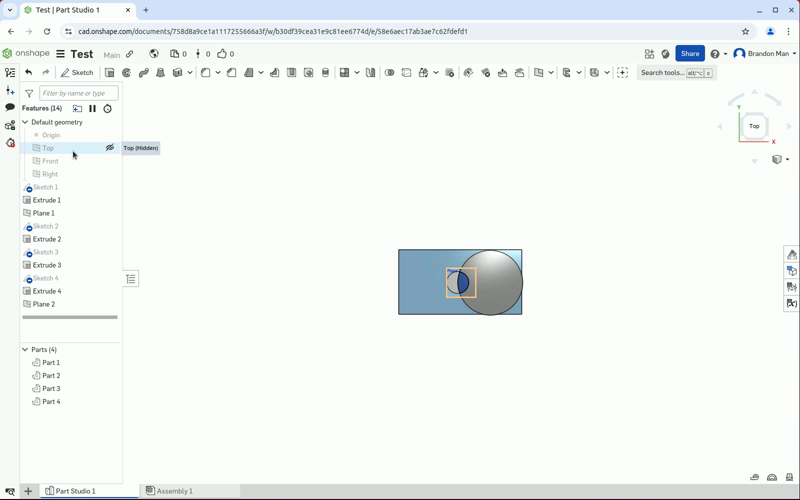
key(shift+s)
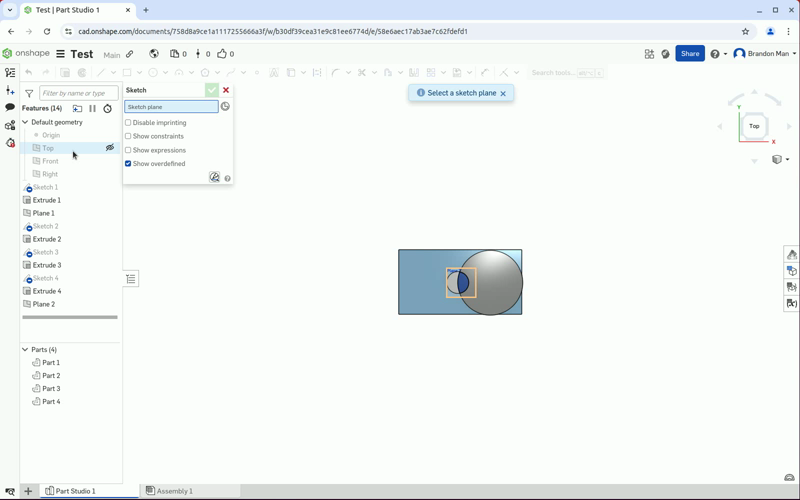
mouse_move(73, 306)
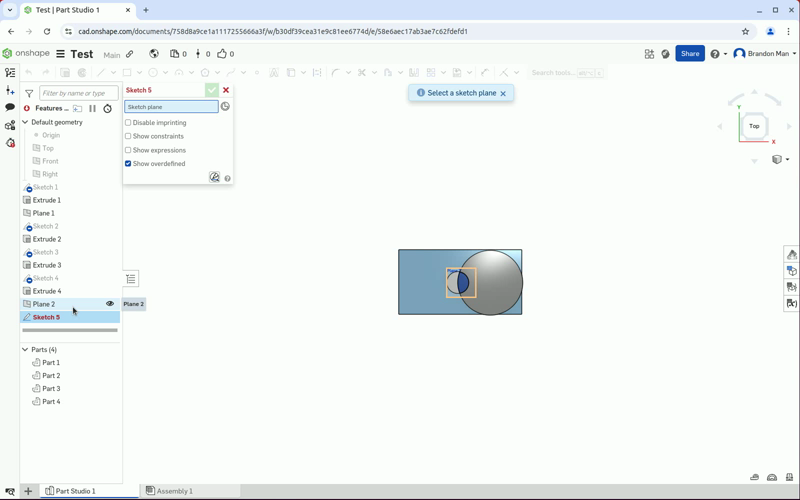
click(73, 306)
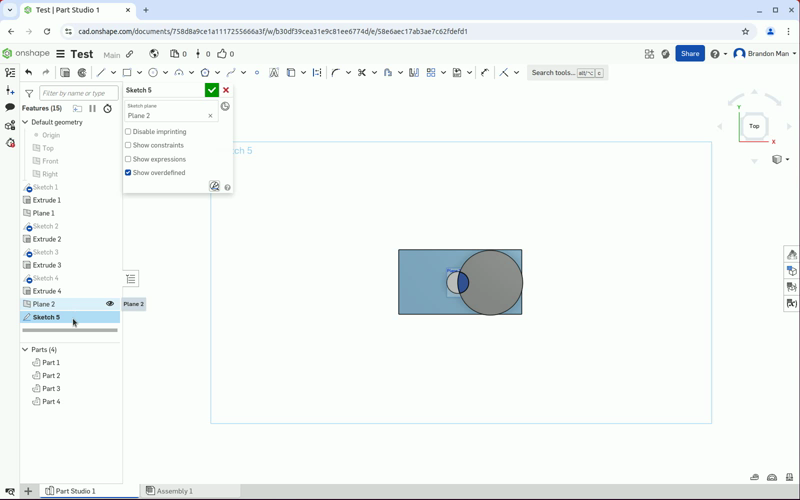
mouse_move(73, 352)
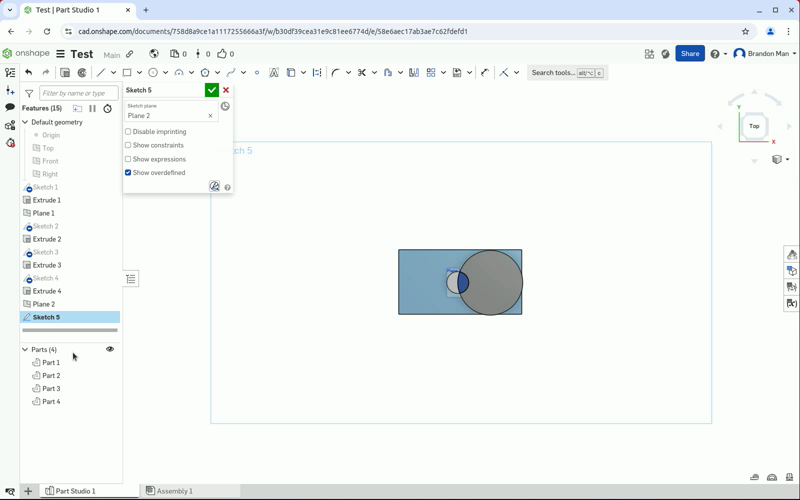
key(y)
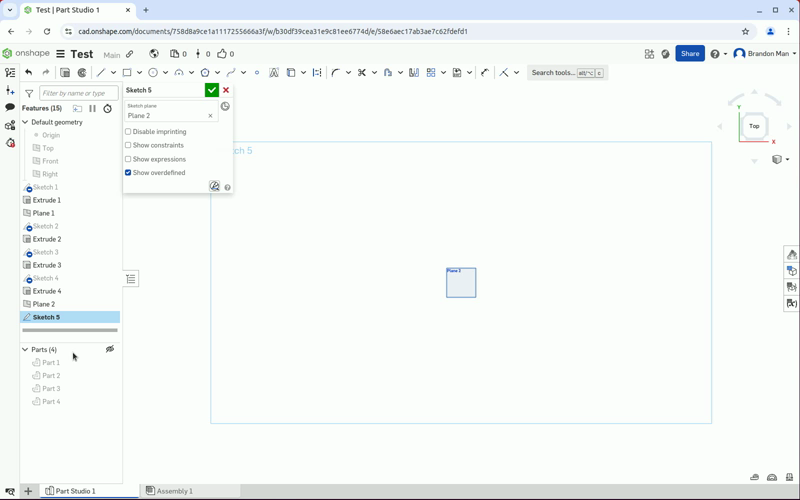
key(c)
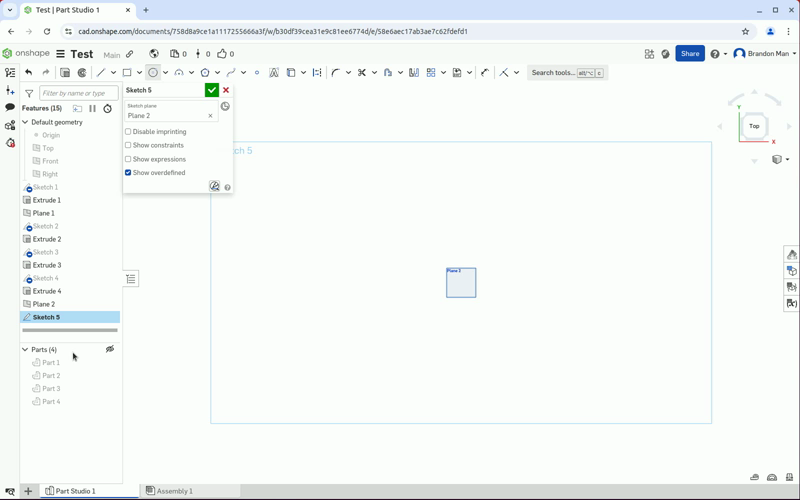
key_down(shift)
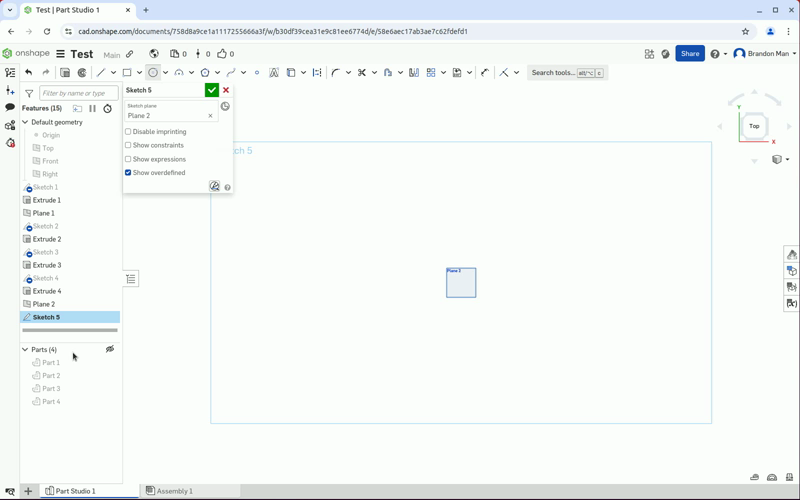
mouse_move(491, 282)
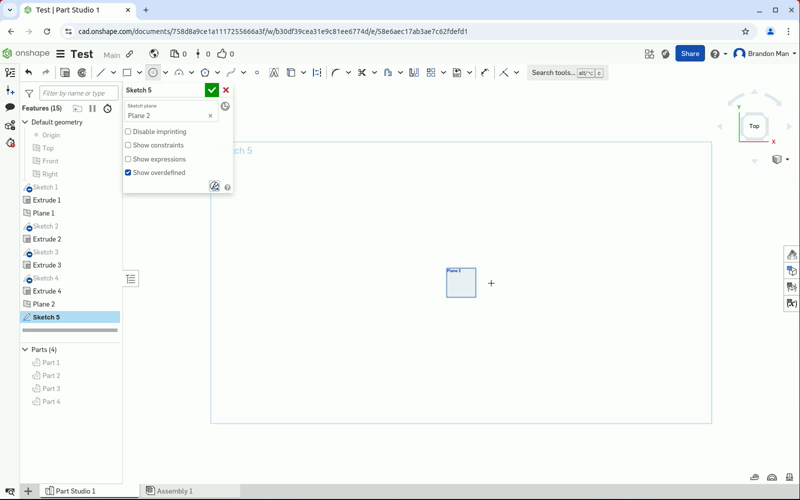
click(491, 282)
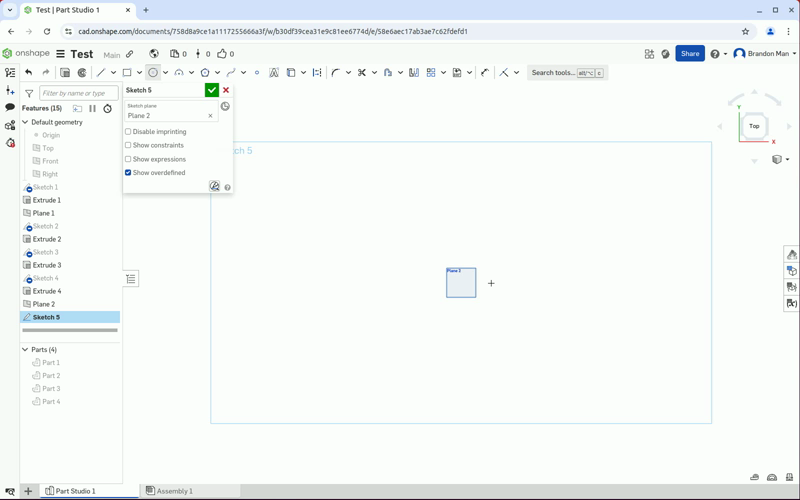
key_up(shift)
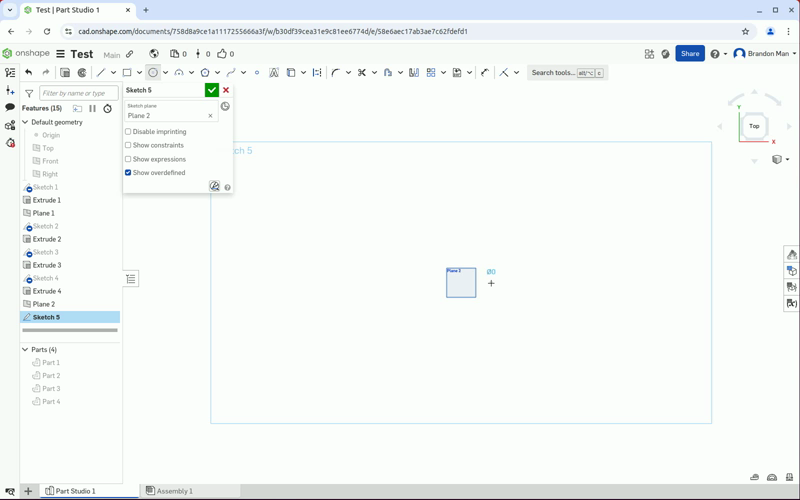
mouse_move(505, 282)
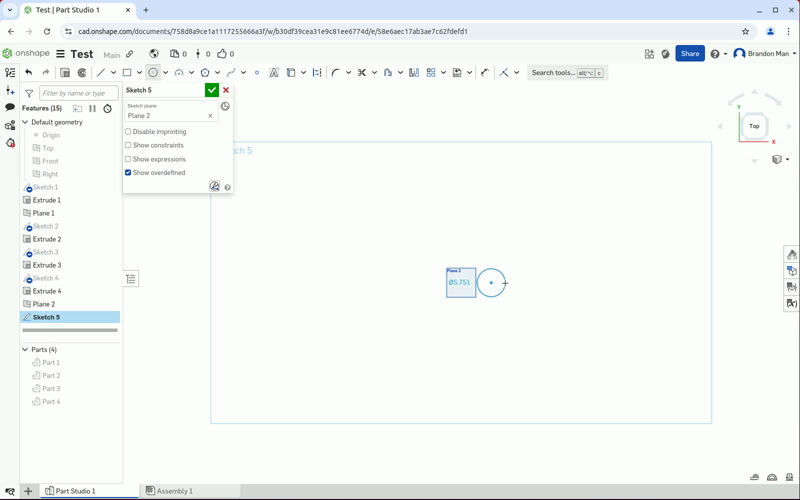
click(505, 282)
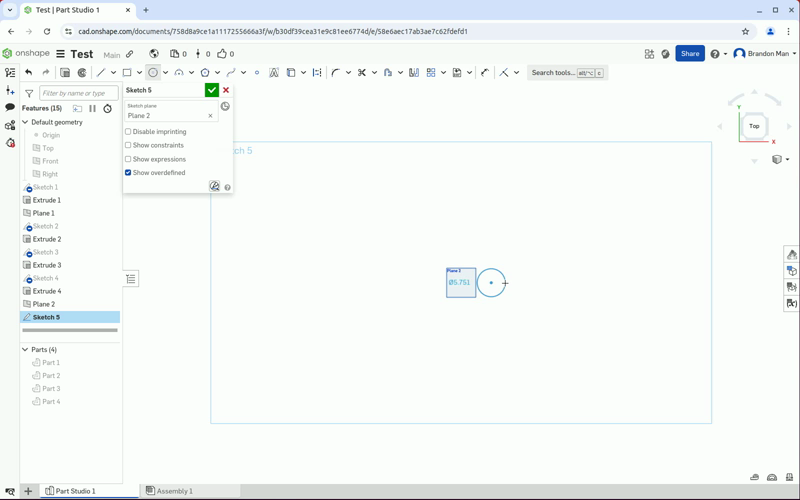
key(esc)
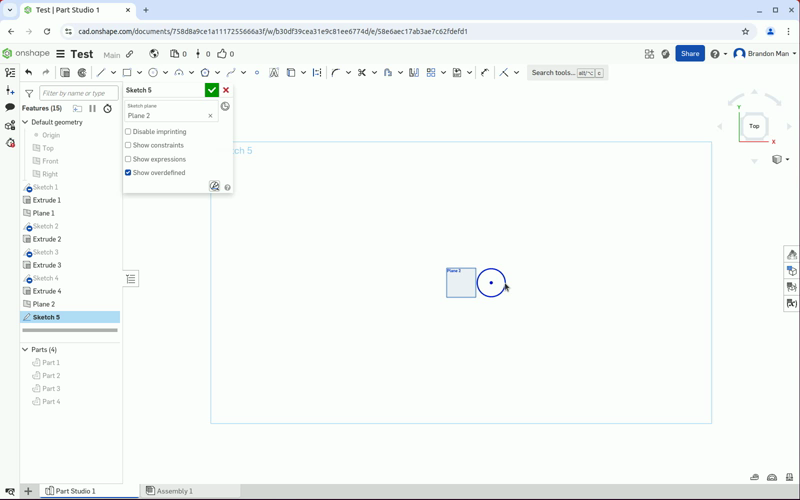
mouse_move(492, 289)
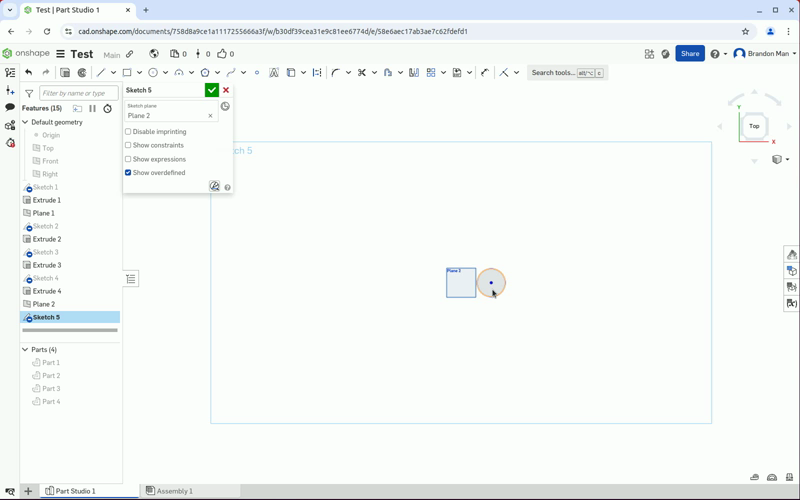
scroll(6)
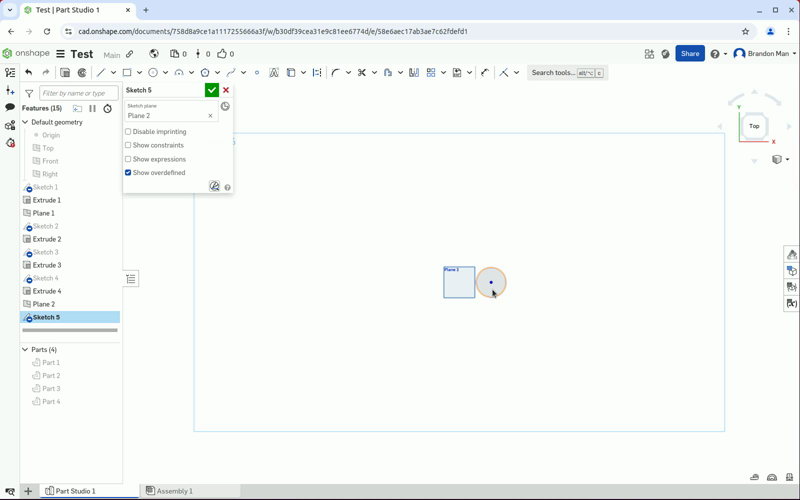
scroll(6)
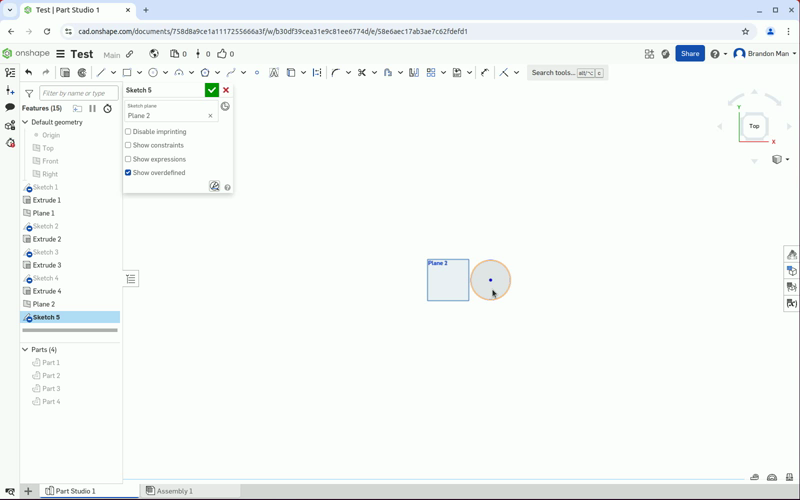
scroll(6)
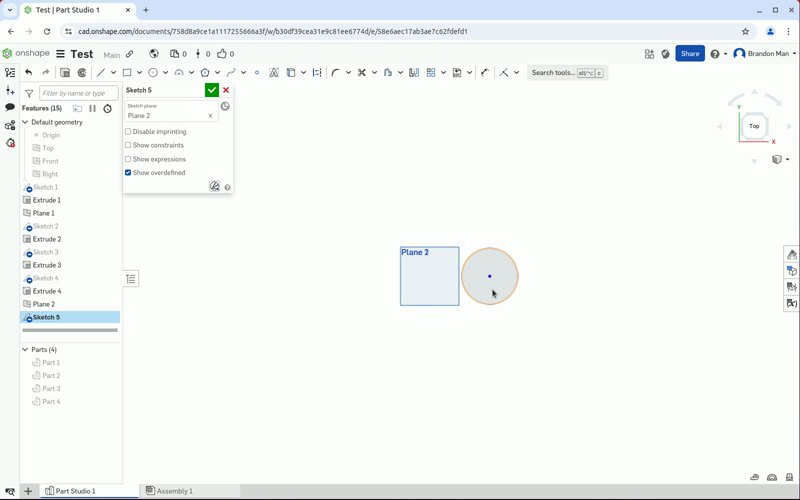
scroll(6)
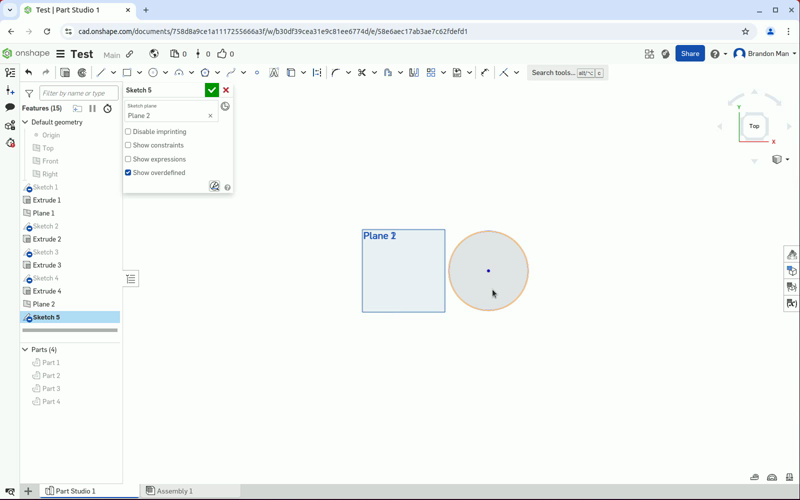
scroll(6)
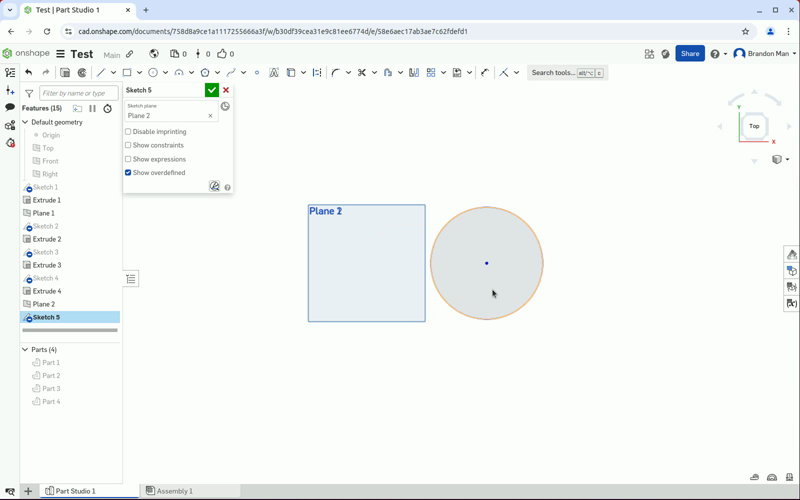
scroll(6)
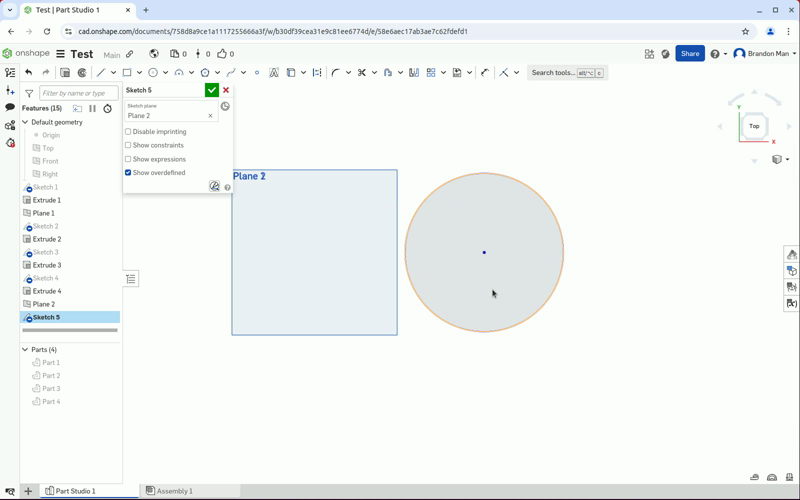
scroll(6)
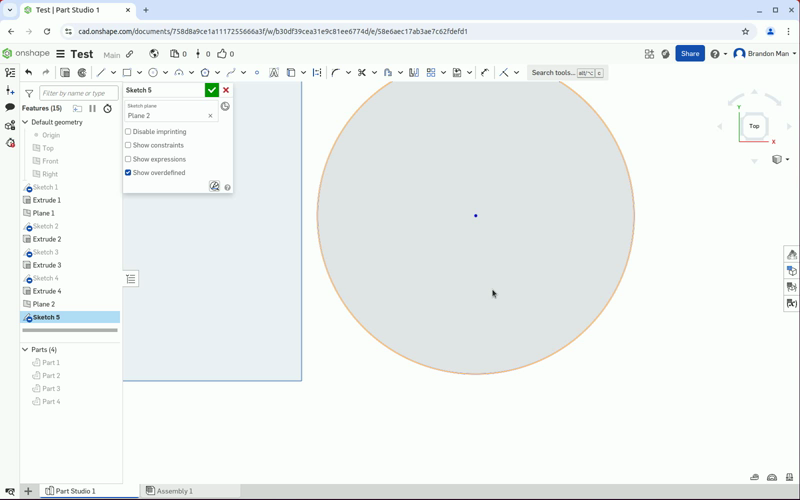
click(492, 289)
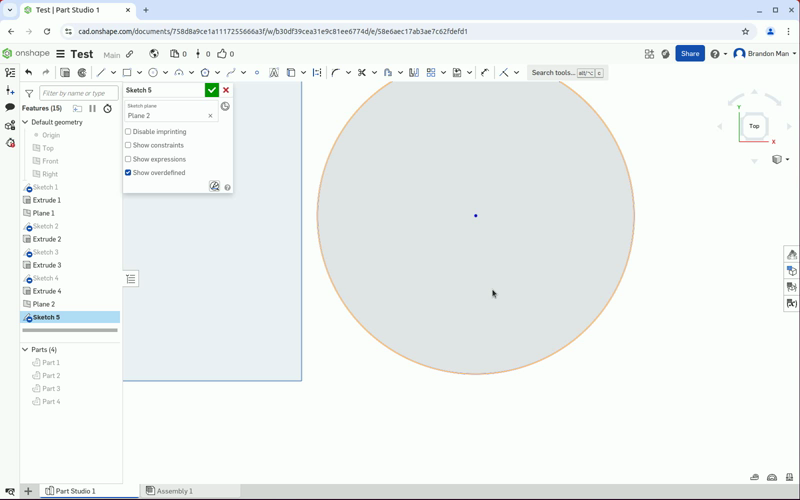
scroll(-6)
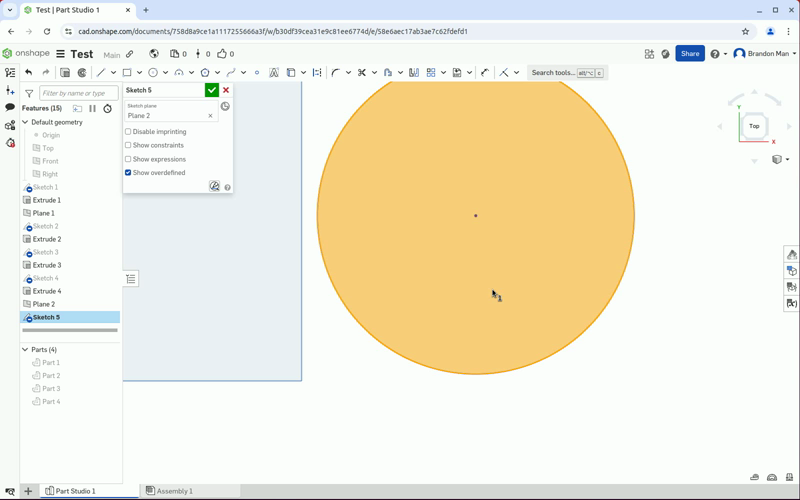
scroll(-6)
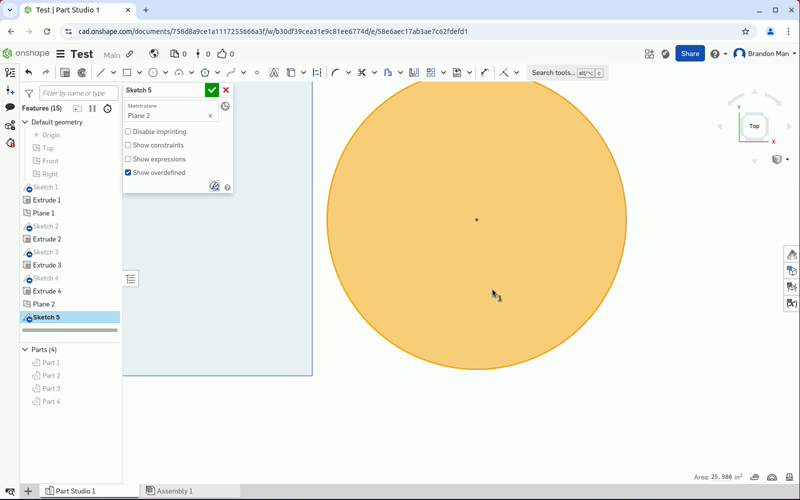
scroll(-6)
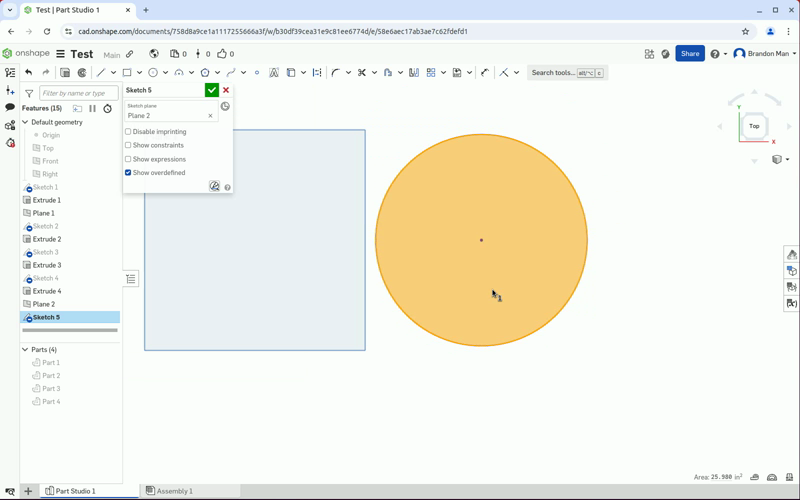
scroll(-6)
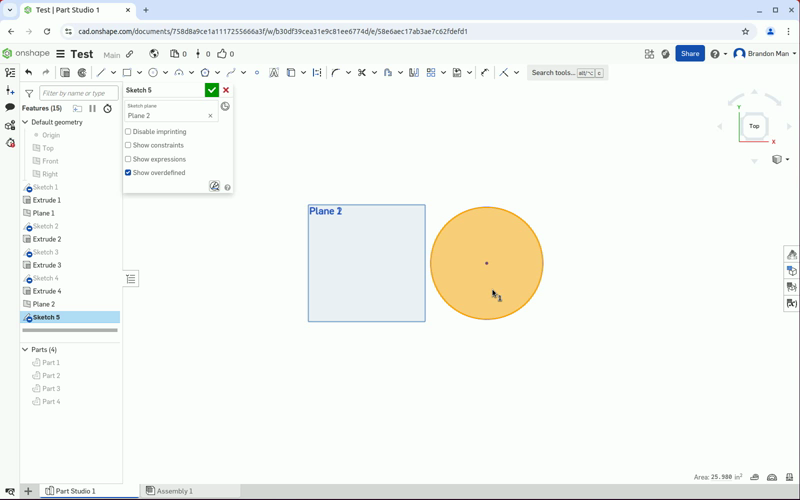
scroll(-6)
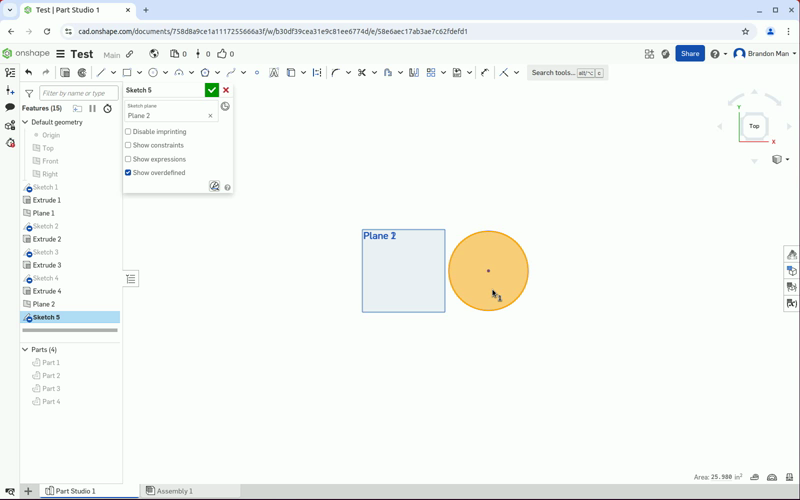
scroll(-6)
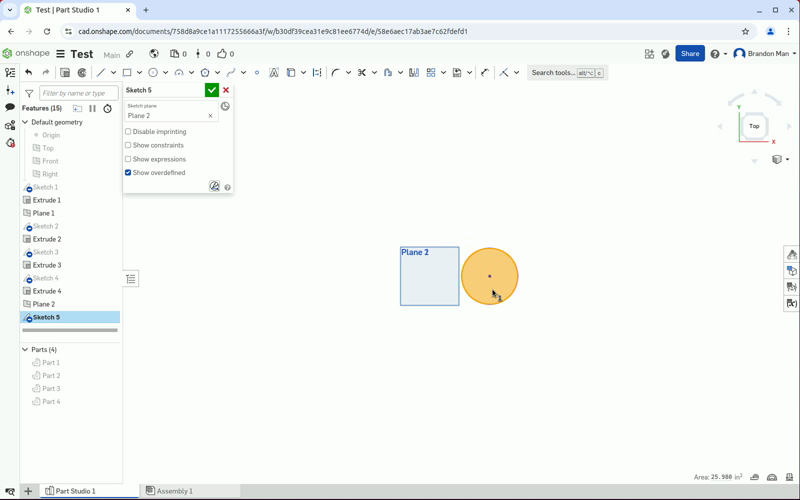
scroll(-6)
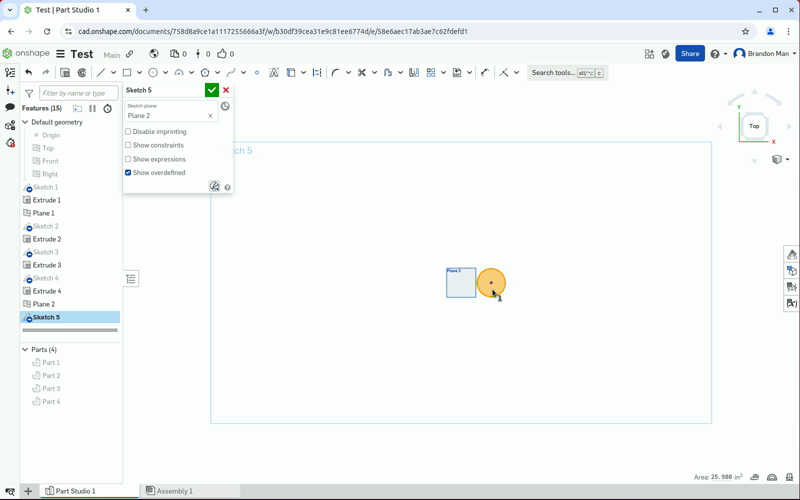
mouse_move(73, 352)
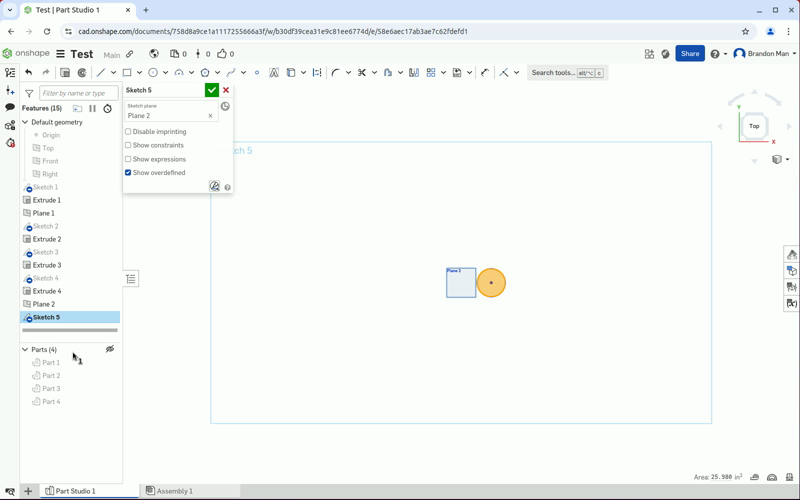
key(shift+y)
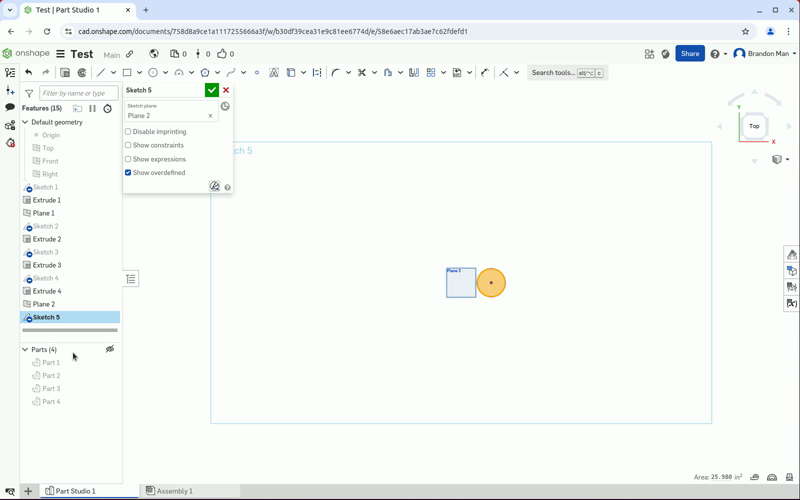
key(shift+e)
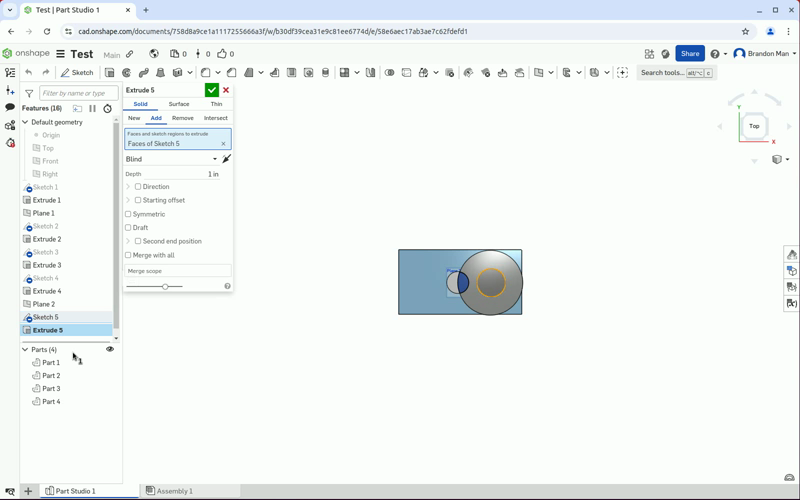
mouse_move(143, 106)
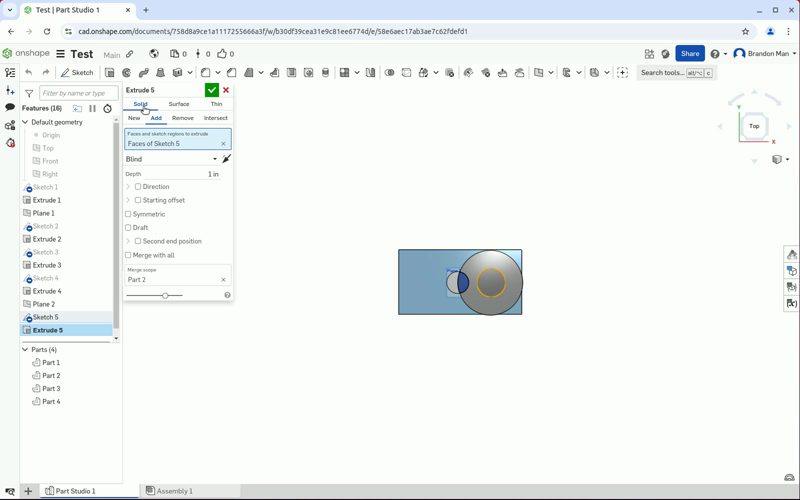
click(143, 106)
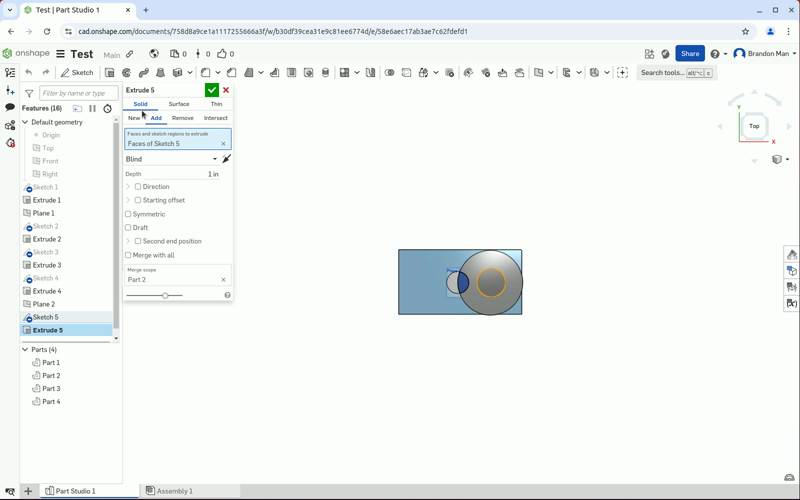
mouse_move(137, 120)
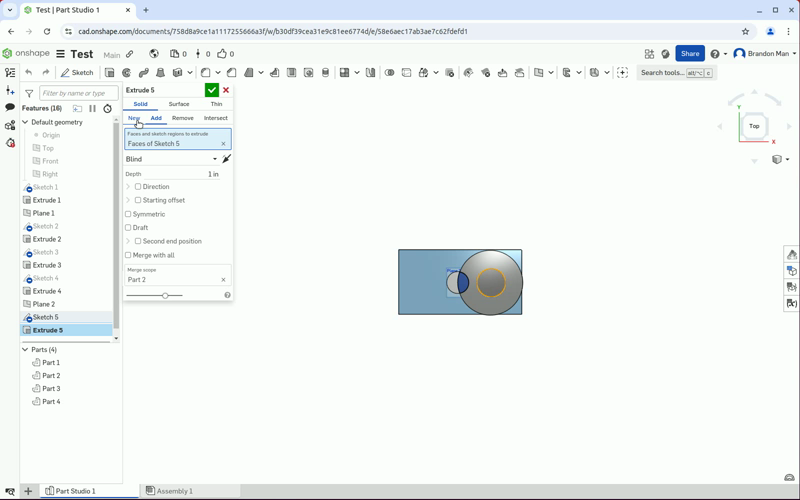
click(137, 120)
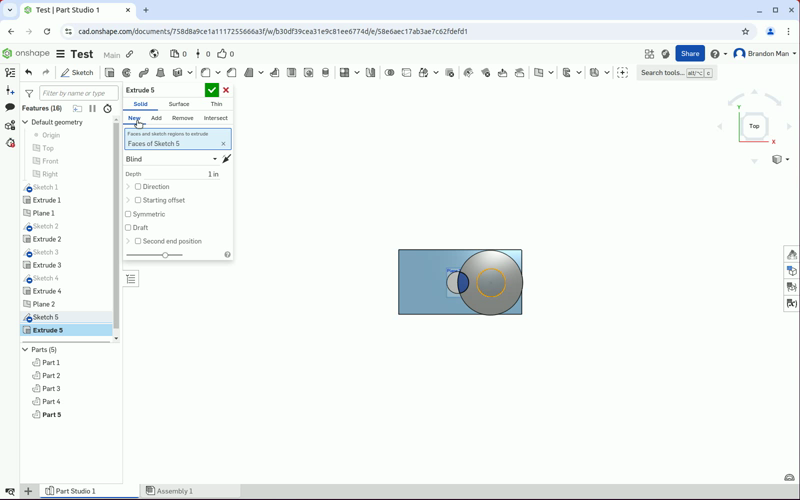
key(tab, 4)
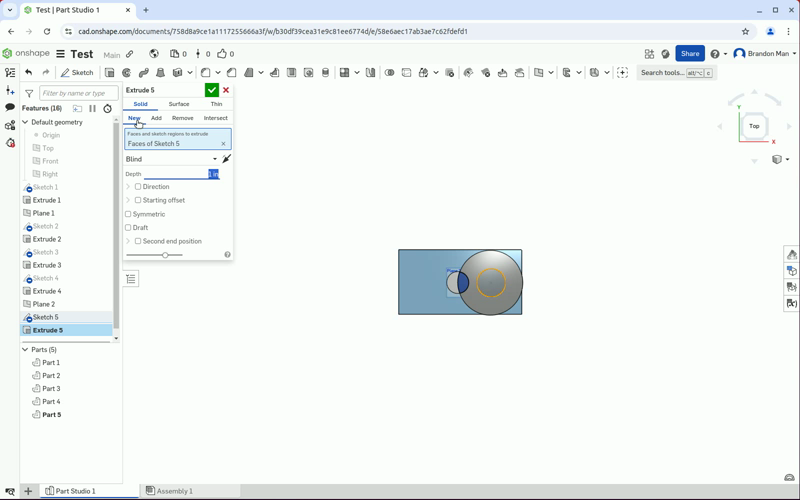
text(4.333)
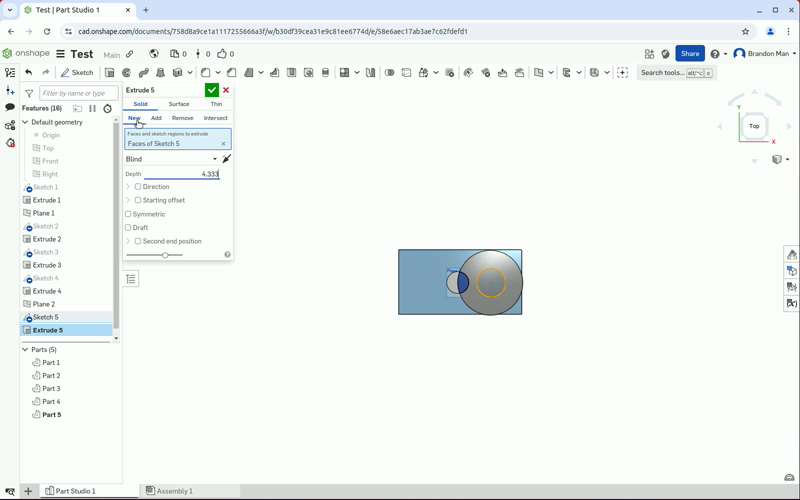
key(enter)
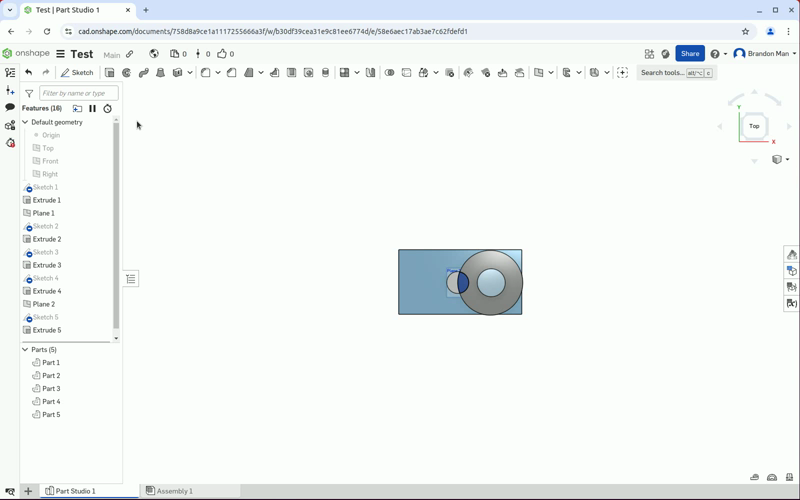
key(shift+h)
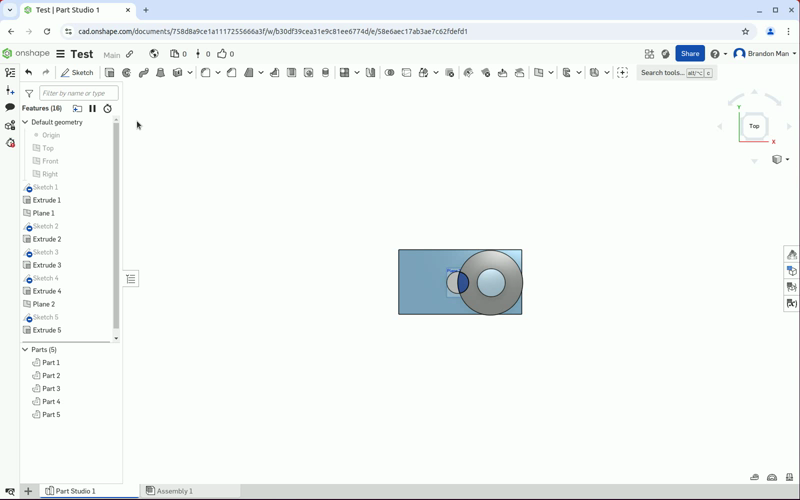
key(shift+h)
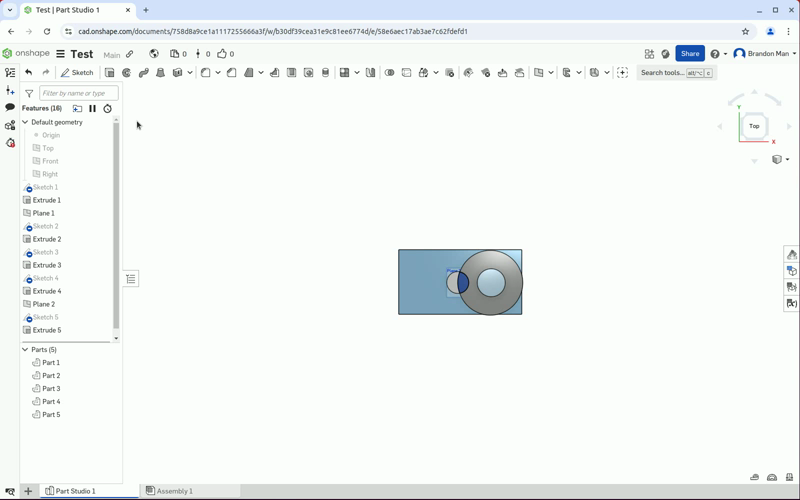
mouse_move(69, 189)
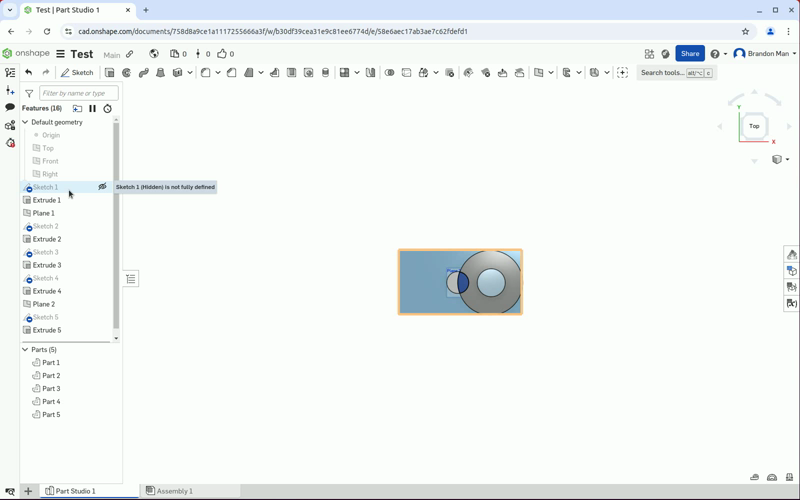
click(69, 189)
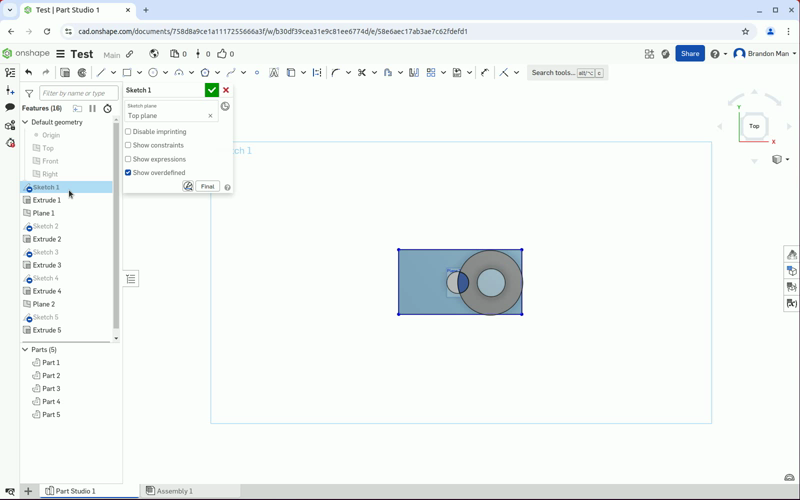
mouse_move(229, 92)
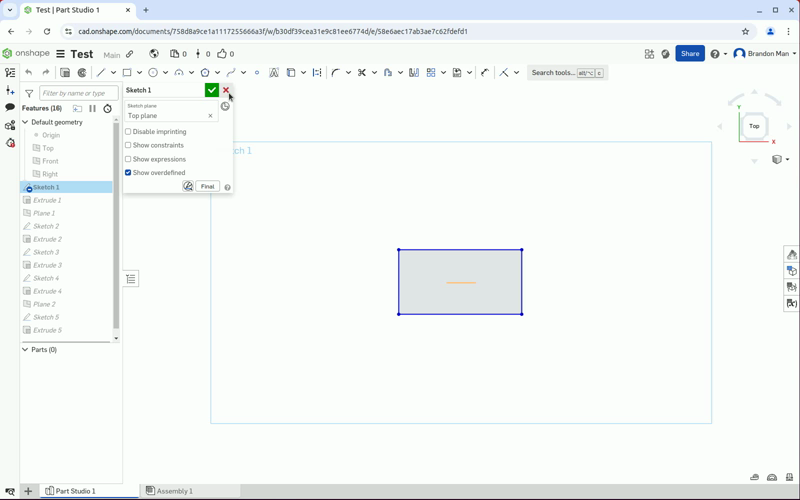
click(229, 92)
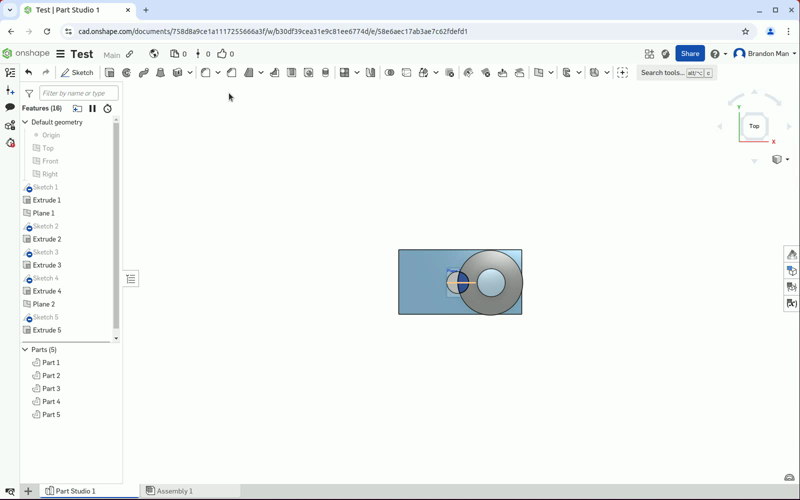
mouse_move(73, 352)
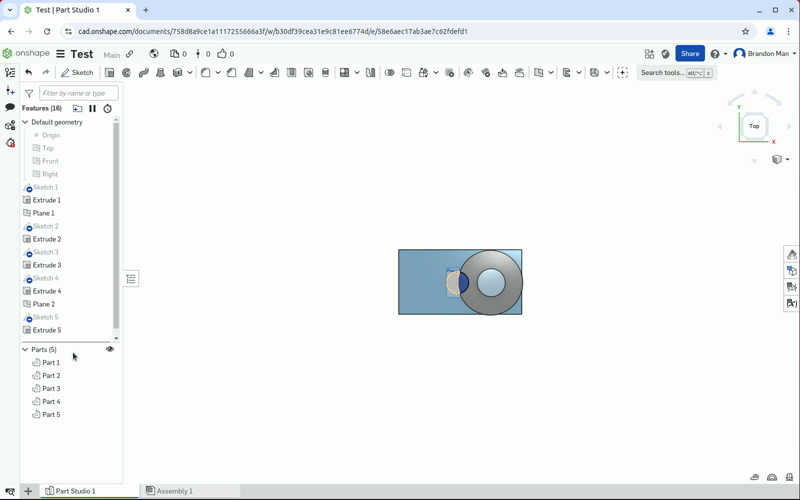
key(y)
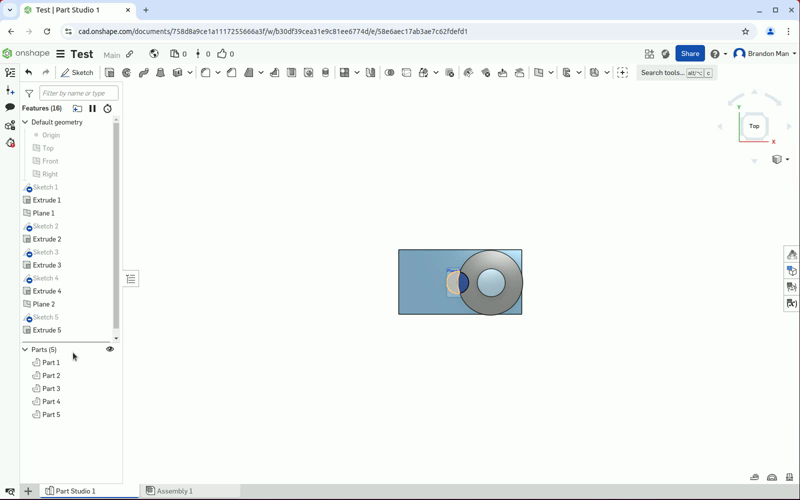
key(shift+p)
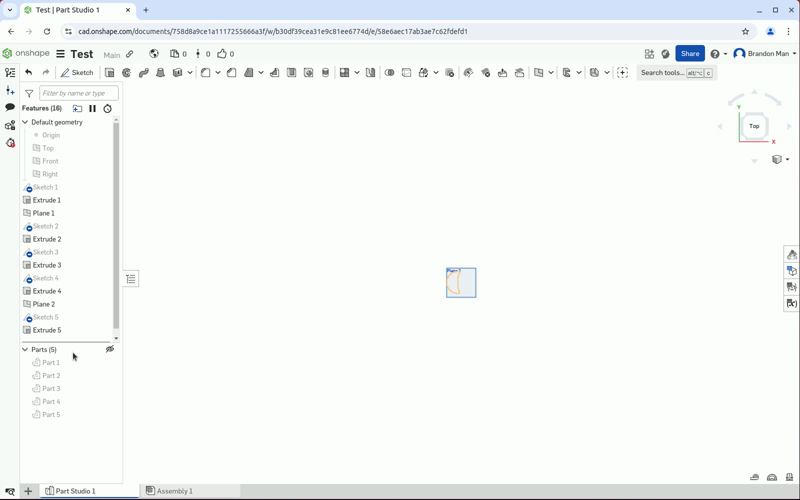
key(space)
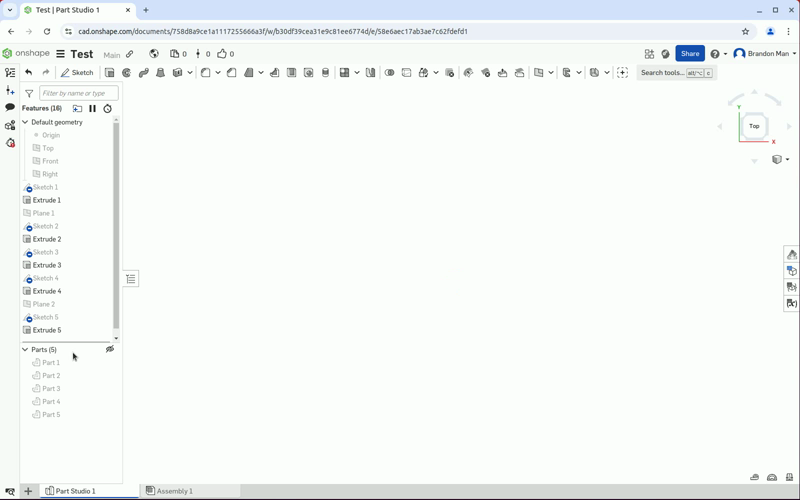
key_down(shift)
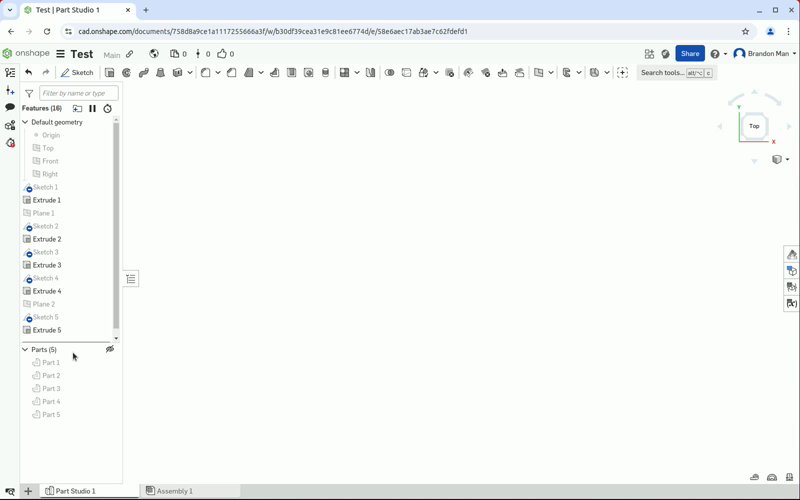
key(up)
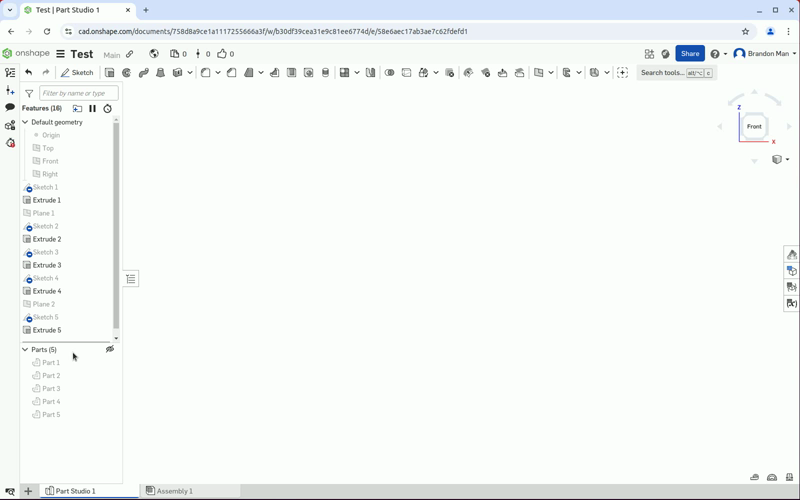
key_up(shift)
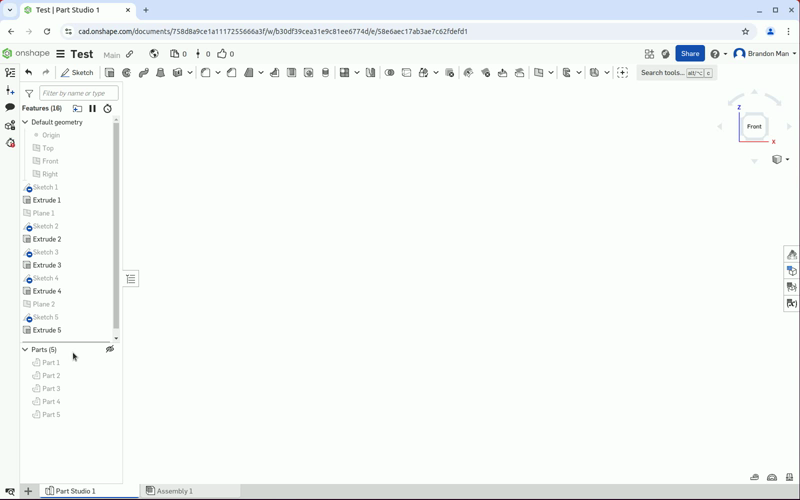
mouse_move(73, 352)
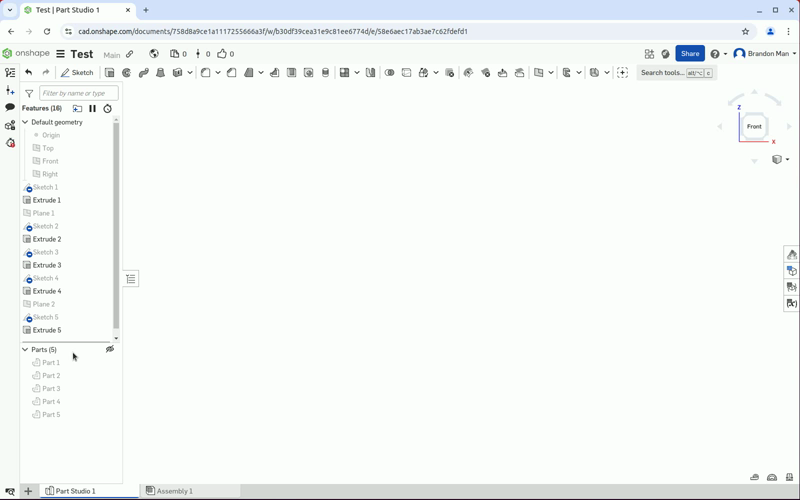
key(shift+y)
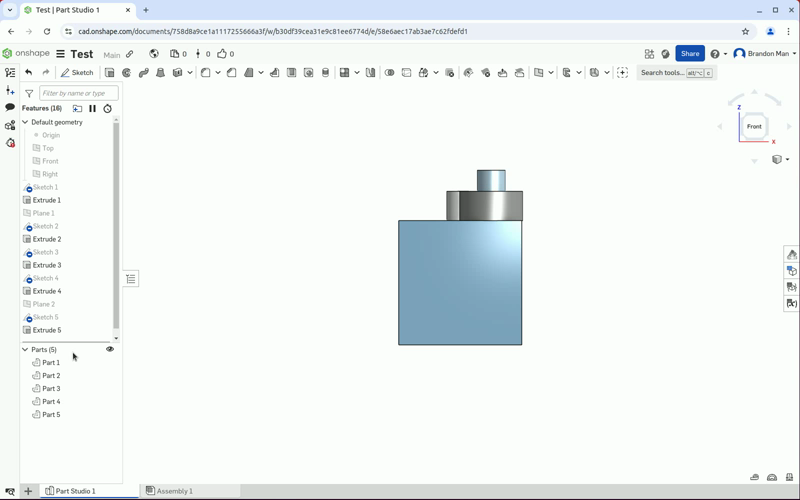
mouse_move(541, 75)
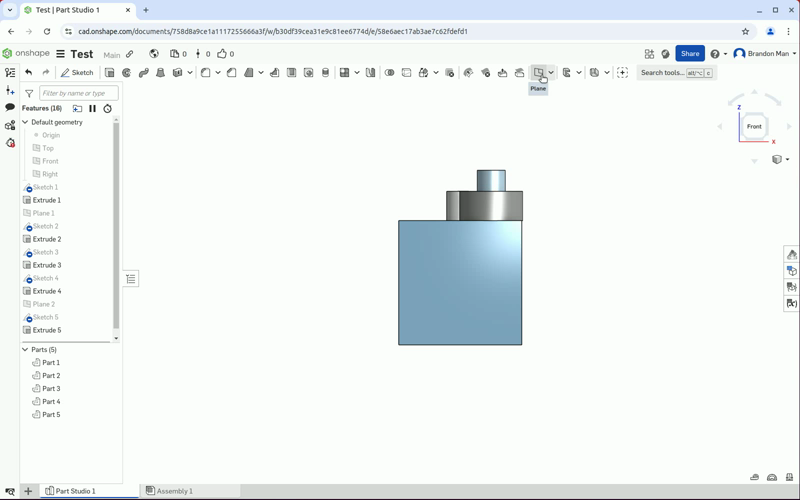
click(541, 75)
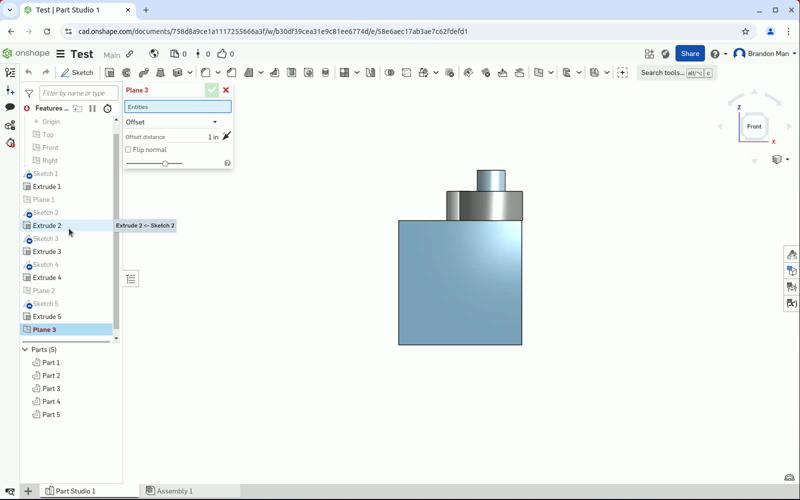
scroll(3)
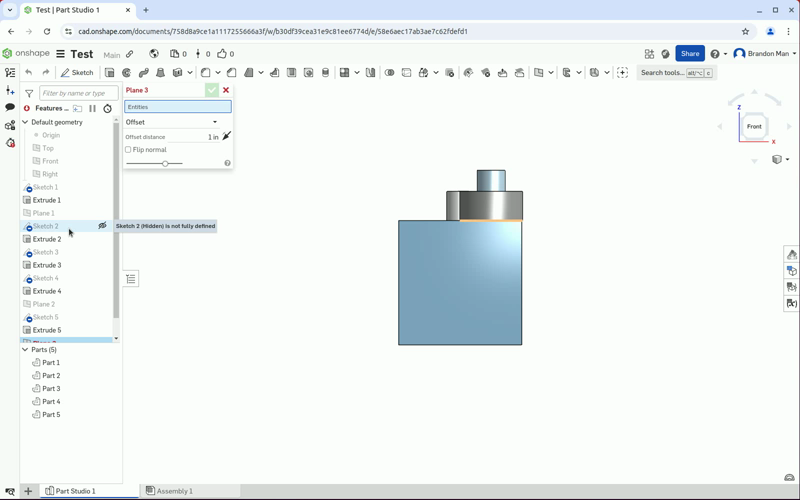
mouse_move(69, 163)
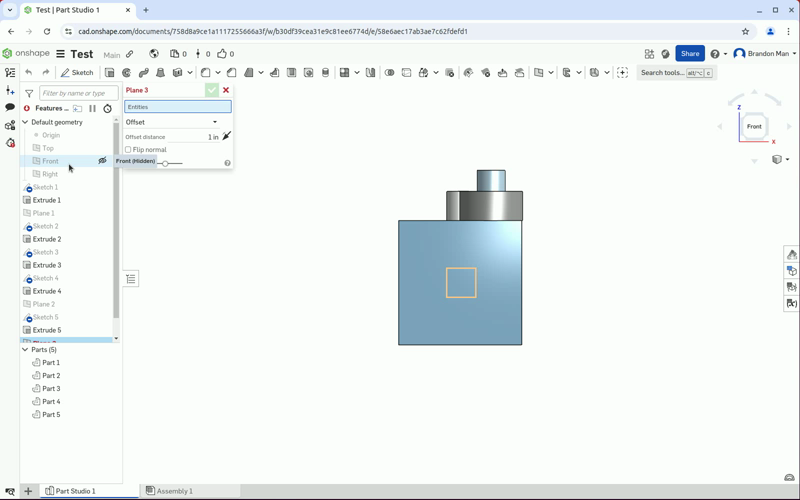
click(69, 163)
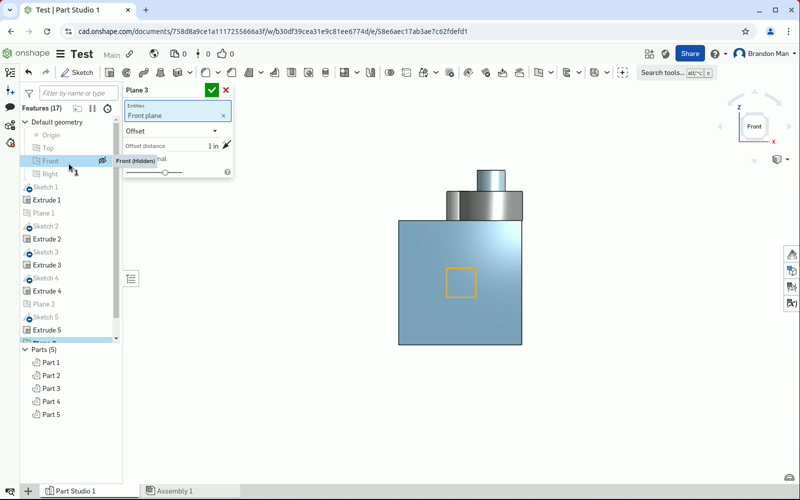
key(tab, 2)
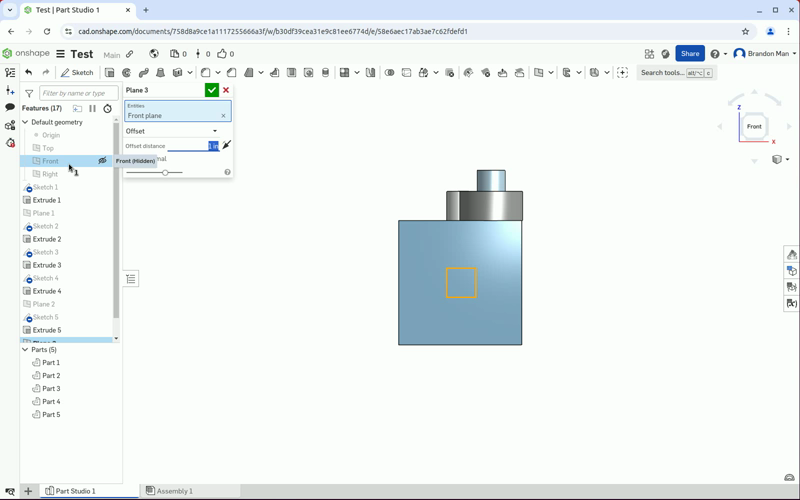
text(6.501)
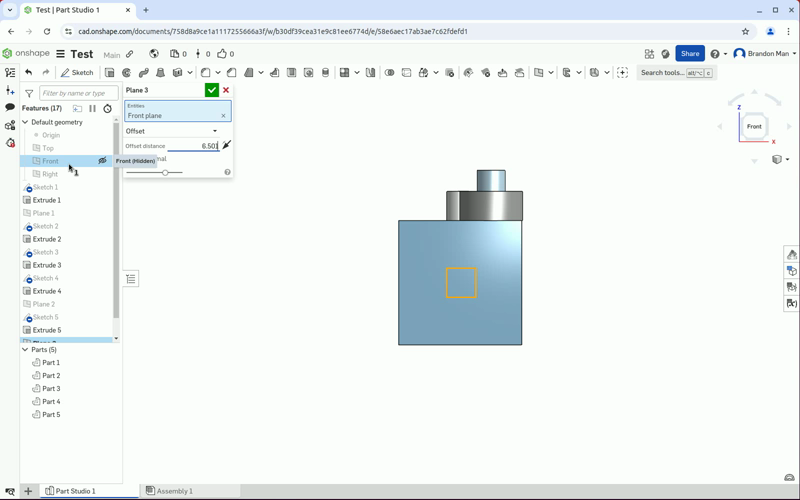
key(enter, 2)
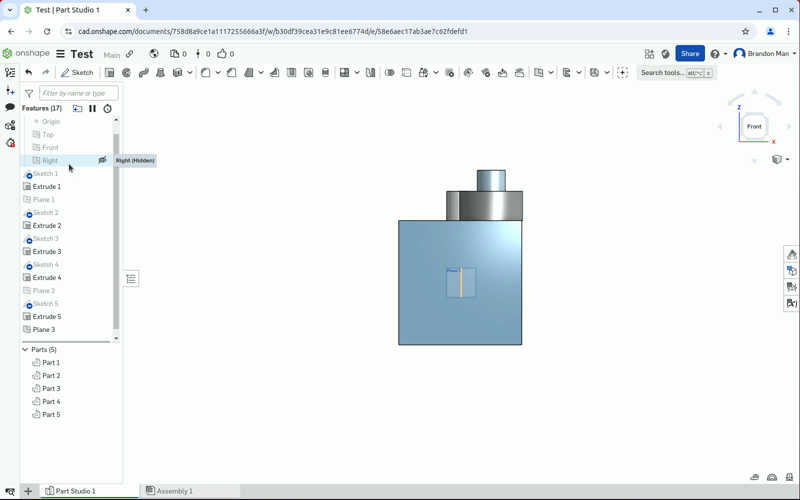
key(shift+s)
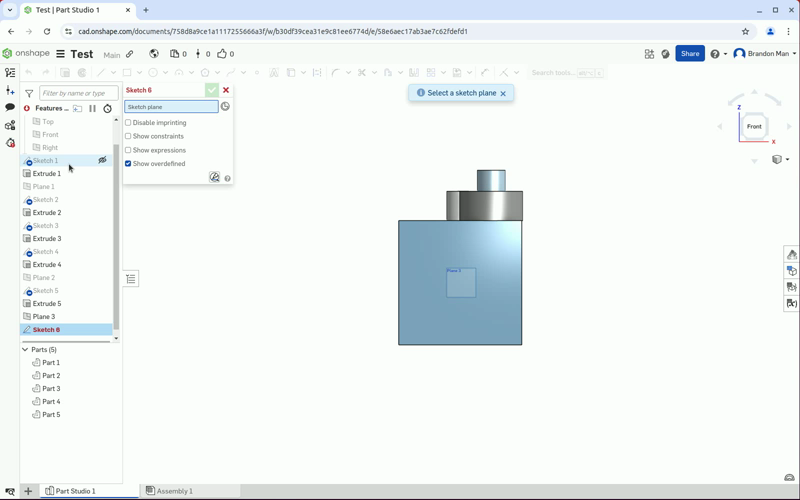
mouse_move(69, 319)
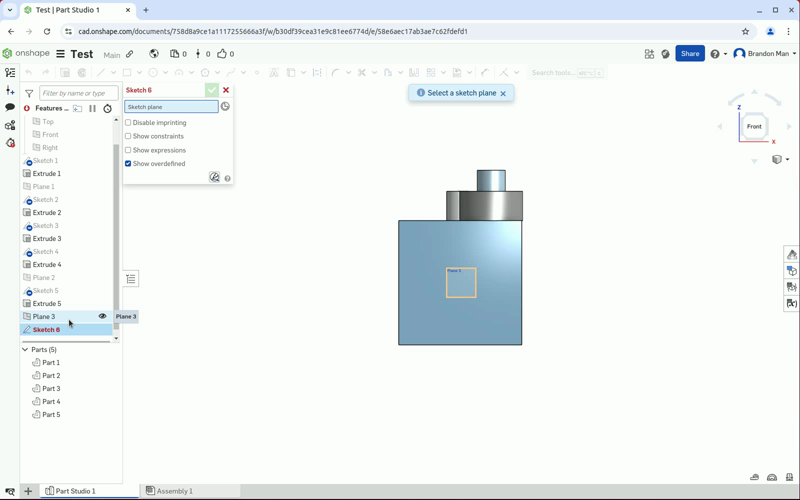
click(69, 319)
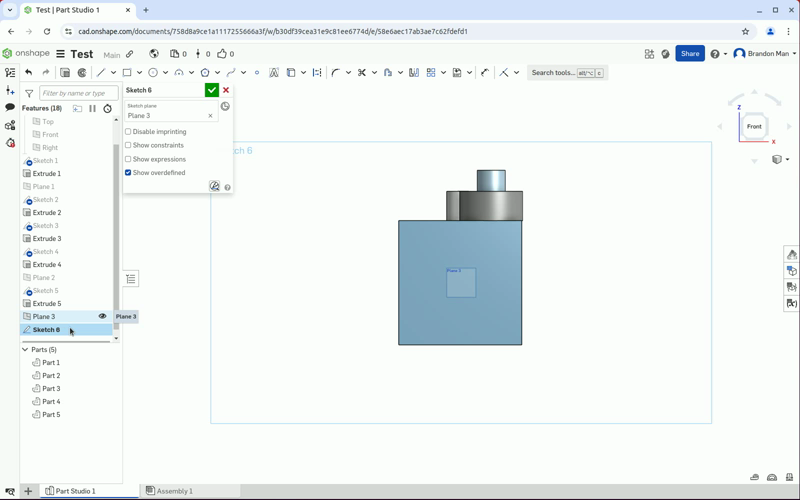
mouse_move(73, 352)
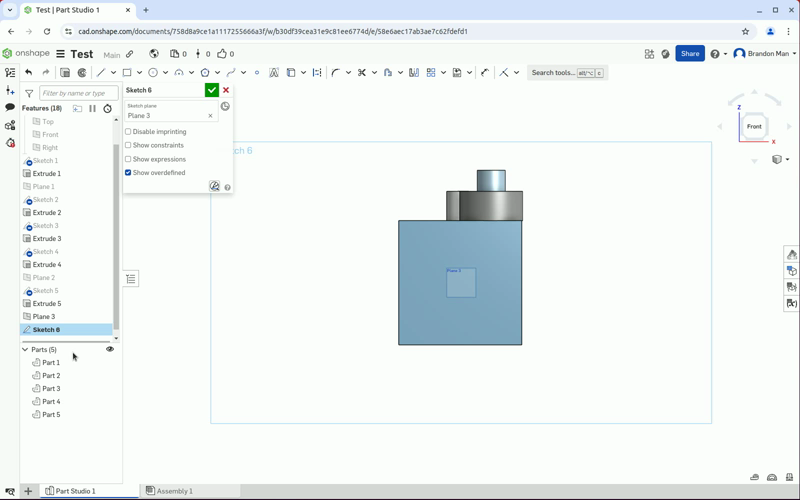
key(y)
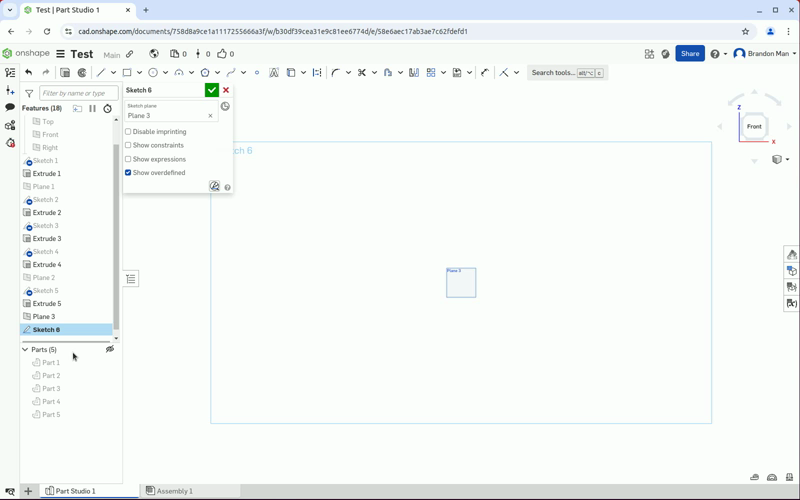
key(l)
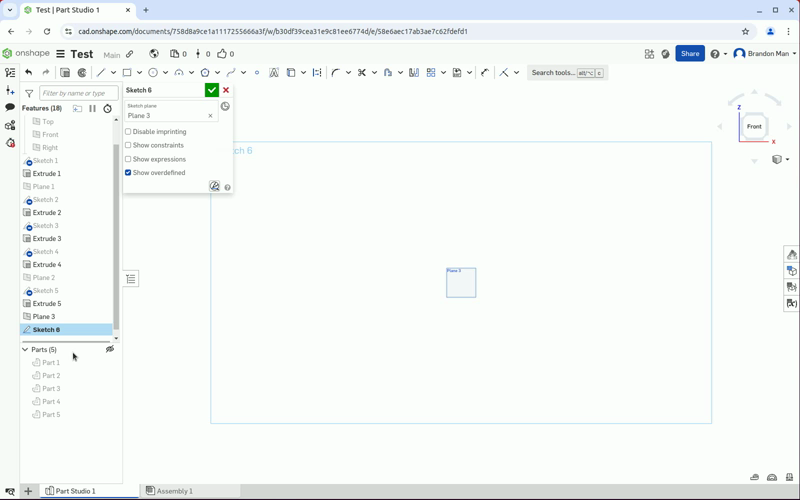
key_down(shift)
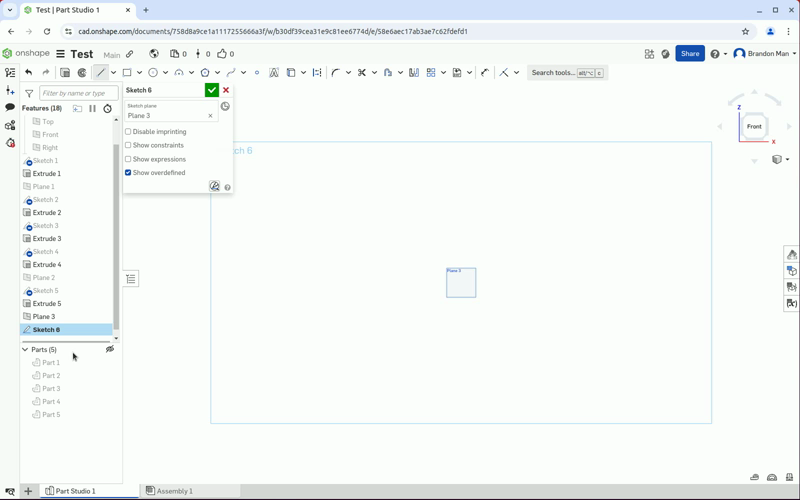
mouse_move(372, 245)
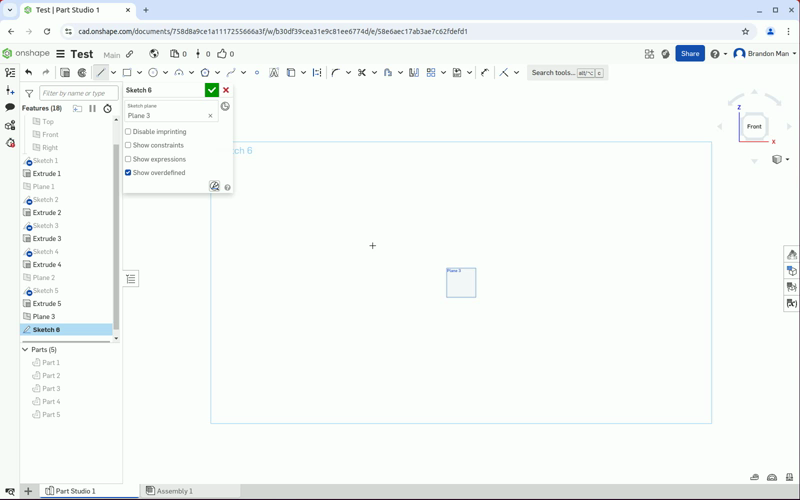
click(372, 245)
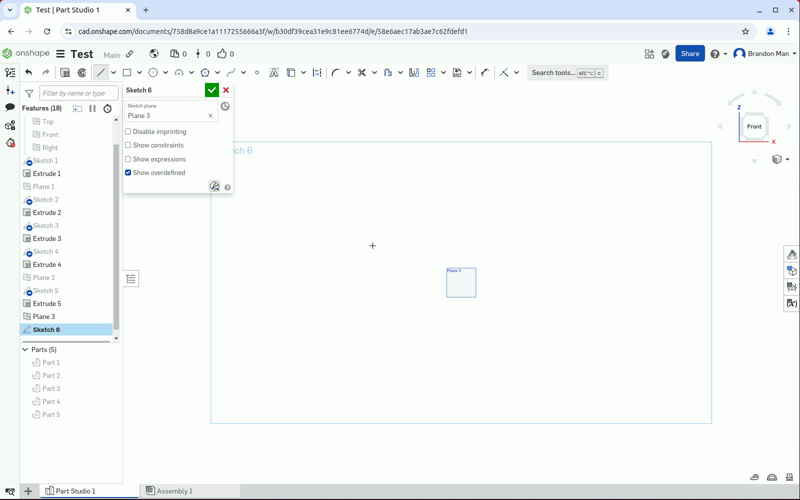
key_up(shift)
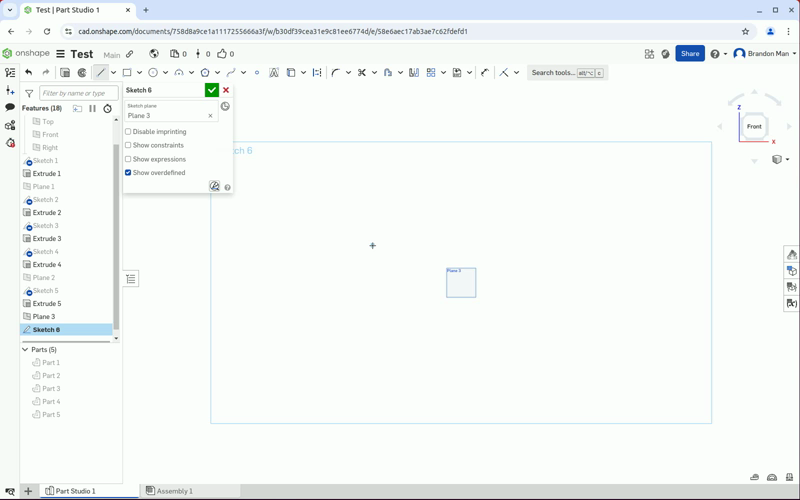
key_down(shift)
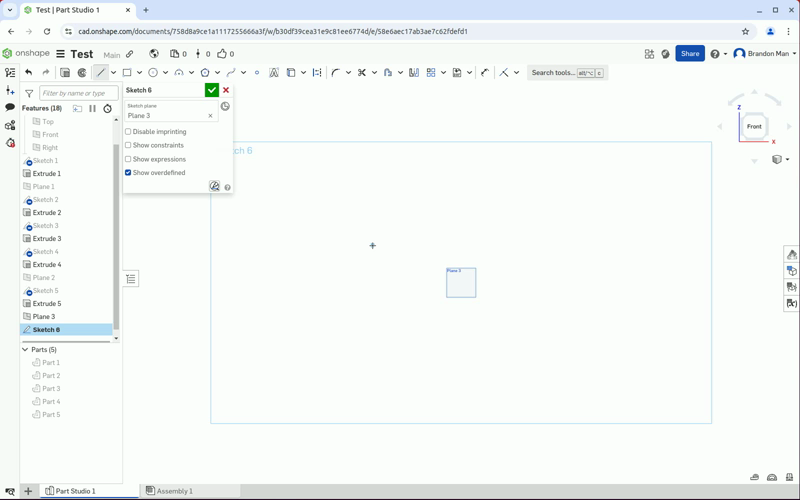
mouse_move(402, 245)
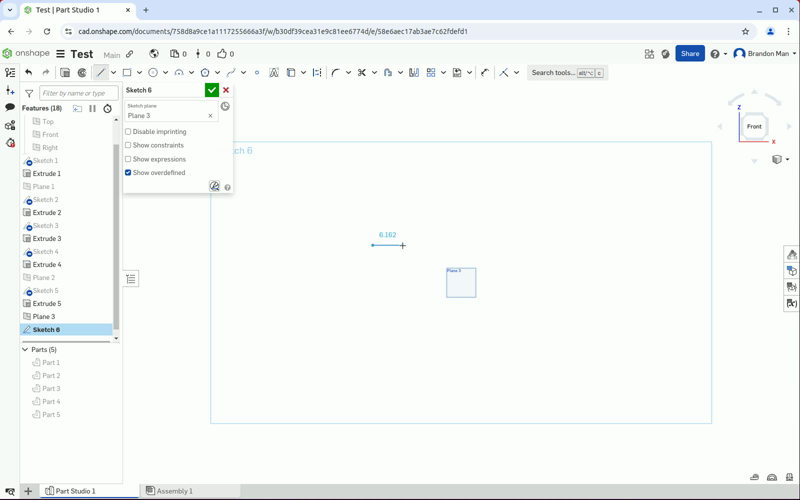
mouse_move(400, 245)
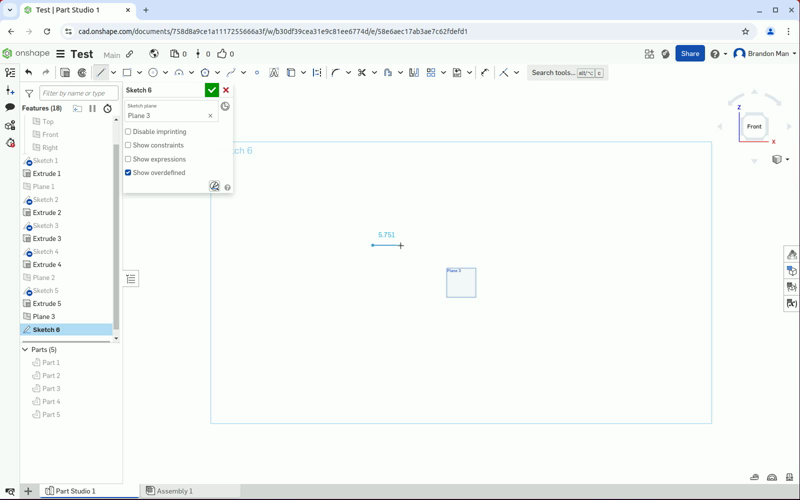
click(400, 245)
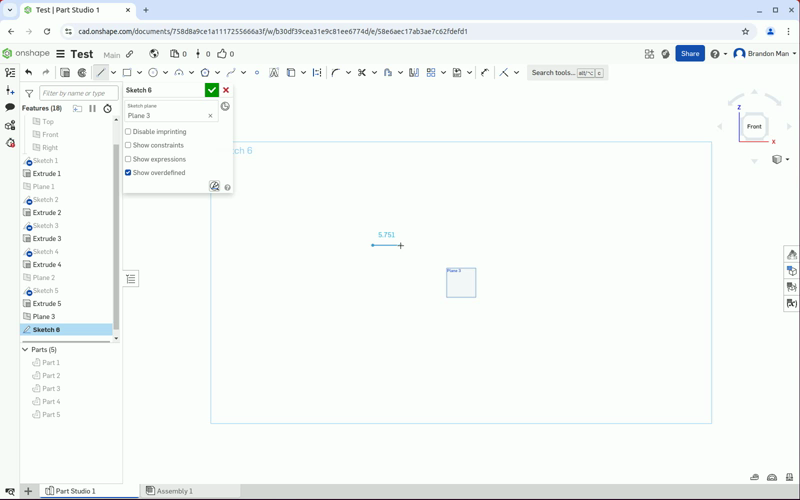
key_up(shift)
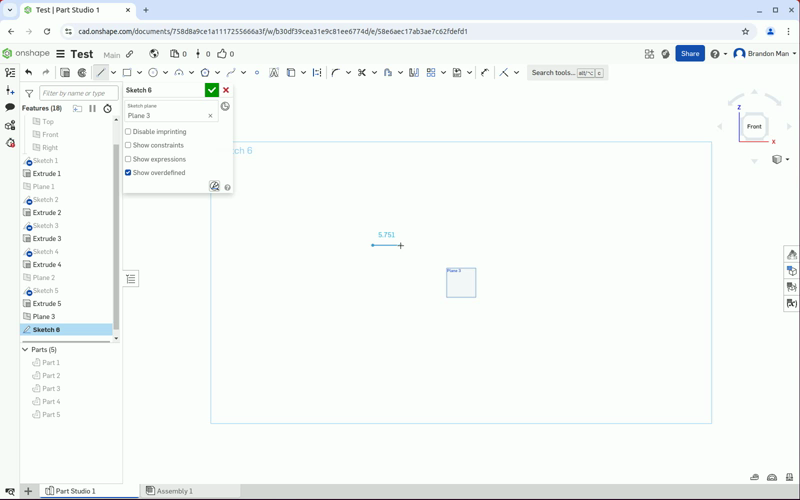
key_down(shift)
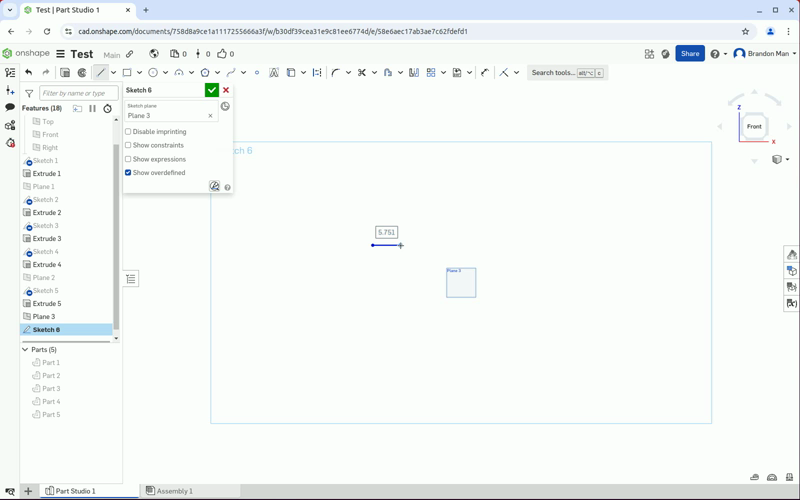
mouse_move(430, 245)
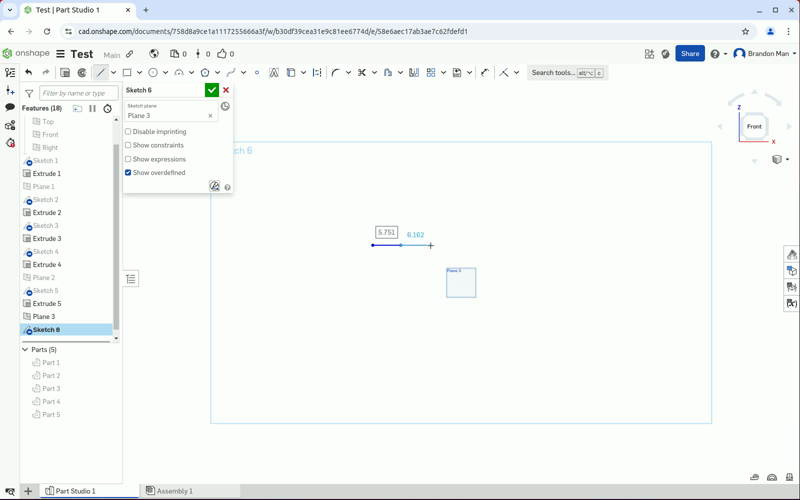
mouse_move(400, 228)
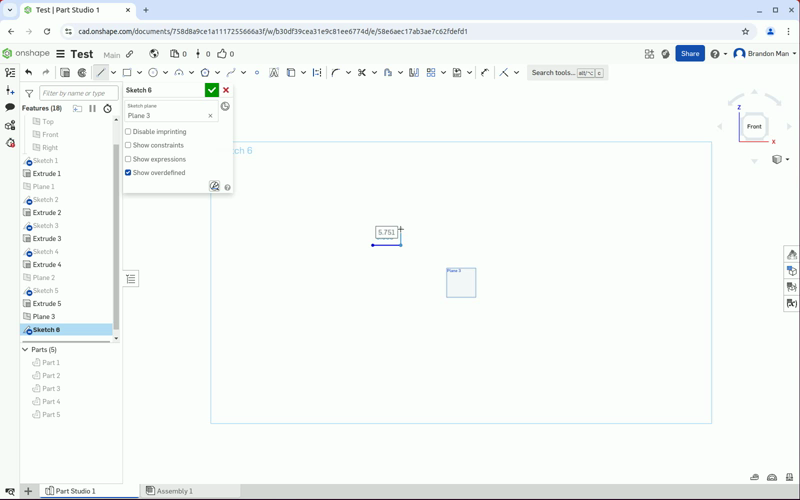
click(400, 228)
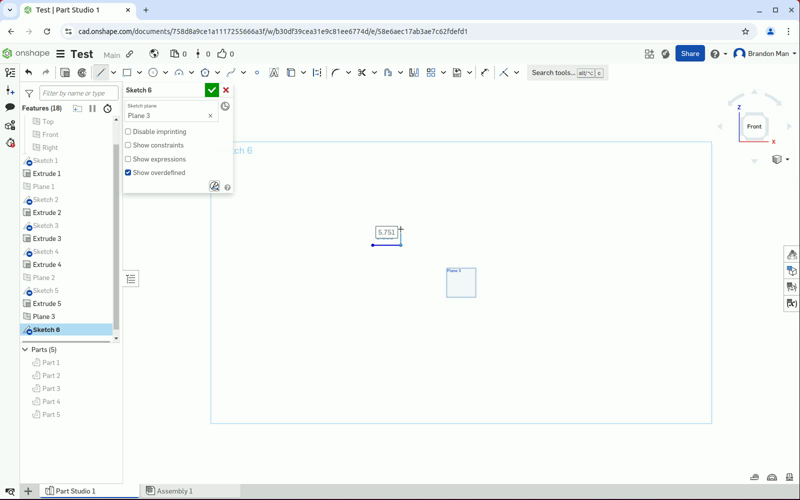
key_up(shift)
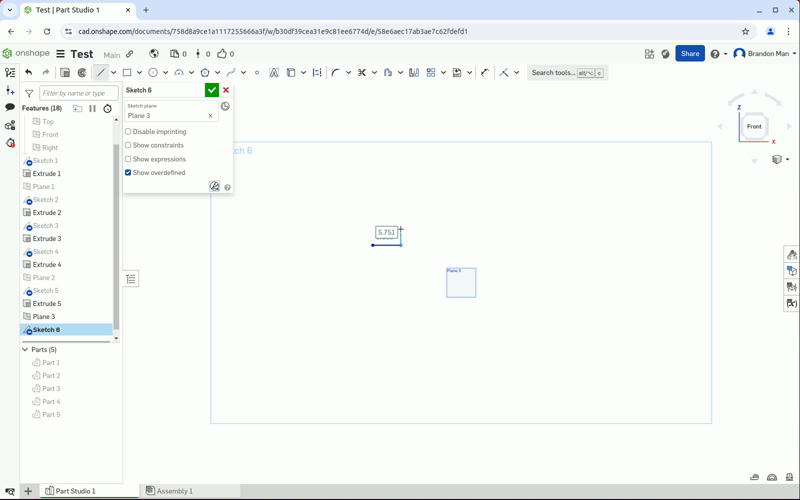
key_down(shift)
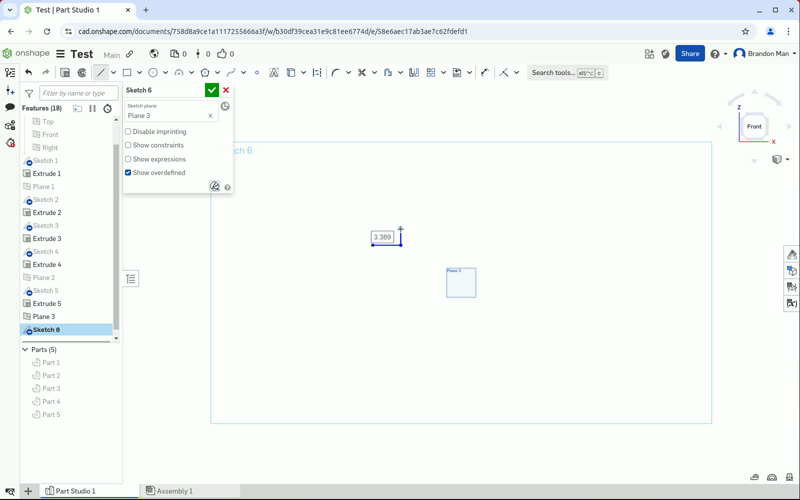
mouse_move(430, 228)
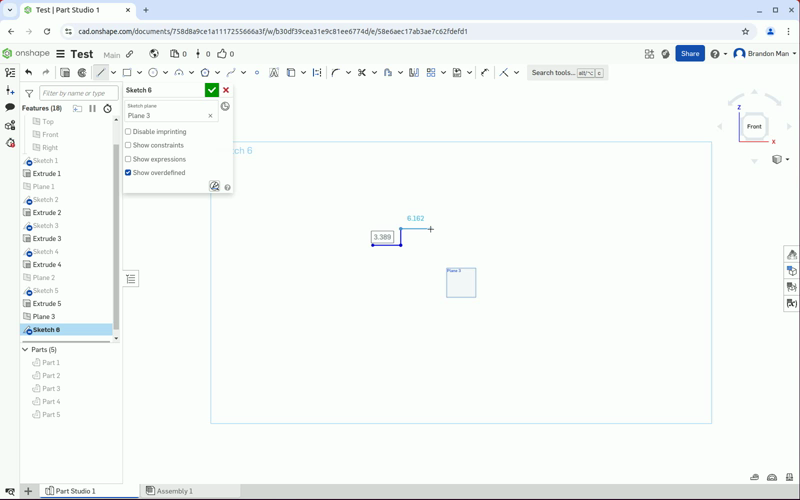
mouse_move(372, 228)
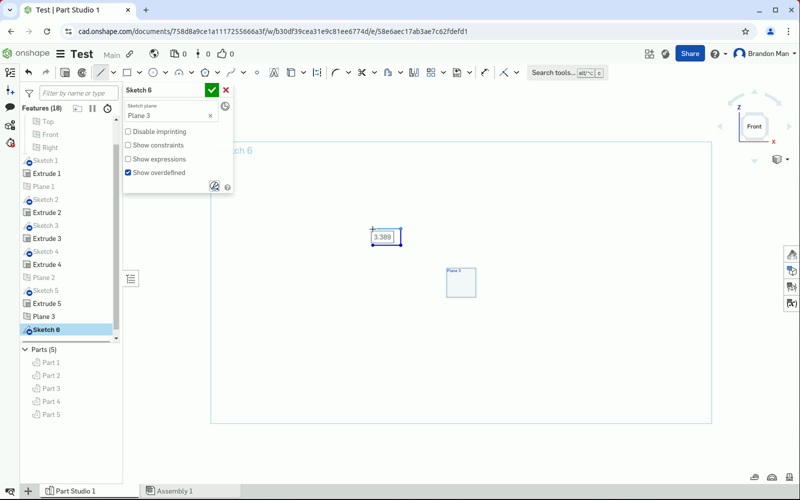
click(372, 228)
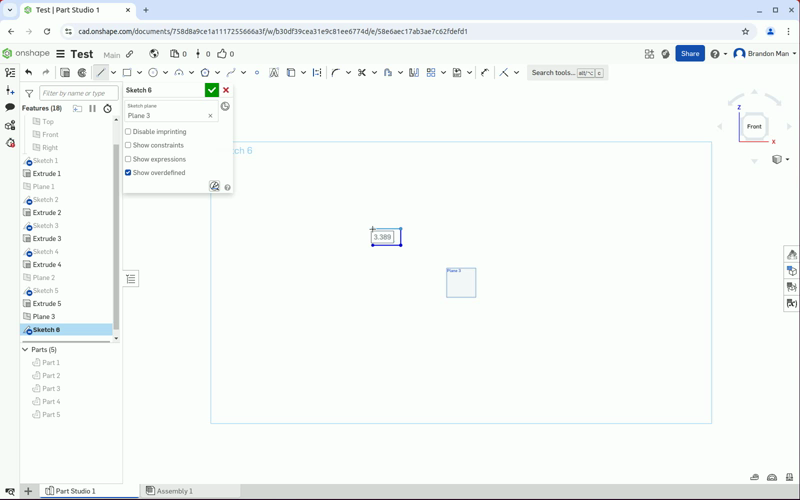
key_up(shift)
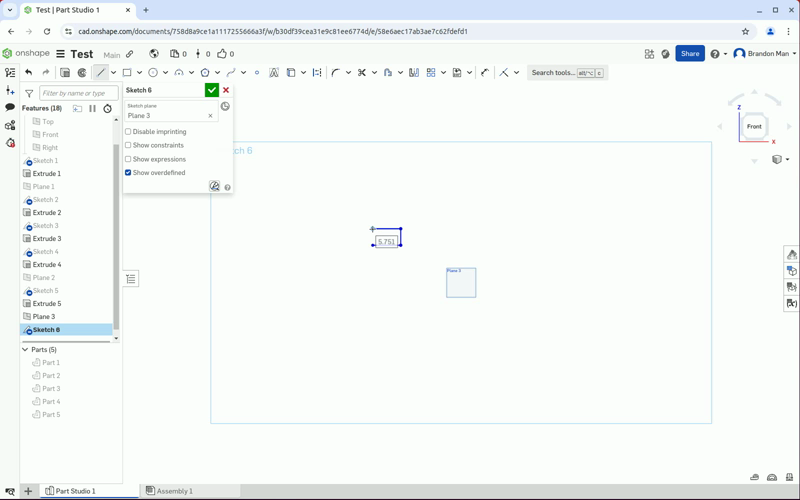
mouse_move(402, 228)
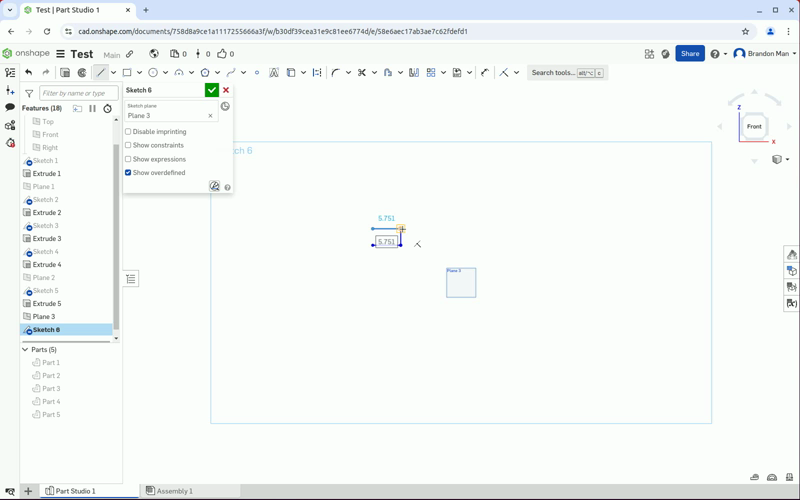
key_down(shift)
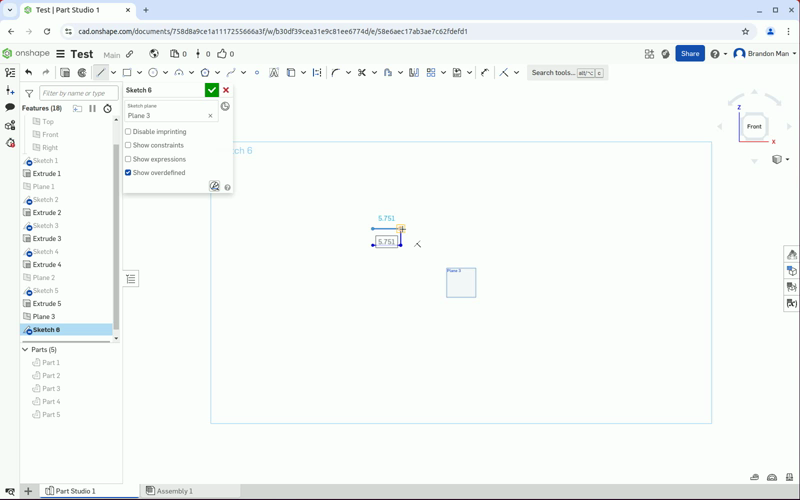
mouse_move(372, 245)
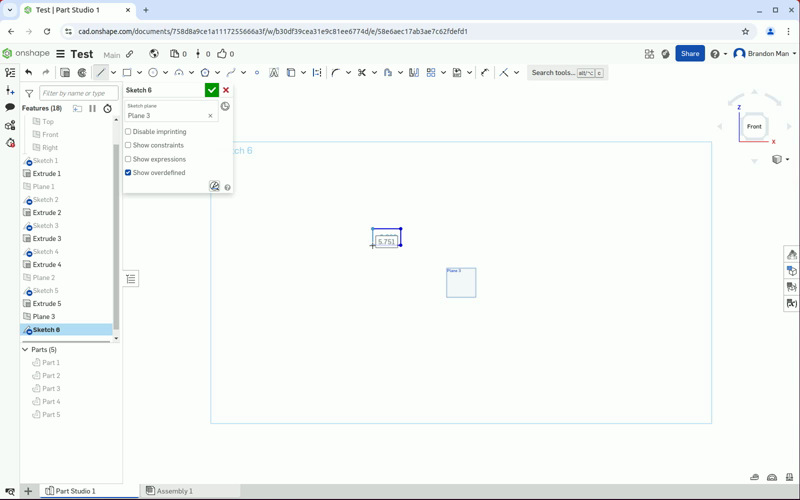
key_up(shift)
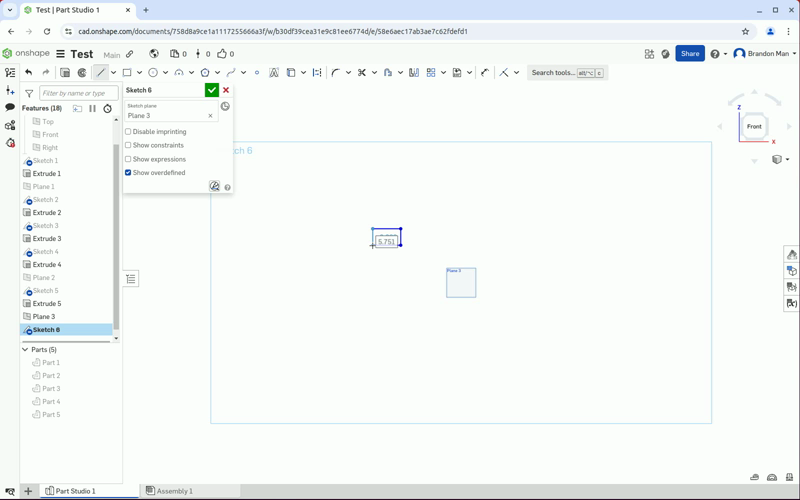
click(372, 245)
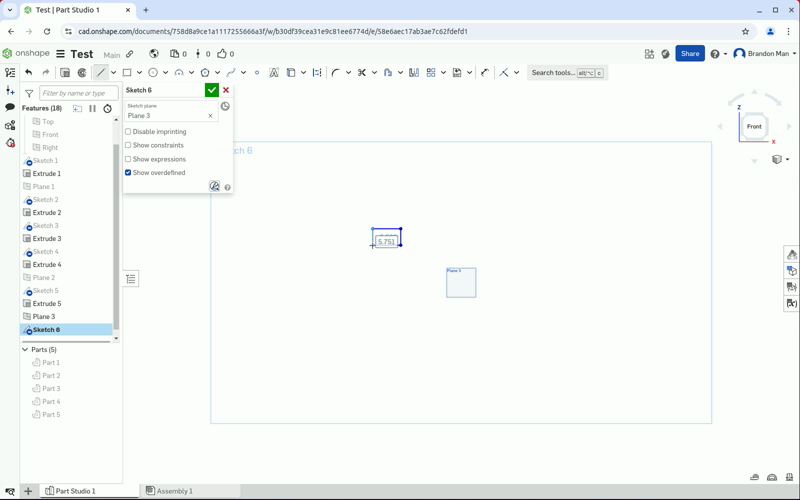
key(esc)
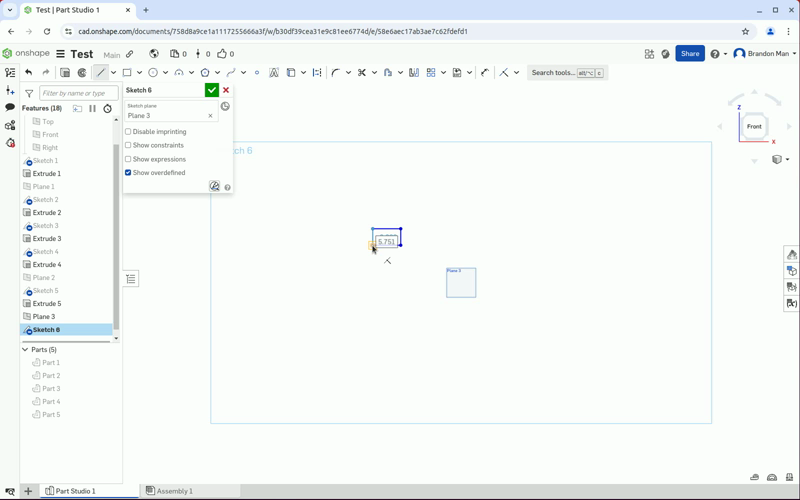
mouse_move(398, 236)
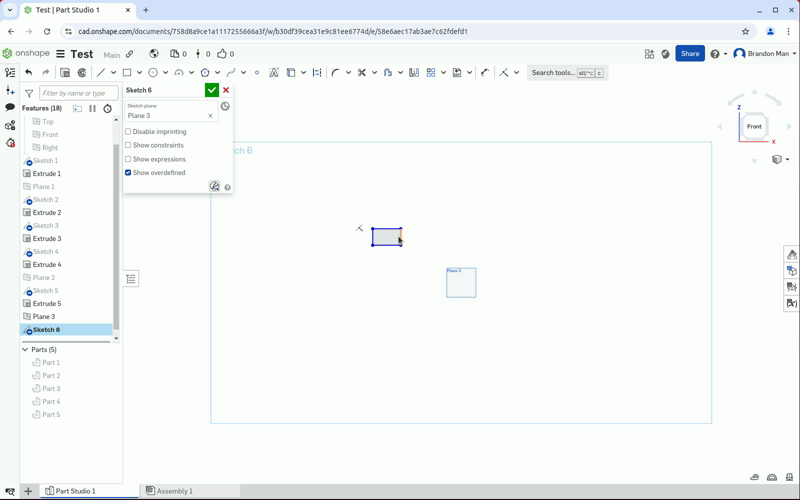
scroll(6)
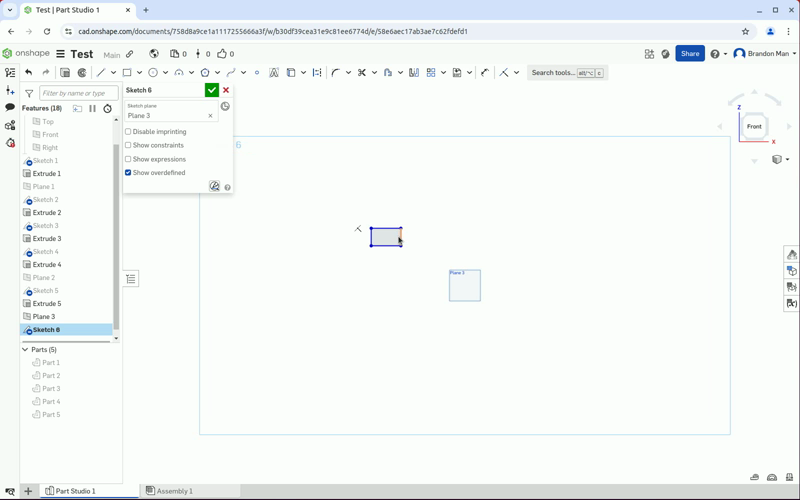
scroll(6)
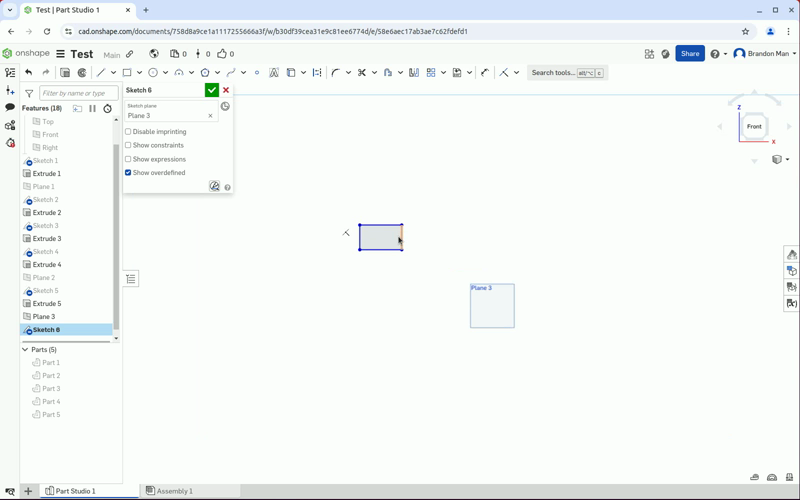
scroll(6)
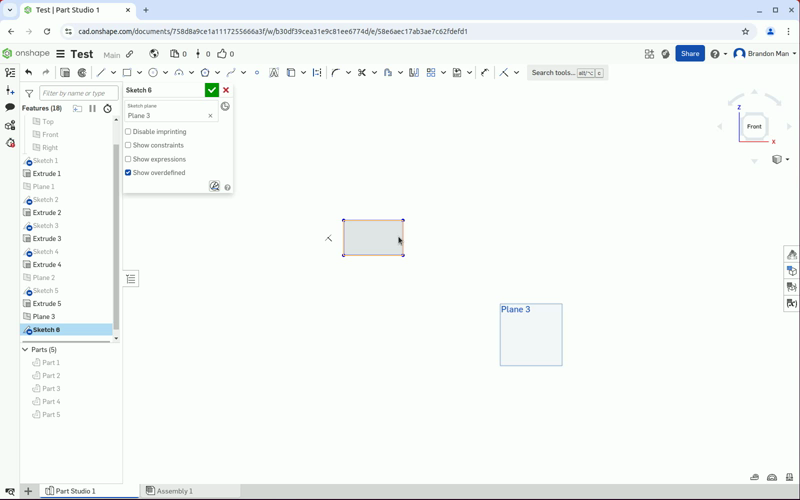
scroll(6)
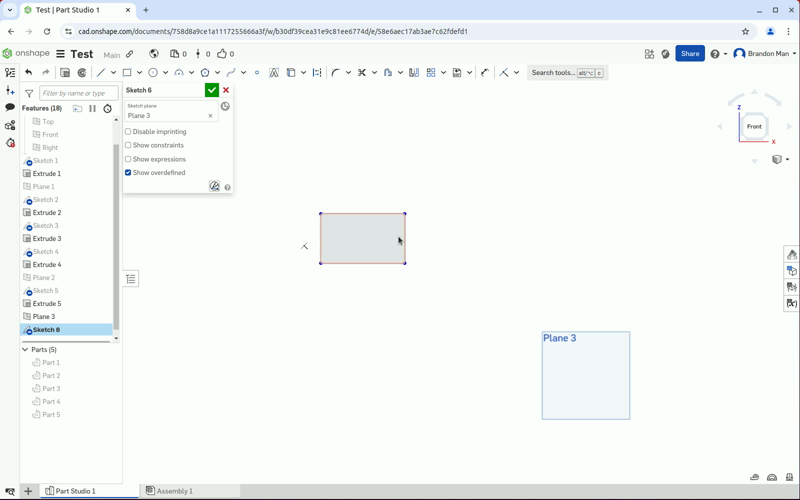
scroll(6)
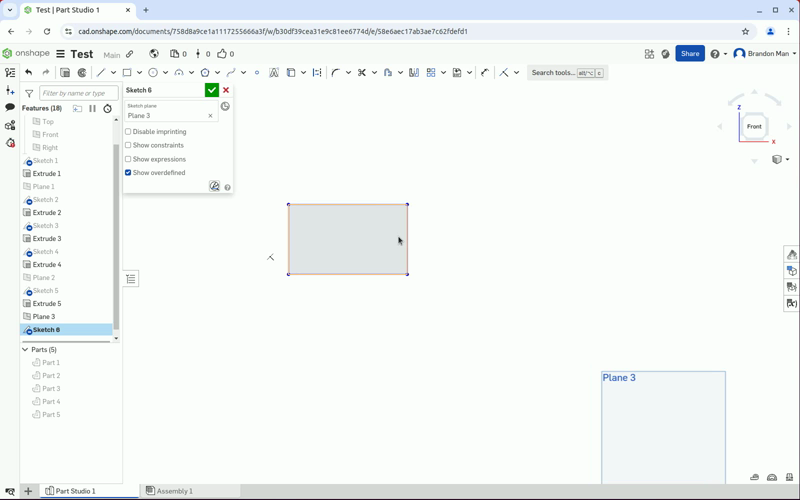
scroll(6)
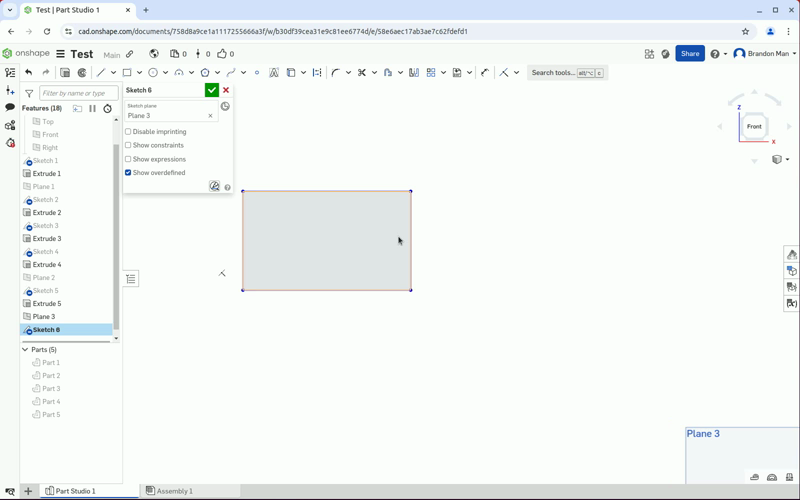
scroll(6)
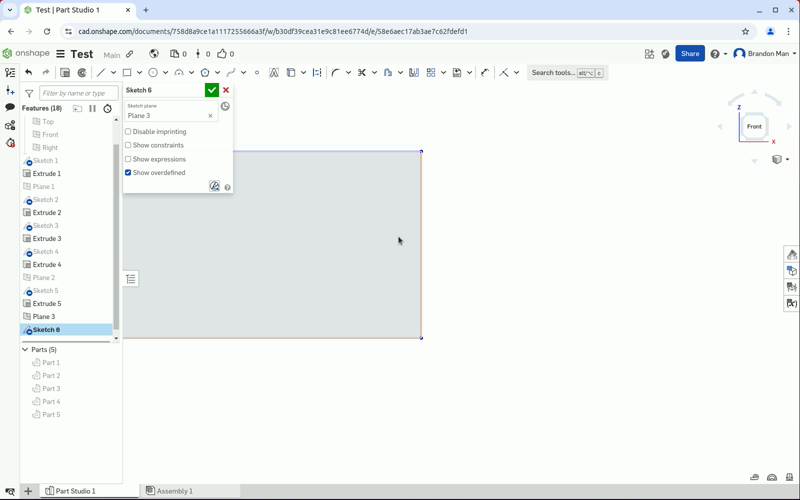
click(398, 236)
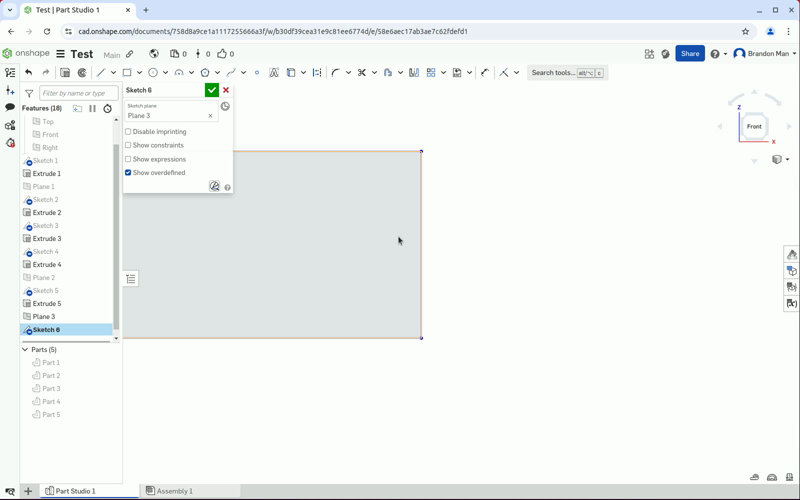
scroll(-6)
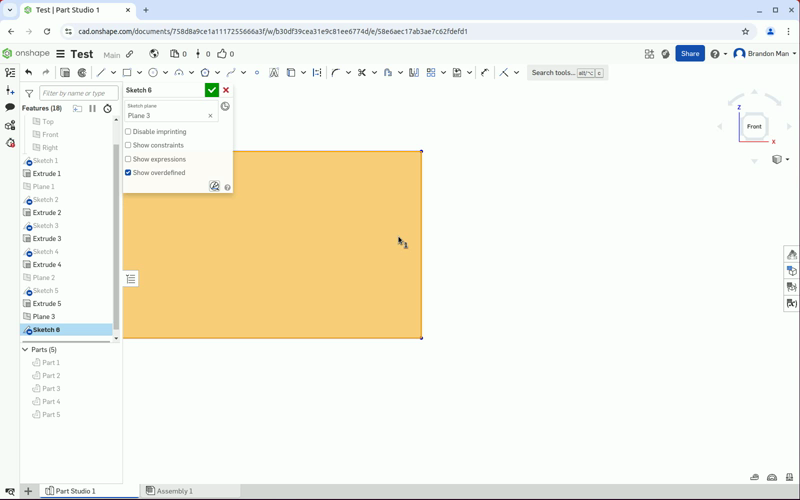
scroll(-6)
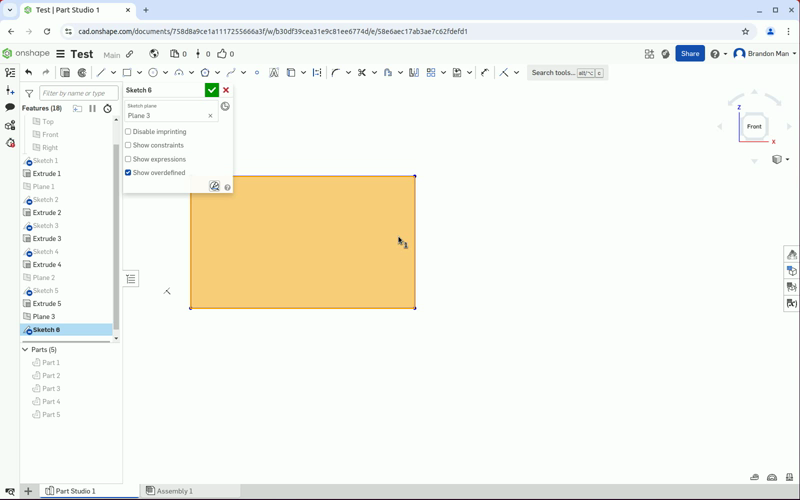
scroll(-6)
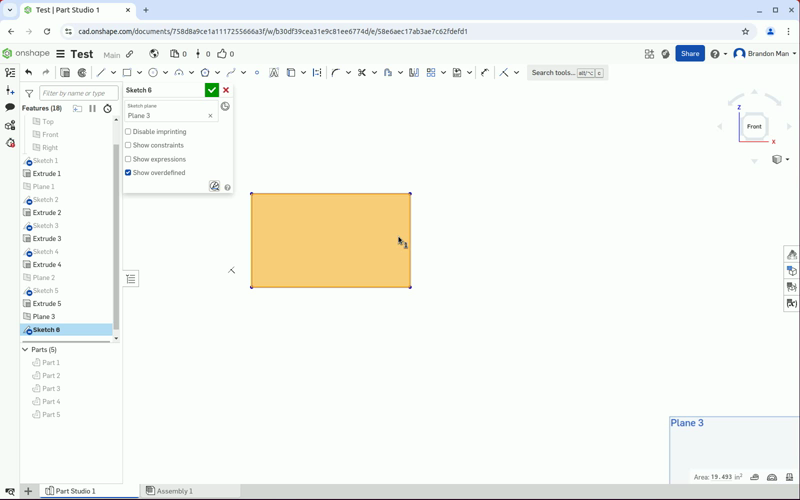
scroll(-6)
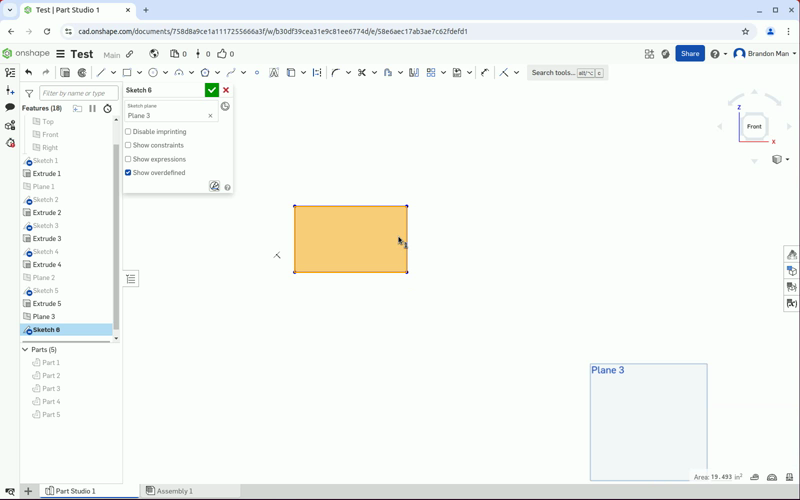
scroll(-6)
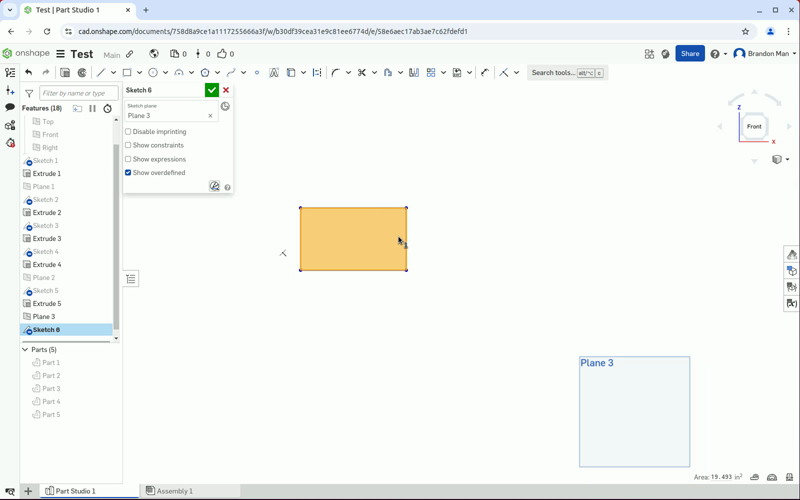
scroll(-6)
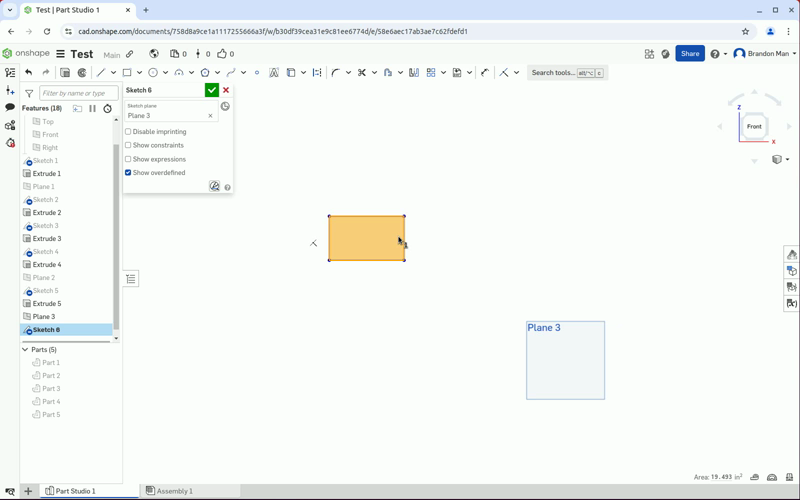
scroll(-6)
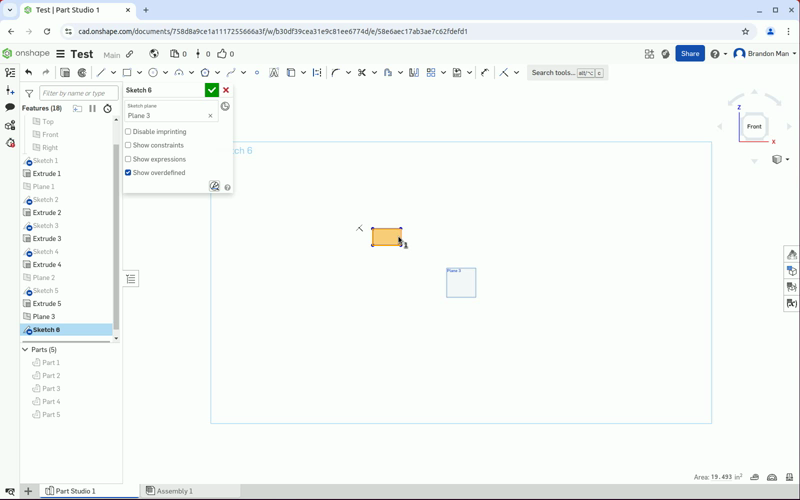
mouse_move(73, 352)
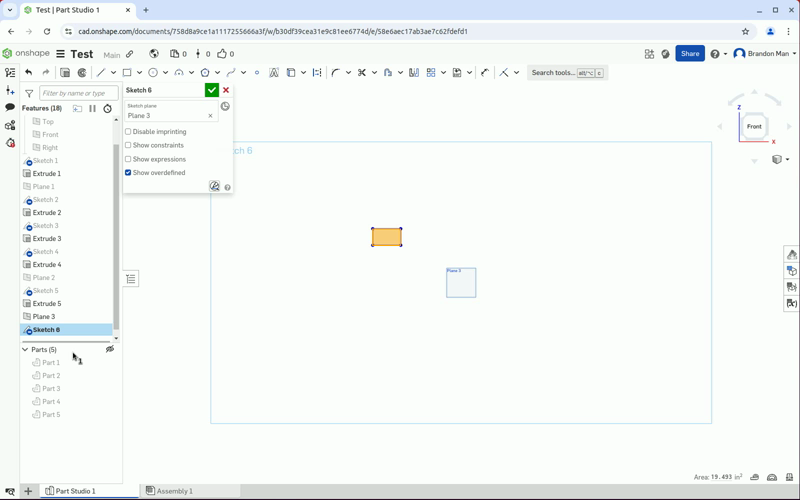
key(shift+y)
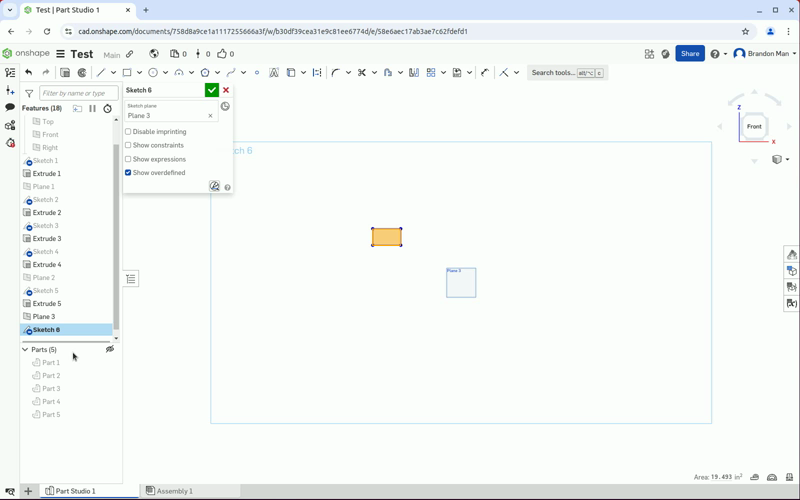
key(shift+e)
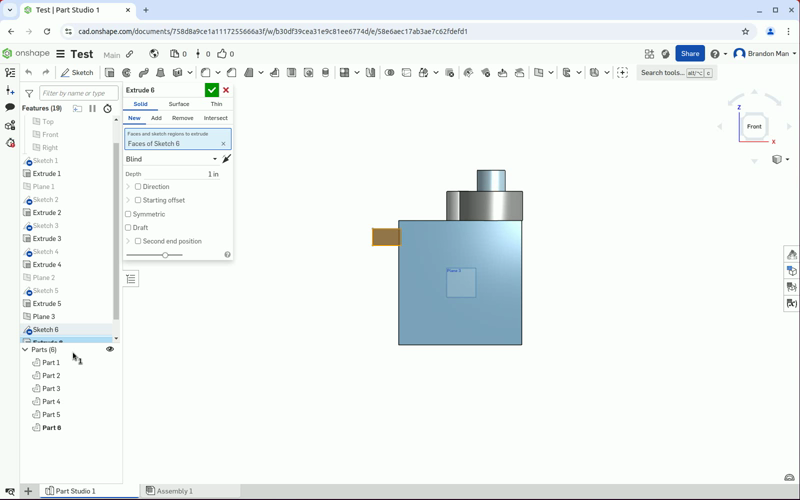
mouse_move(143, 106)
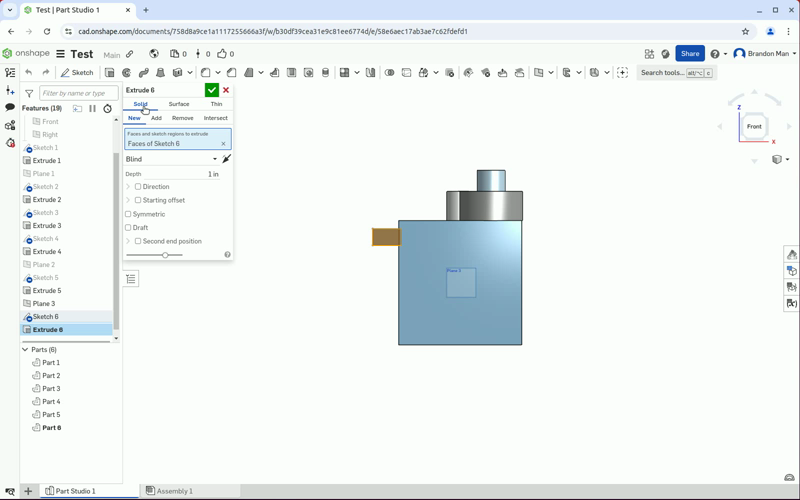
click(143, 106)
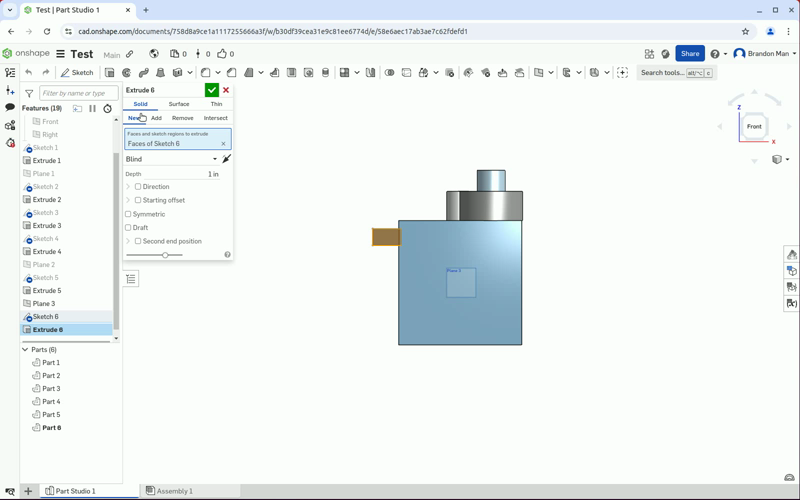
mouse_move(137, 120)
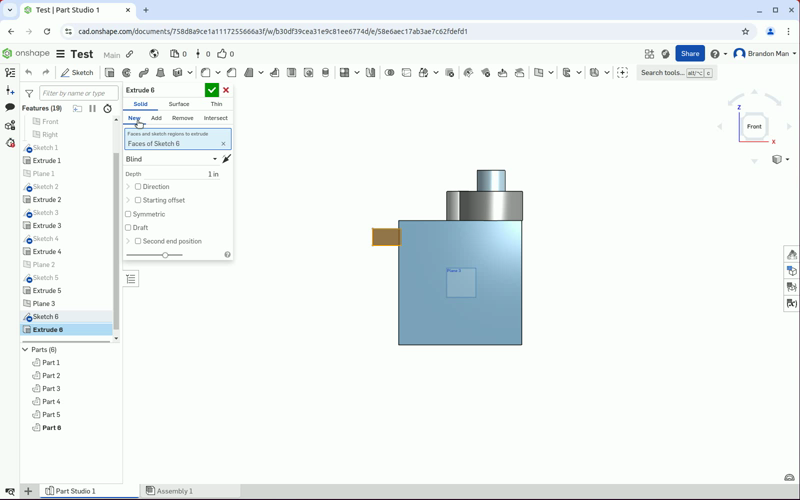
click(137, 120)
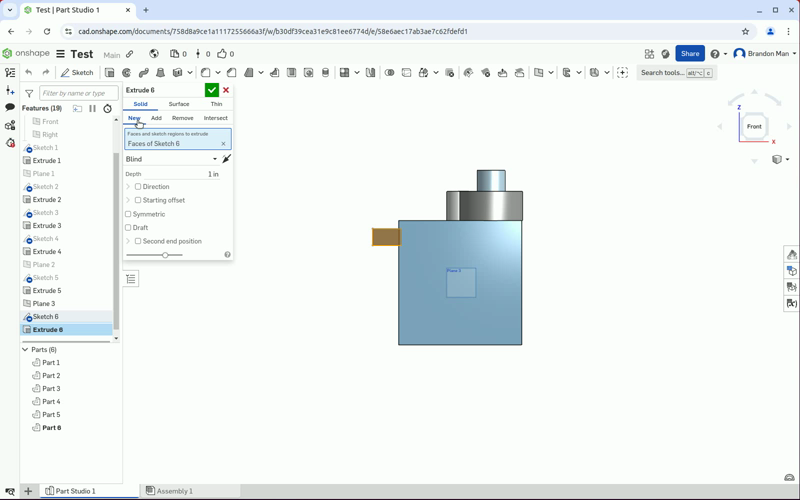
key(tab, 4)
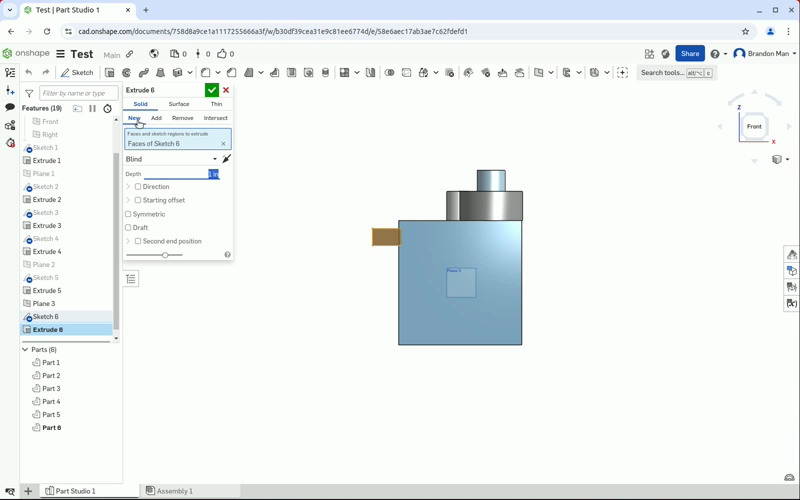
text(-13.239)
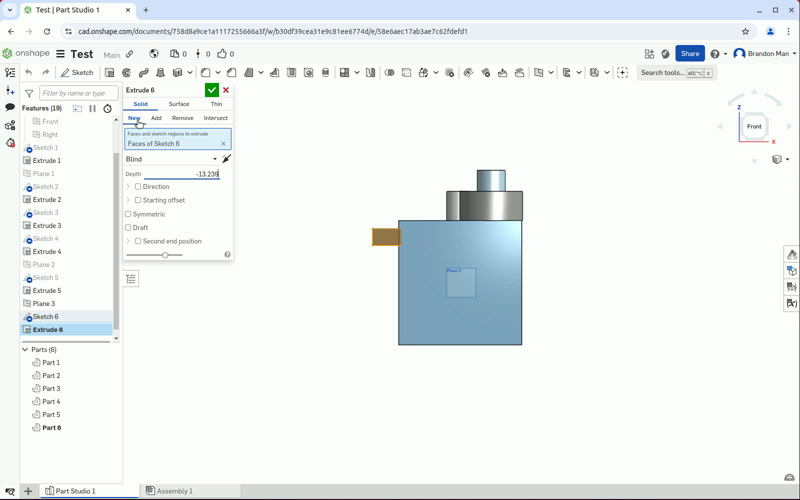
key(enter)
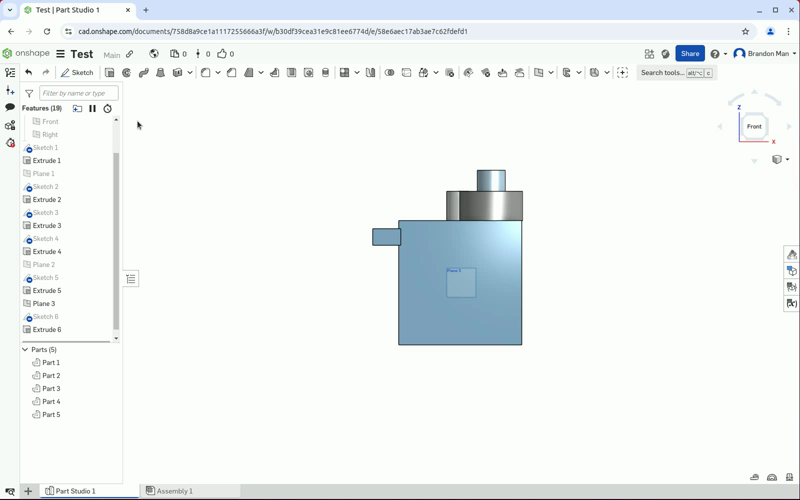
key(shift+h)
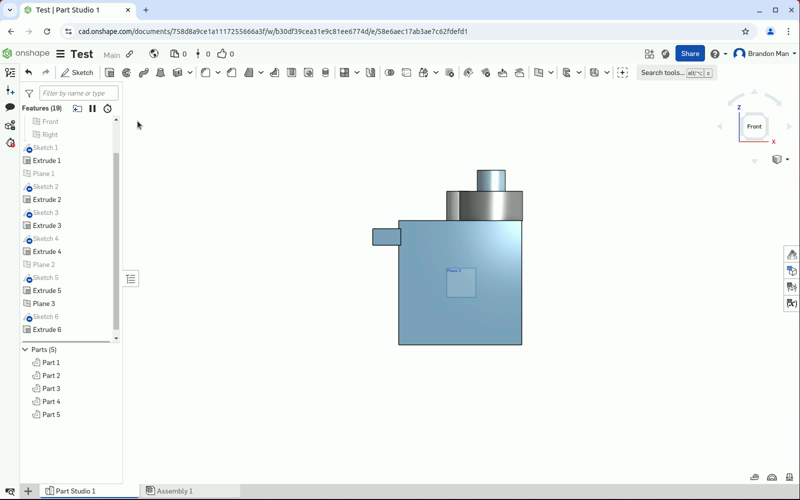
key(shift+h)
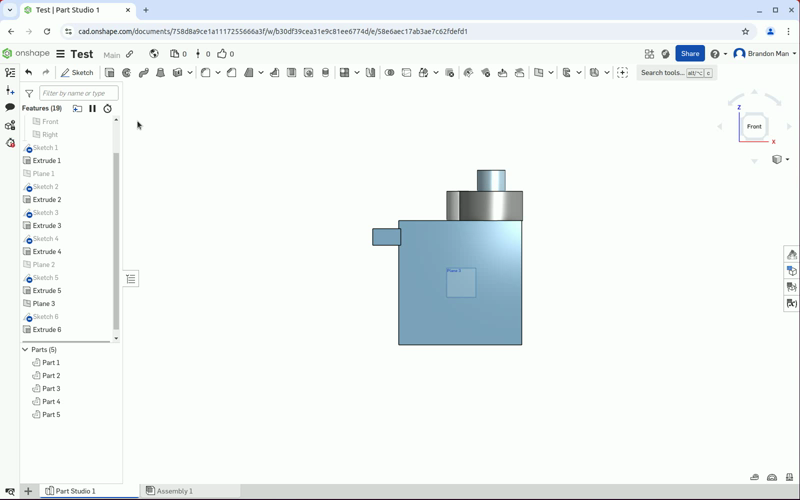
mouse_move(69, 150)
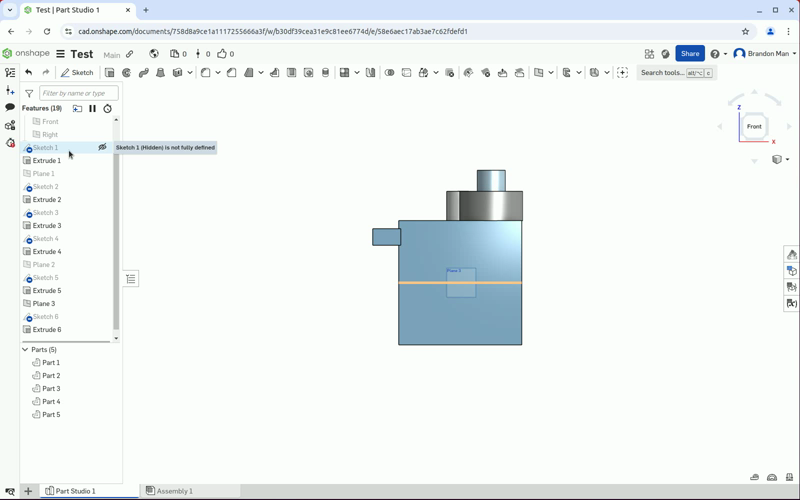
click(69, 150)
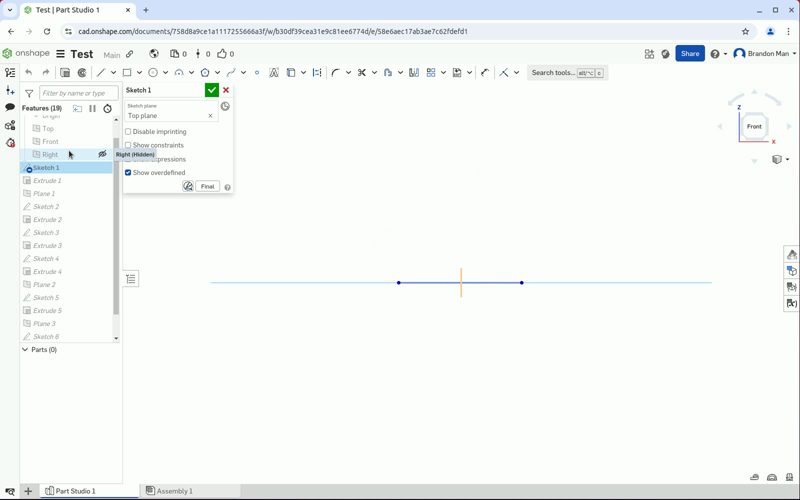
mouse_move(229, 92)
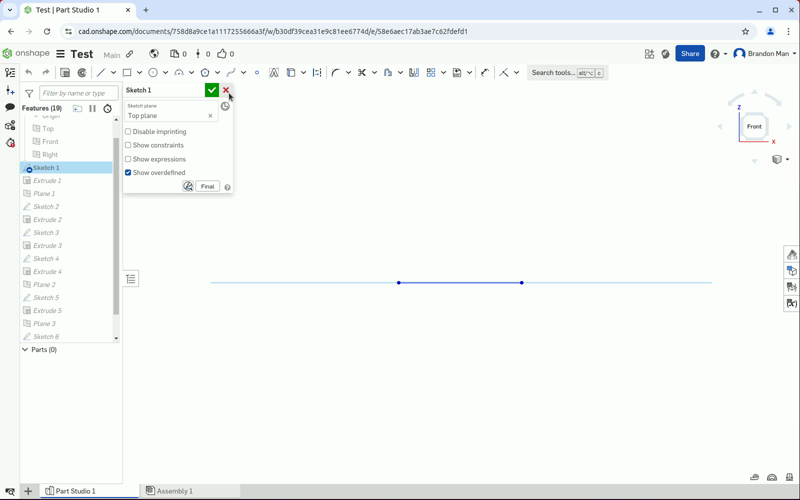
click(229, 92)
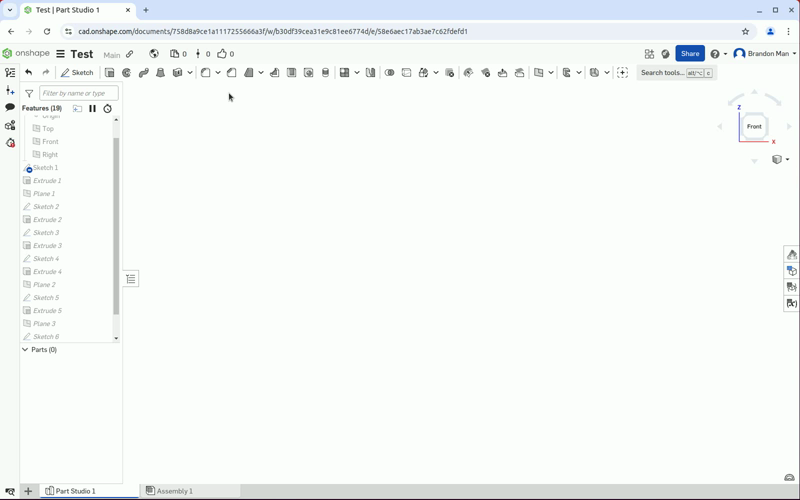
key(shift+s)
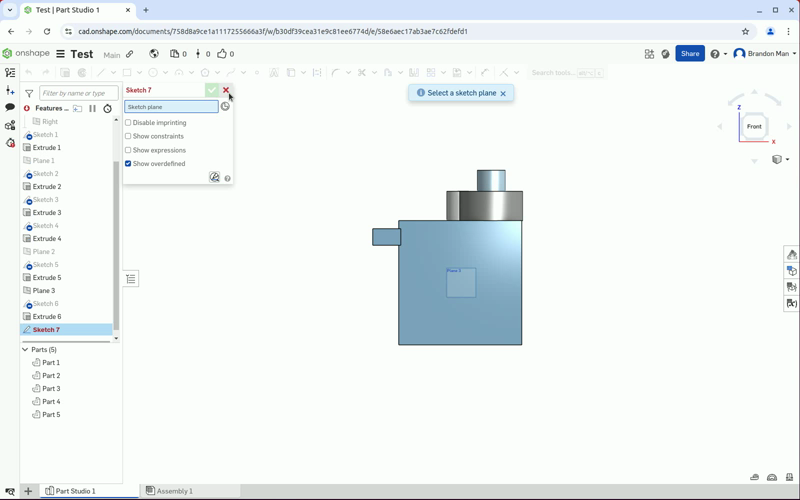
mouse_move(69, 293)
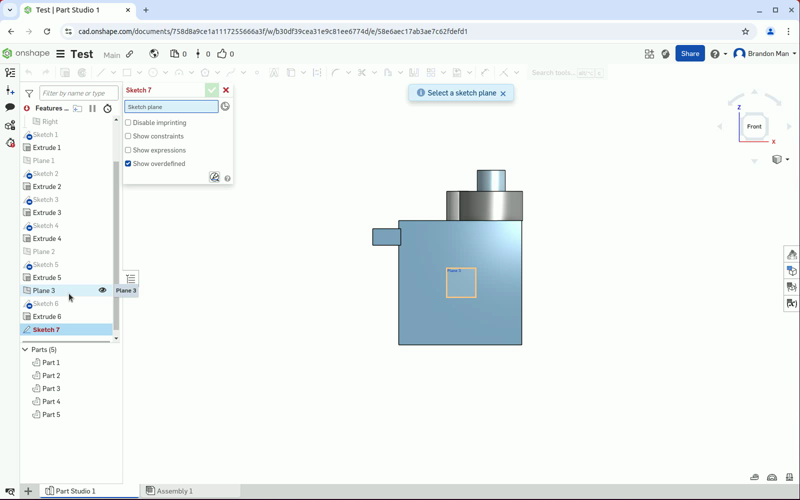
click(69, 293)
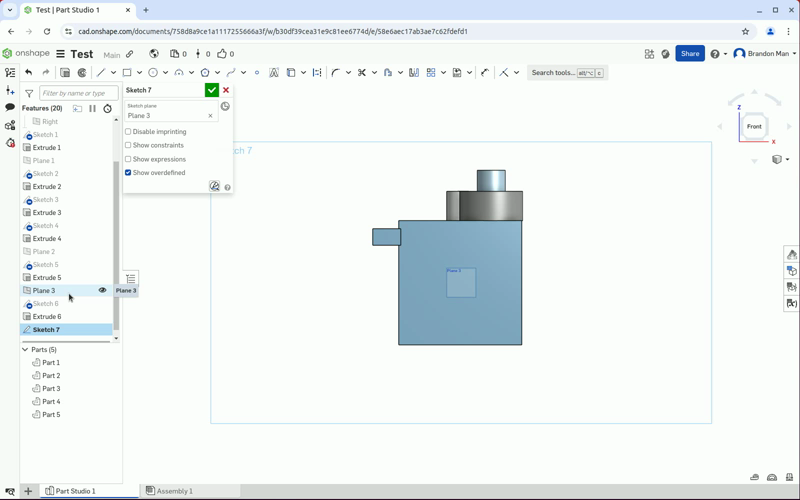
mouse_move(73, 352)
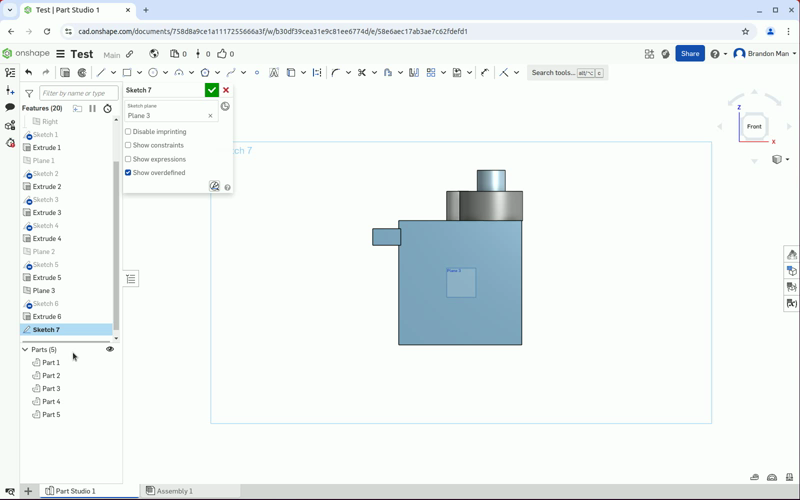
key(y)
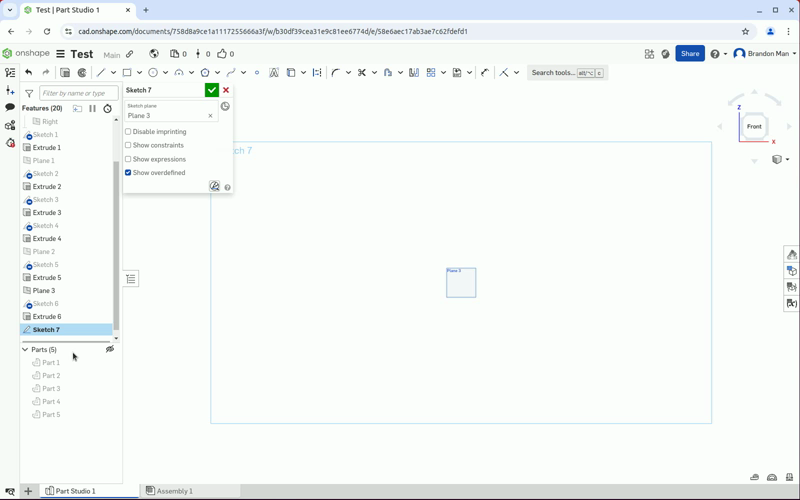
key(l)
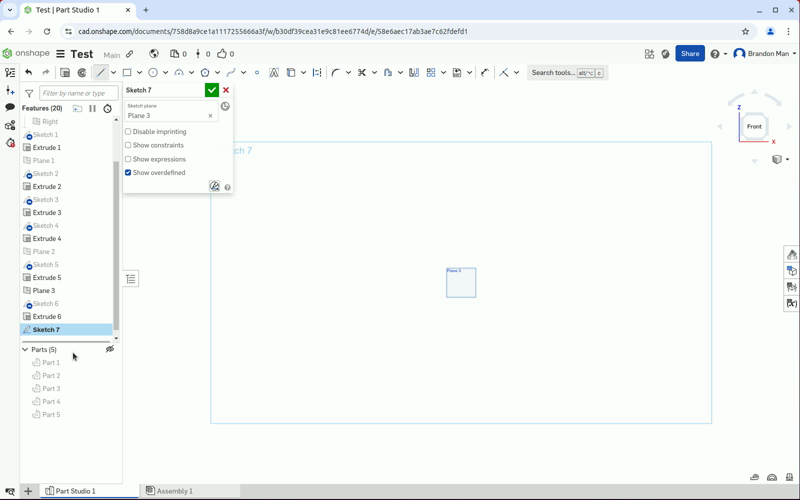
key_down(shift)
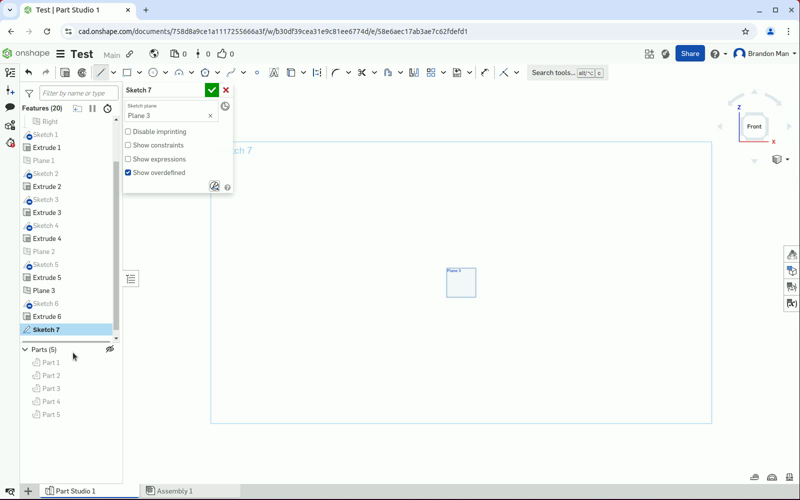
mouse_move(522, 245)
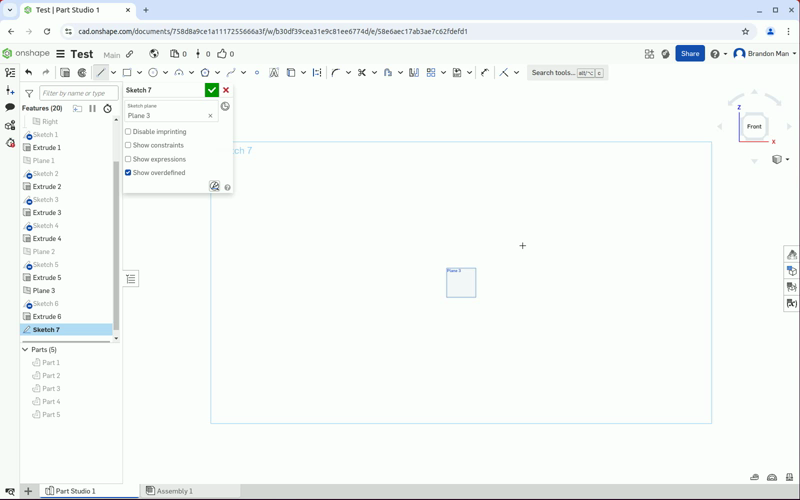
click(522, 245)
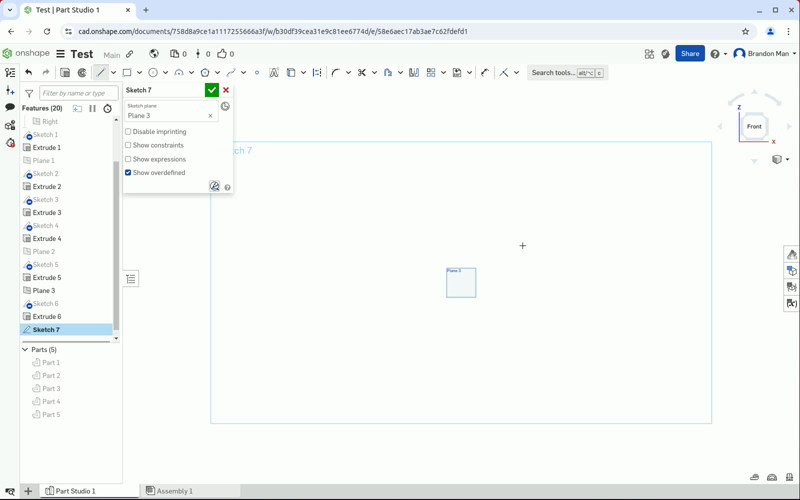
key_up(shift)
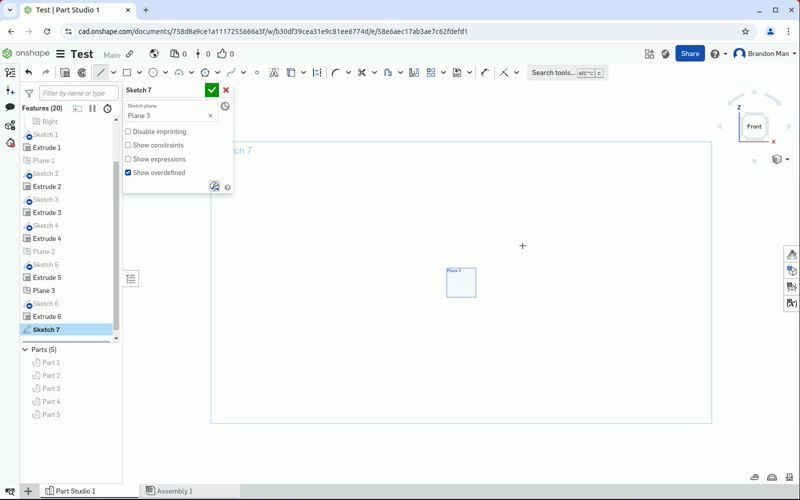
key_down(shift)
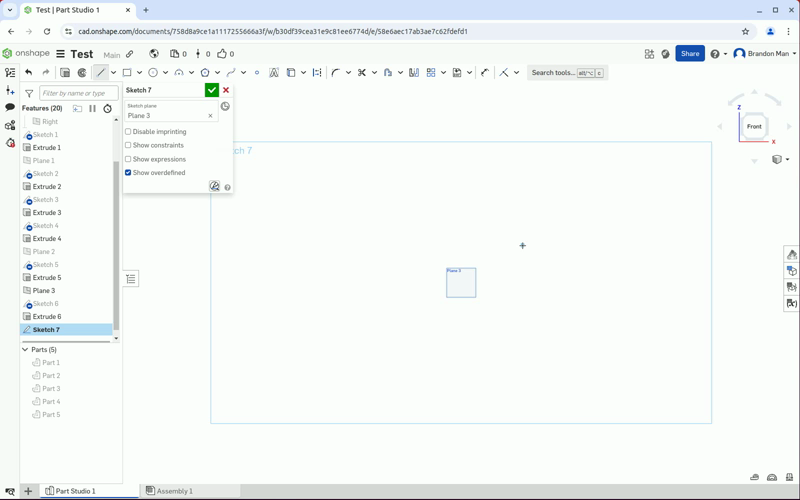
mouse_move(552, 245)
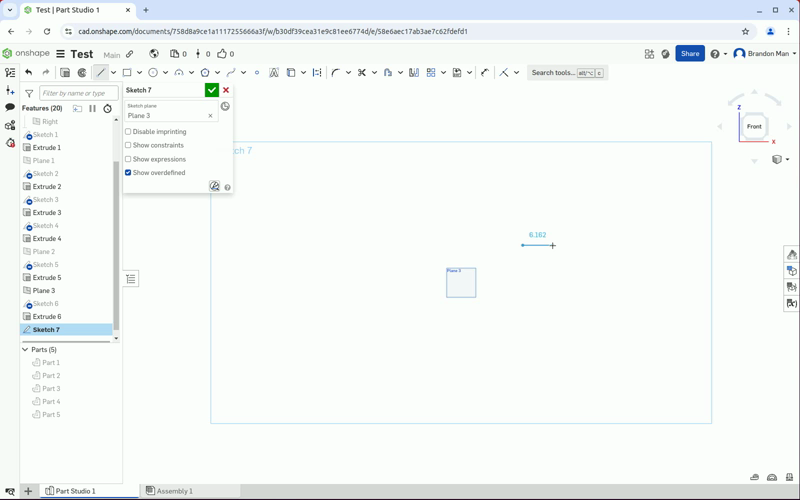
mouse_move(550, 245)
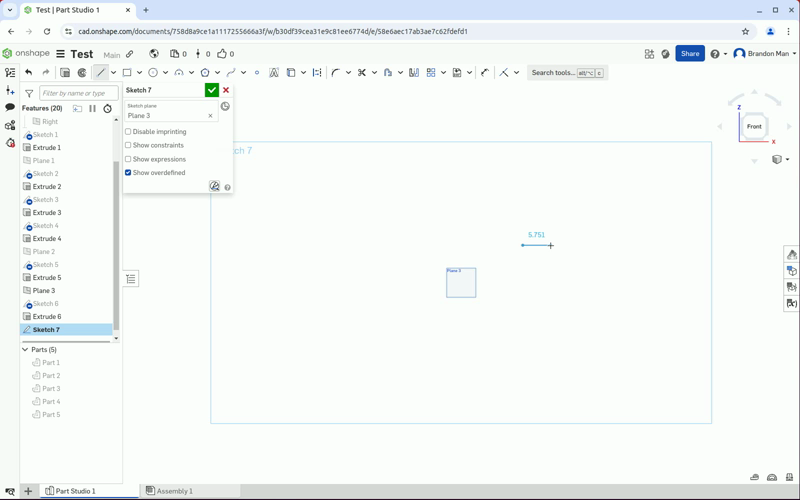
click(550, 245)
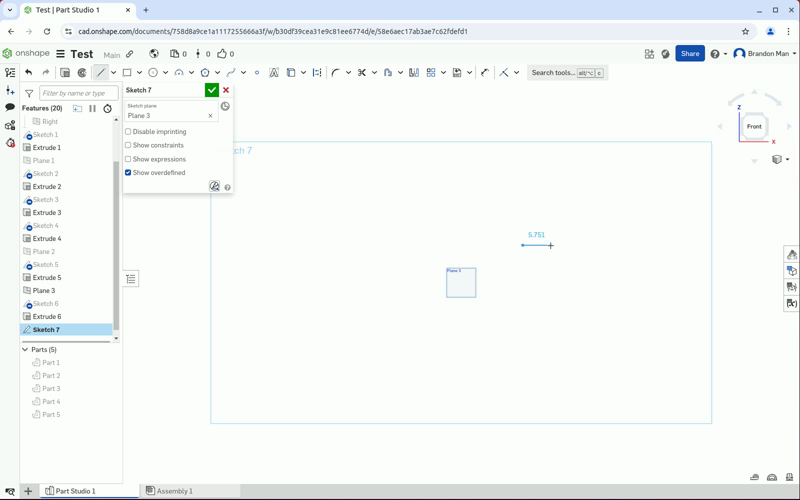
key_up(shift)
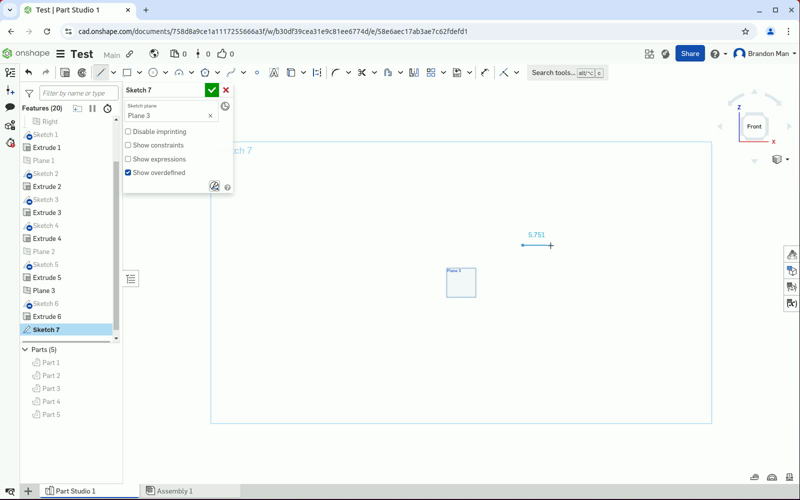
key_down(shift)
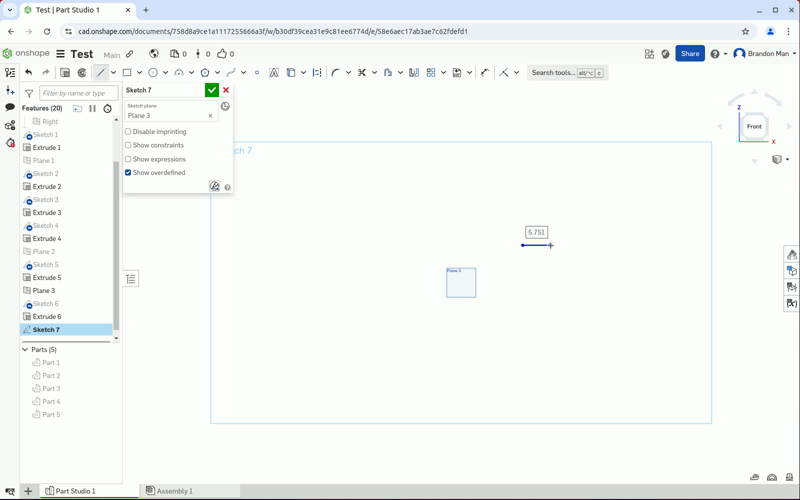
mouse_move(580, 245)
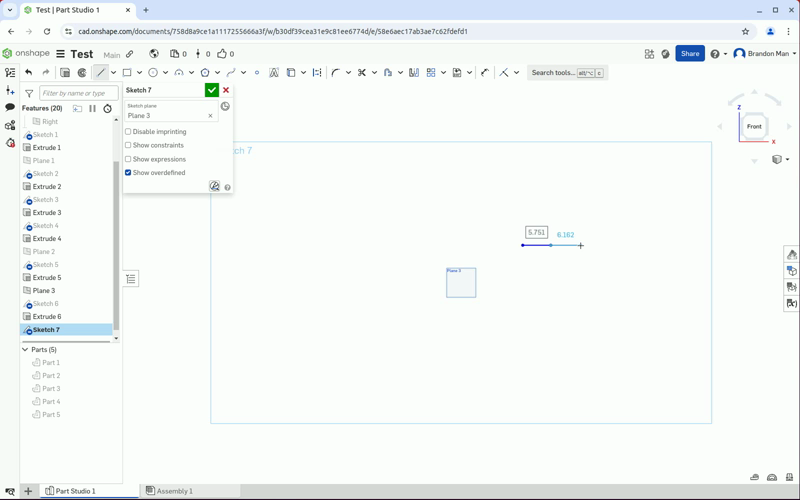
mouse_move(550, 228)
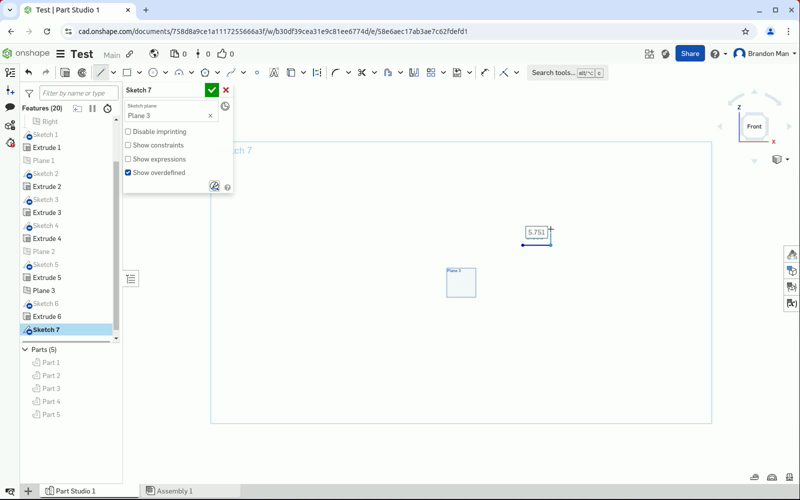
click(550, 228)
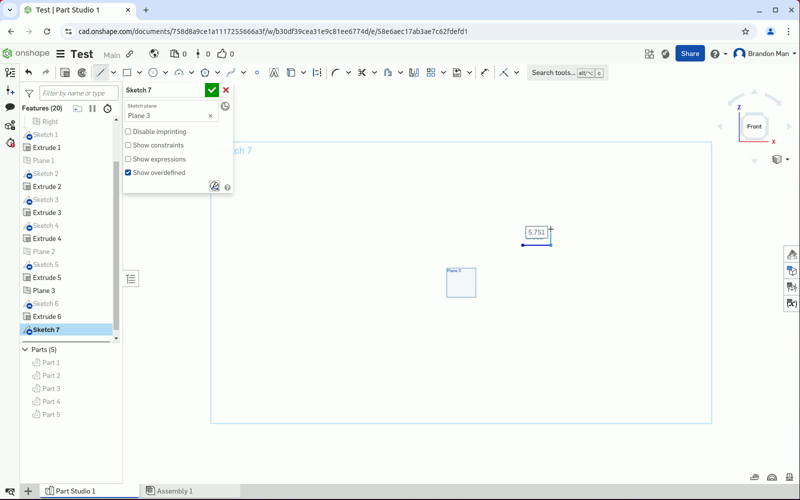
key_up(shift)
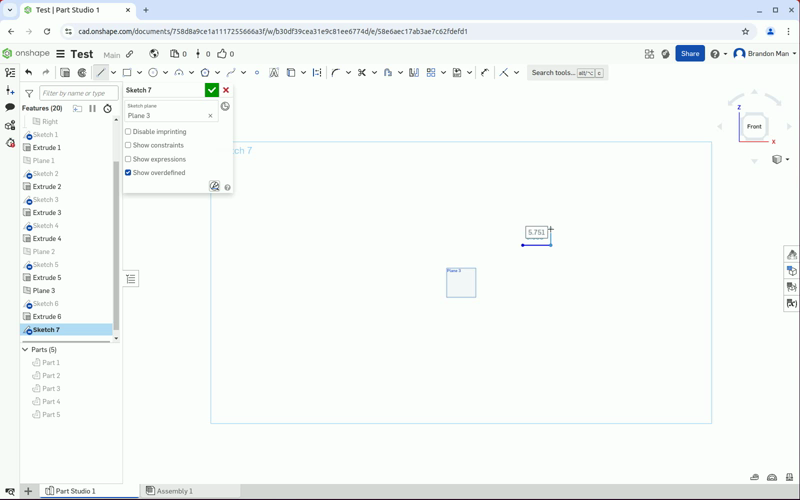
key_down(shift)
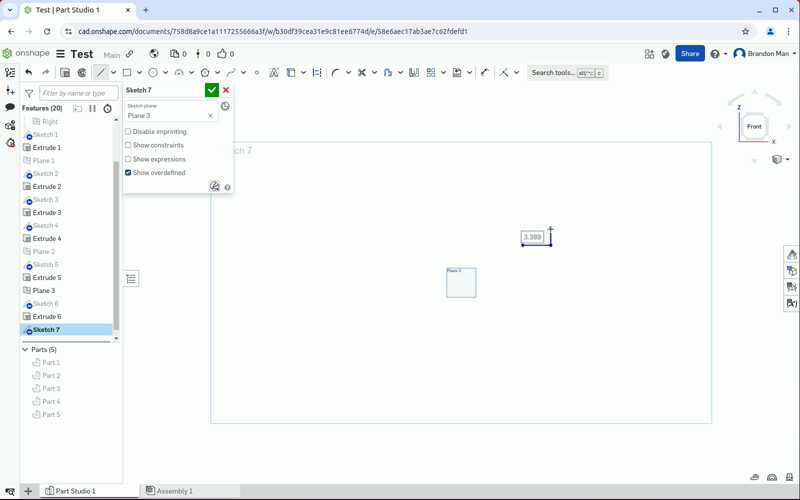
mouse_move(580, 228)
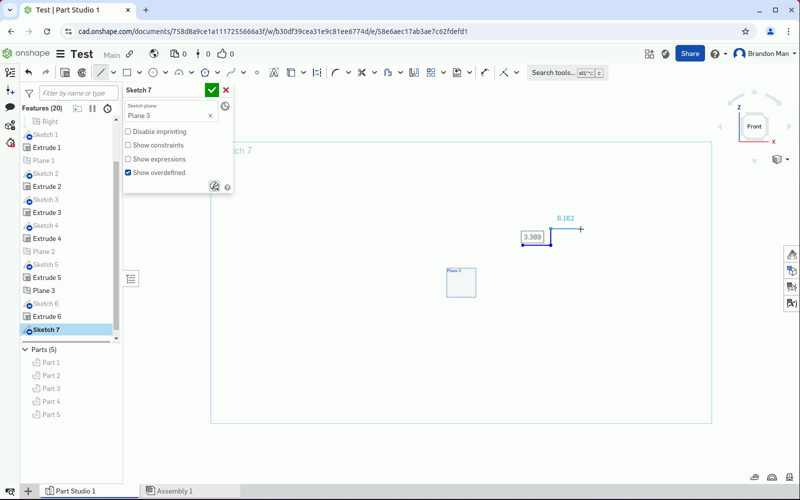
mouse_move(522, 228)
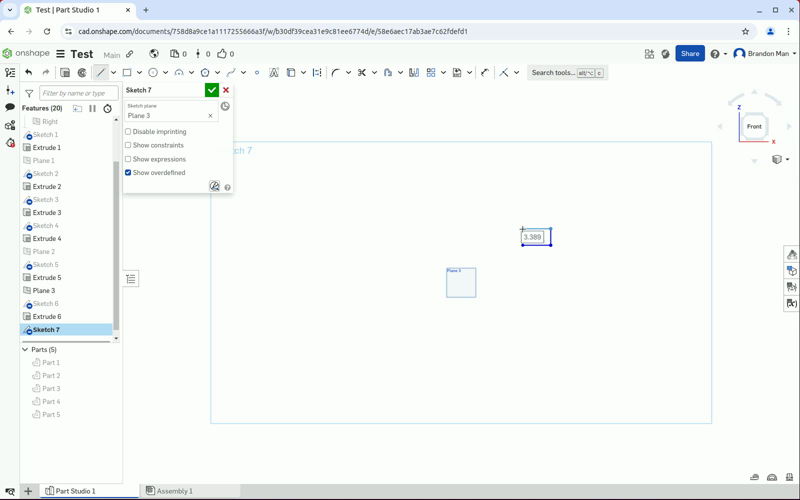
click(522, 228)
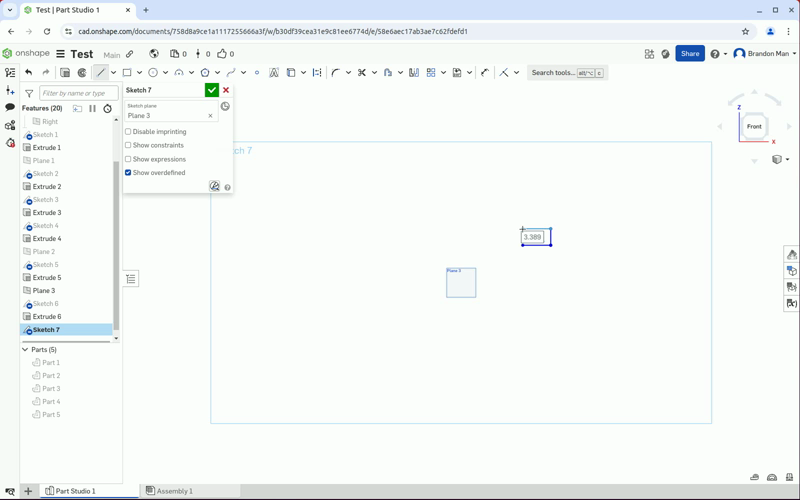
key_up(shift)
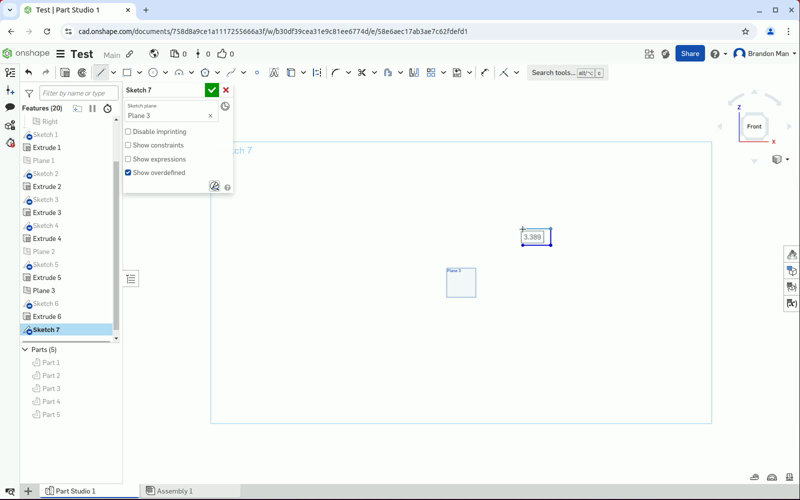
mouse_move(552, 228)
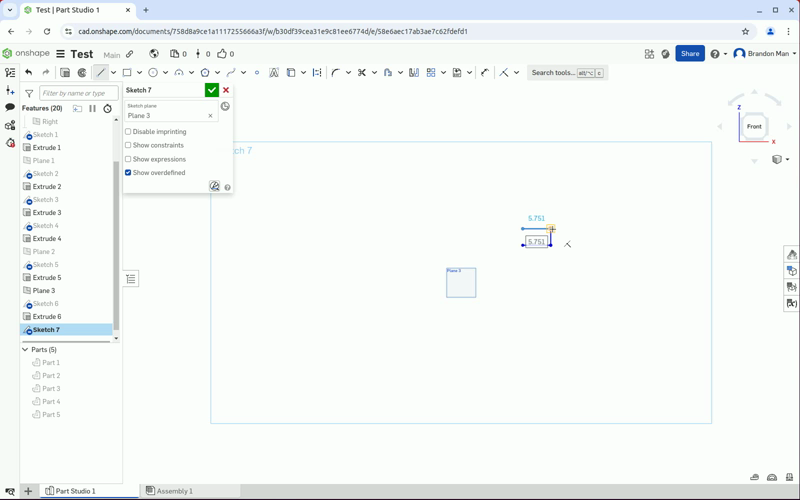
key_down(shift)
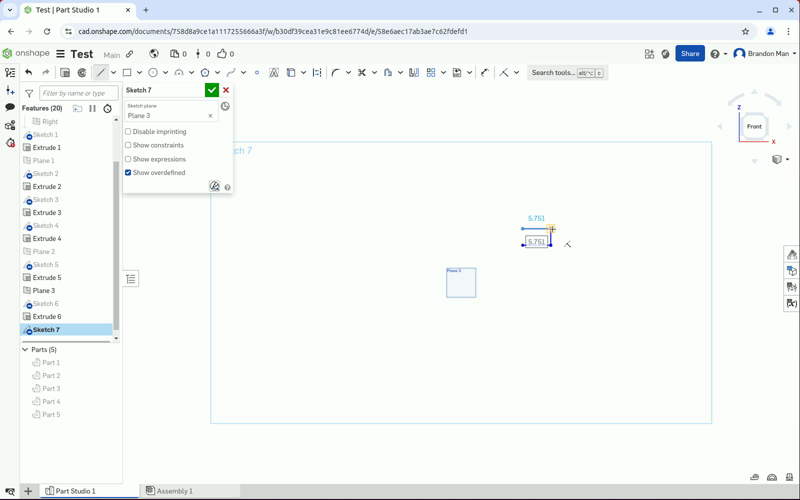
mouse_move(522, 245)
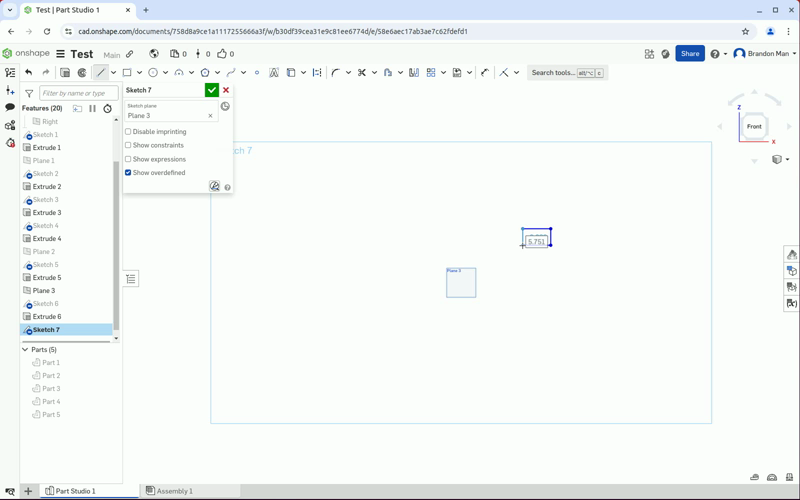
key_up(shift)
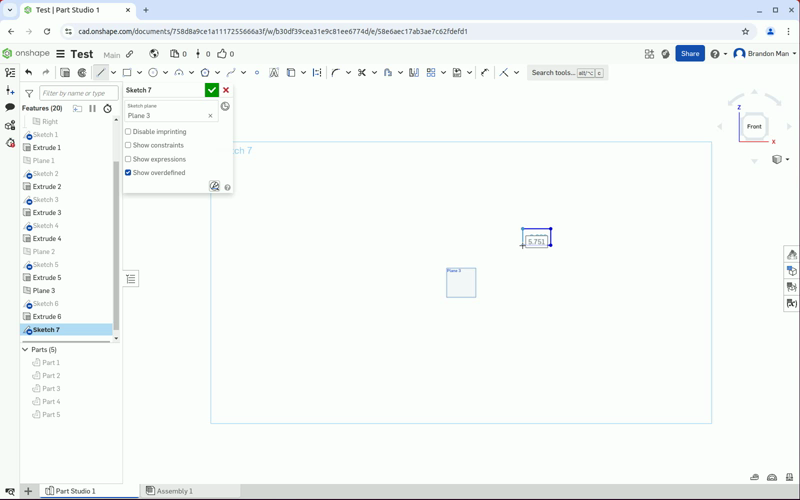
click(522, 245)
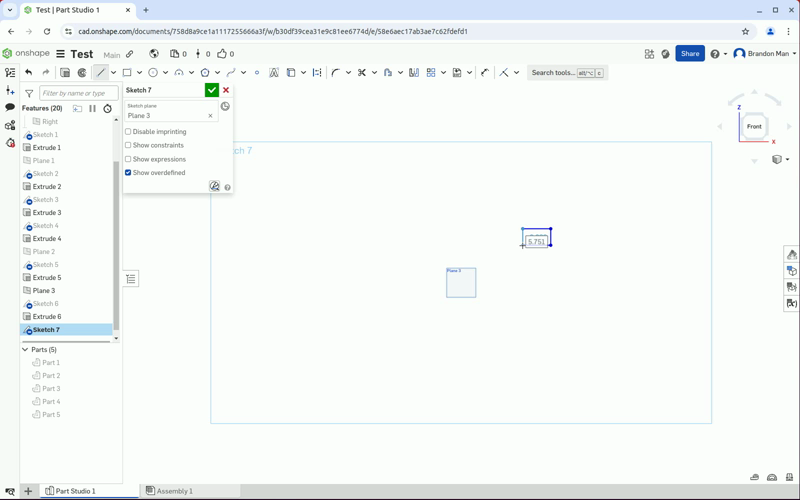
key(esc)
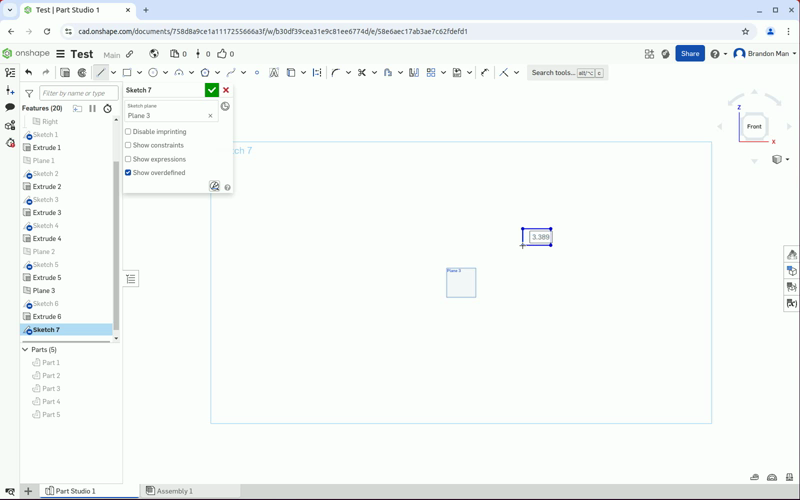
mouse_move(538, 240)
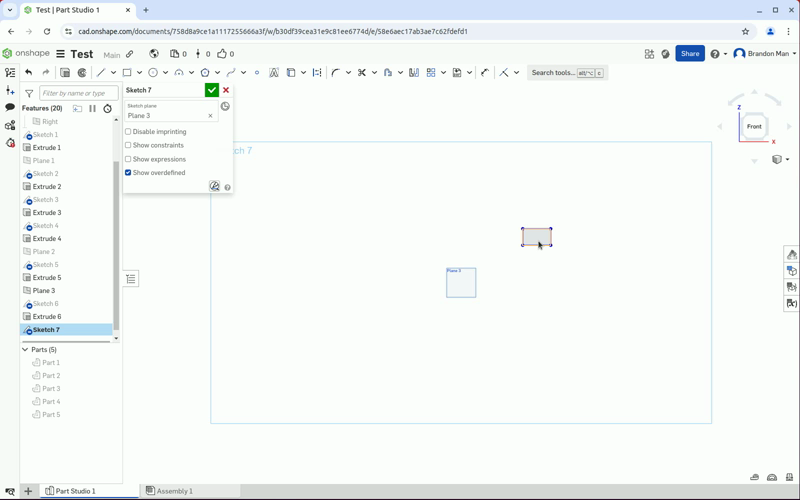
scroll(6)
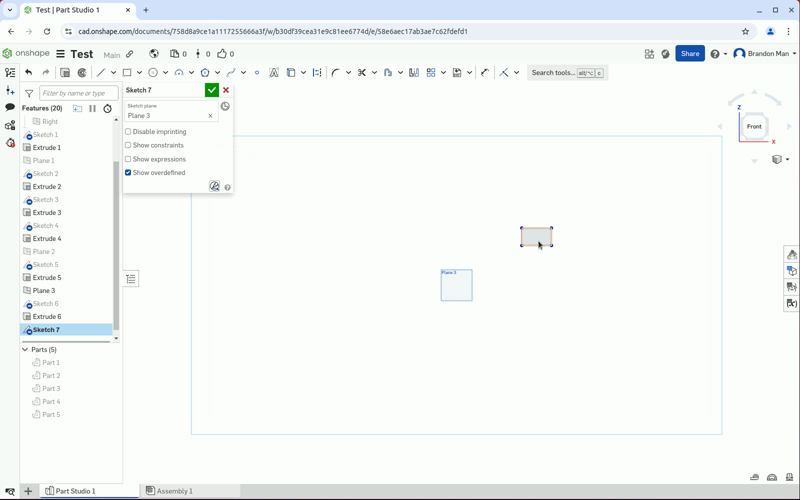
scroll(6)
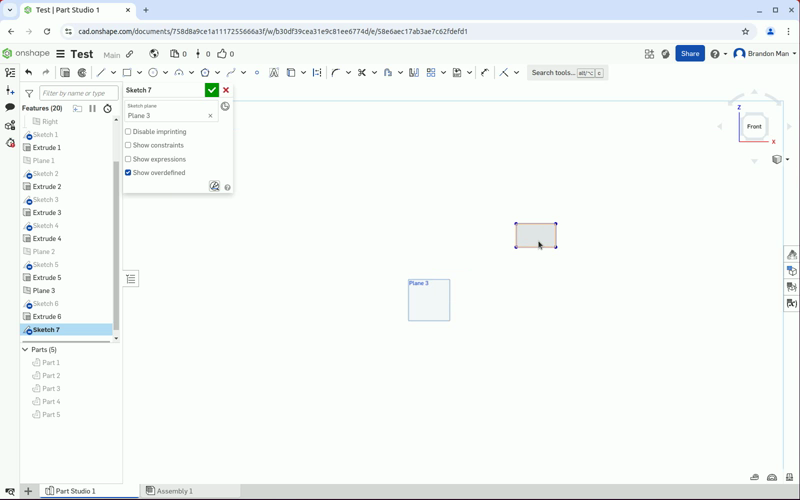
scroll(6)
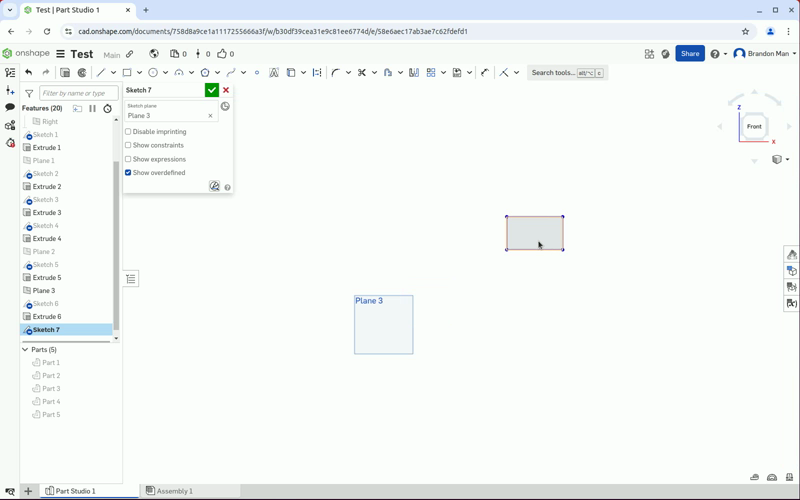
scroll(6)
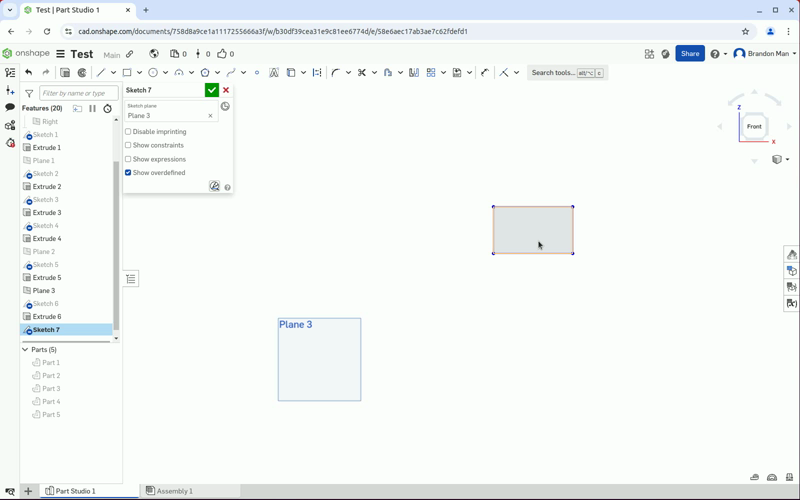
scroll(6)
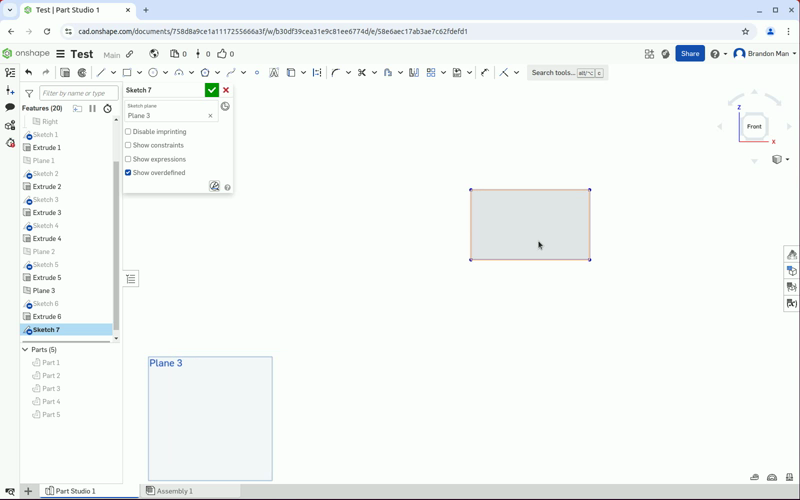
scroll(6)
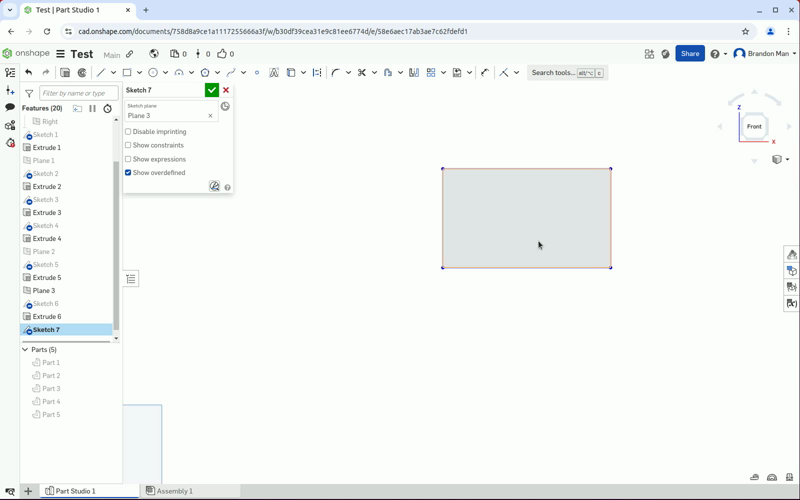
scroll(6)
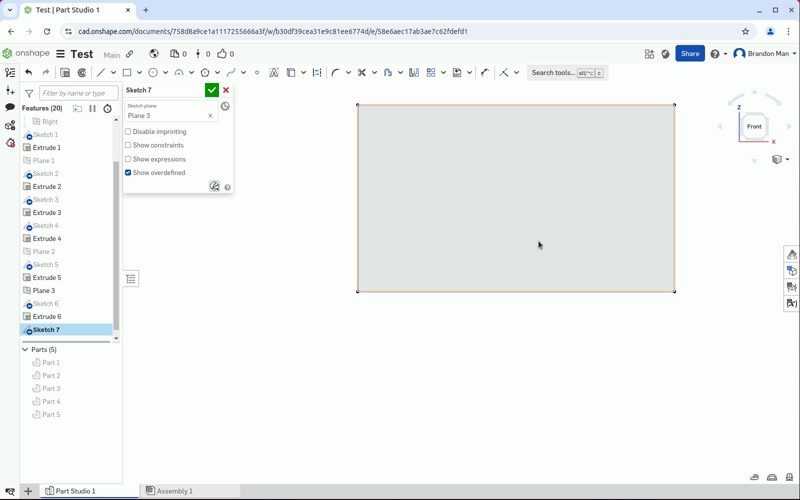
click(538, 240)
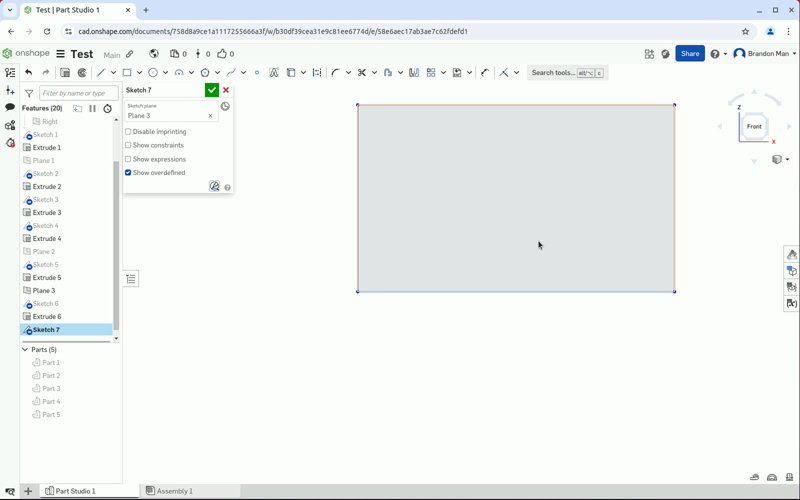
scroll(-6)
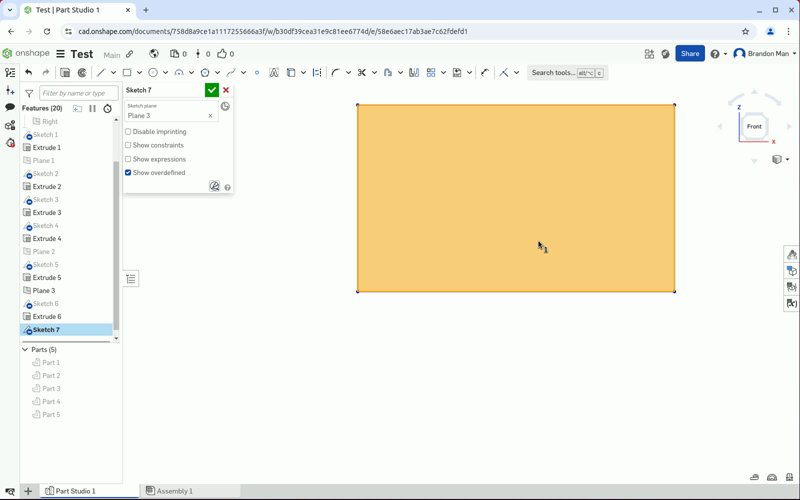
scroll(-6)
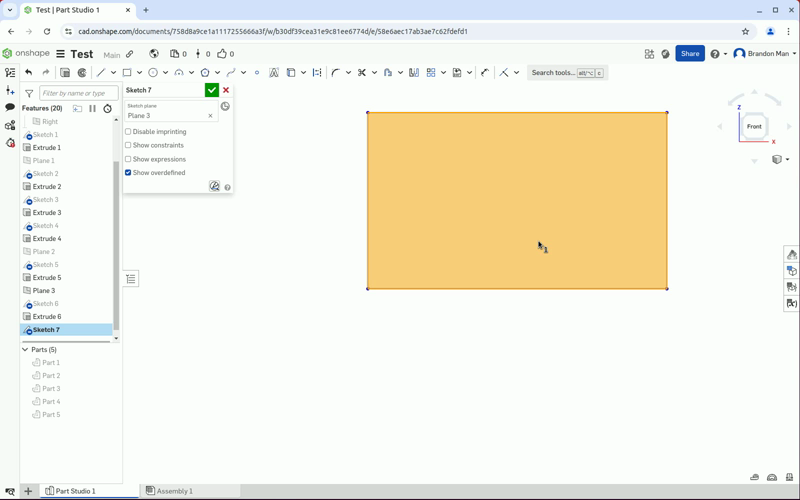
scroll(-6)
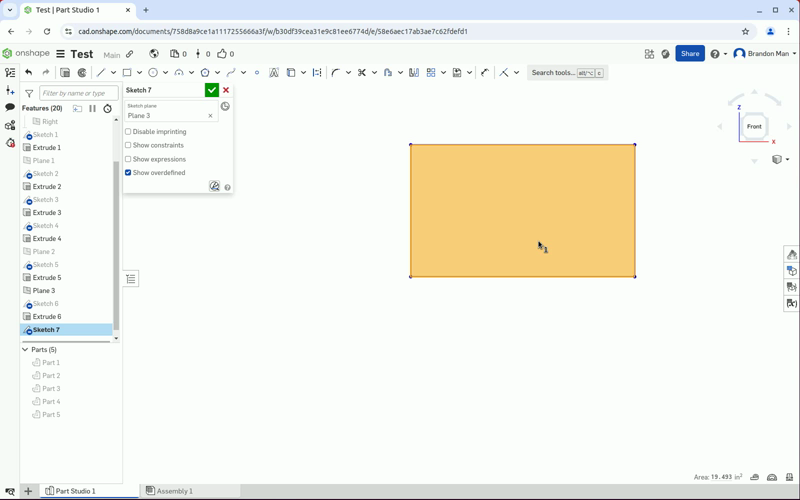
scroll(-6)
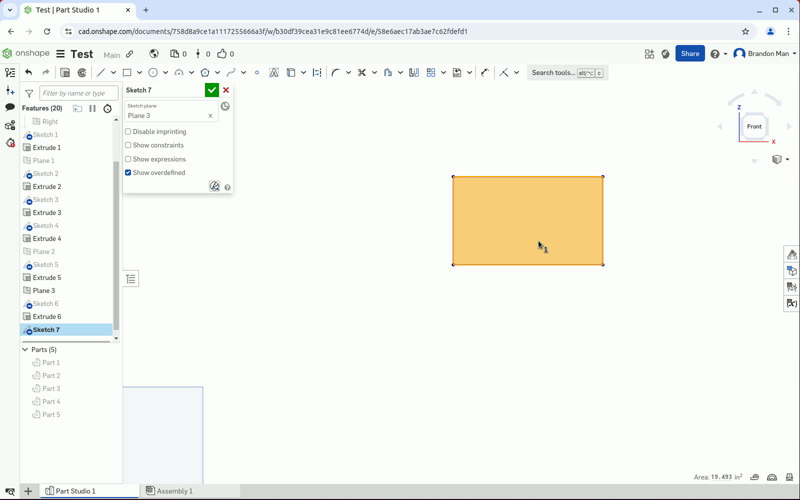
scroll(-6)
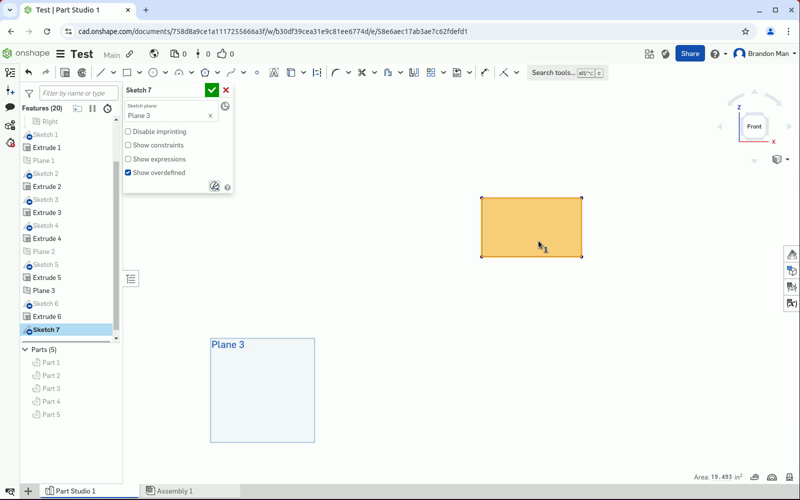
scroll(-6)
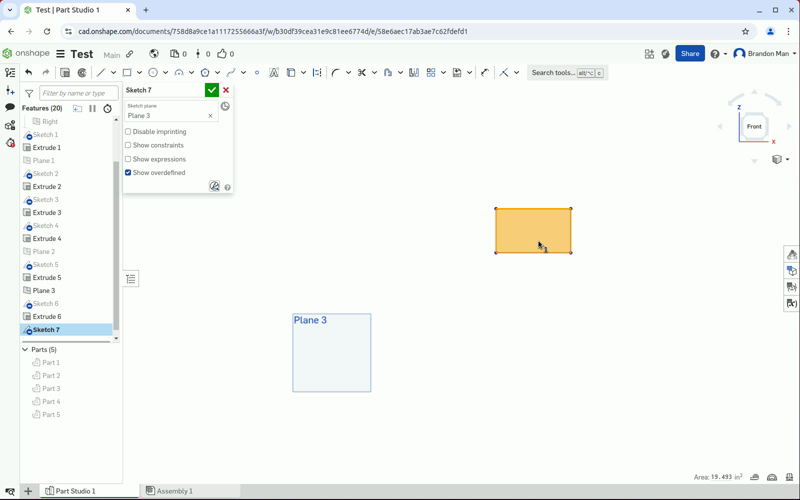
scroll(-6)
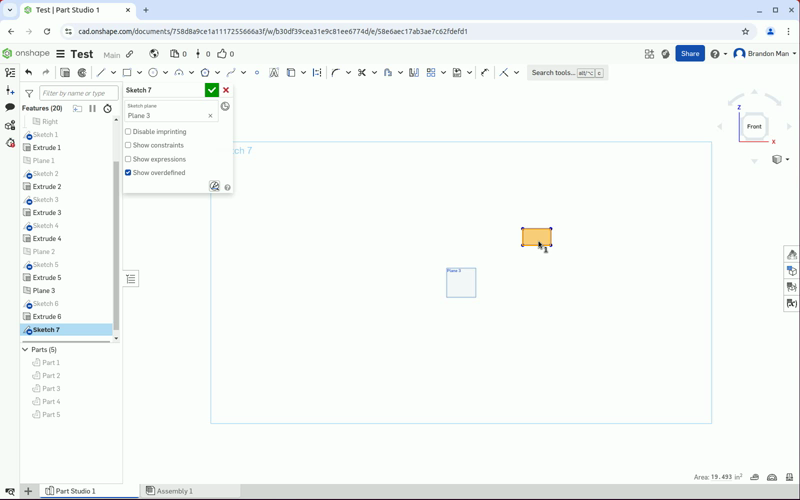
mouse_move(73, 352)
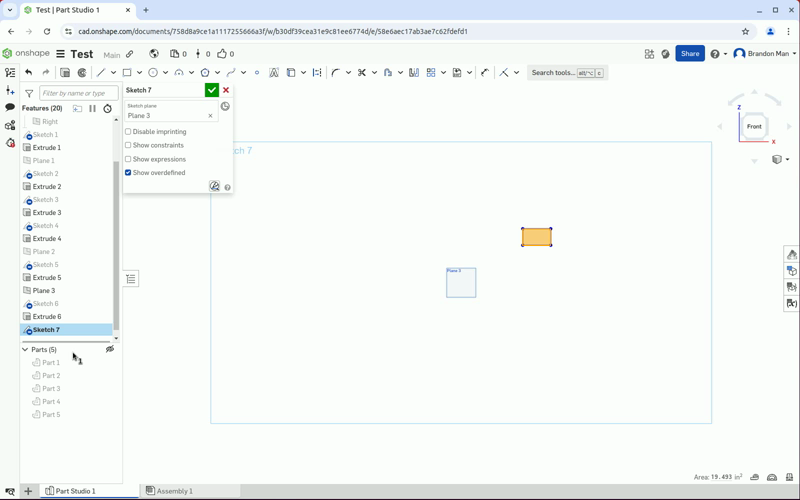
key(shift+y)
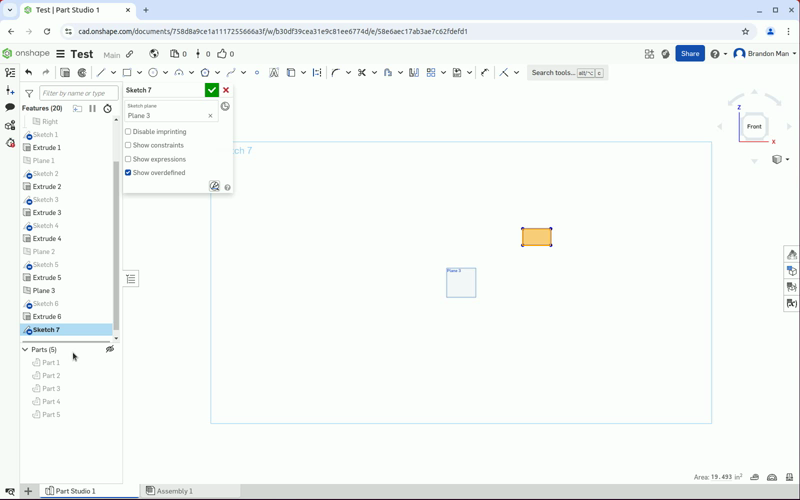
key(shift+e)
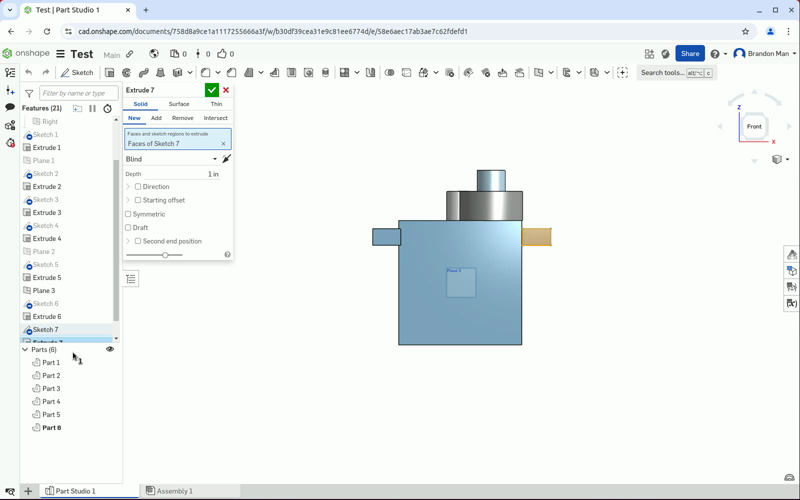
mouse_move(143, 106)
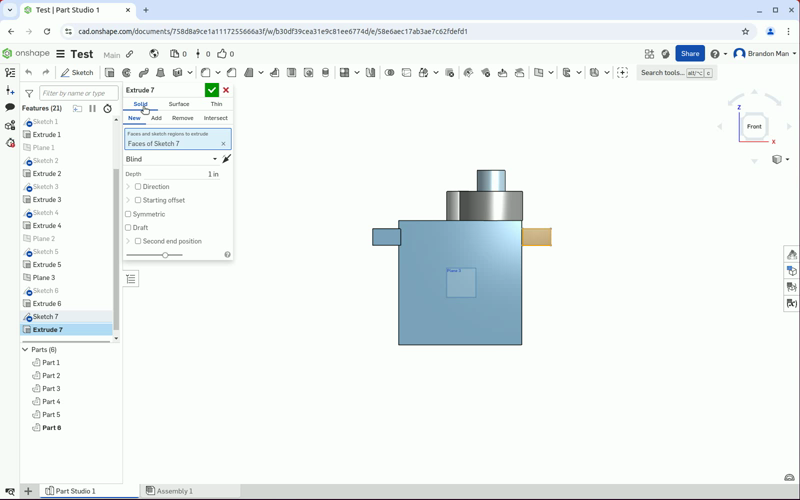
click(143, 106)
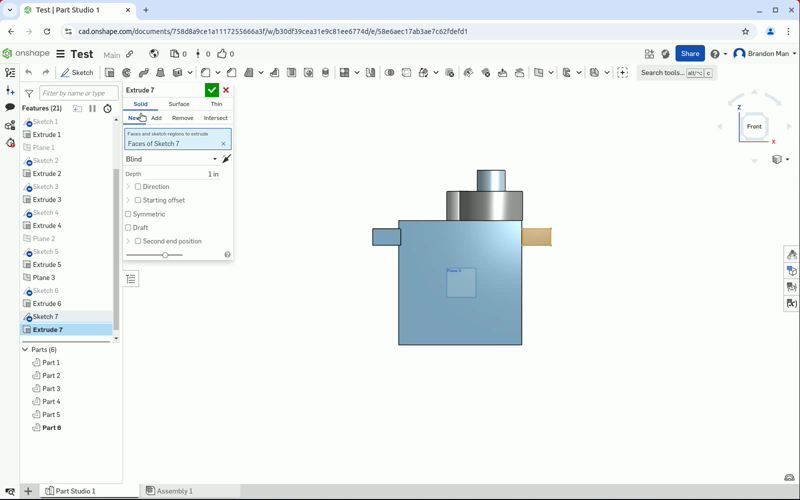
mouse_move(137, 120)
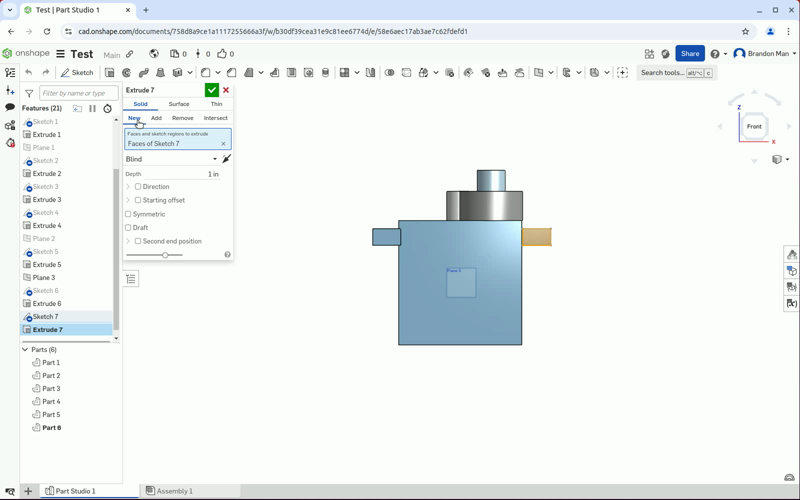
click(137, 120)
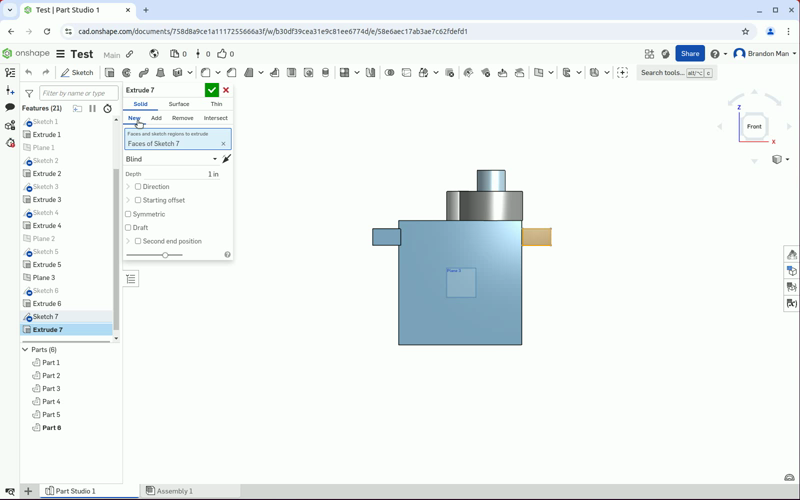
key(tab, 4)
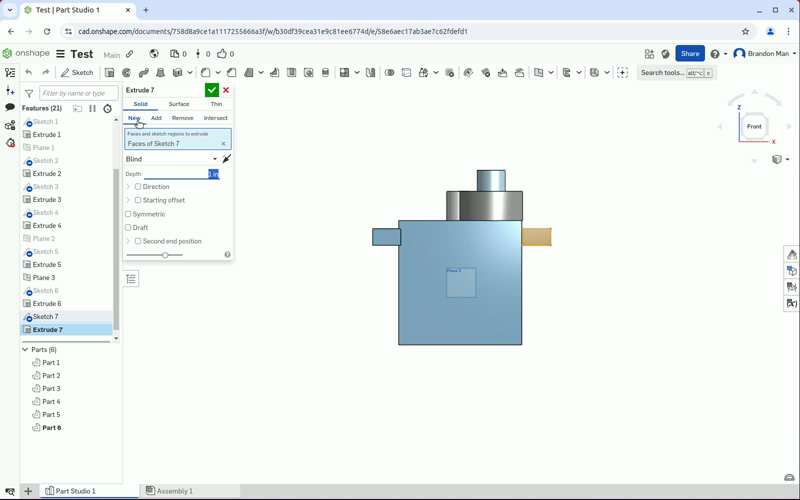
text(-13.239)
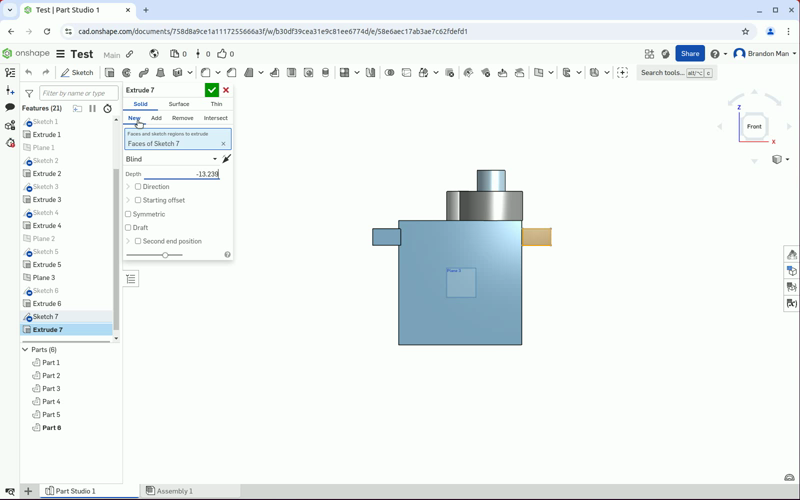
key(enter)
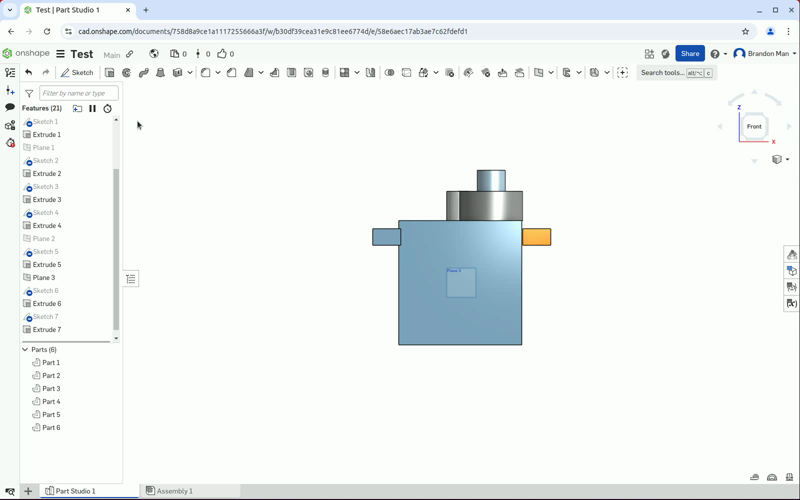
key(shift+h)
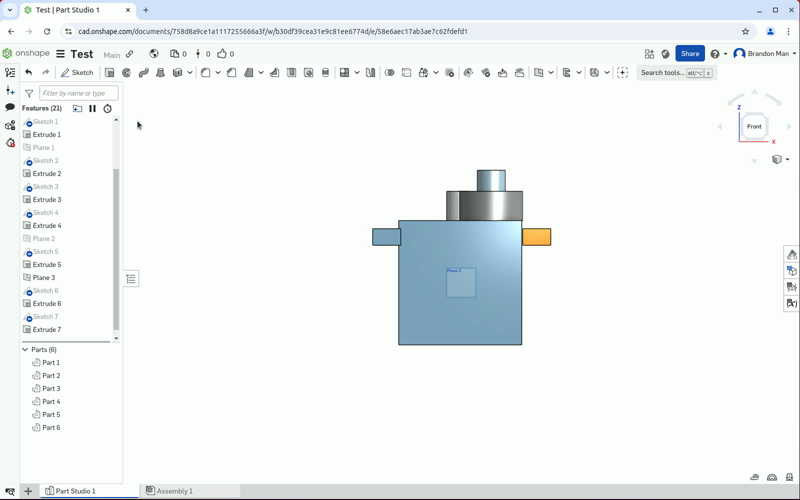
key(shift+h)
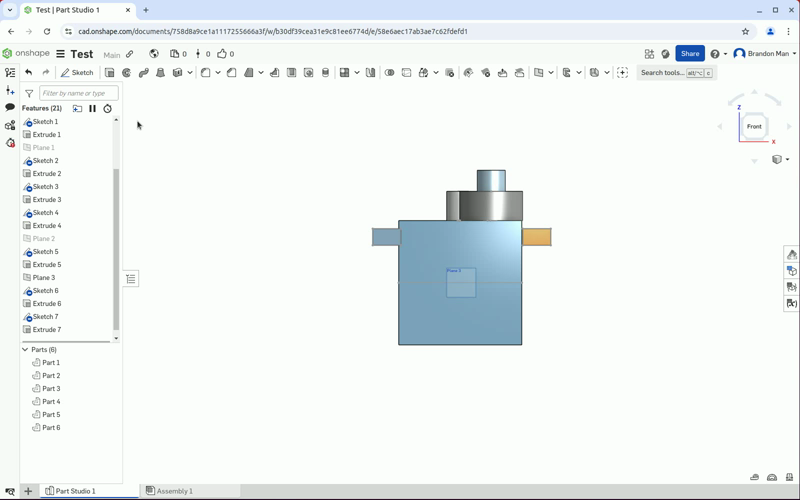
key(shift+7)
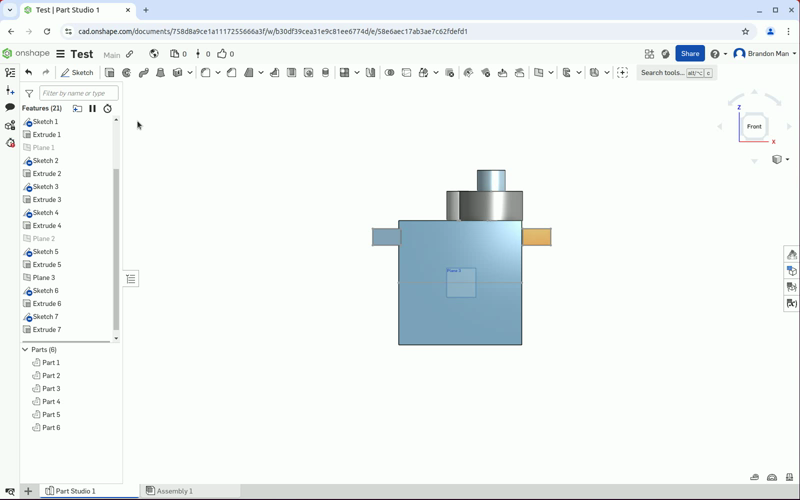
key(left, 2)
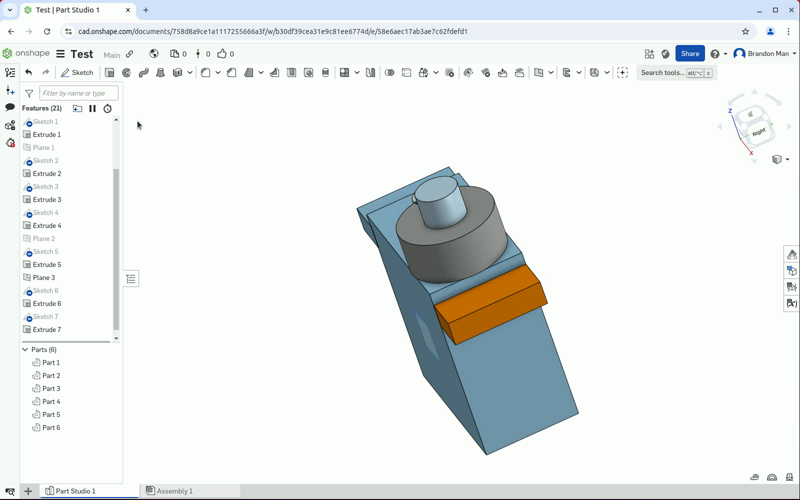
key(down, 2)
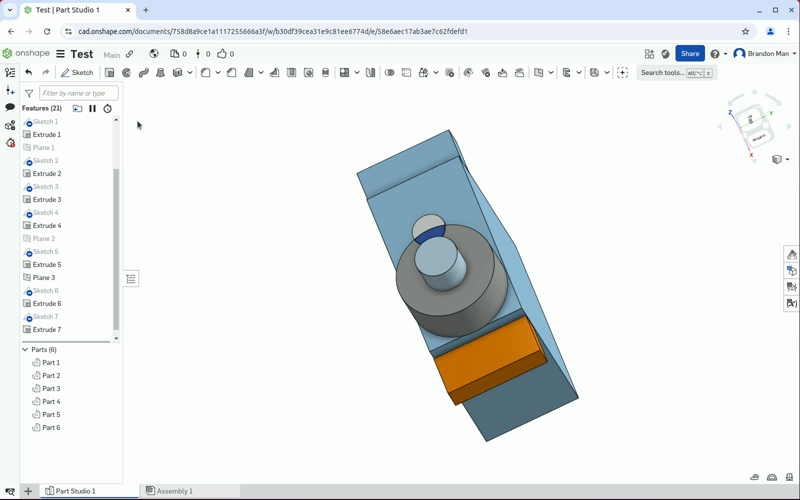
key(up, 2)
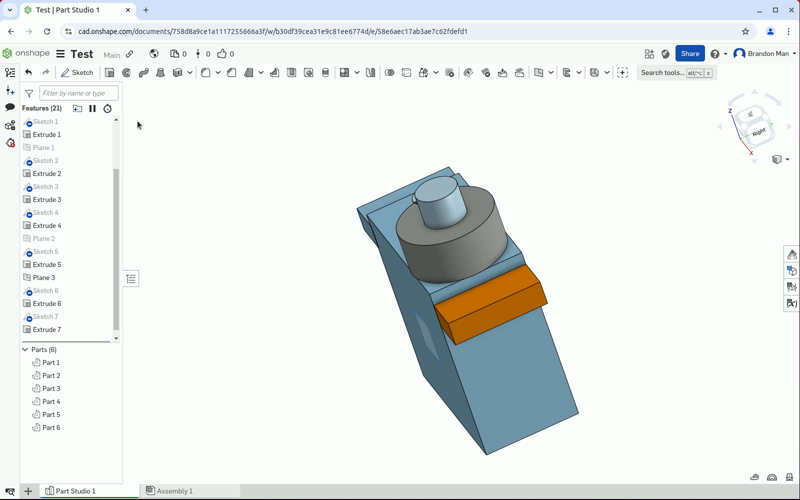
key(right, 2)
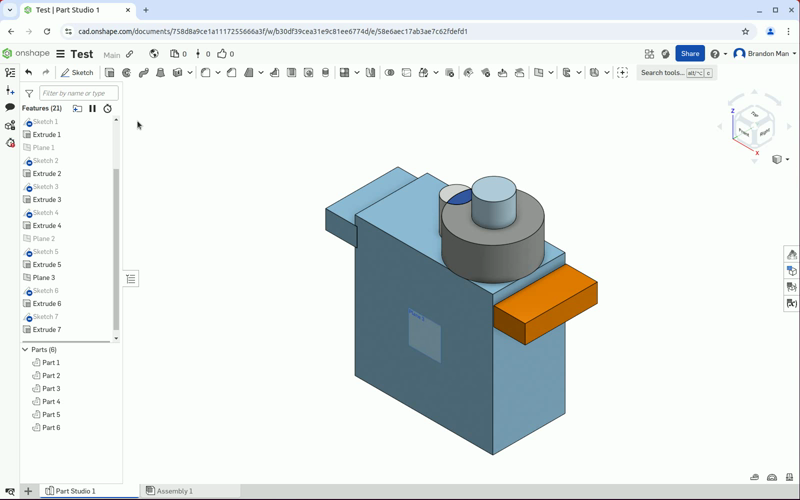
mouse_move(69, 124)
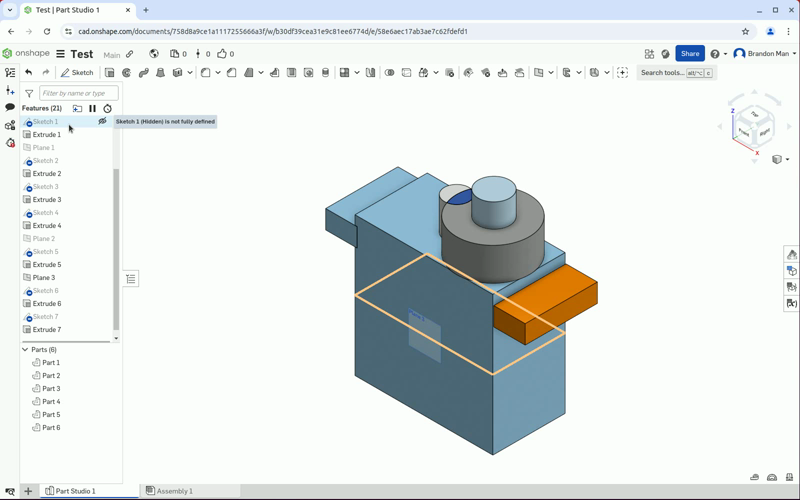
click(69, 124)